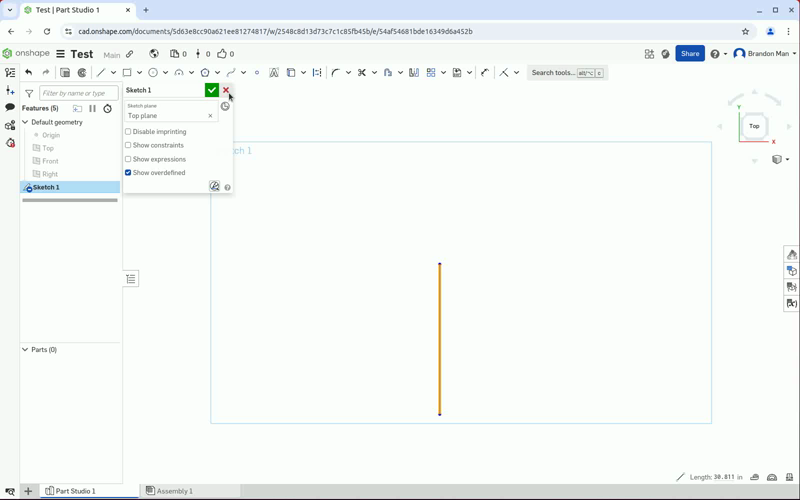
key(shift+h)
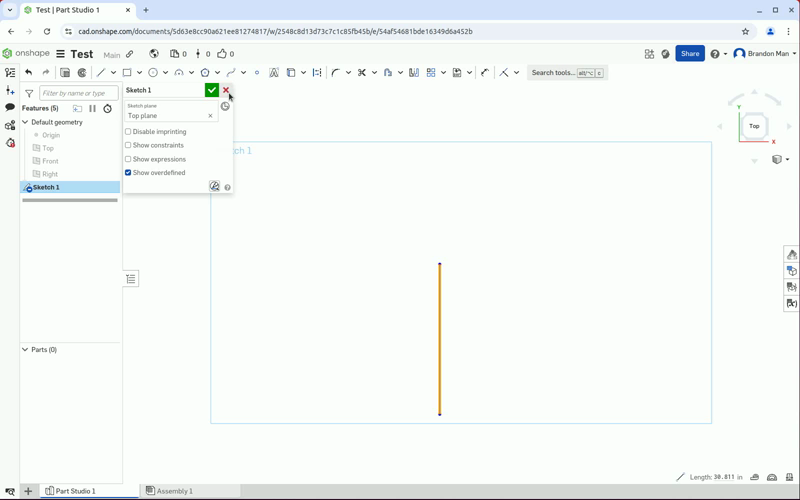
key(shift+s)
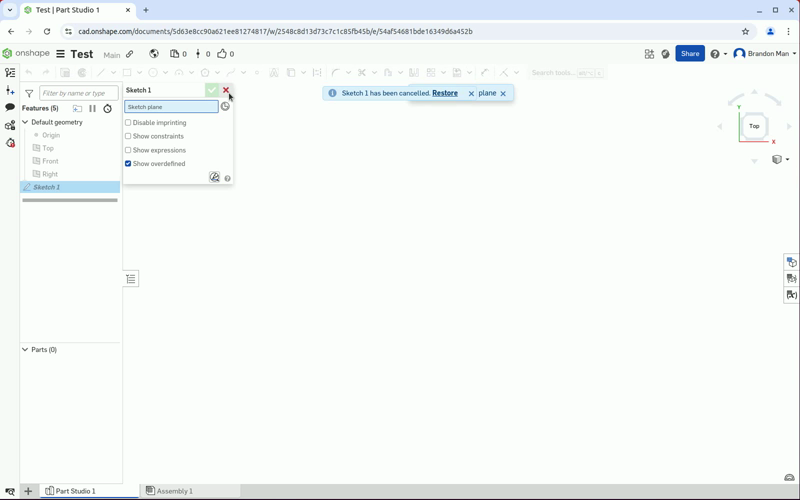
mouse_move(73, 150)
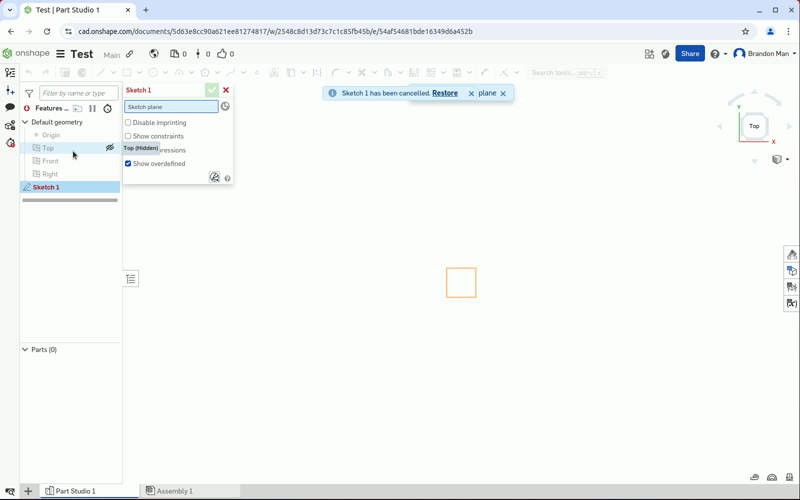
click(73, 150)
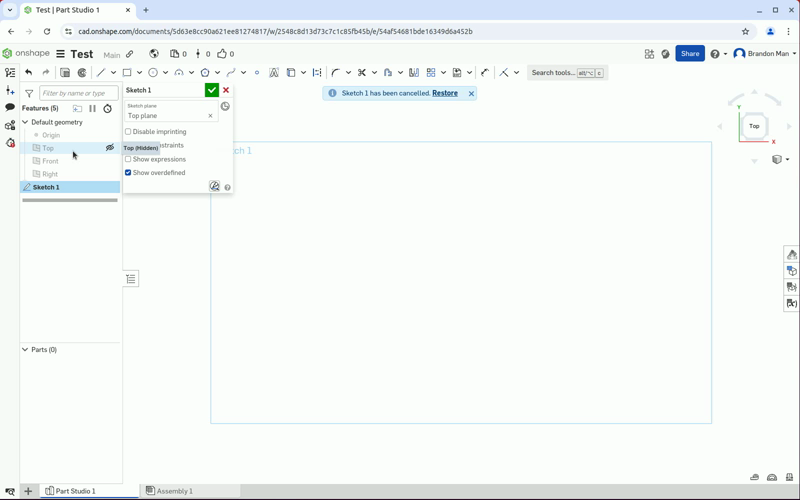
mouse_move(73, 352)
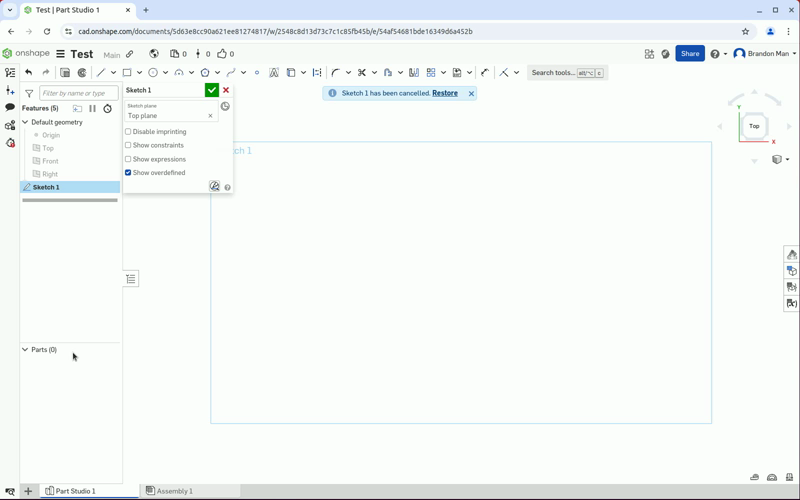
key(y)
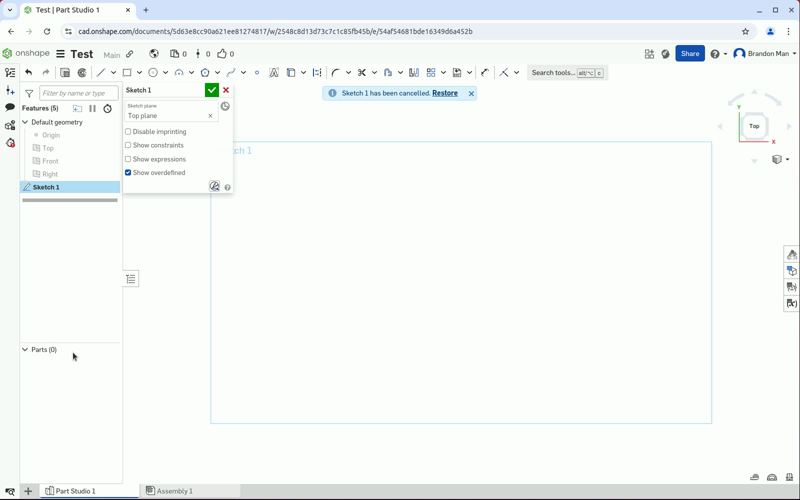
key(l)
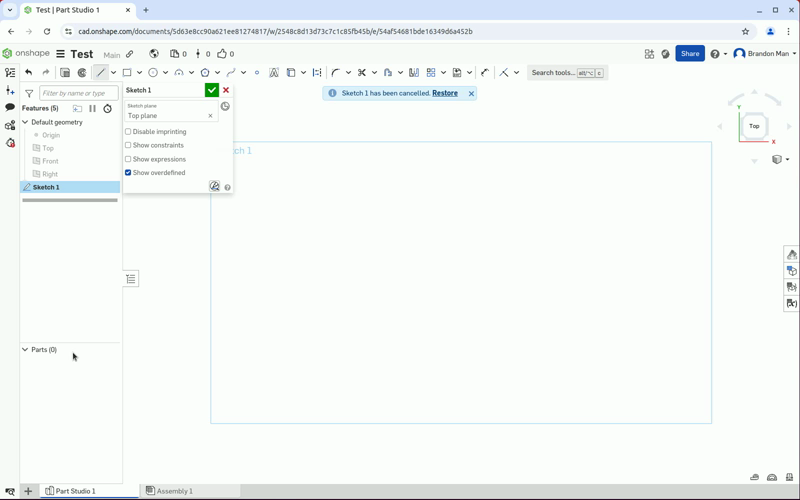
key_down(shift)
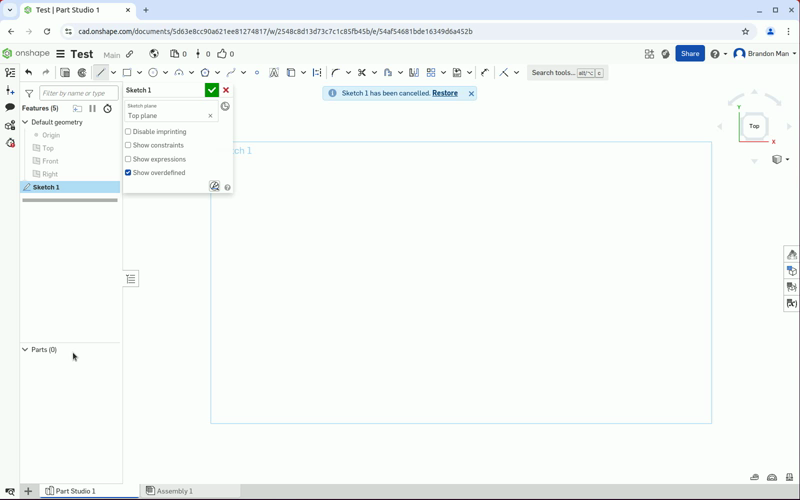
mouse_move(511, 282)
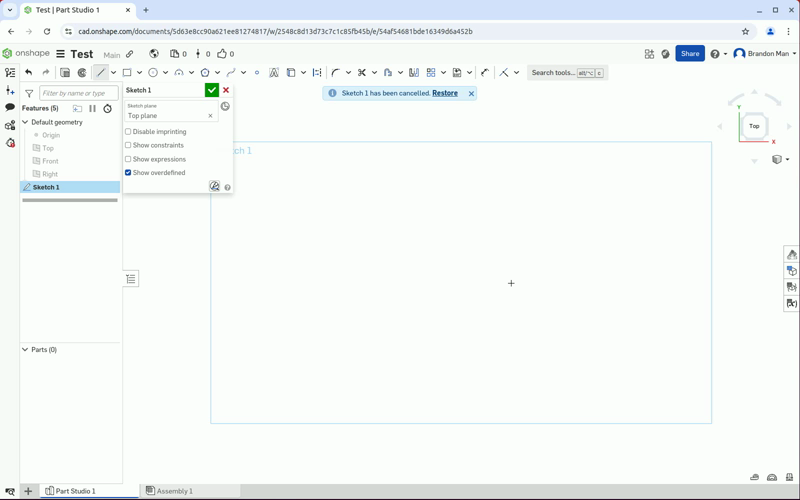
click(511, 282)
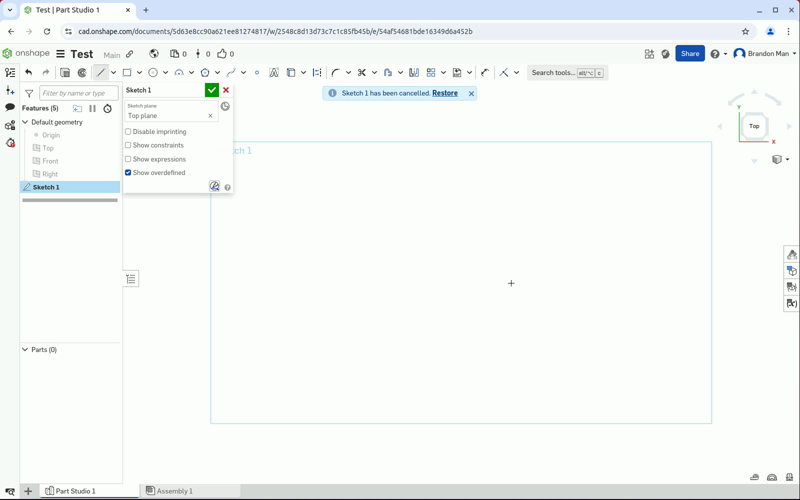
key_up(shift)
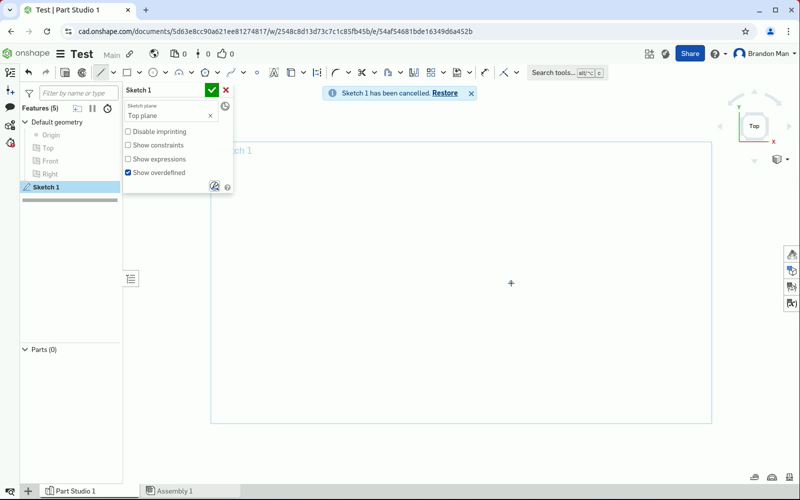
key_down(shift)
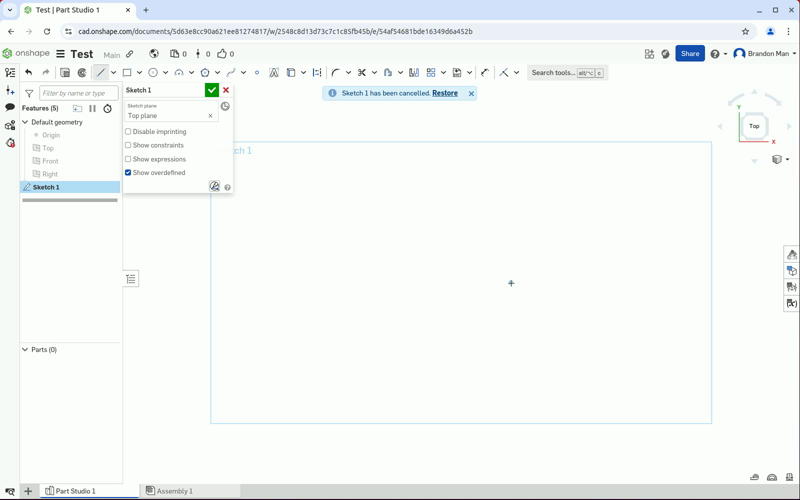
mouse_move(541, 282)
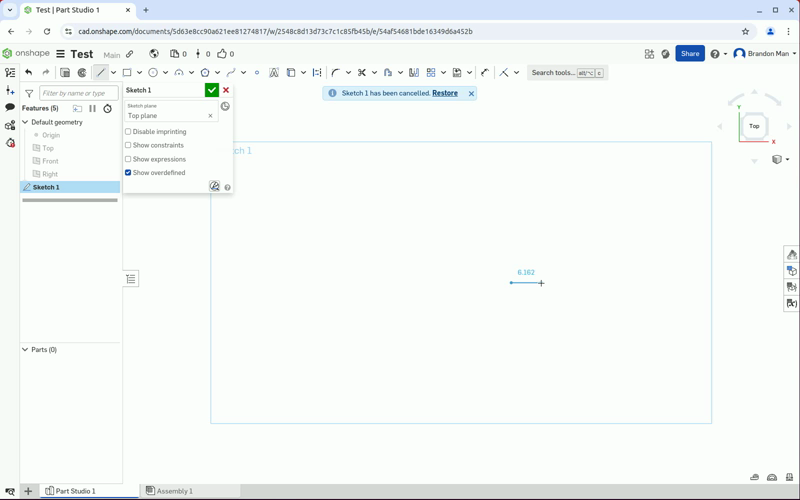
mouse_move(562, 282)
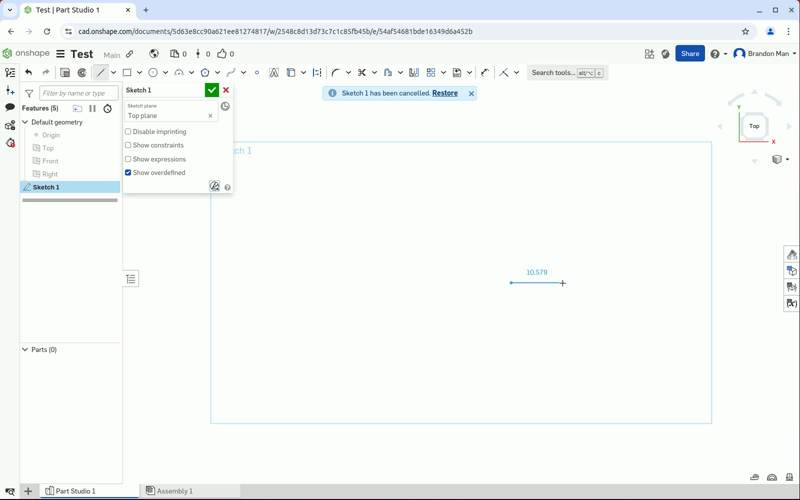
click(562, 282)
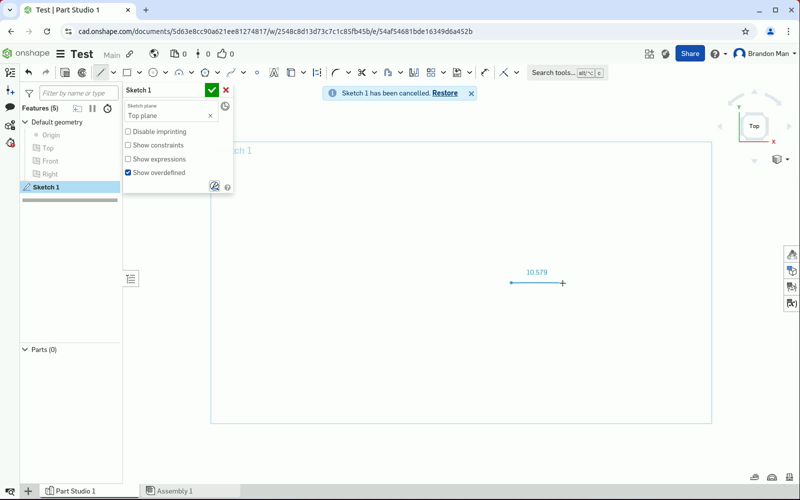
key_up(shift)
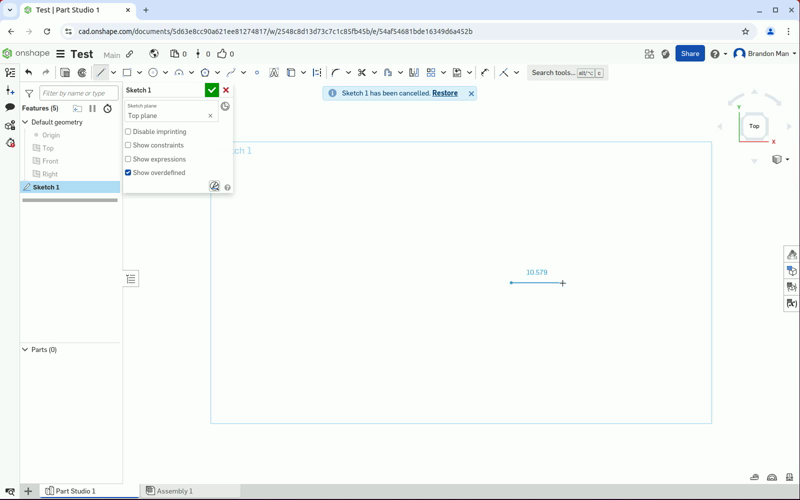
key(esc)
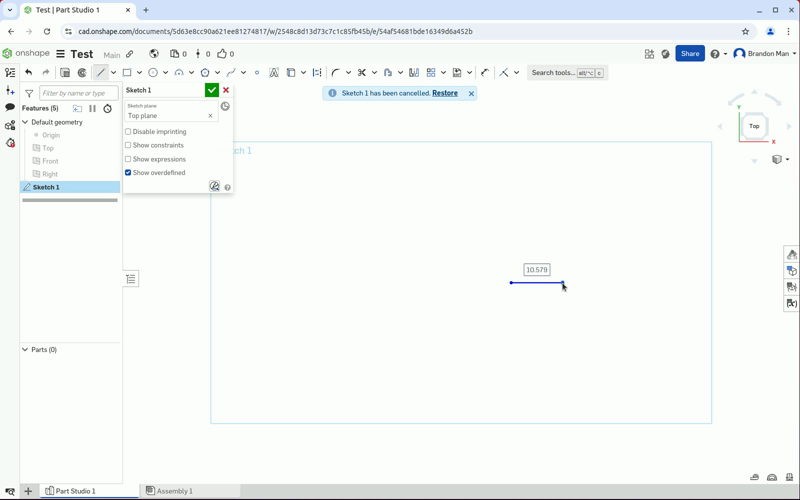
key(a)
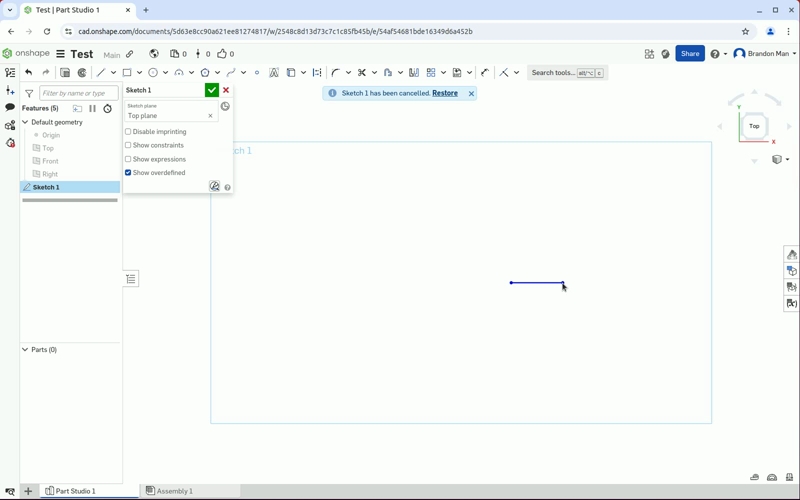
mouse_move(562, 282)
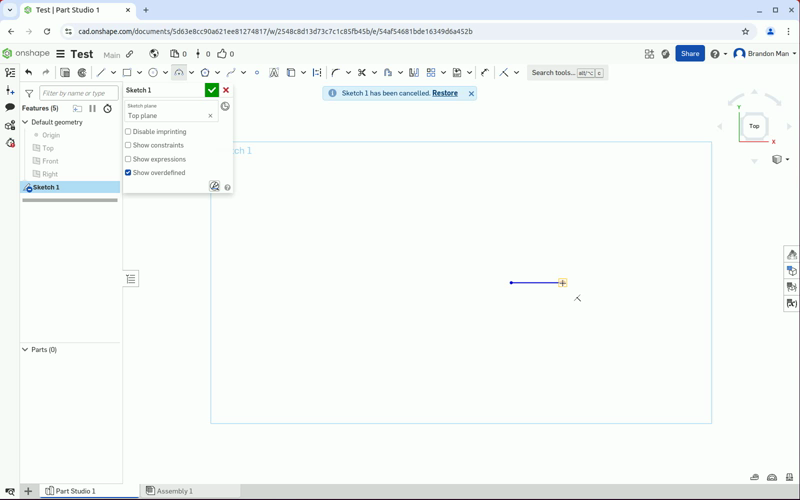
click(562, 282)
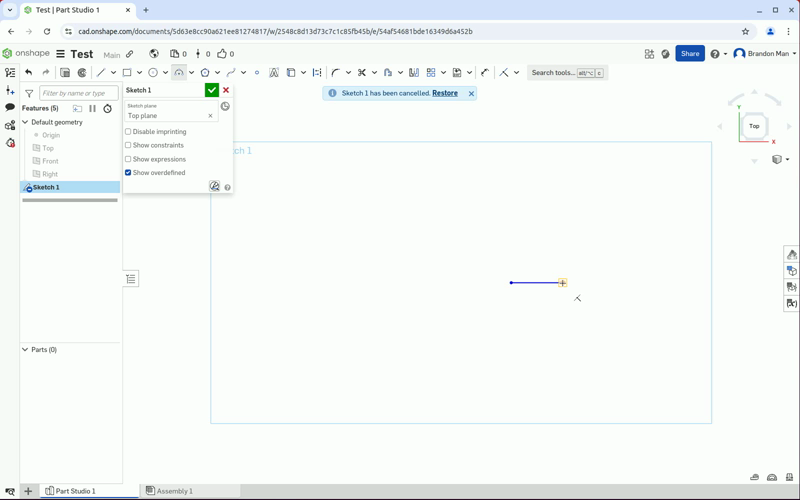
key_down(shift)
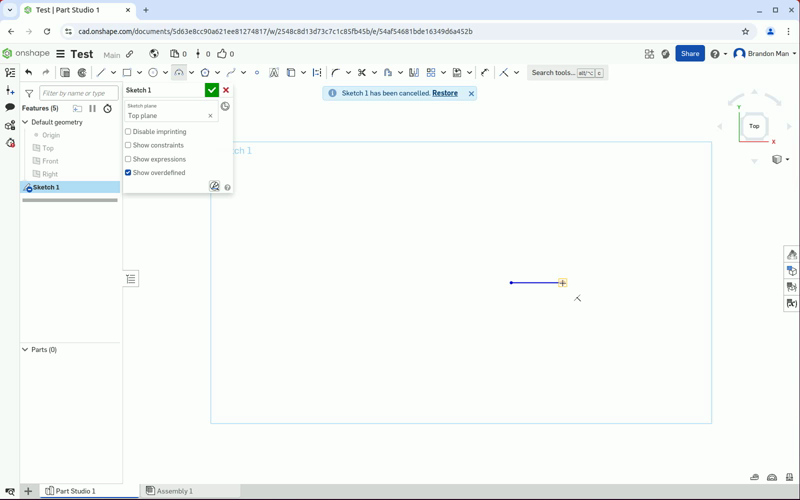
mouse_move(573, 273)
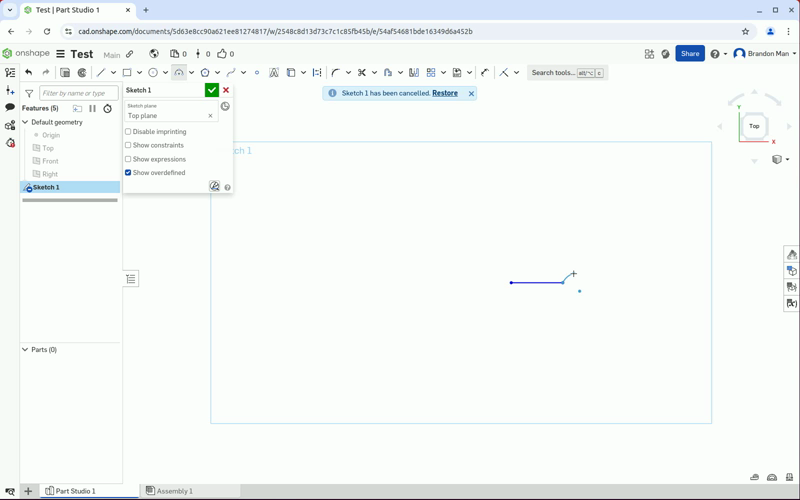
click(573, 273)
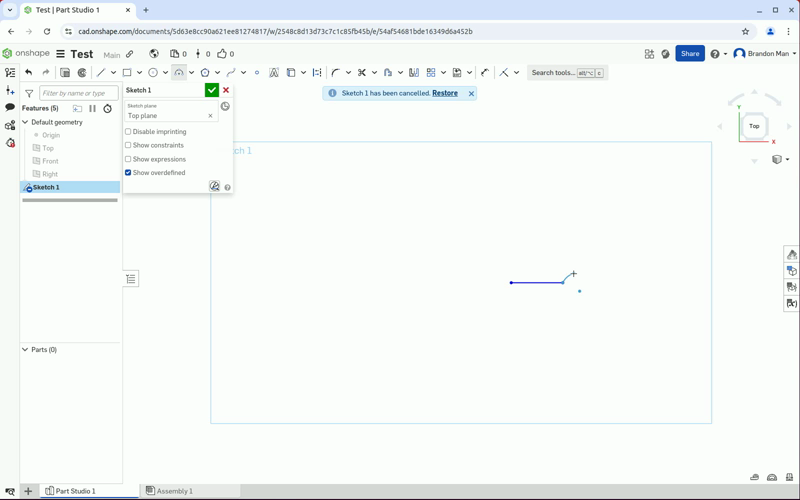
mouse_move(570, 280)
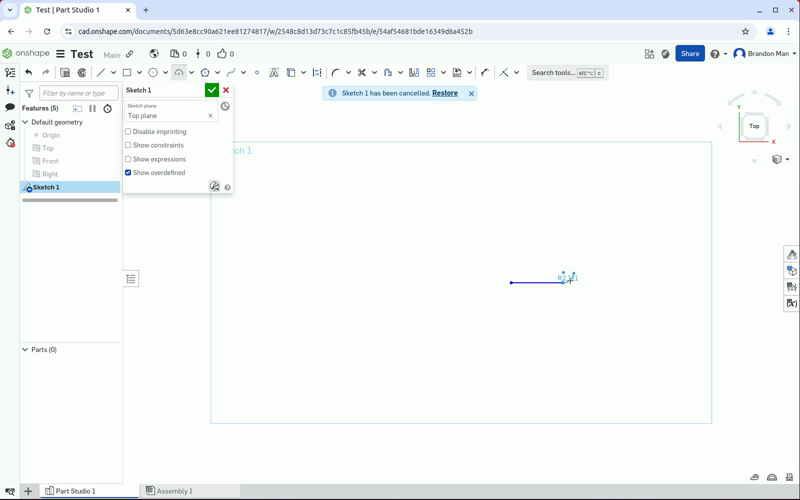
click(570, 280)
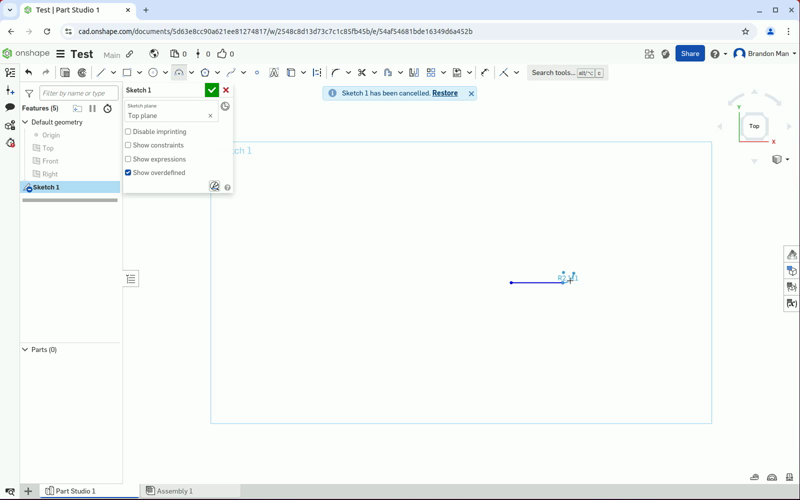
key_up(shift)
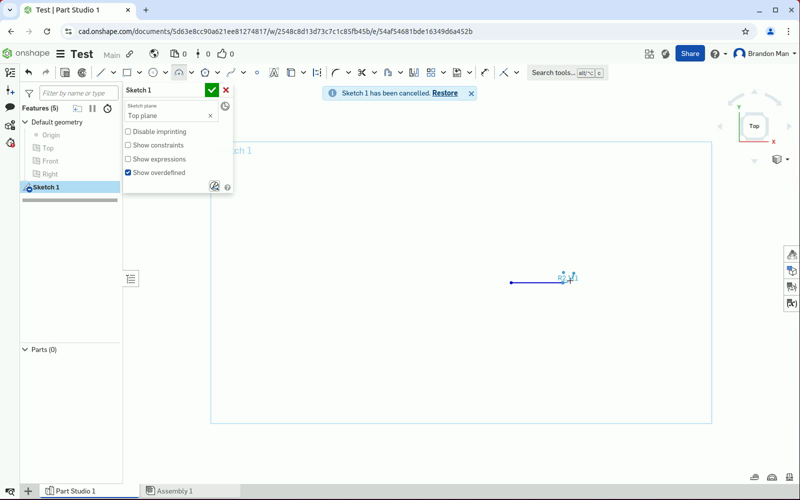
key(esc)
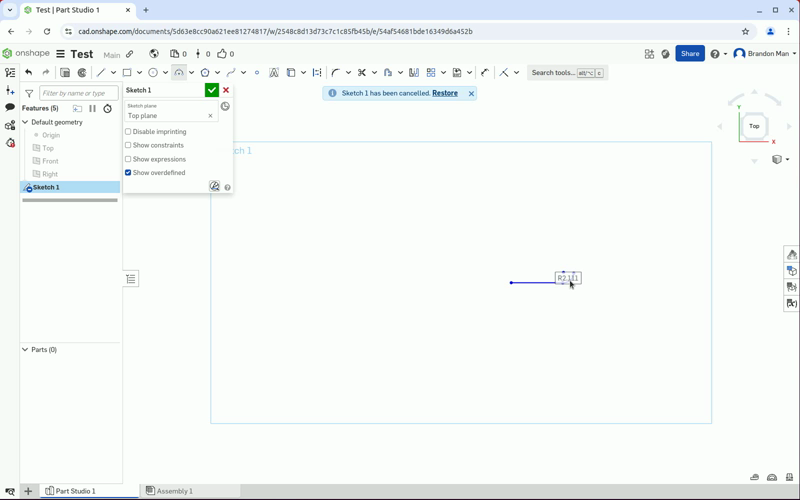
key(l)
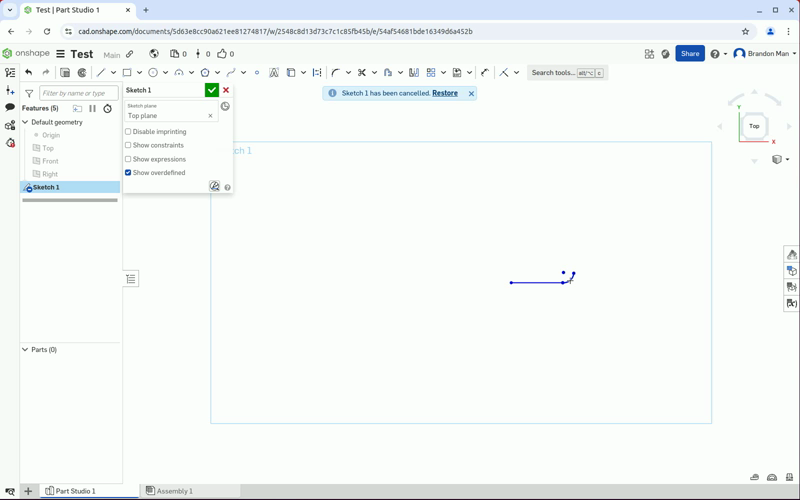
mouse_move(573, 273)
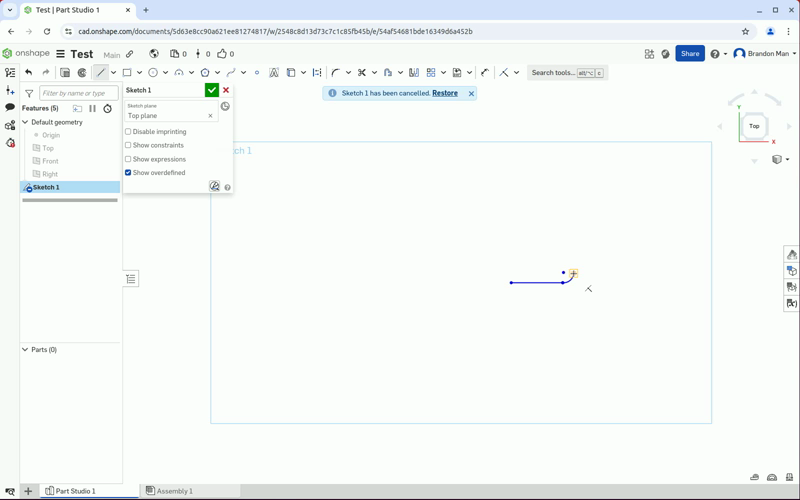
click(573, 273)
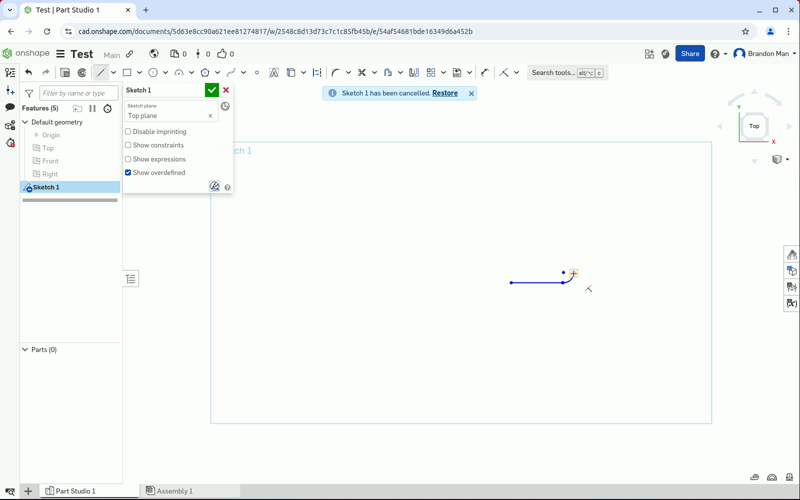
key_down(shift)
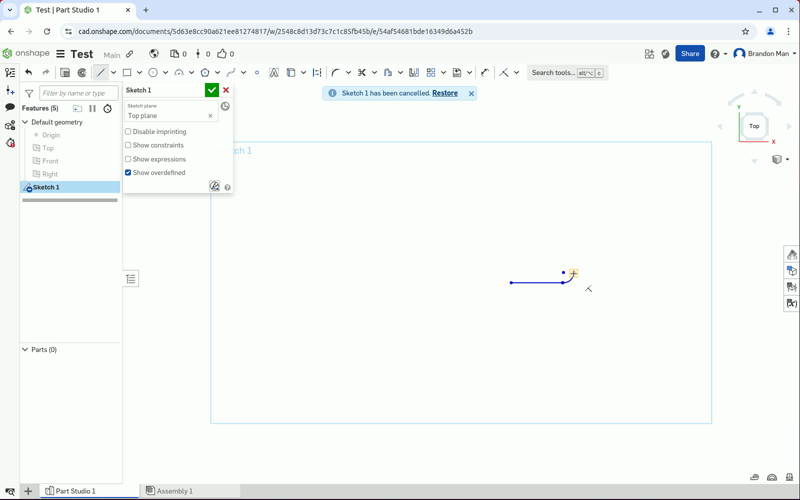
mouse_move(589, 273)
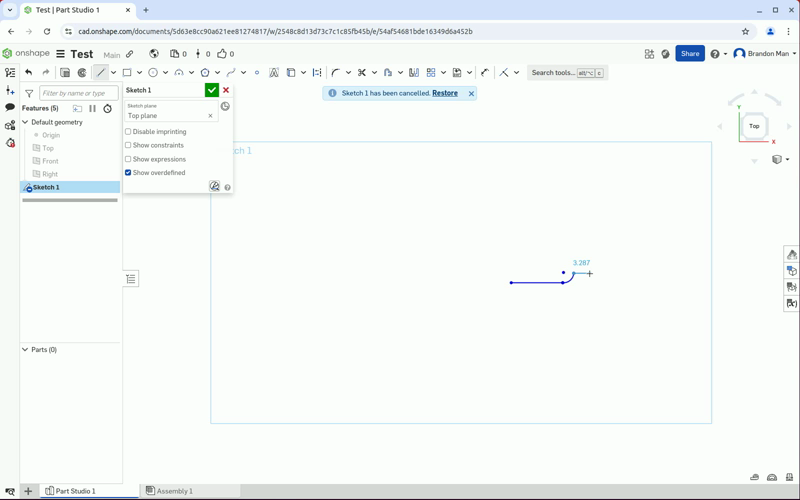
mouse_move(573, 258)
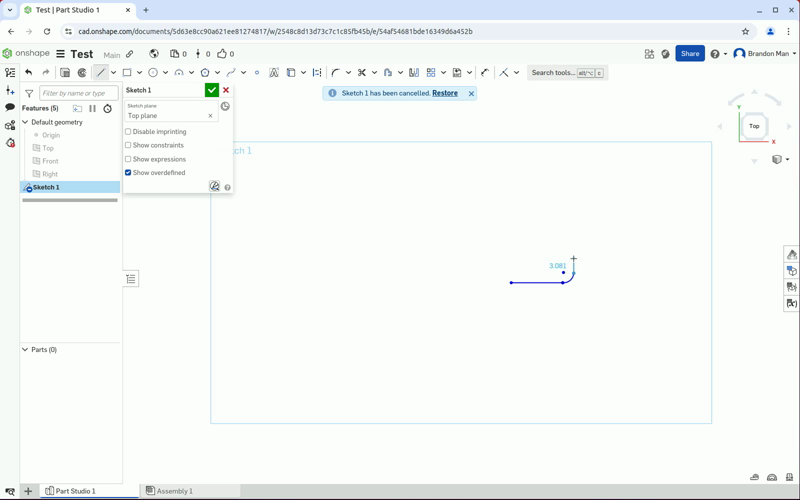
click(573, 258)
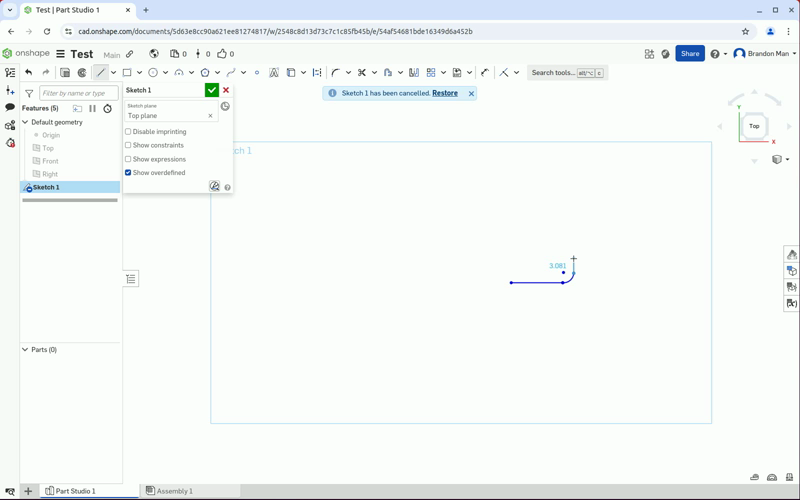
key_up(shift)
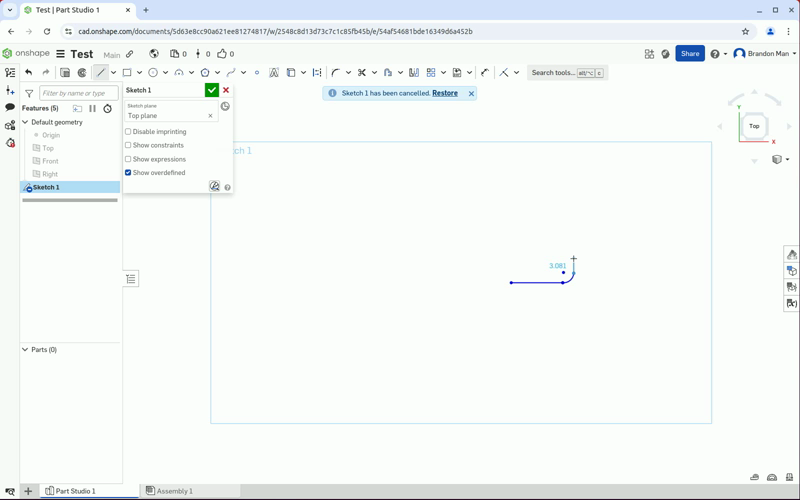
key_down(shift)
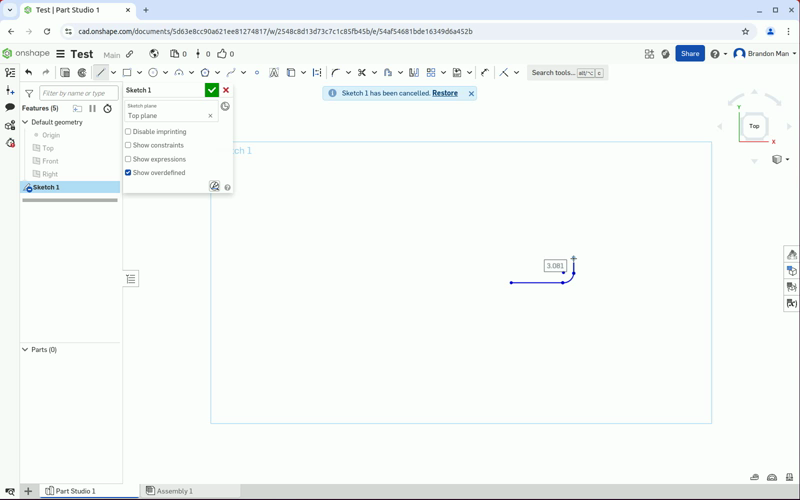
mouse_move(589, 258)
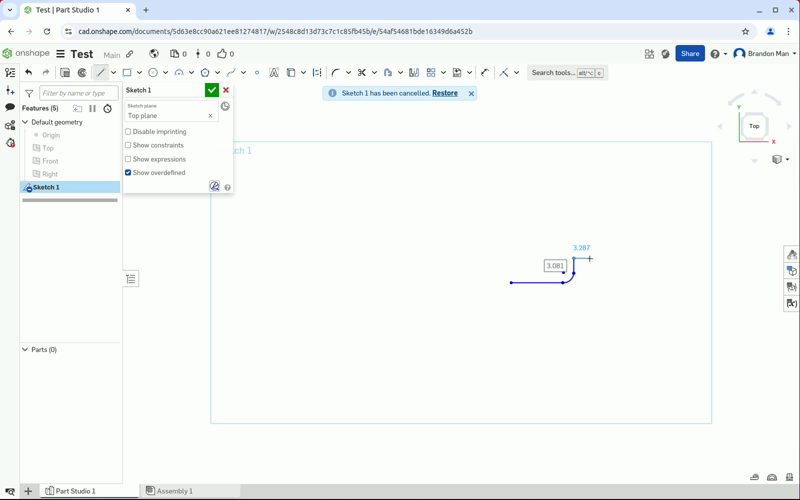
mouse_move(552, 258)
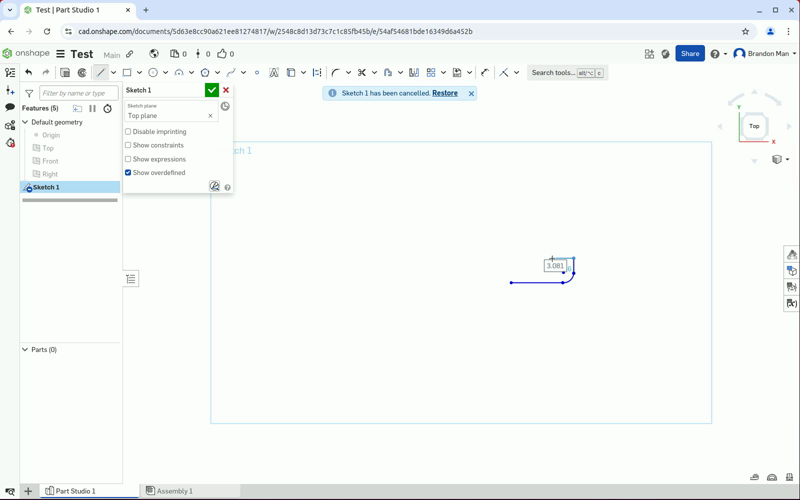
click(552, 258)
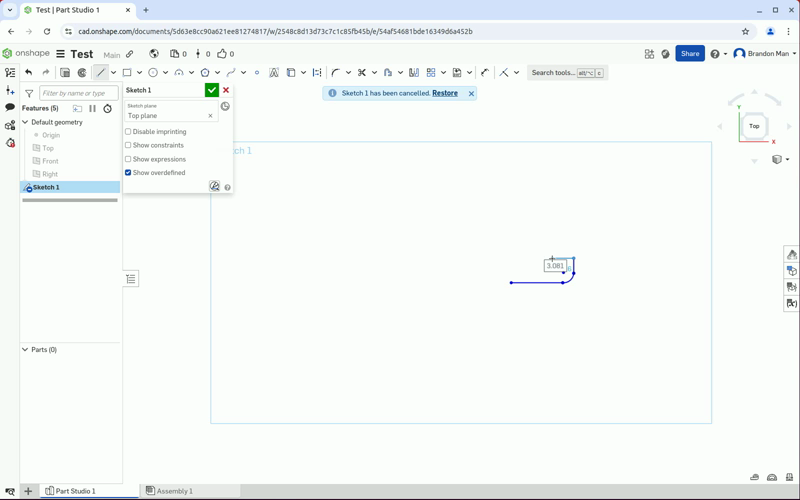
key_up(shift)
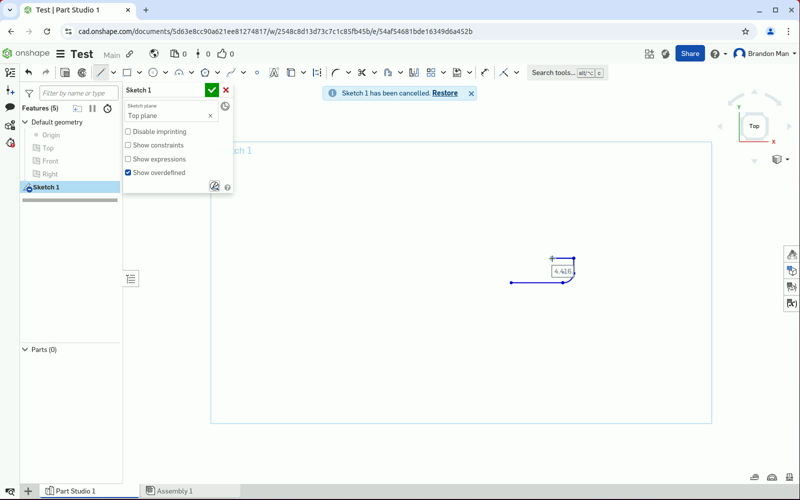
key_down(shift)
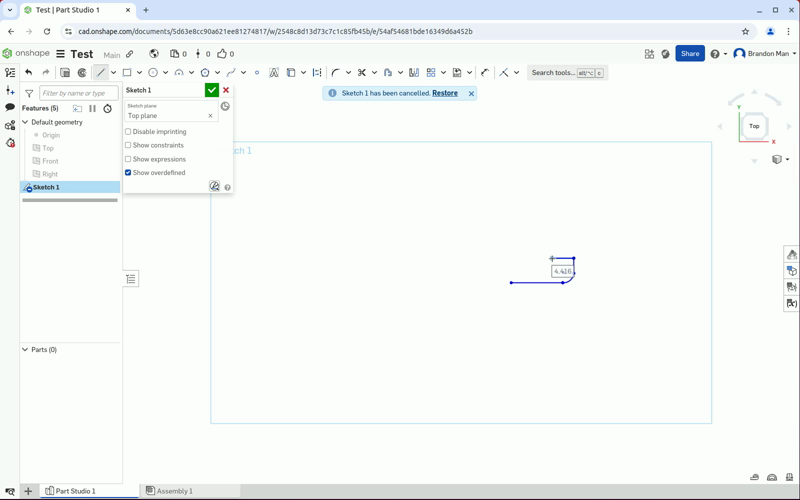
mouse_move(582, 258)
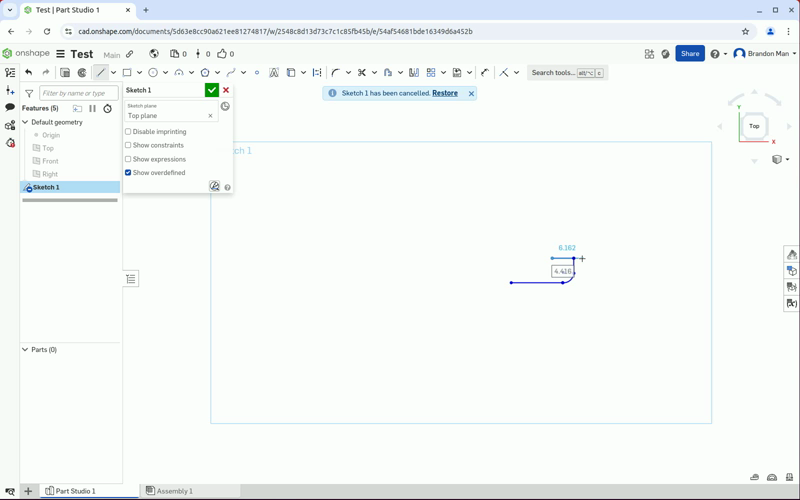
mouse_move(552, 236)
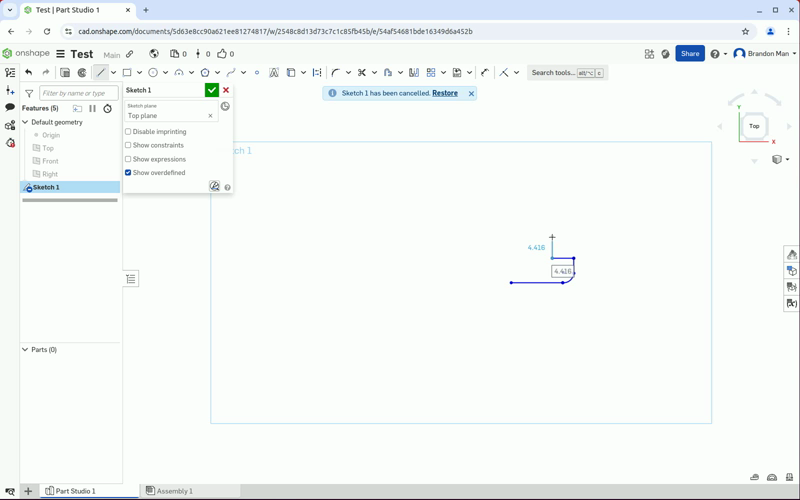
click(552, 236)
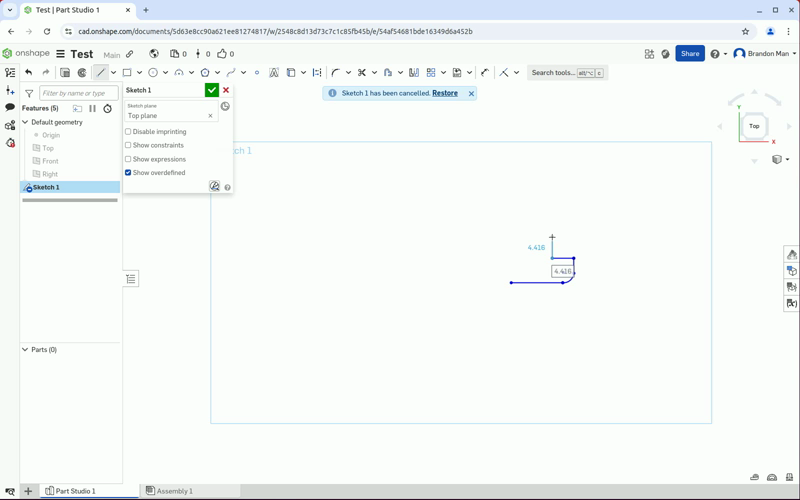
key_up(shift)
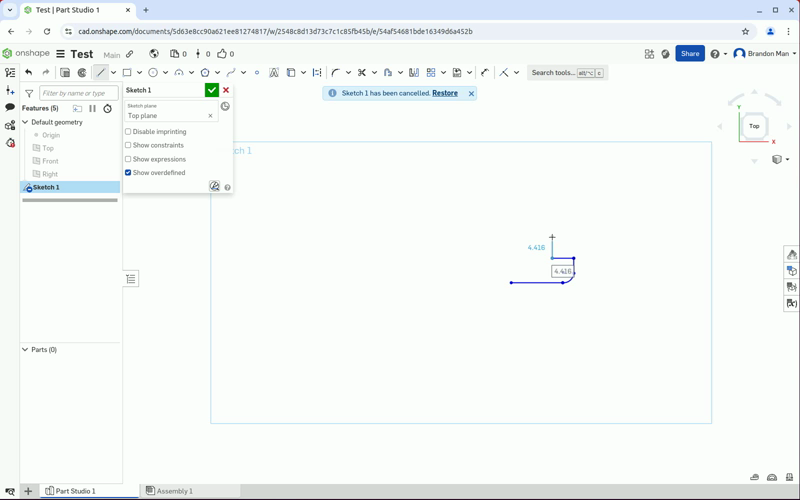
key_down(shift)
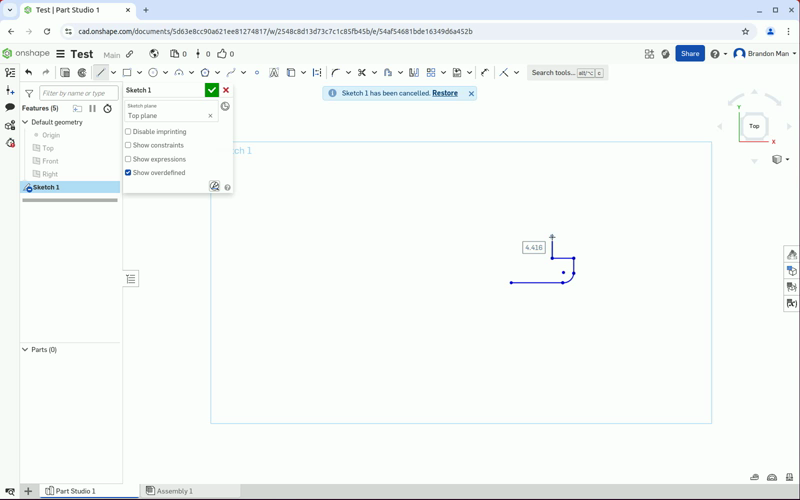
mouse_move(582, 236)
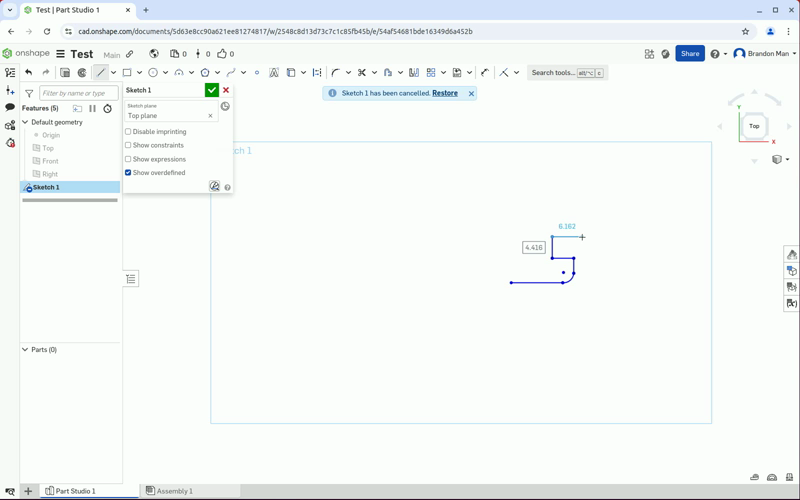
mouse_move(573, 236)
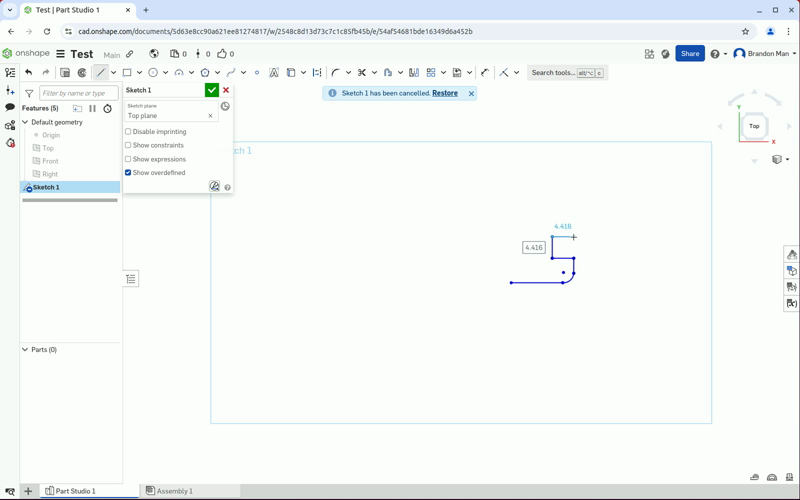
click(573, 236)
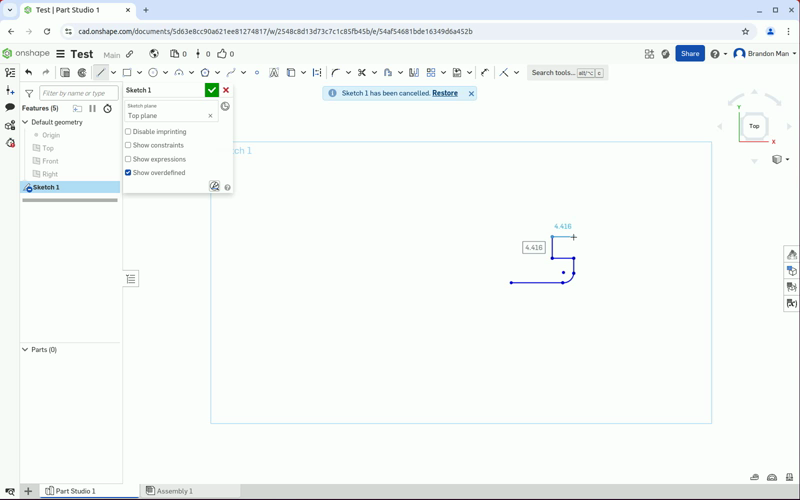
key_up(shift)
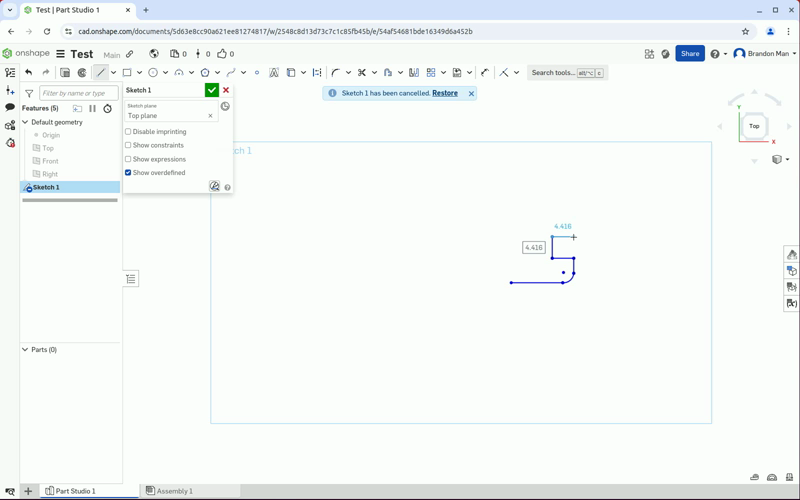
key_down(shift)
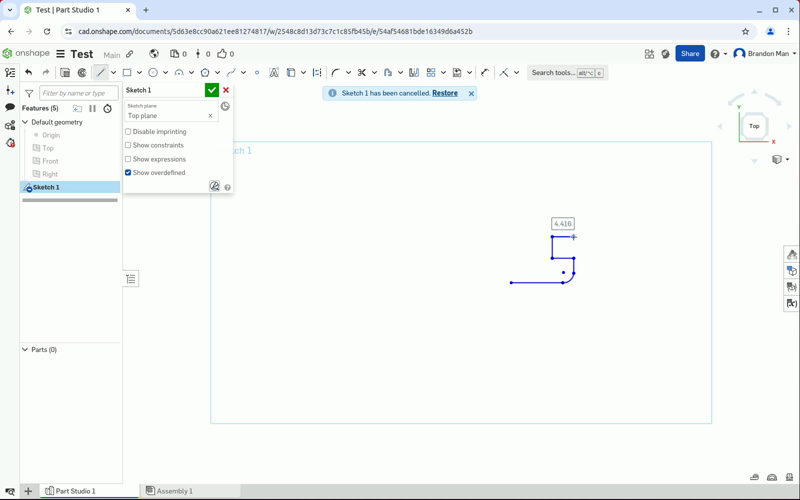
mouse_move(589, 236)
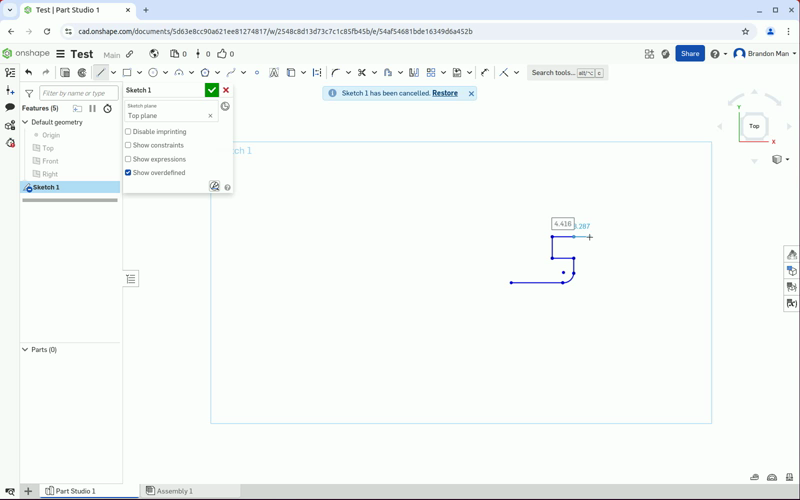
mouse_move(573, 221)
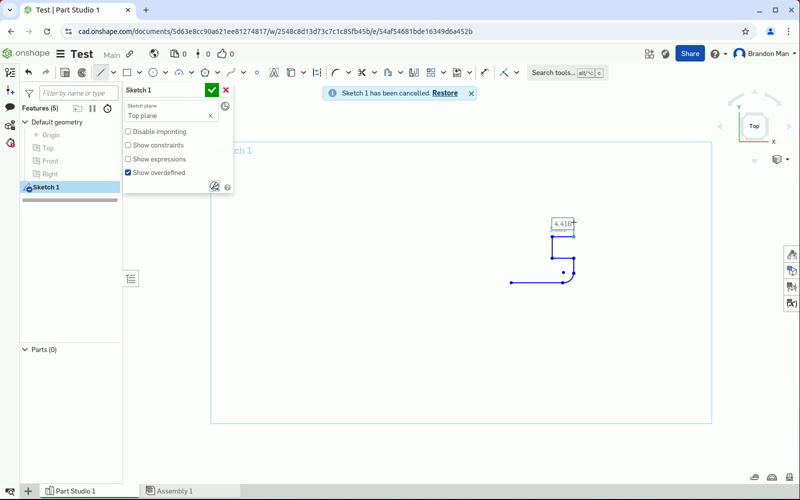
click(573, 221)
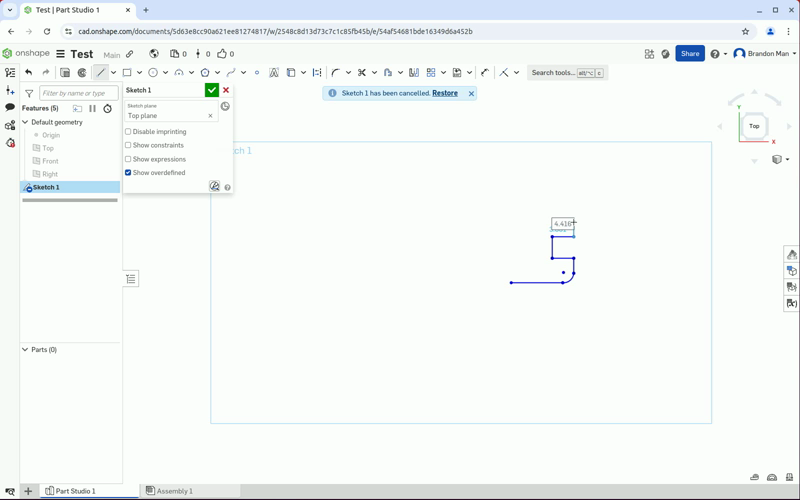
key_up(shift)
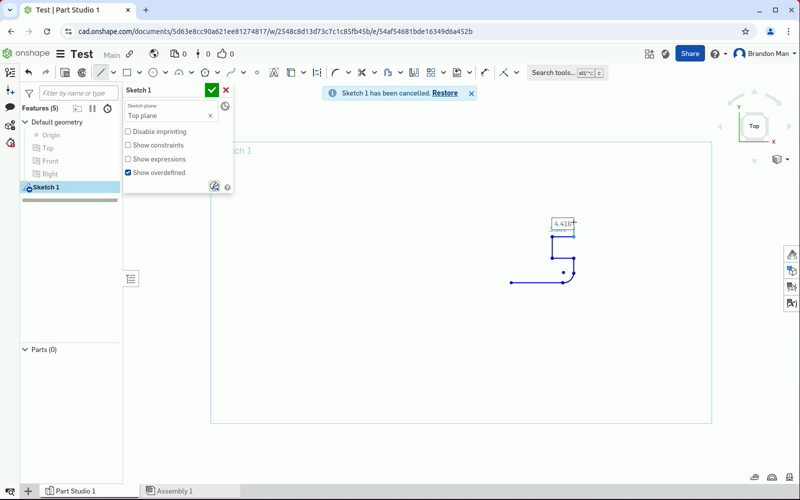
key(esc)
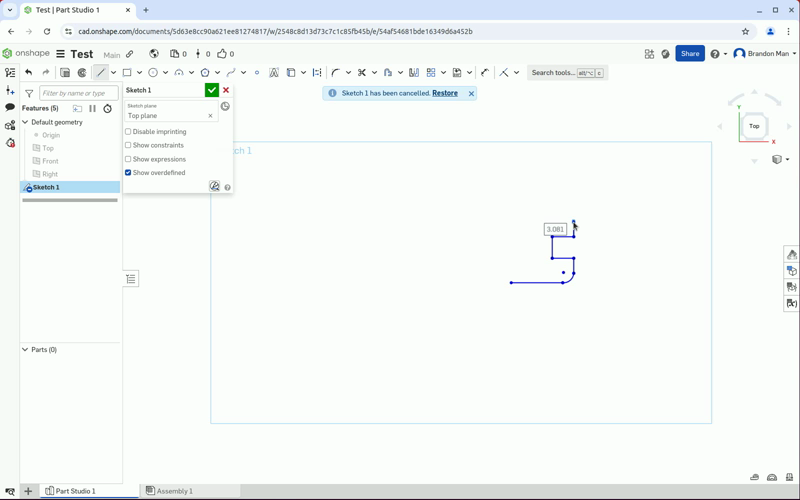
key(a)
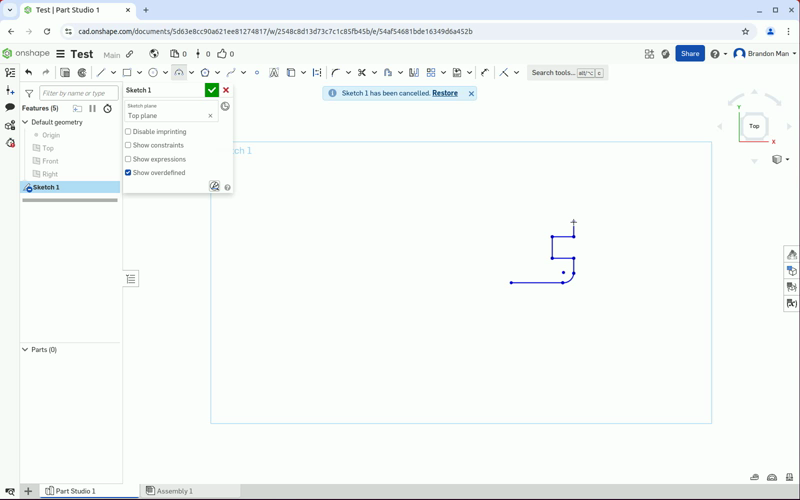
mouse_move(573, 221)
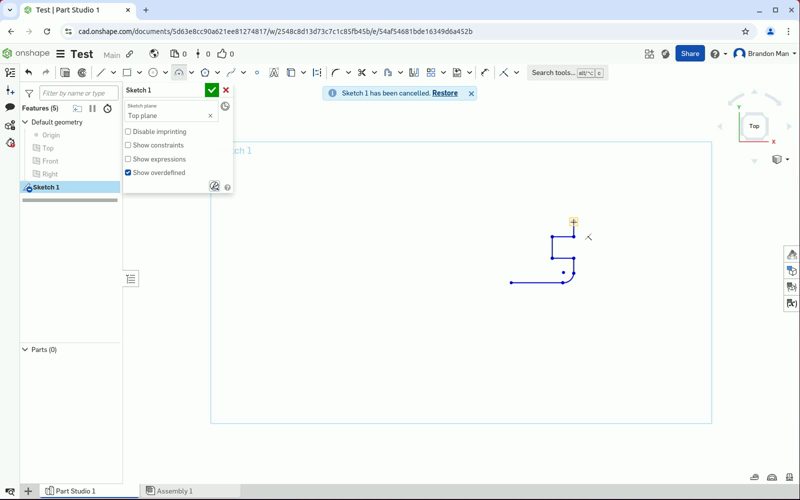
click(573, 221)
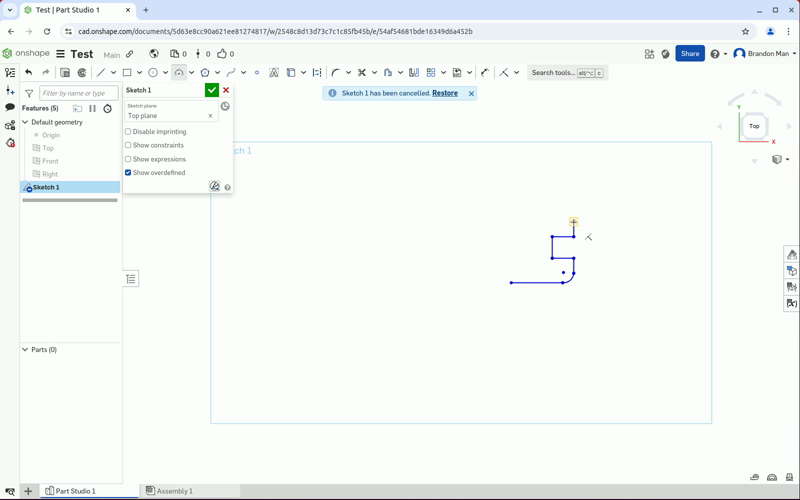
key_down(shift)
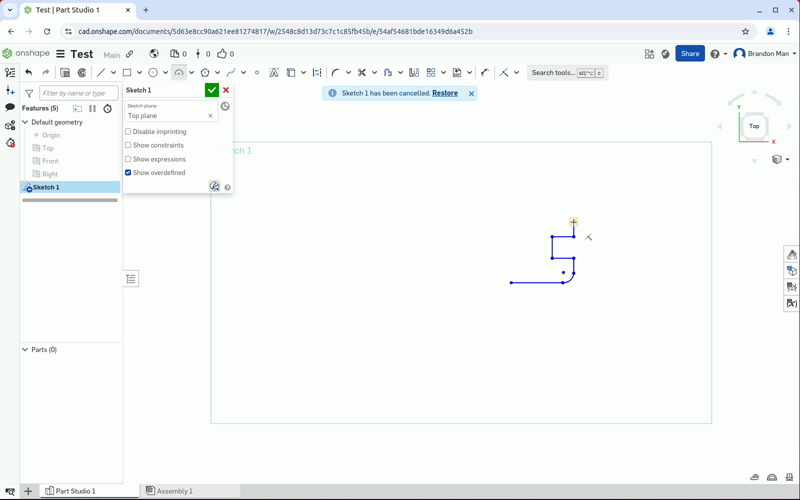
mouse_move(562, 210)
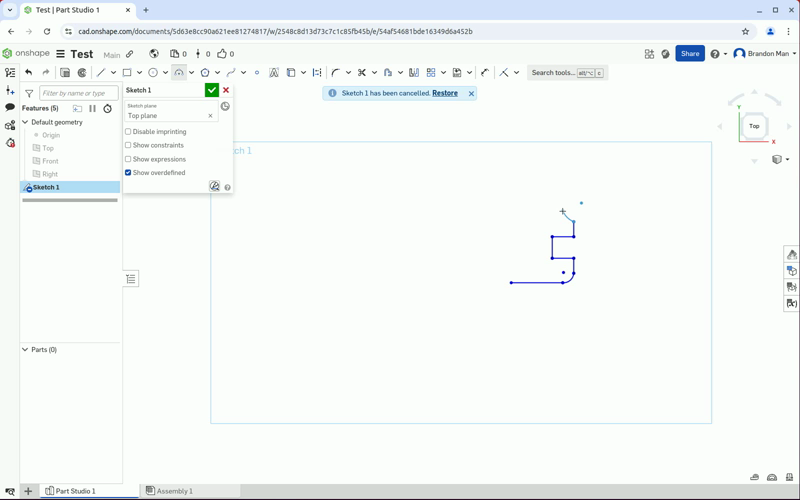
click(562, 210)
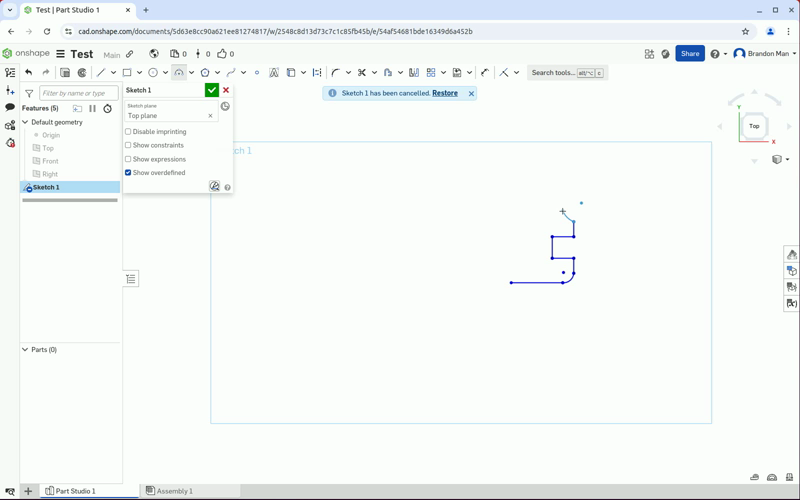
mouse_move(570, 213)
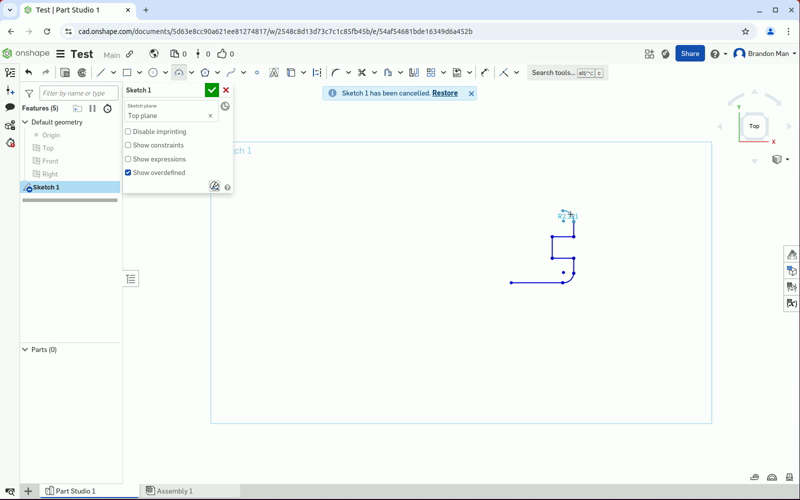
click(570, 213)
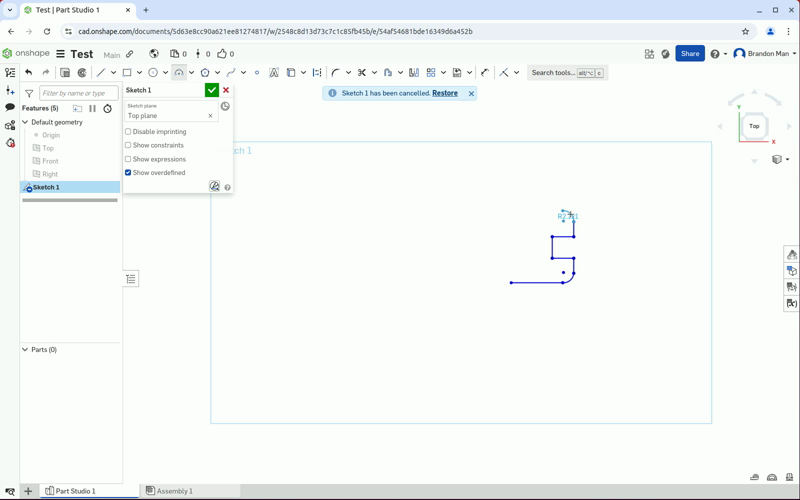
key_up(shift)
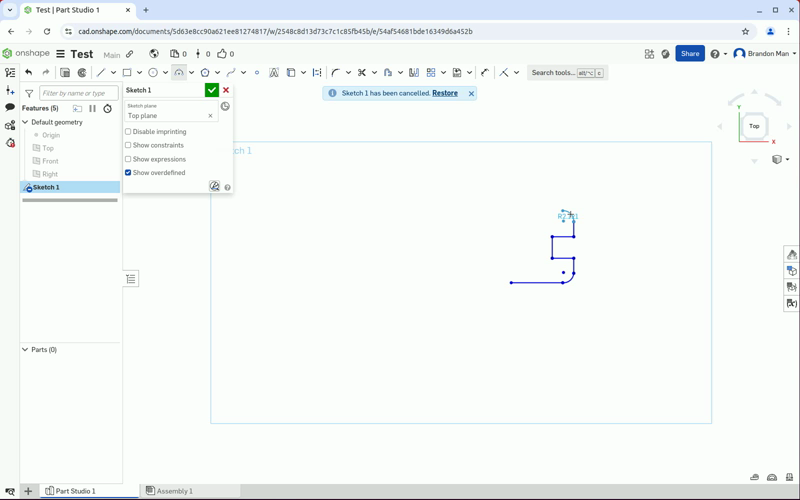
key(esc)
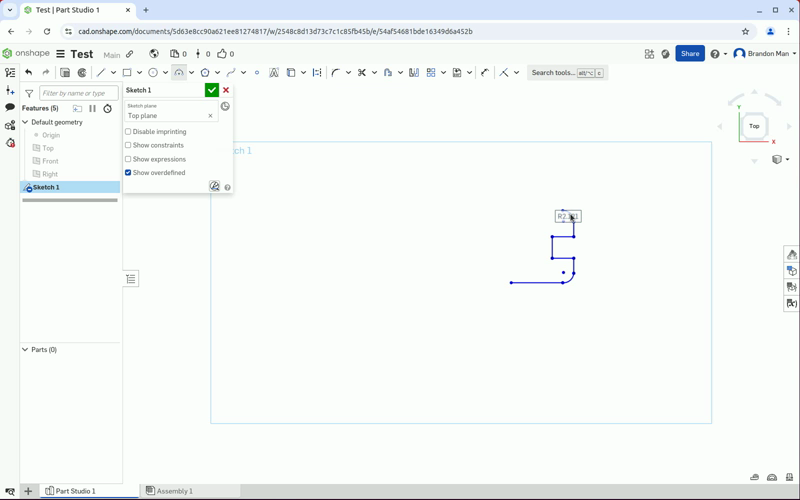
key(l)
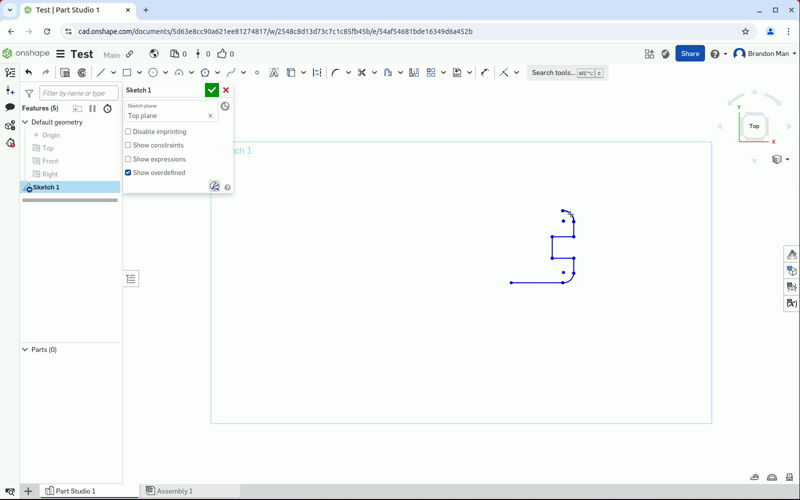
mouse_move(562, 210)
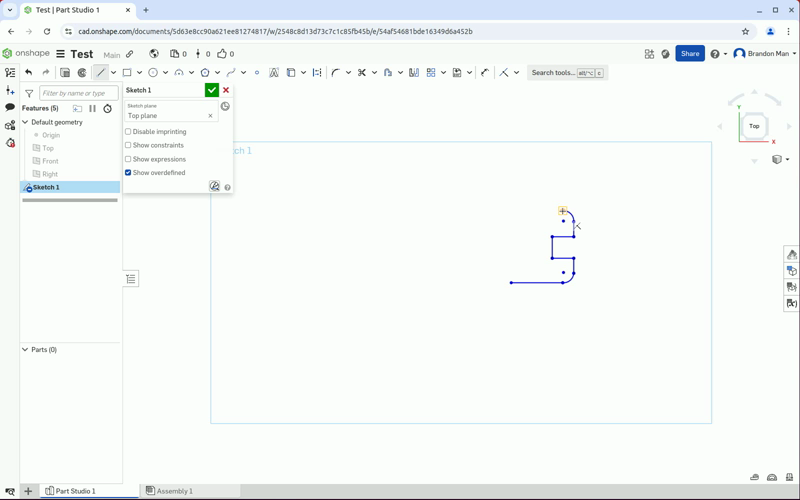
click(562, 210)
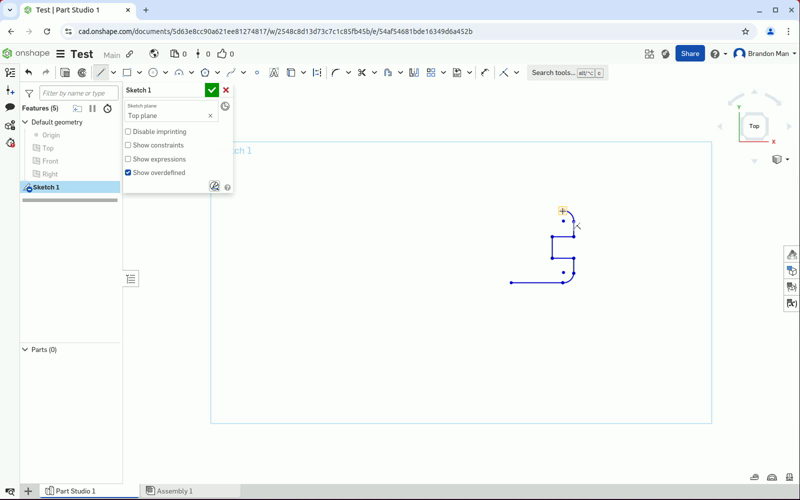
key_down(shift)
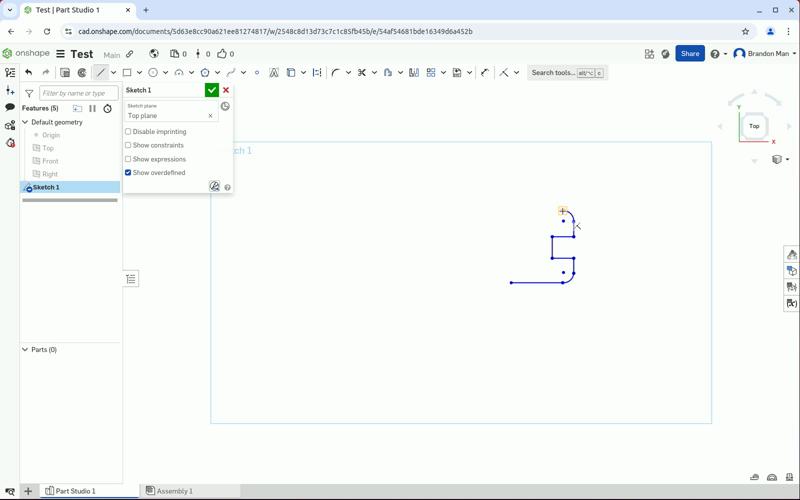
mouse_move(589, 210)
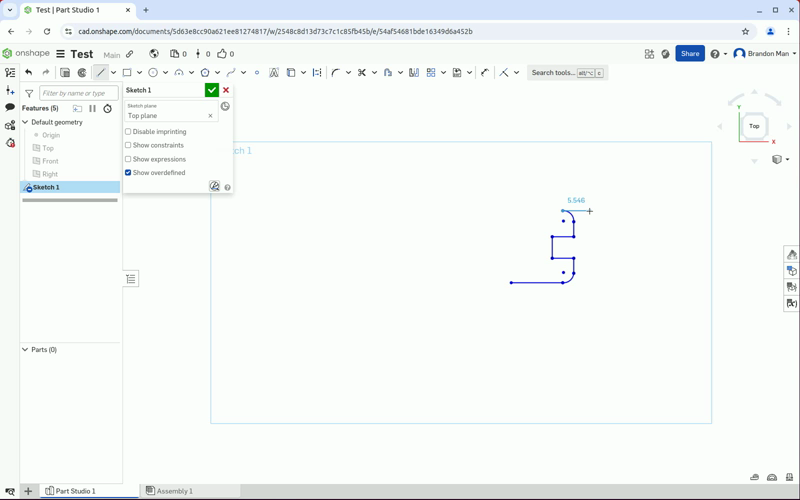
mouse_move(540, 210)
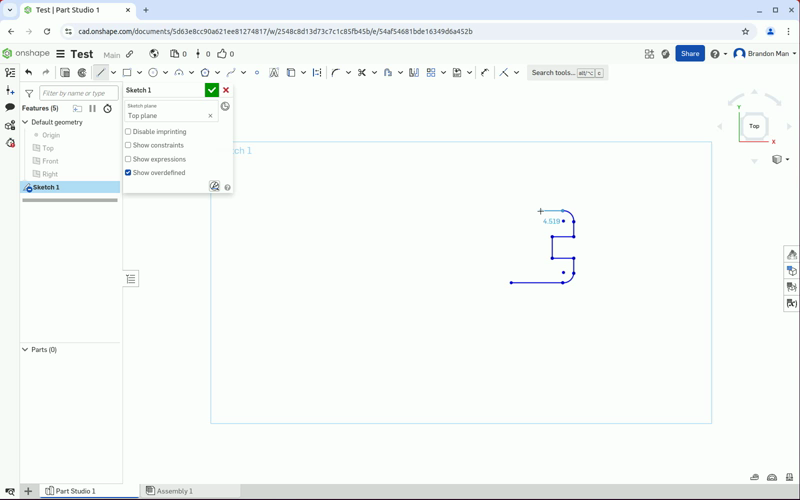
click(540, 210)
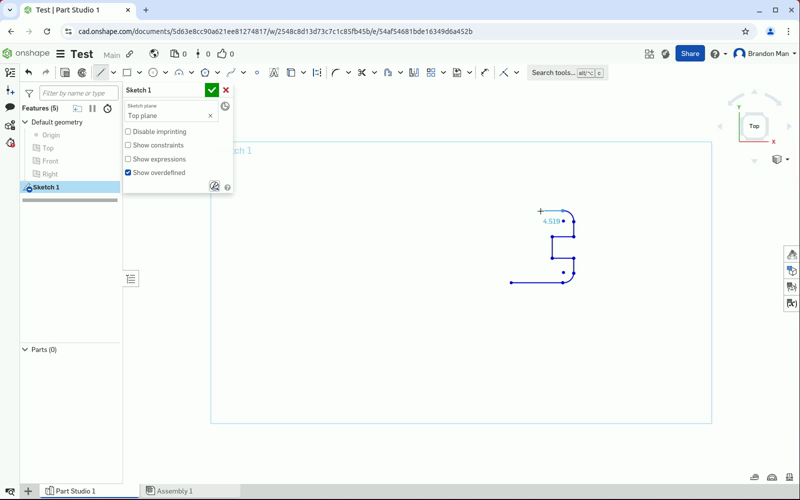
key_up(shift)
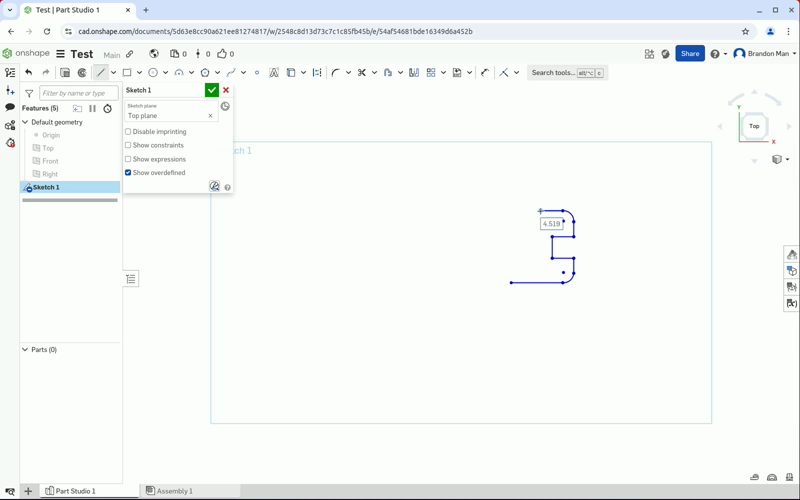
key_down(shift)
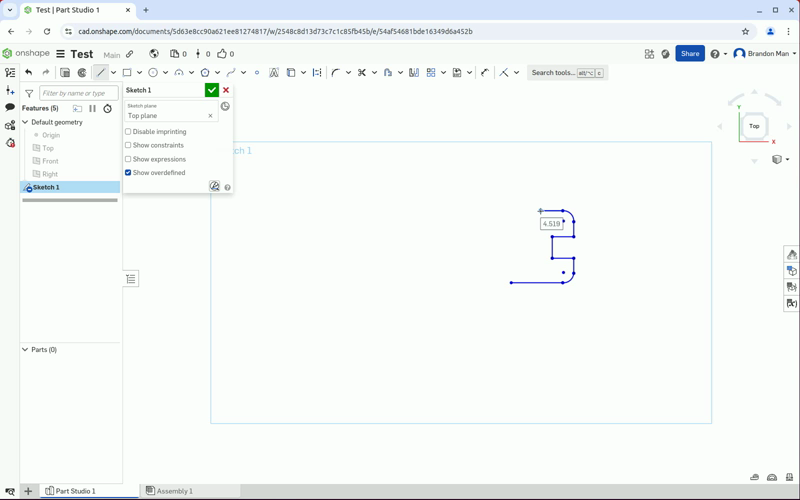
mouse_move(511, 282)
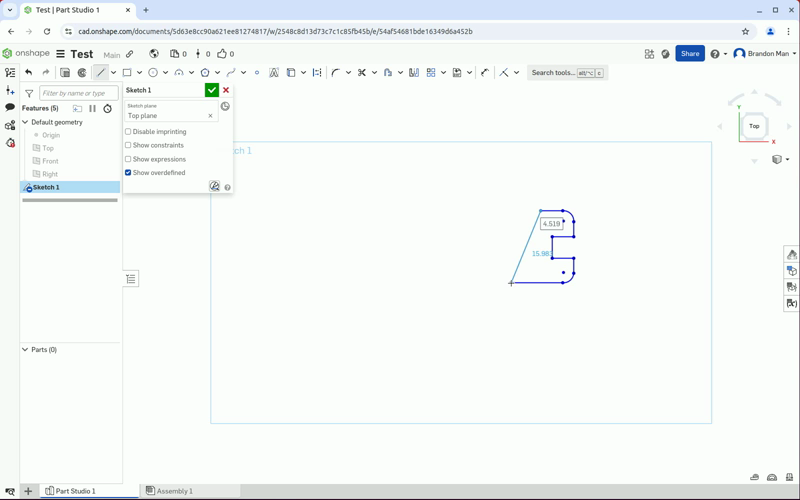
key_up(shift)
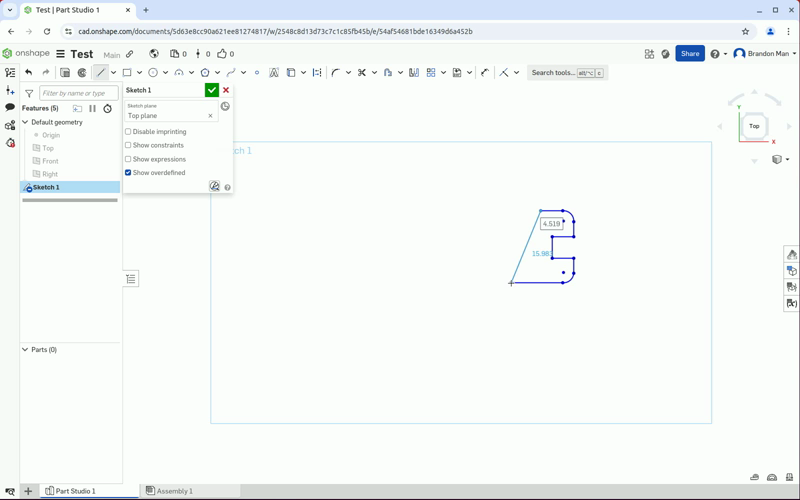
click(511, 282)
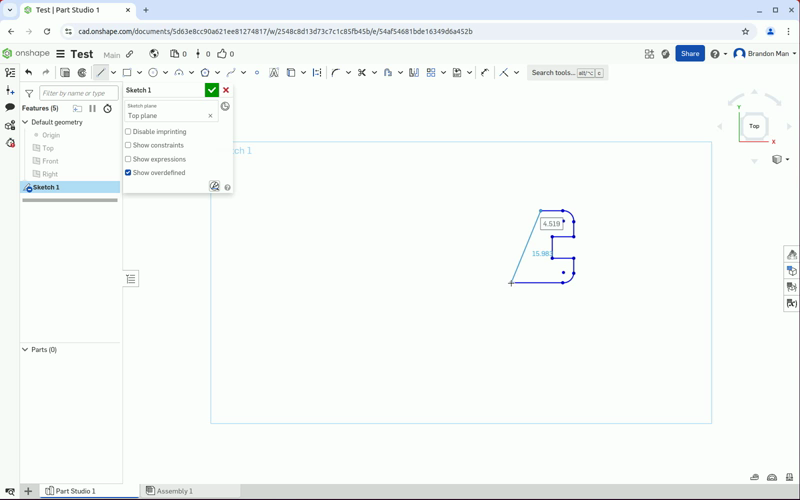
key(esc)
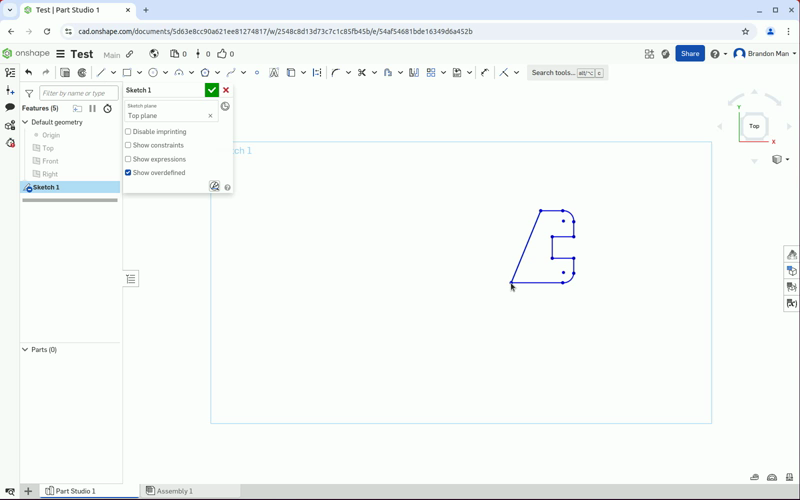
mouse_move(539, 271)
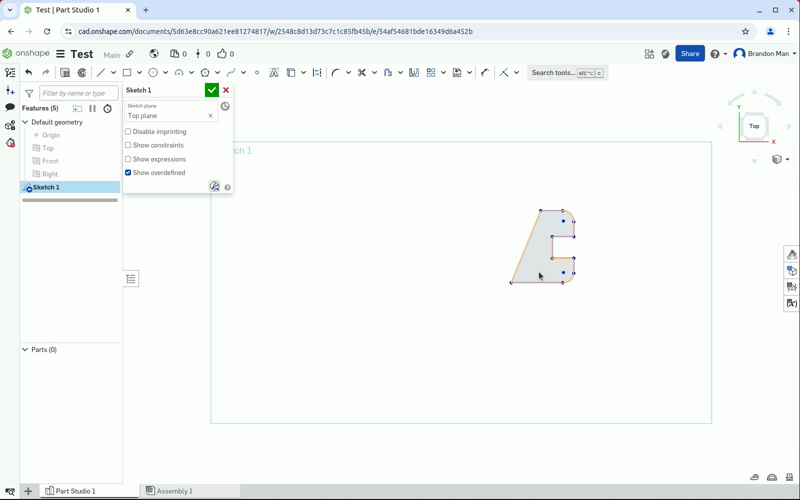
click(539, 271)
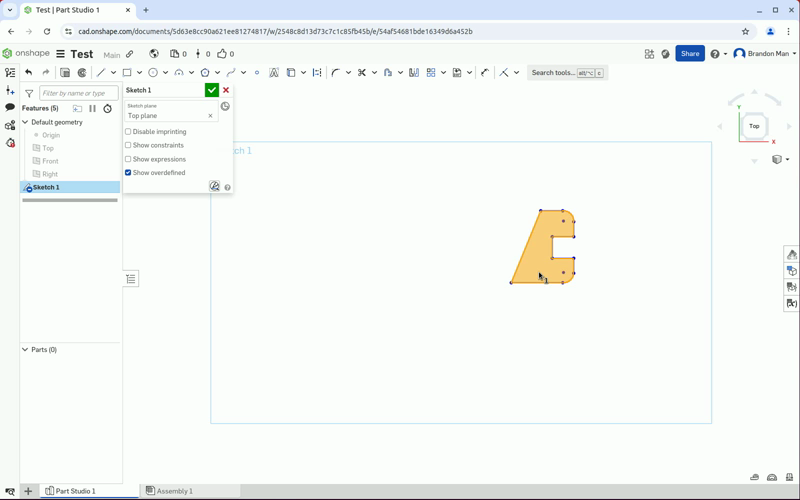
mouse_move(73, 352)
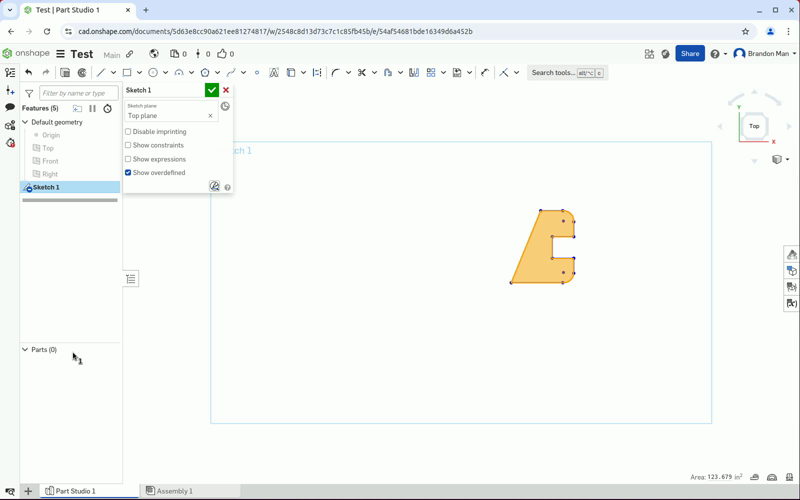
key(shift+y)
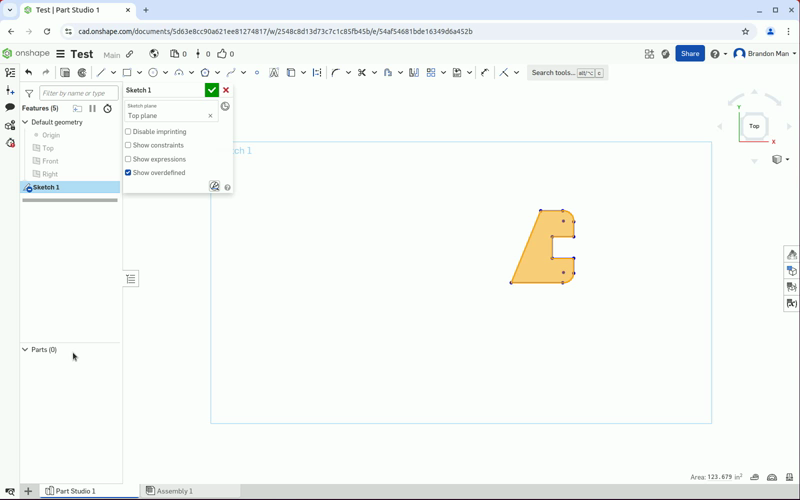
key(shift+e)
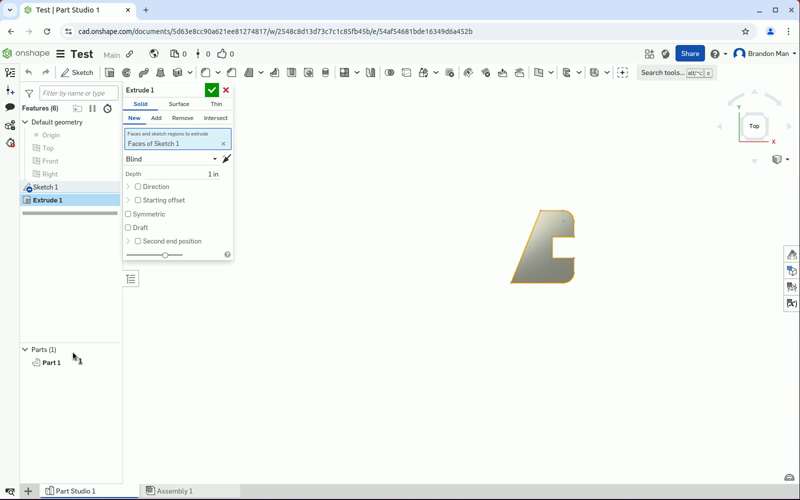
mouse_move(143, 106)
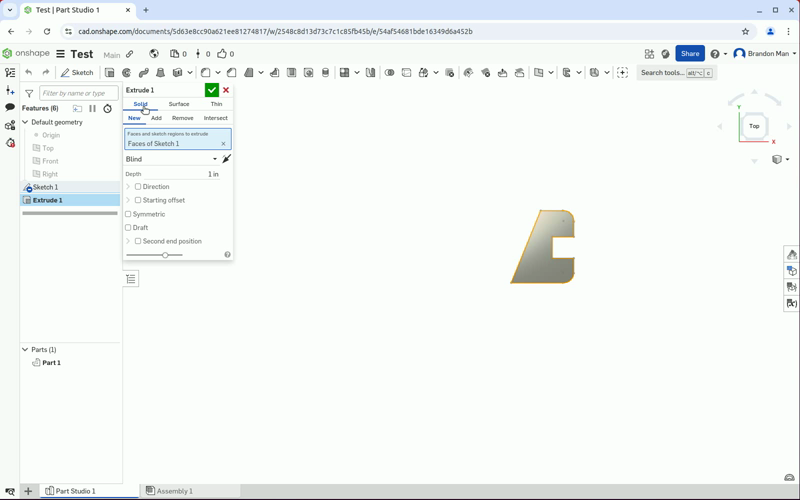
click(143, 106)
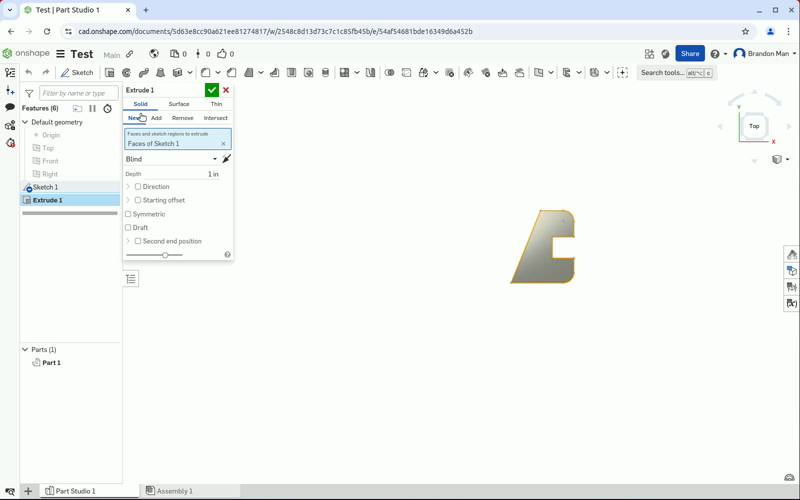
mouse_move(137, 120)
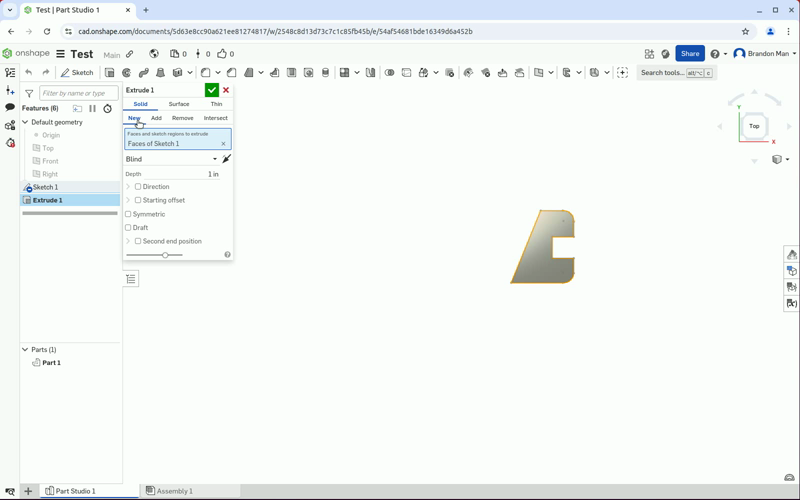
click(137, 120)
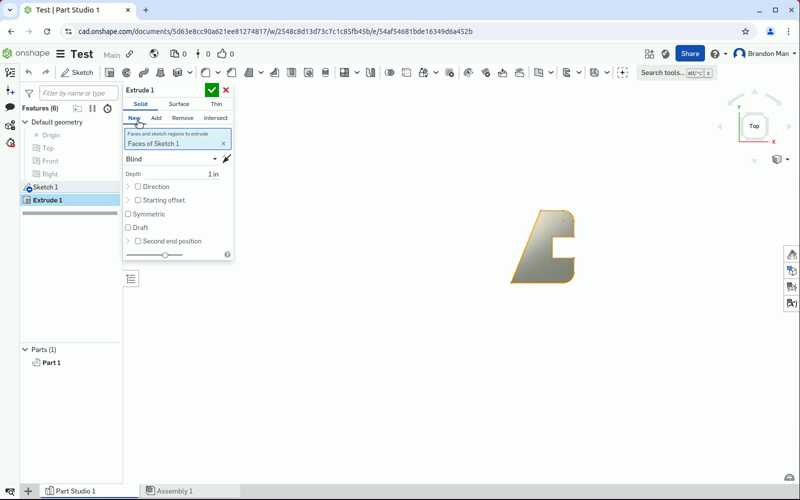
key(tab, 4)
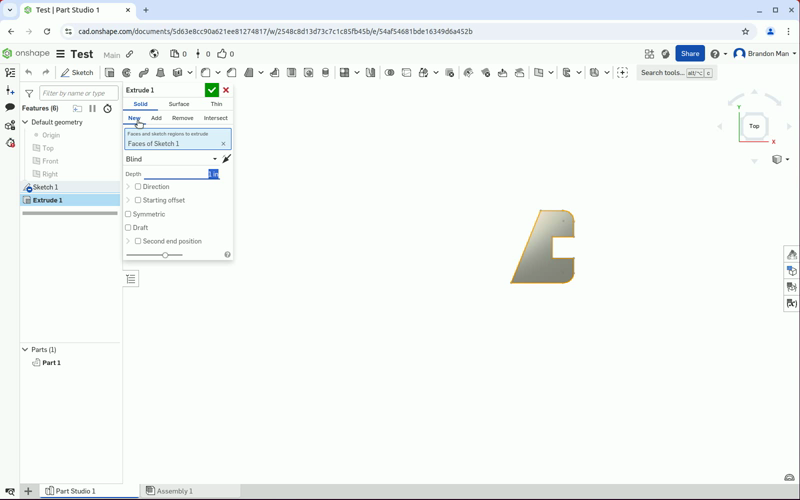
text(2.889)
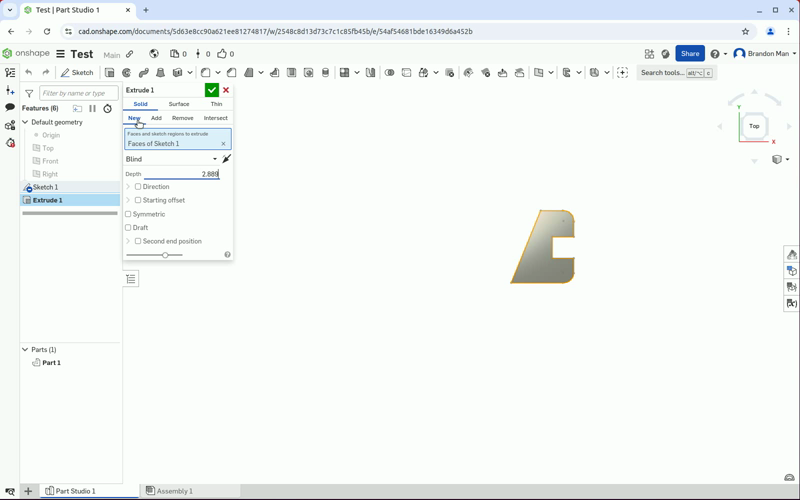
key(enter)
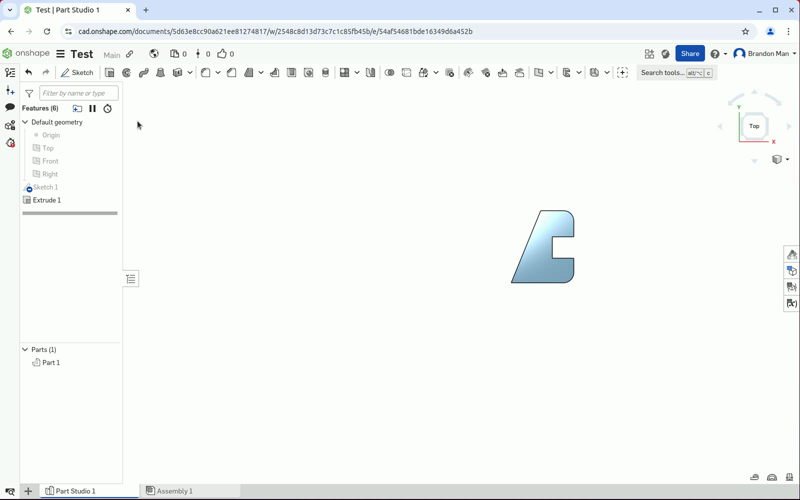
key(shift+h)
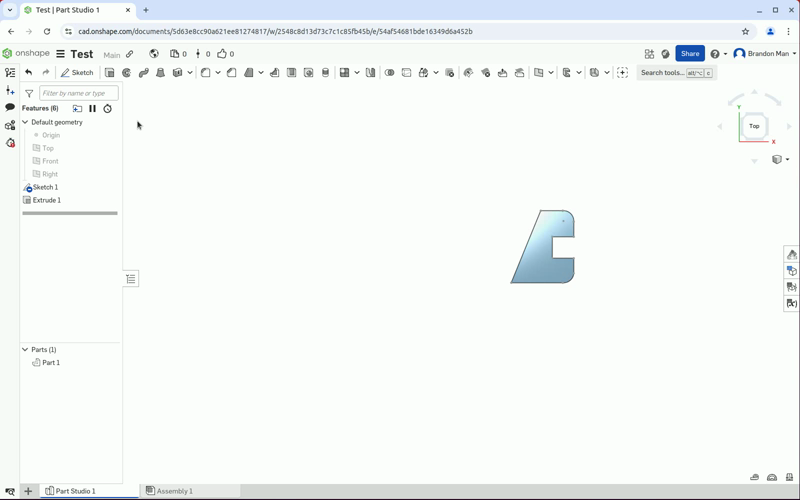
key(shift+h)
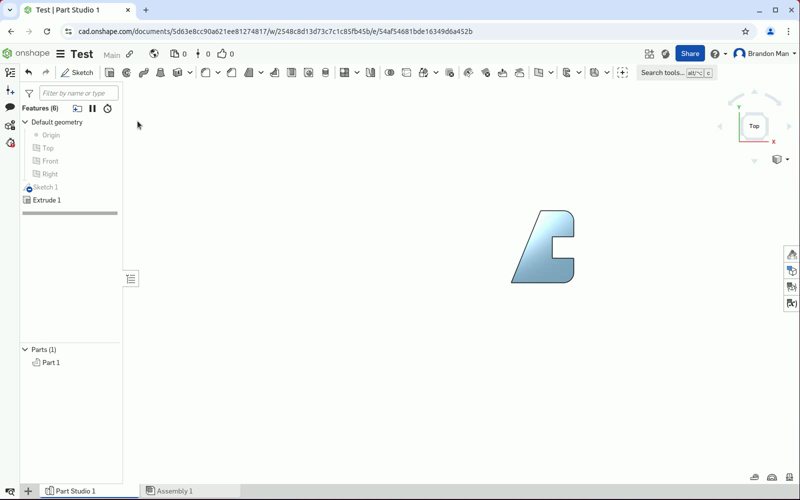
mouse_move(73, 189)
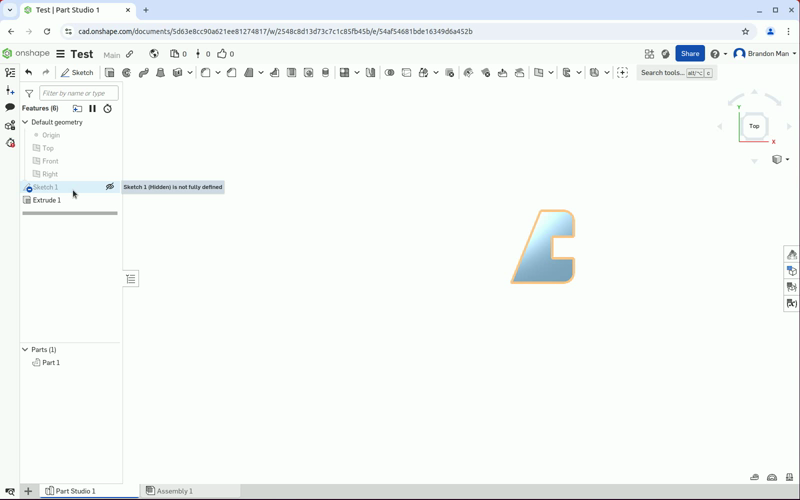
click(73, 189)
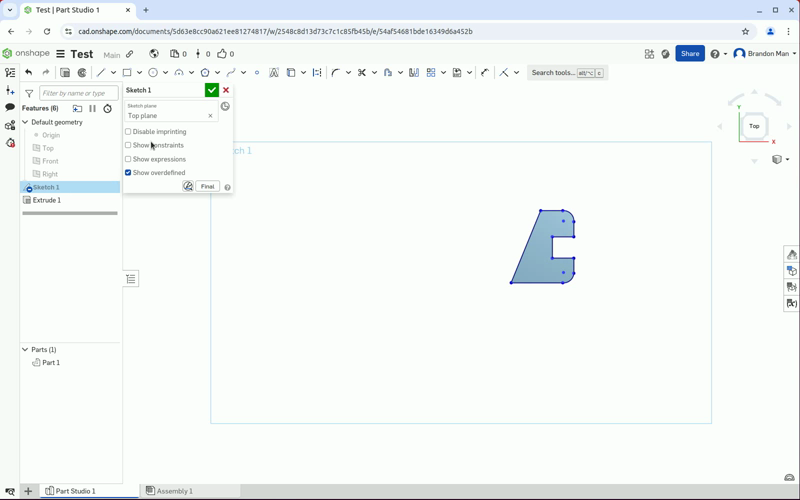
mouse_move(229, 92)
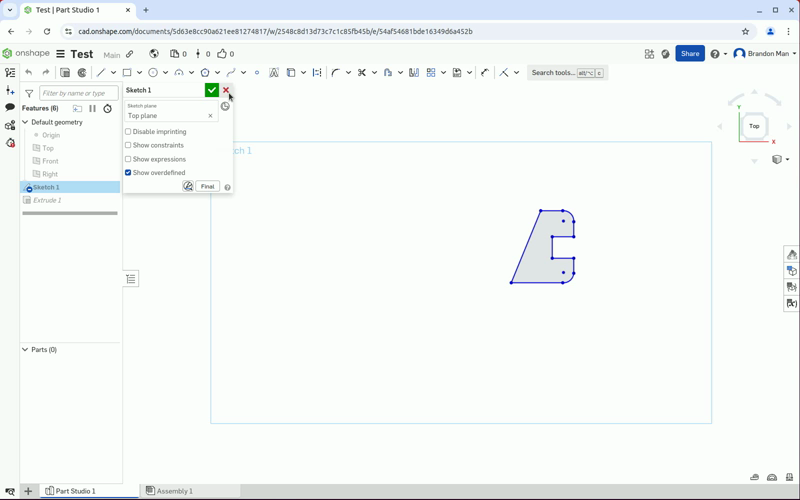
click(229, 92)
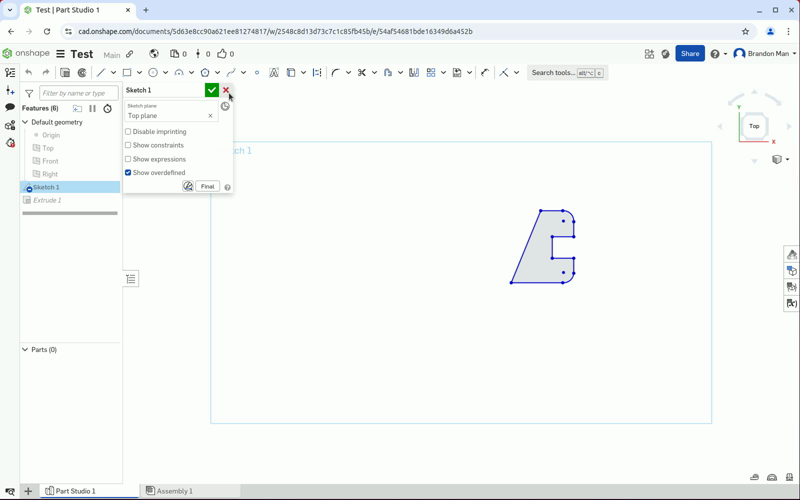
key(shift+s)
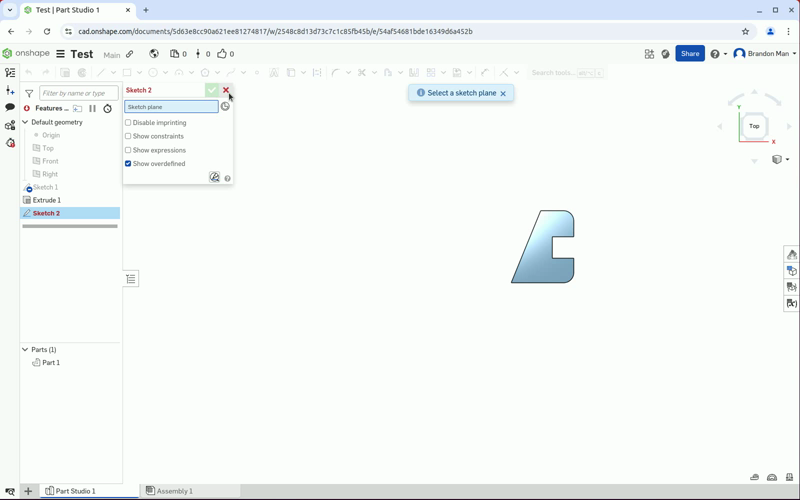
mouse_move(73, 150)
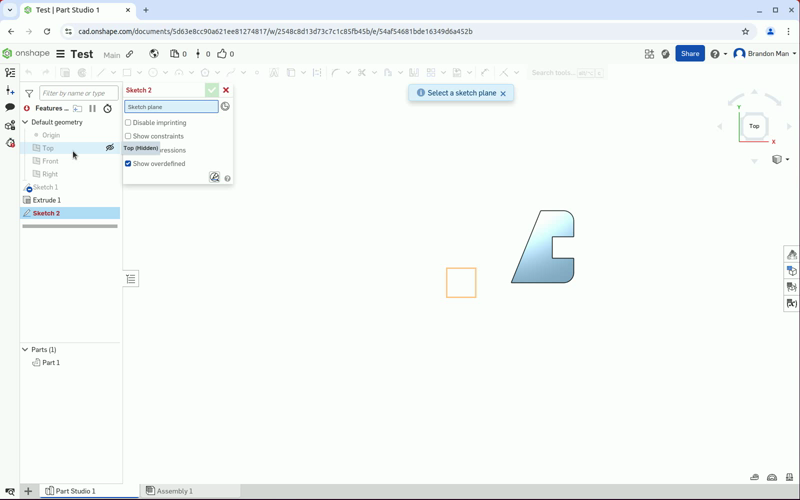
click(73, 150)
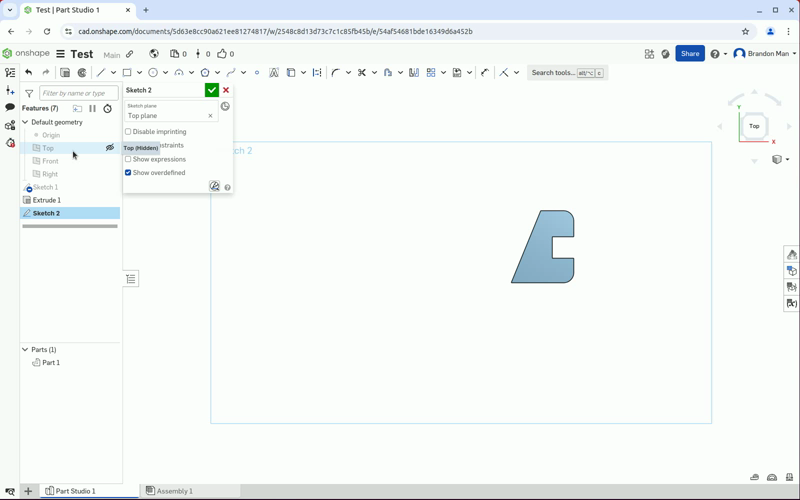
mouse_move(73, 352)
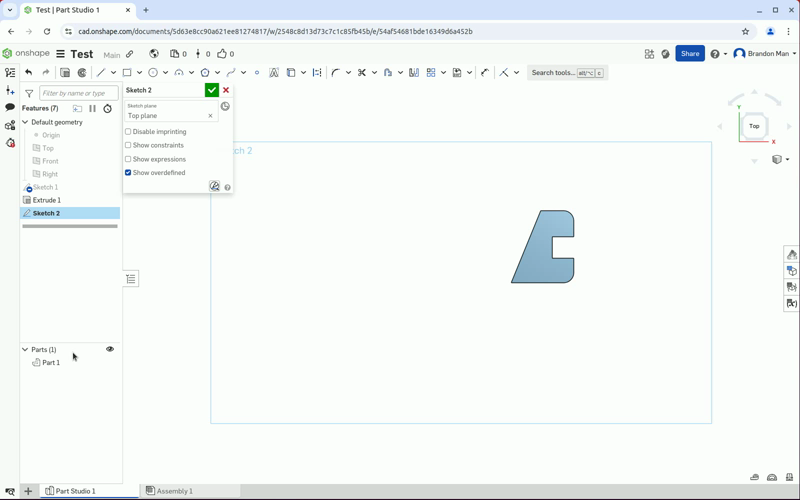
key(y)
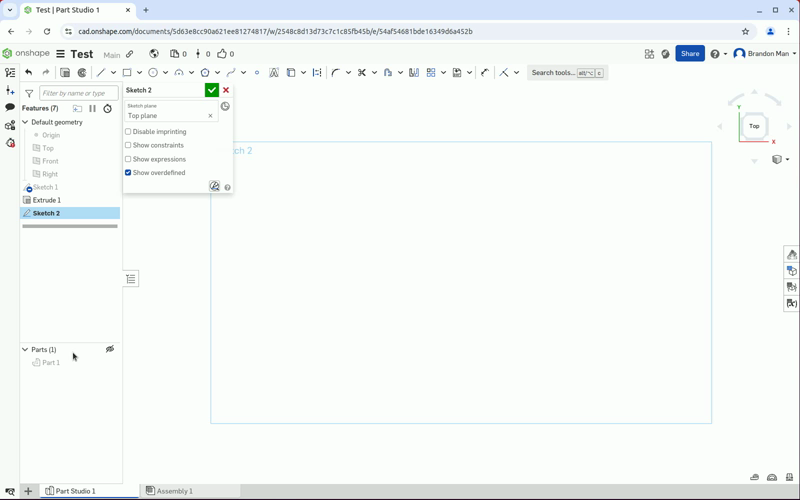
key(a)
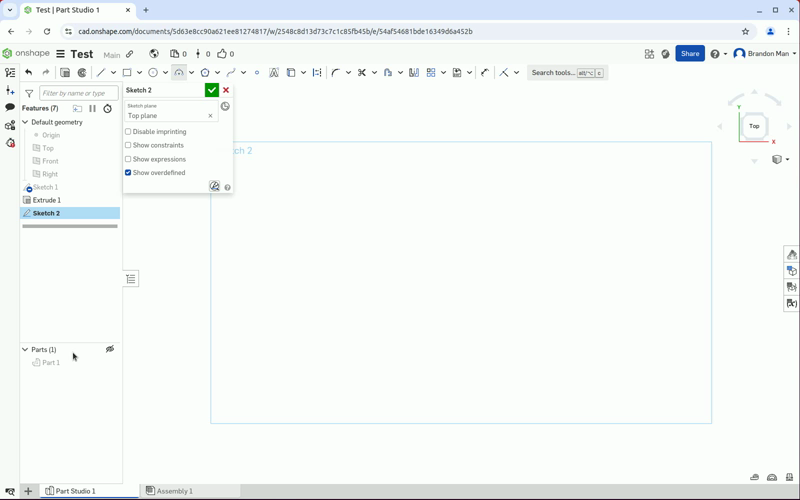
key_down(shift)
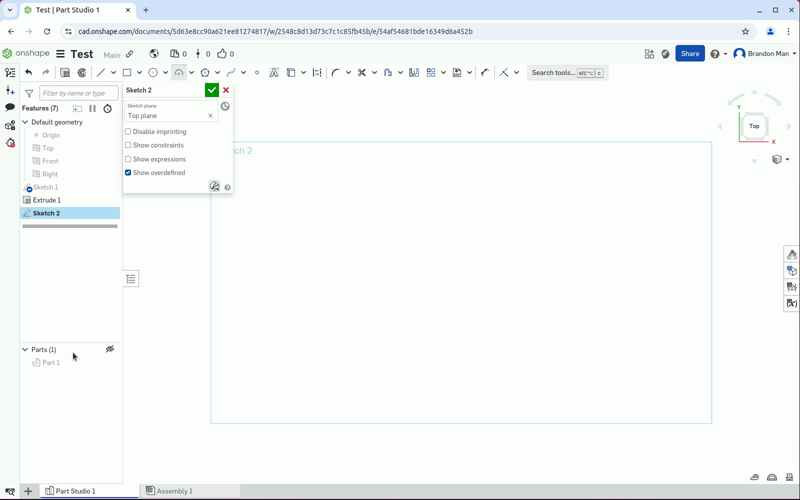
mouse_move(450, 273)
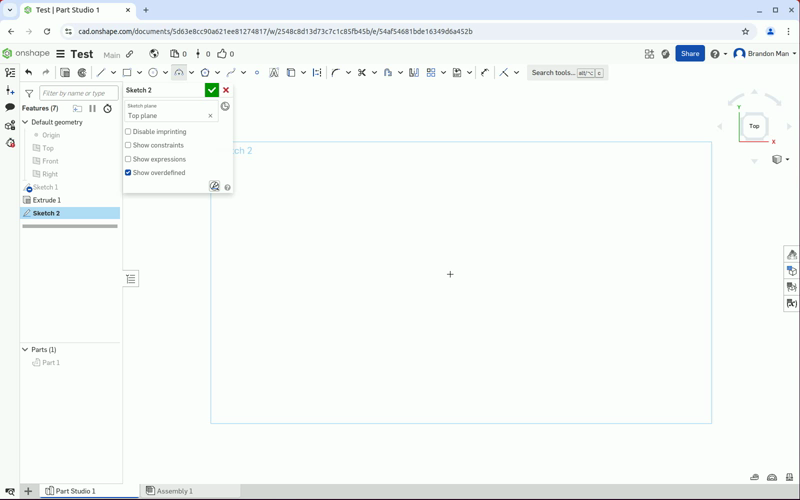
click(450, 273)
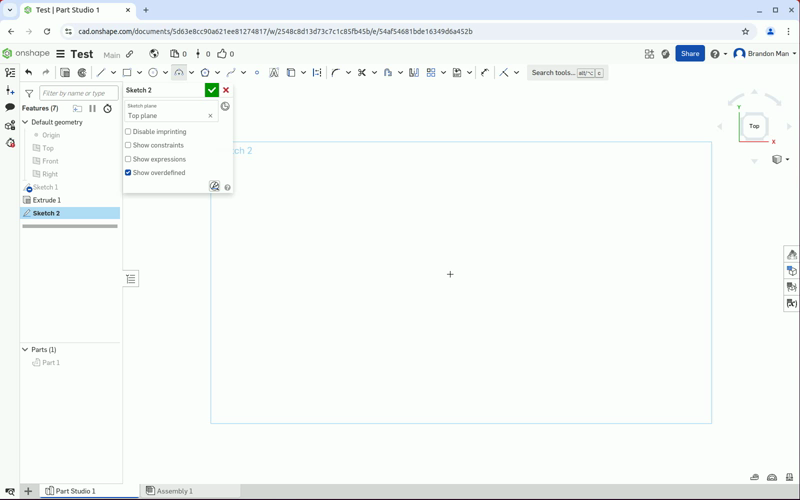
key_up(shift)
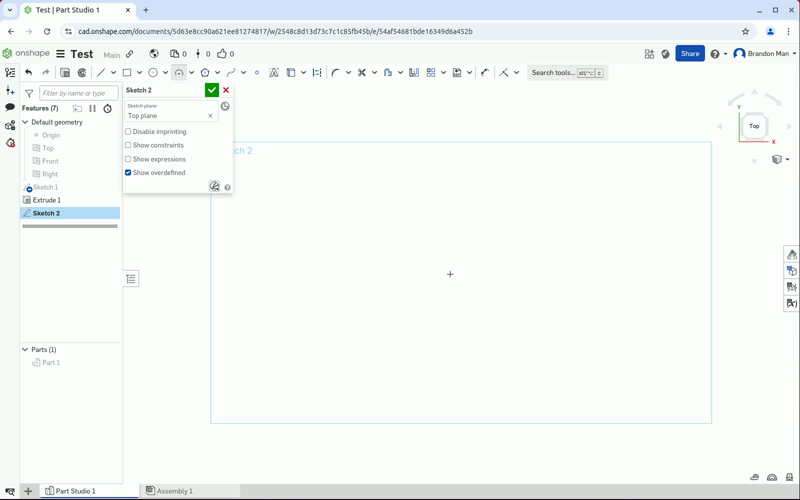
key_down(shift)
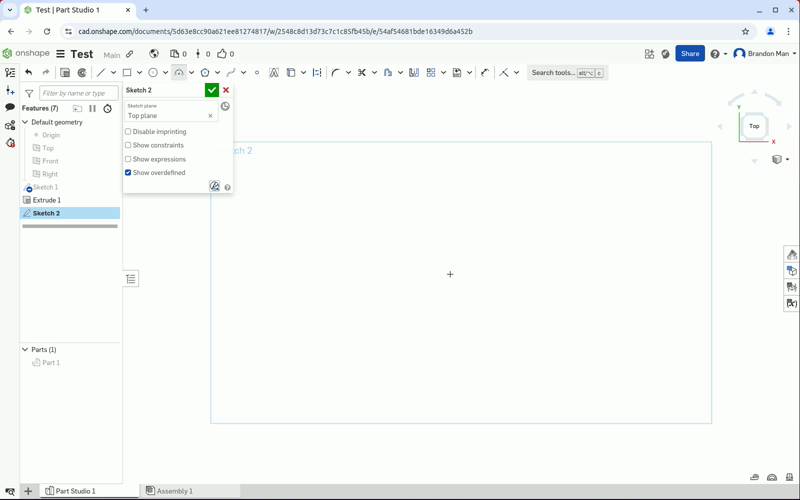
mouse_move(461, 283)
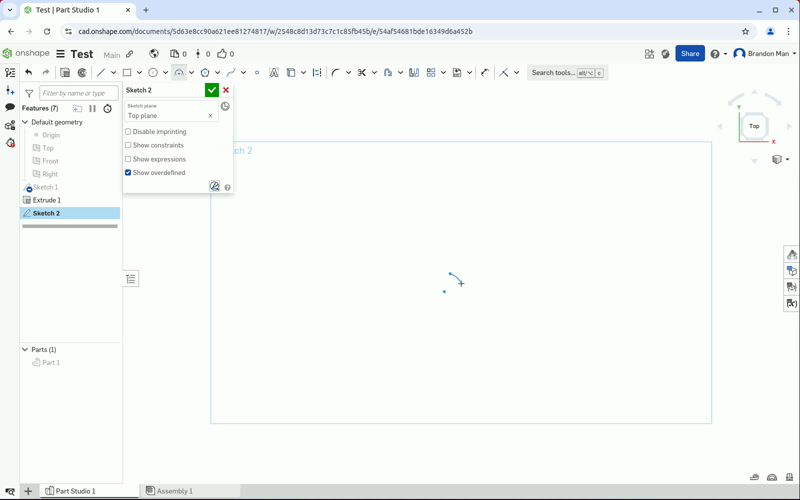
click(461, 283)
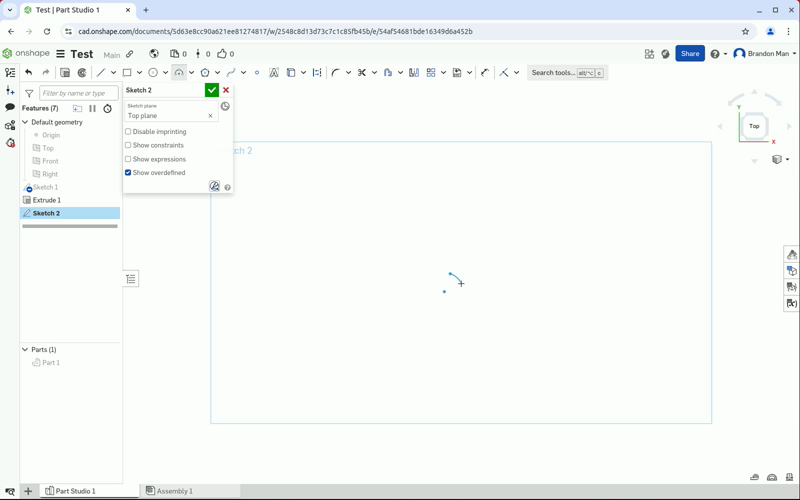
mouse_move(453, 280)
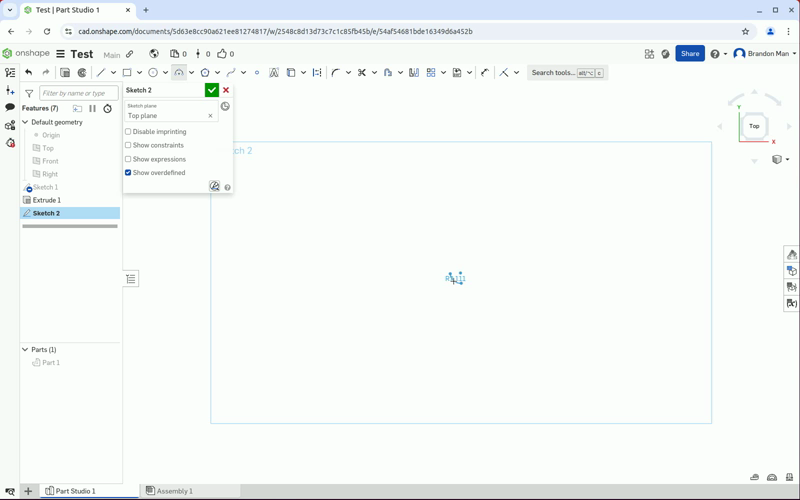
click(453, 280)
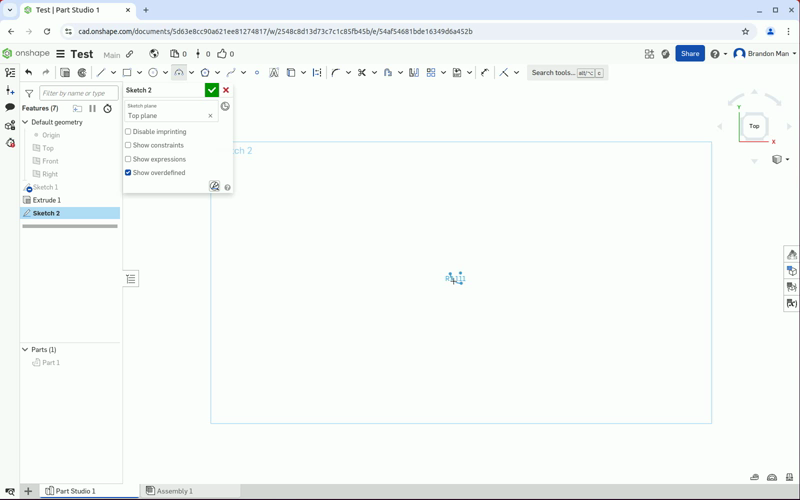
key_up(shift)
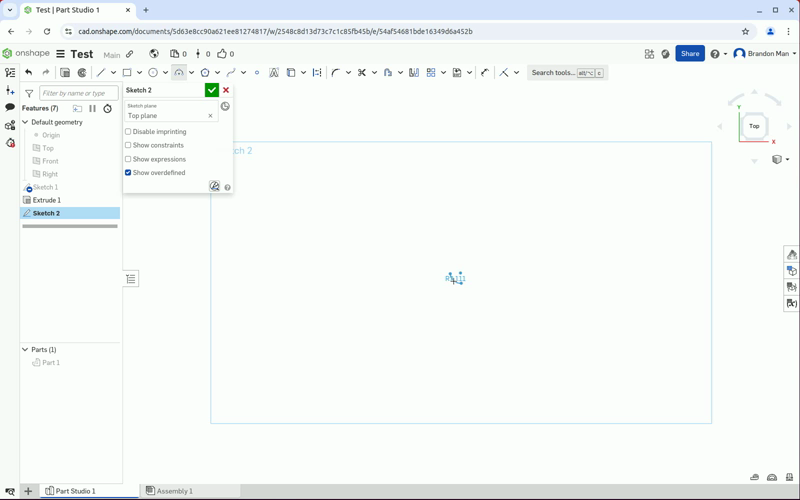
key(esc)
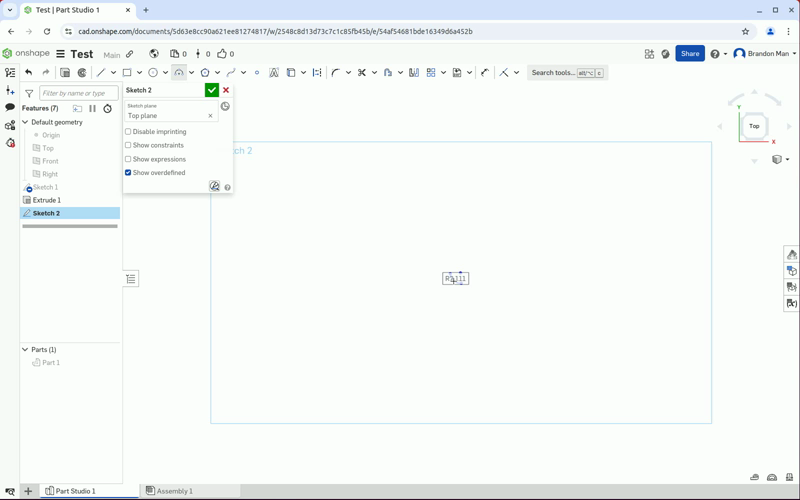
key(l)
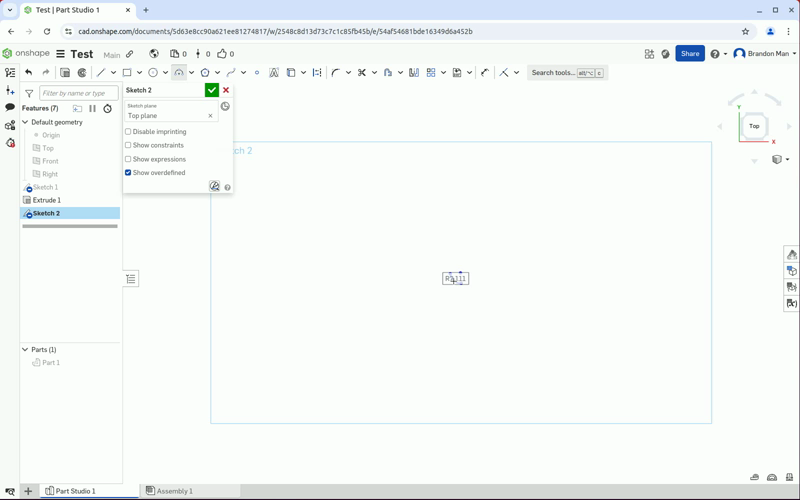
mouse_move(461, 283)
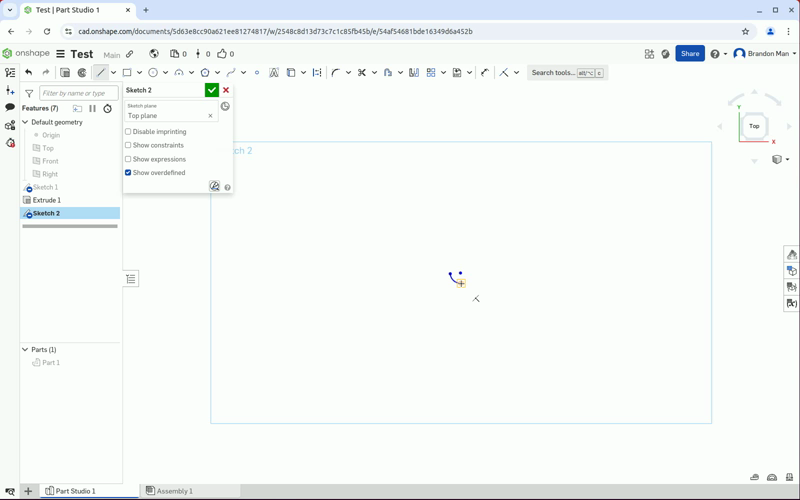
click(461, 283)
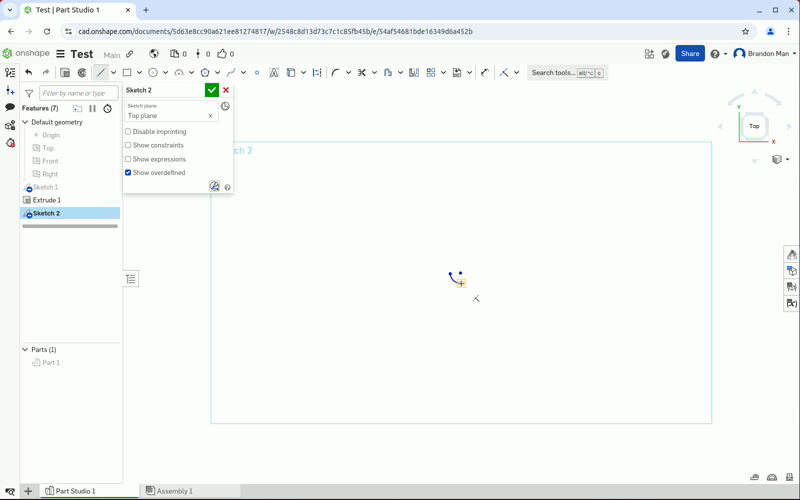
key_down(shift)
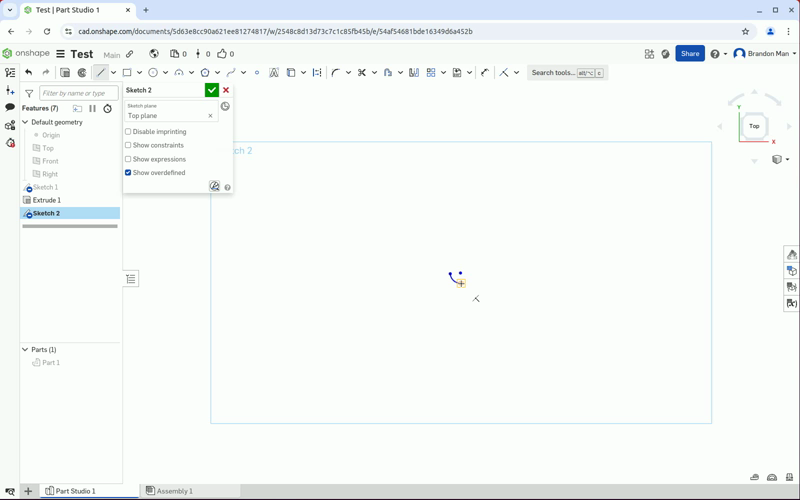
mouse_move(491, 283)
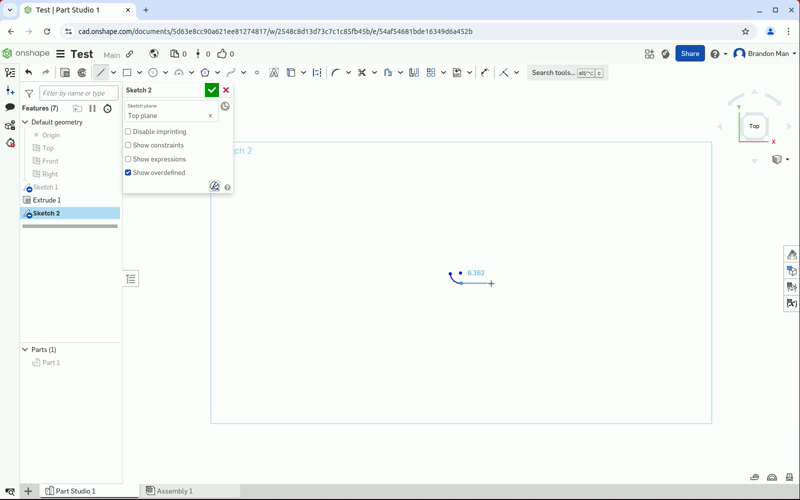
mouse_move(511, 283)
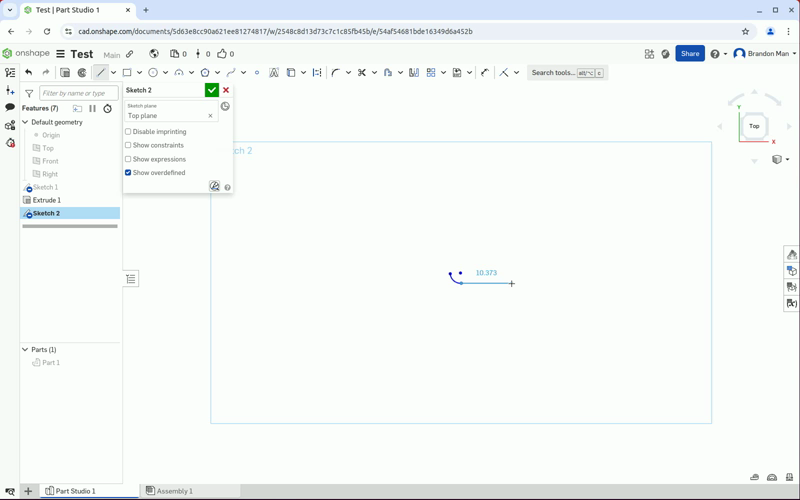
click(511, 283)
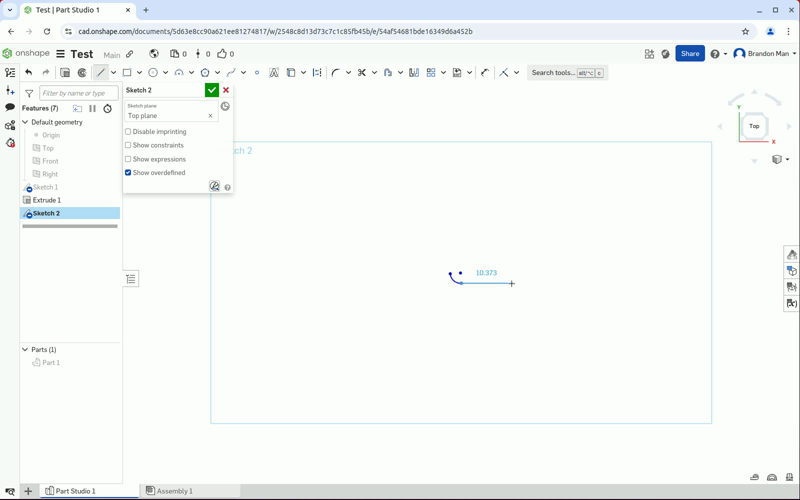
key_up(shift)
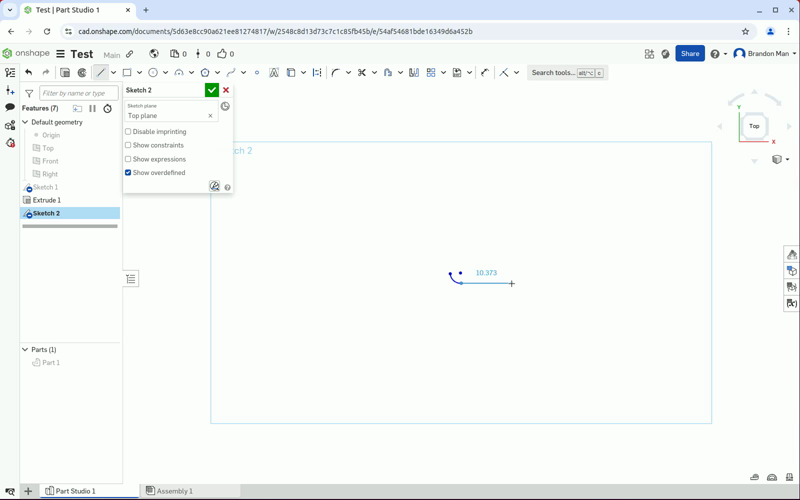
key_down(shift)
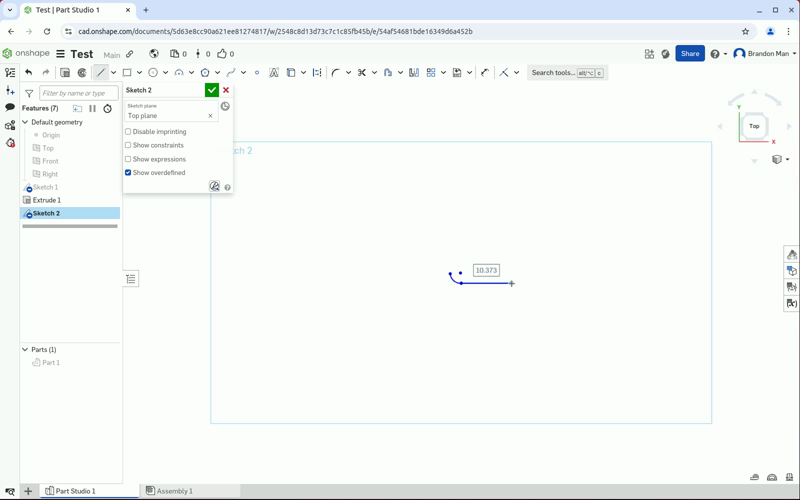
mouse_move(482, 212)
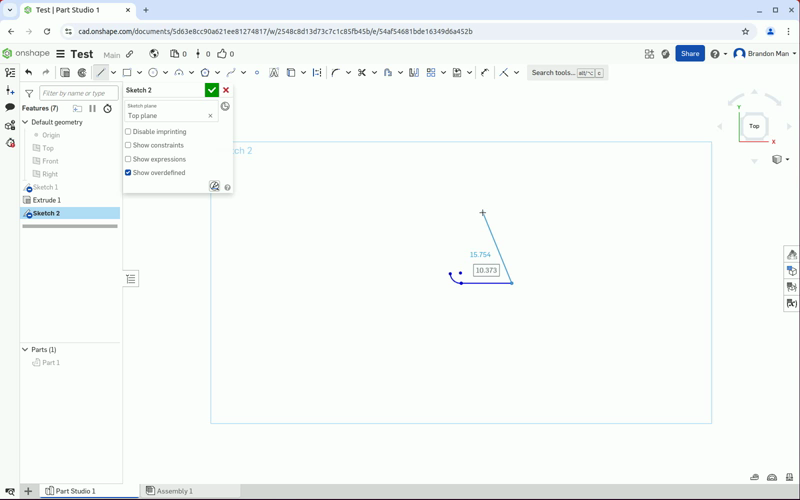
click(482, 212)
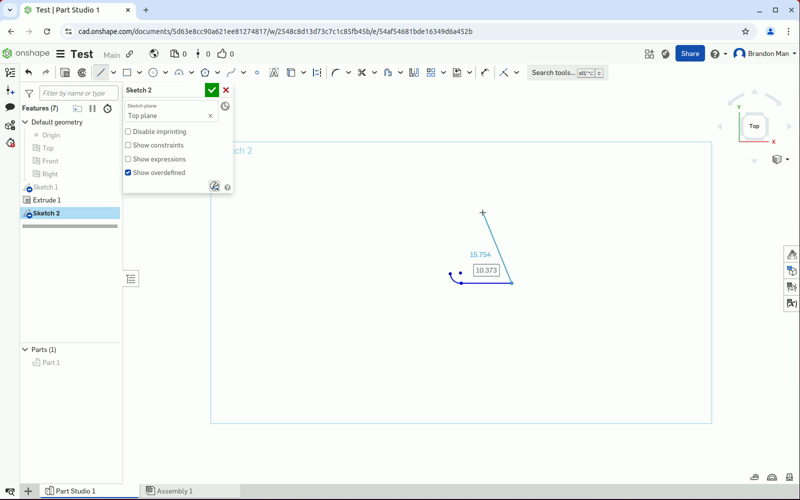
key_up(shift)
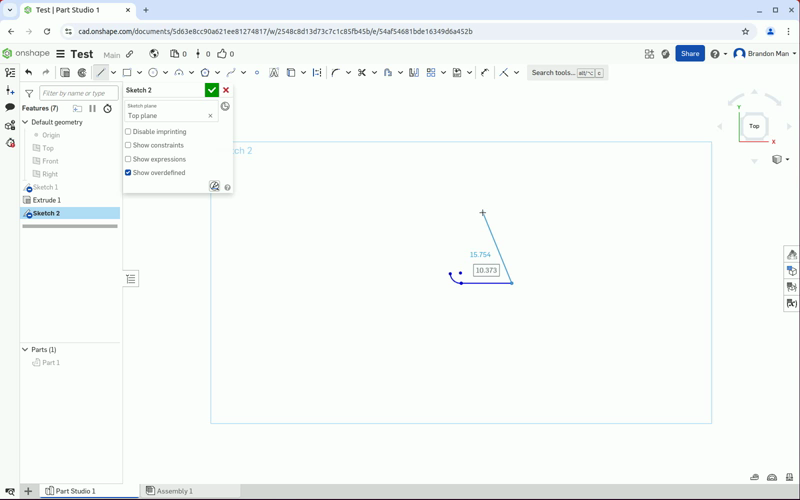
key_down(shift)
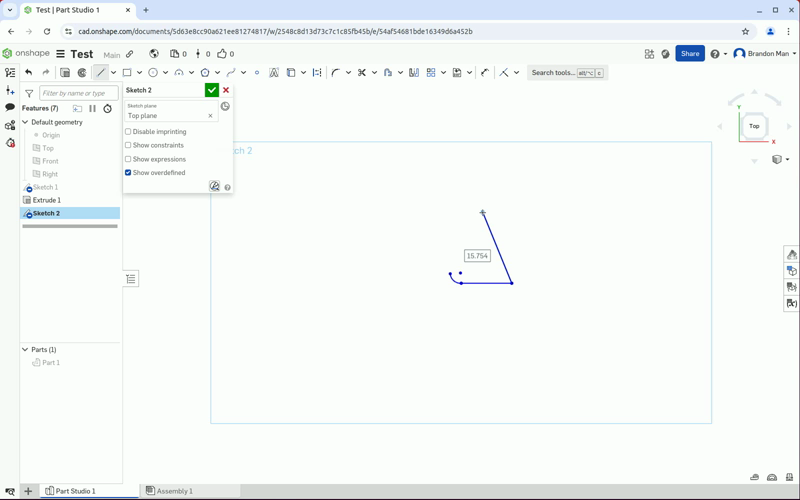
mouse_move(512, 212)
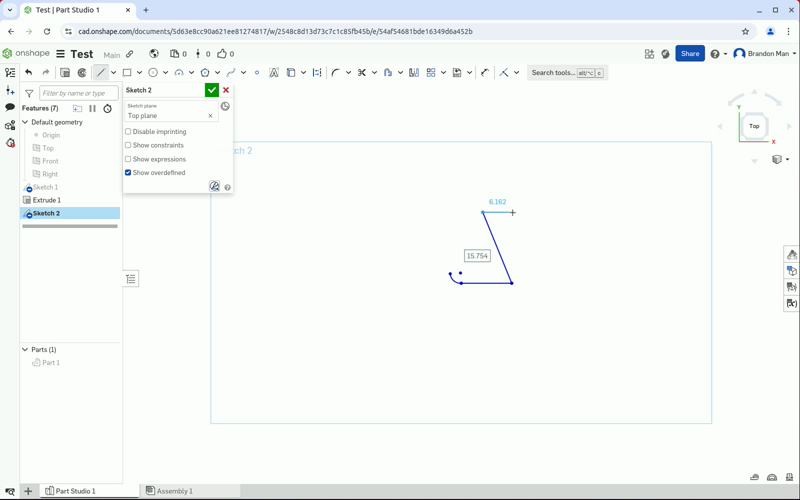
mouse_move(461, 212)
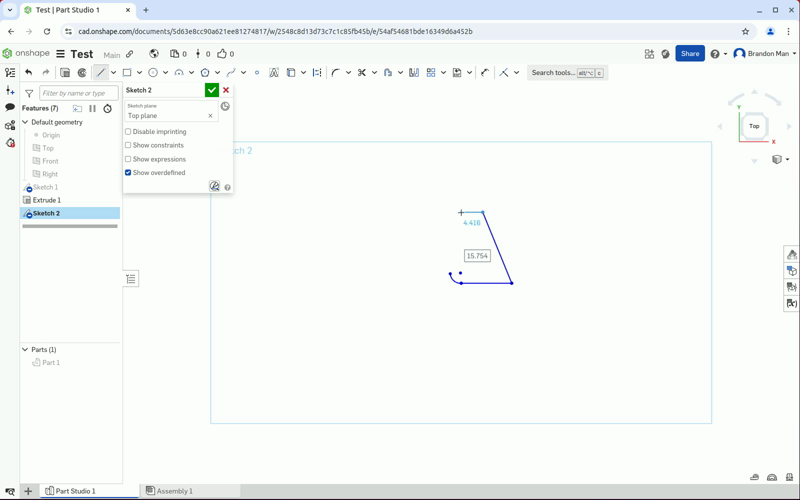
click(461, 212)
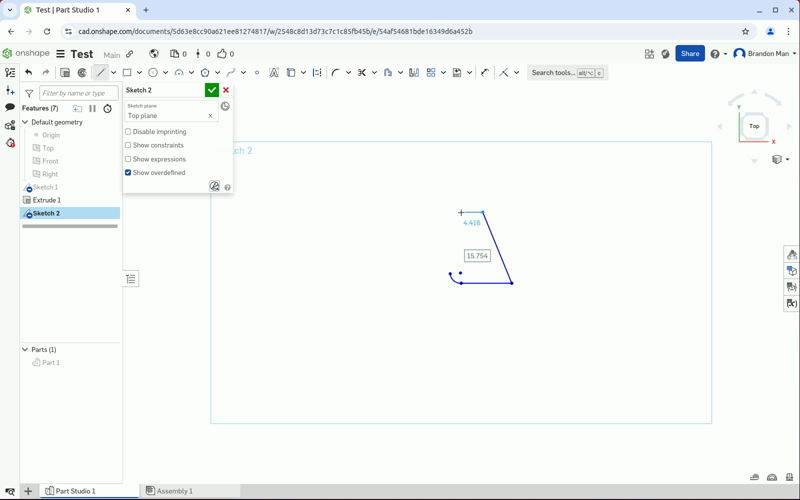
key_up(shift)
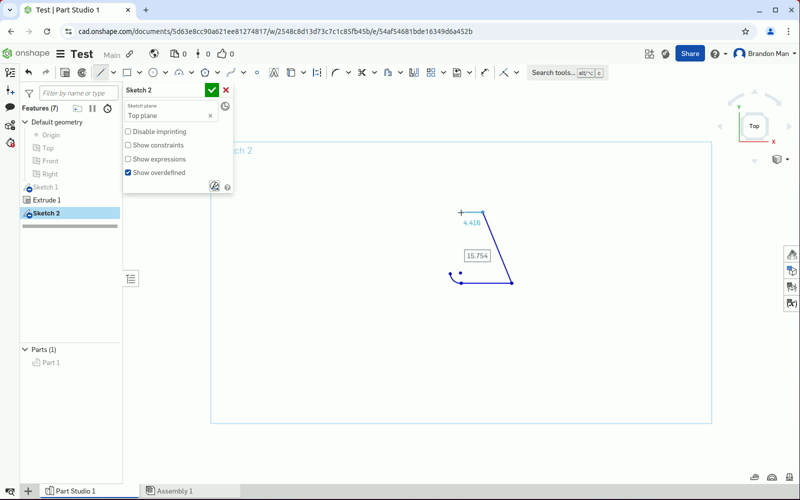
key(esc)
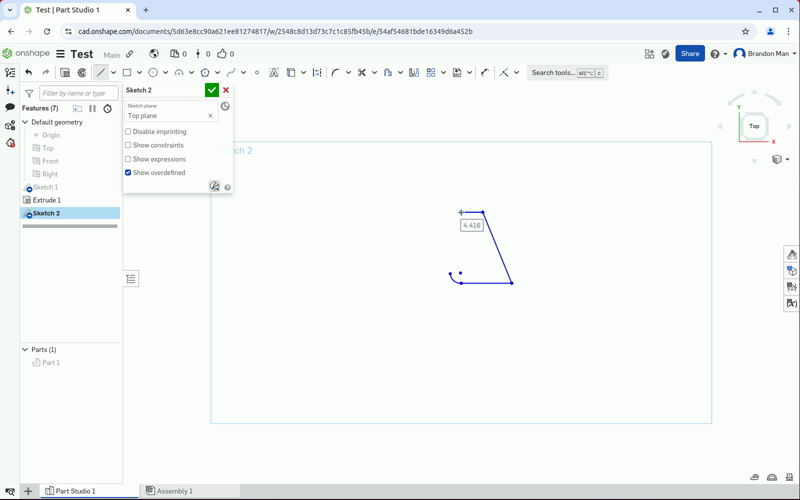
key(a)
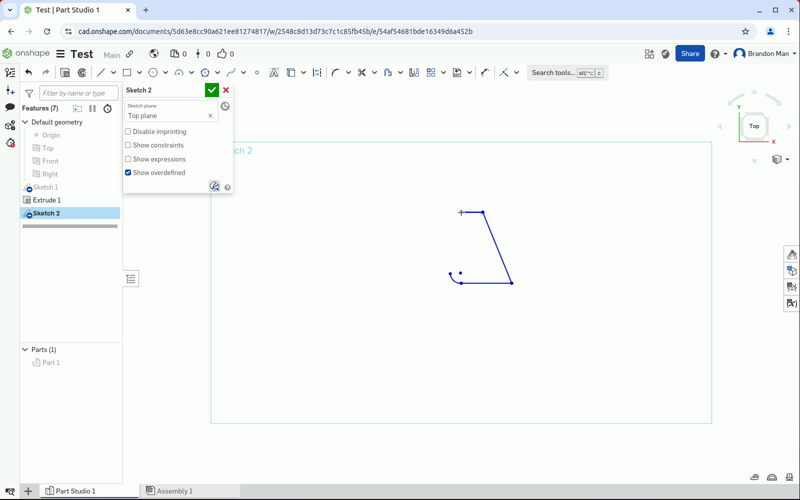
mouse_move(461, 212)
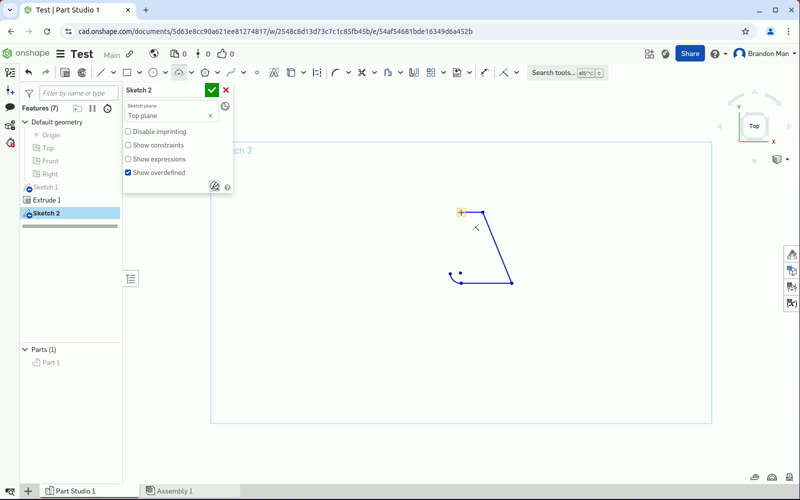
click(461, 212)
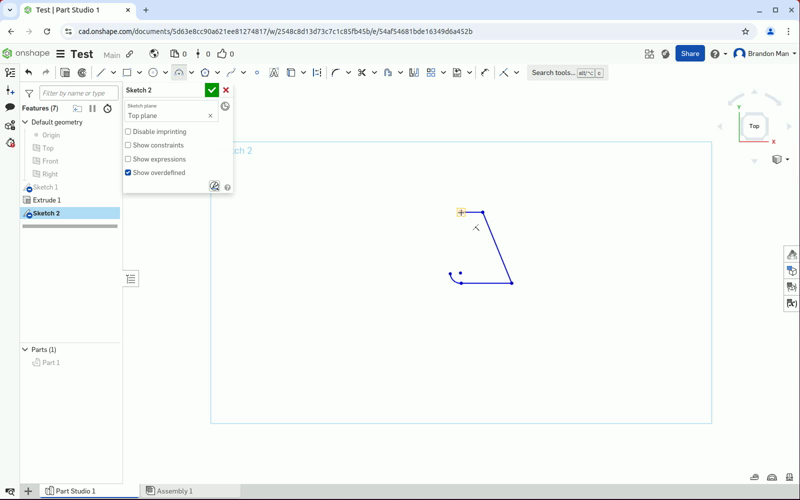
key_down(shift)
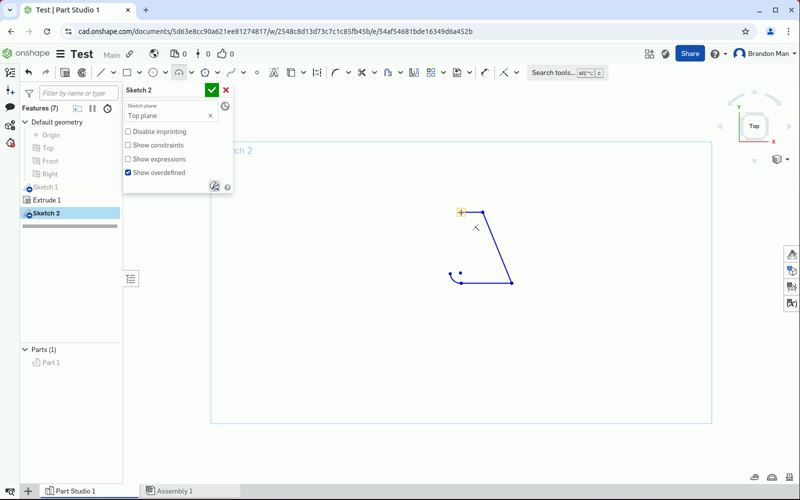
mouse_move(450, 223)
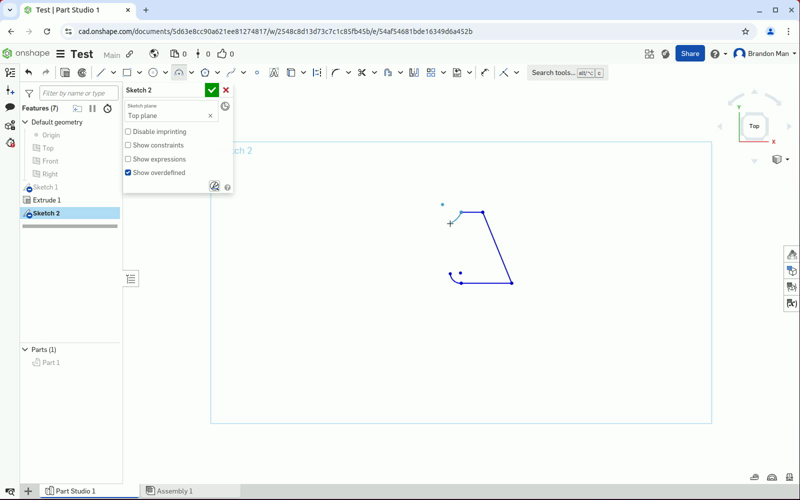
click(450, 223)
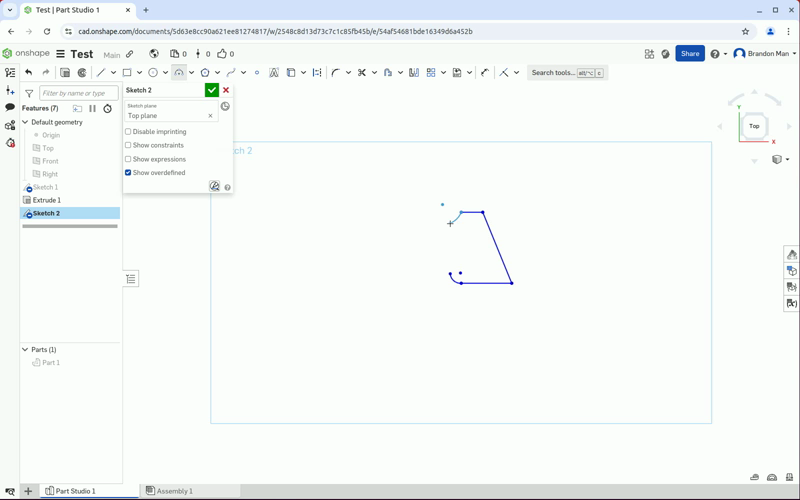
mouse_move(453, 215)
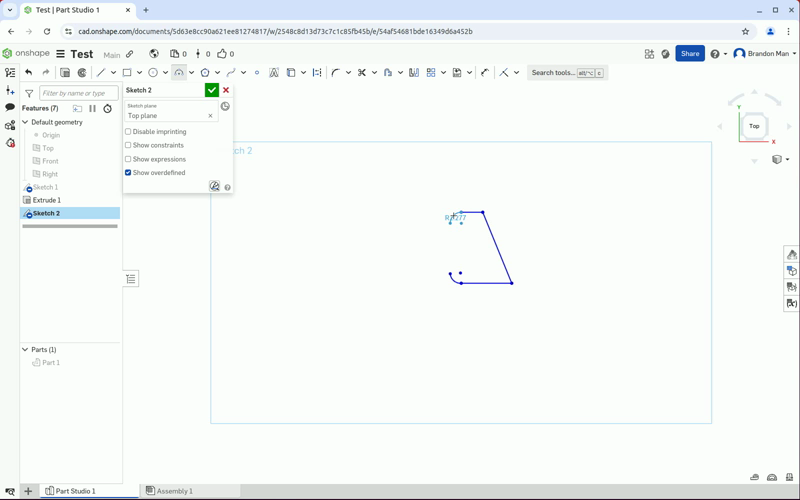
click(453, 215)
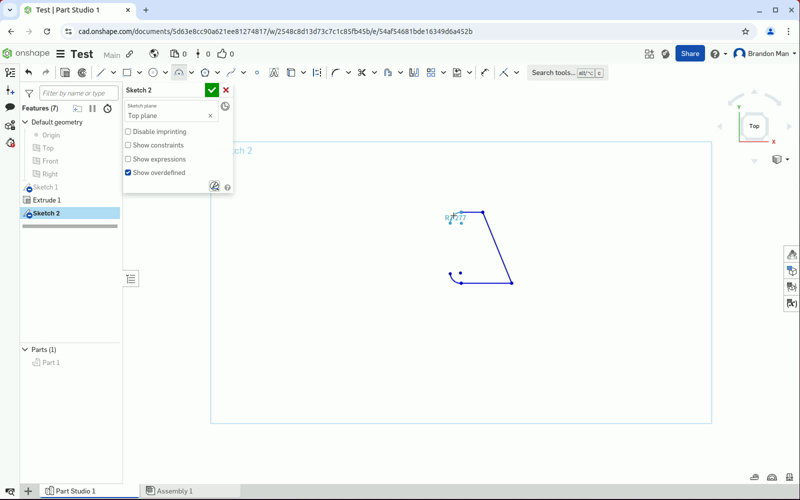
key_up(shift)
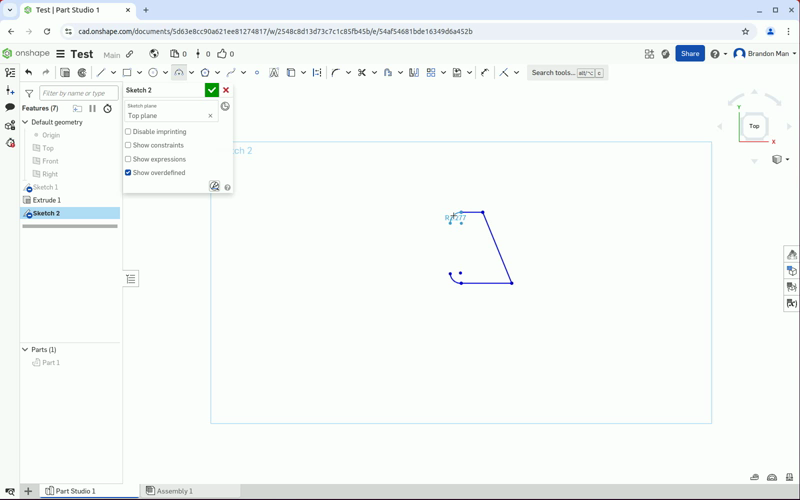
key(esc)
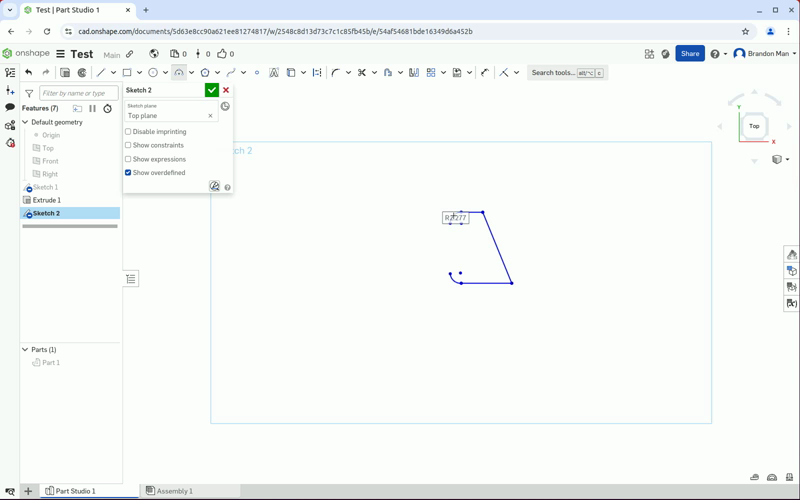
key(l)
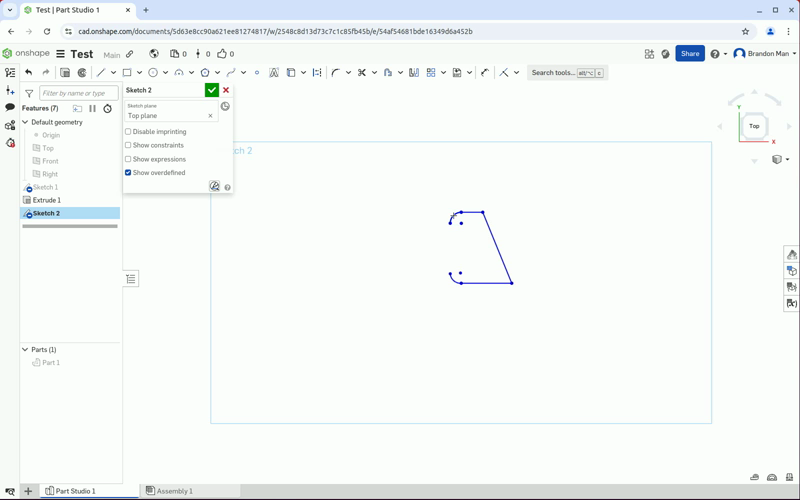
mouse_move(450, 223)
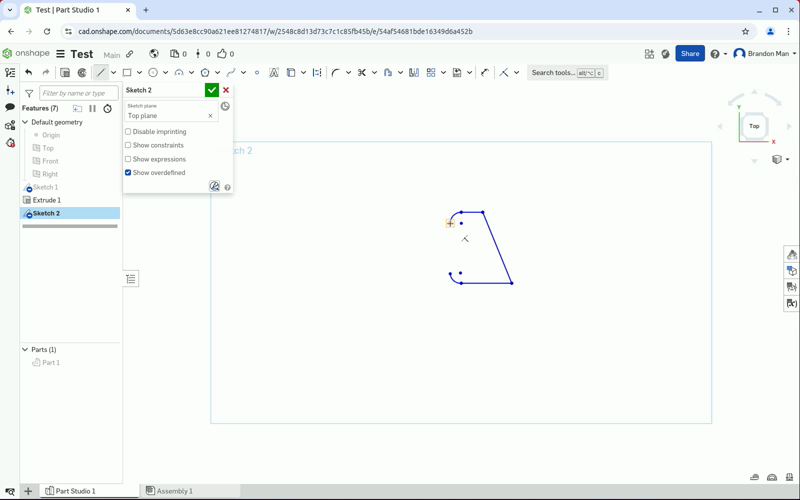
click(450, 223)
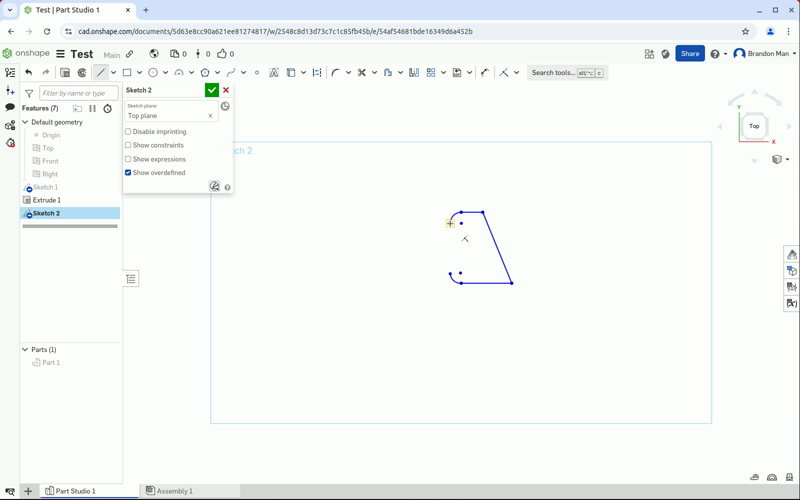
key_down(shift)
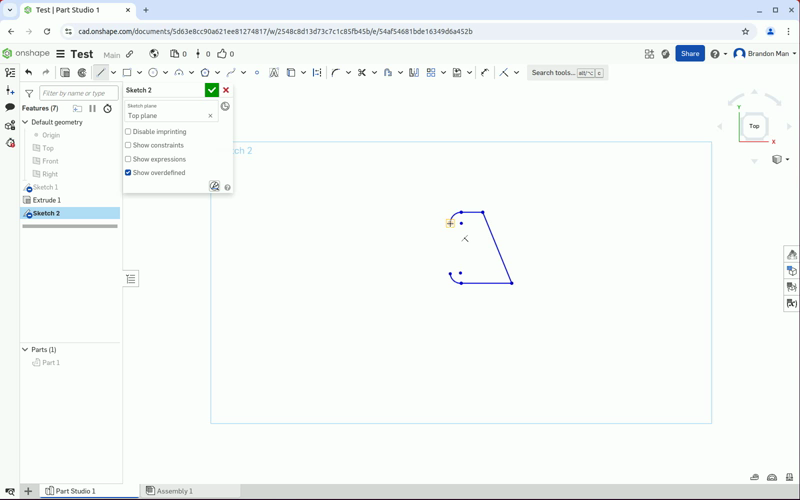
mouse_move(480, 223)
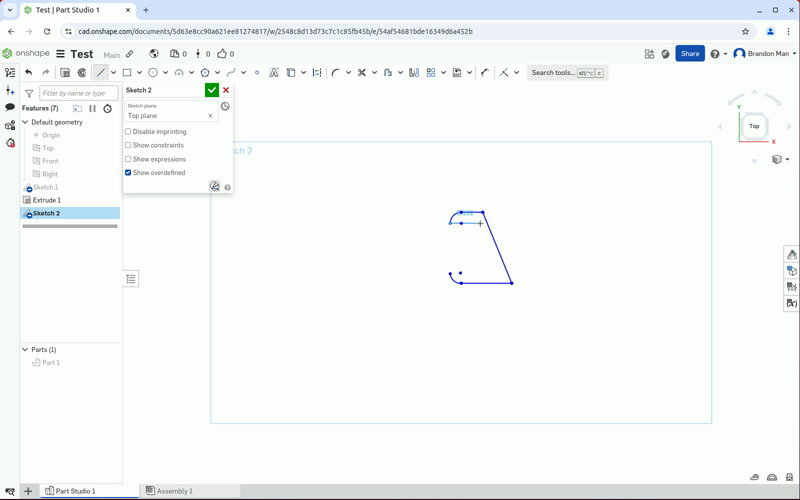
mouse_move(450, 237)
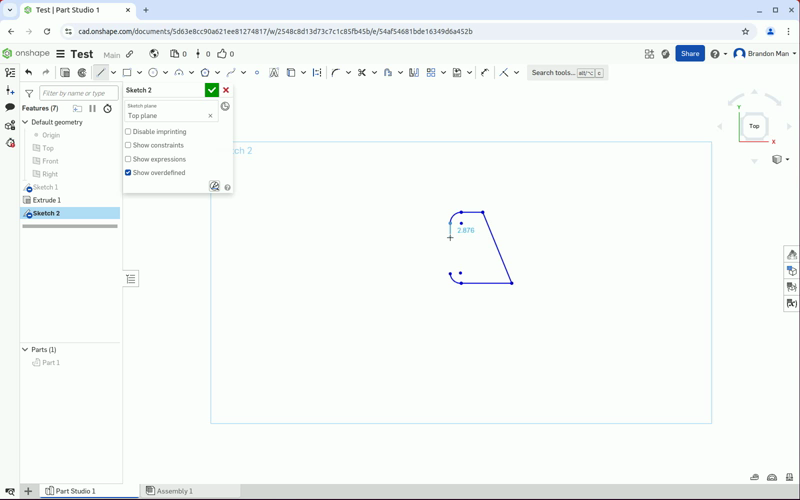
click(450, 237)
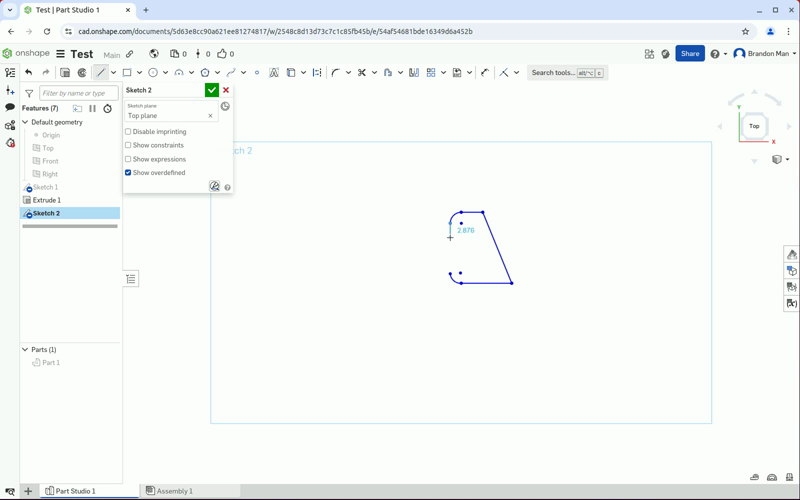
key_up(shift)
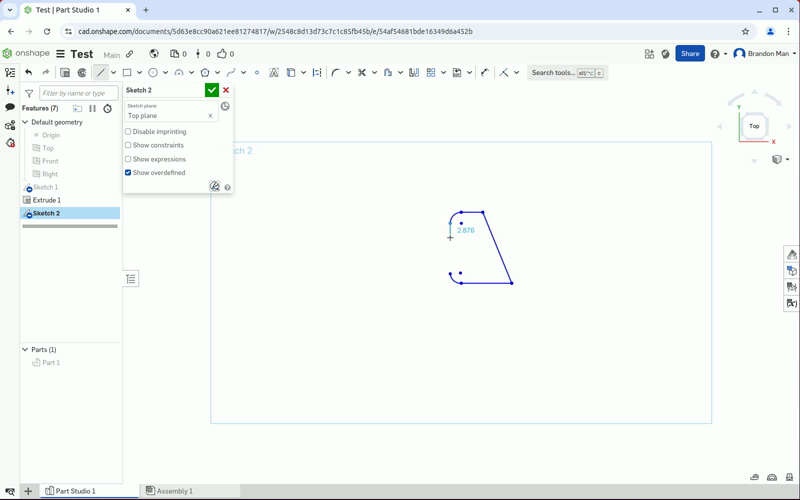
key_down(shift)
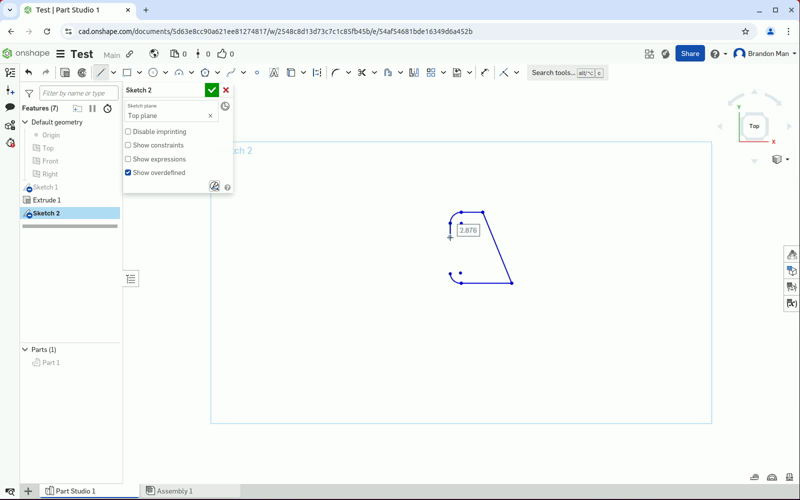
mouse_move(480, 237)
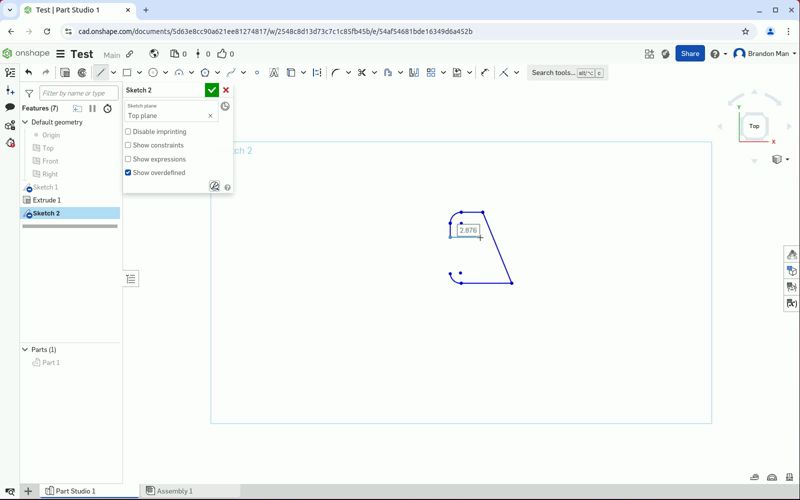
mouse_move(472, 237)
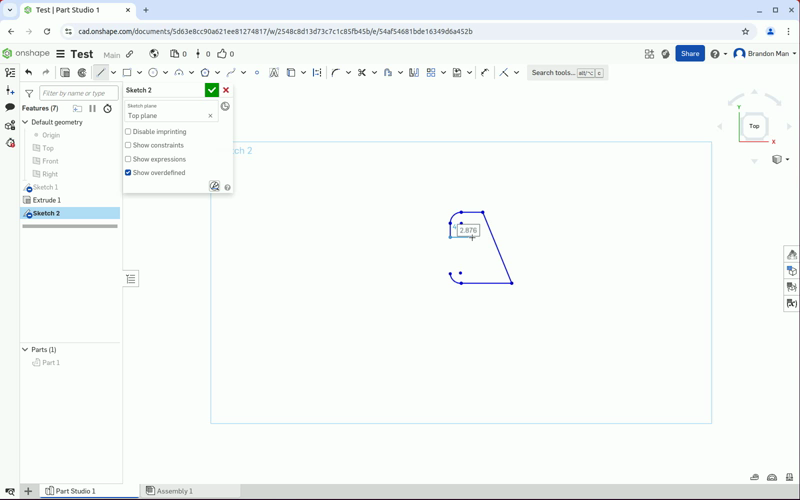
click(472, 237)
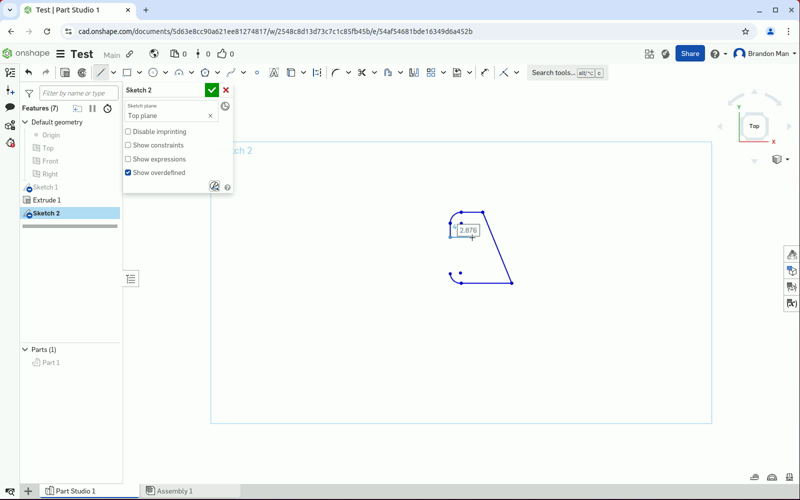
key_up(shift)
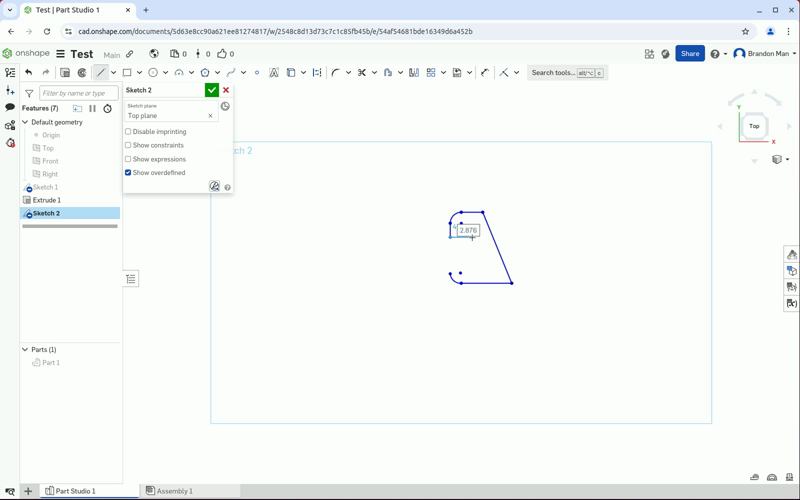
key_down(shift)
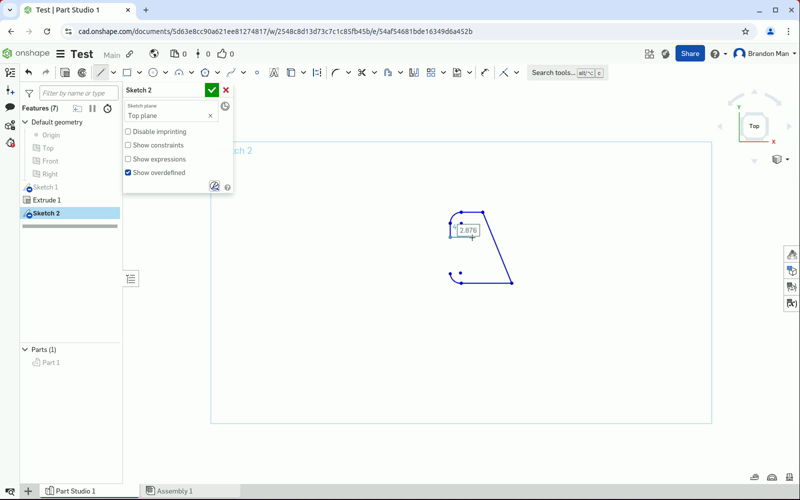
mouse_move(502, 237)
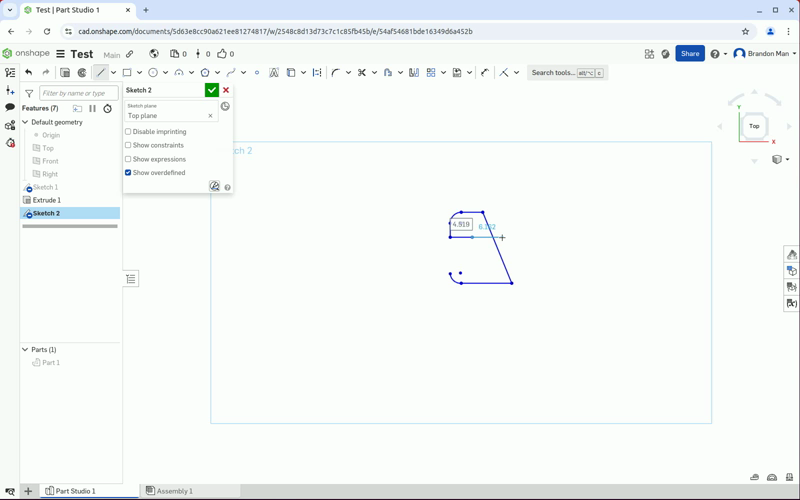
mouse_move(472, 259)
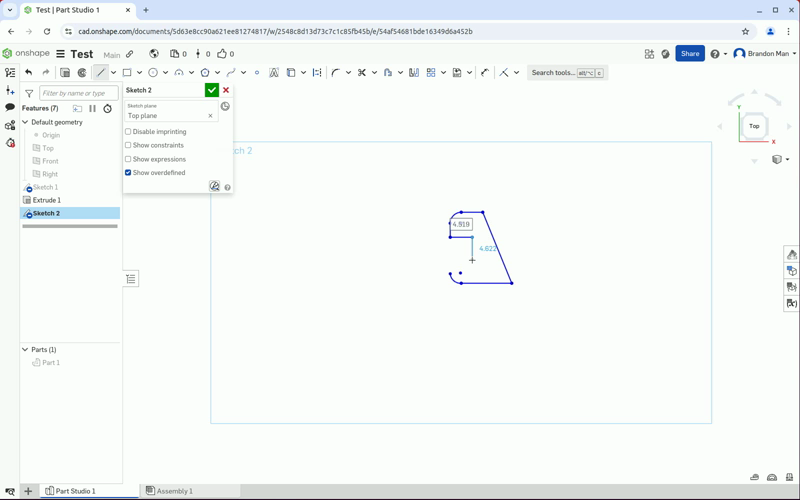
click(472, 259)
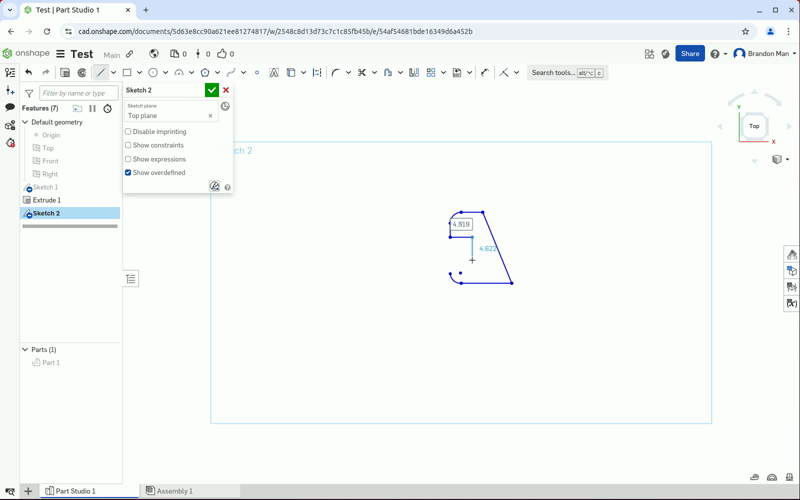
key_up(shift)
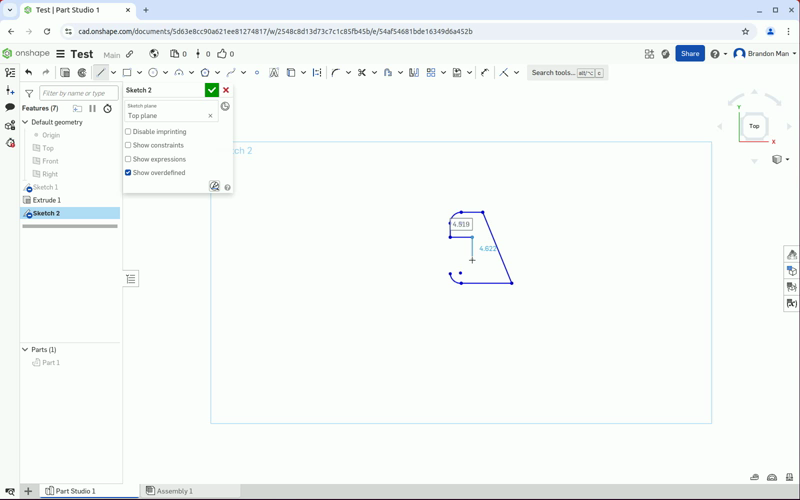
key_down(shift)
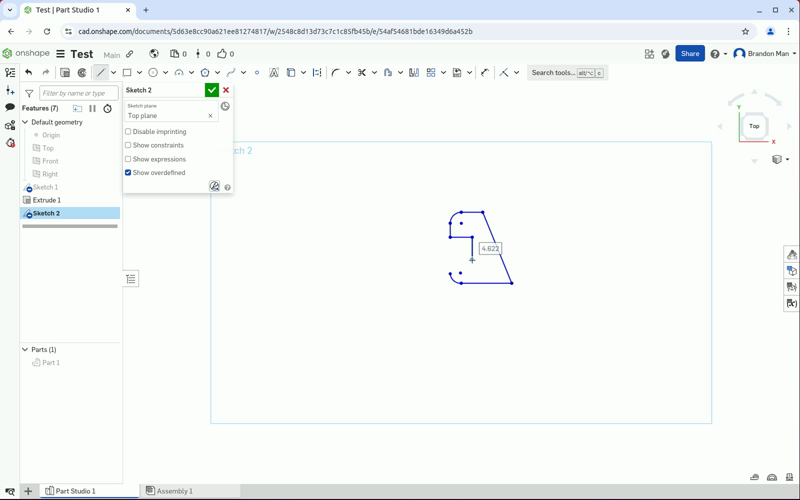
mouse_move(502, 259)
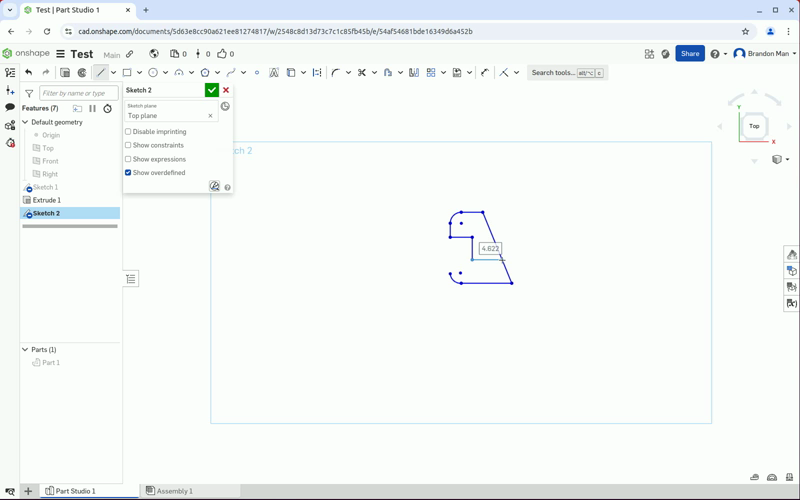
mouse_move(450, 259)
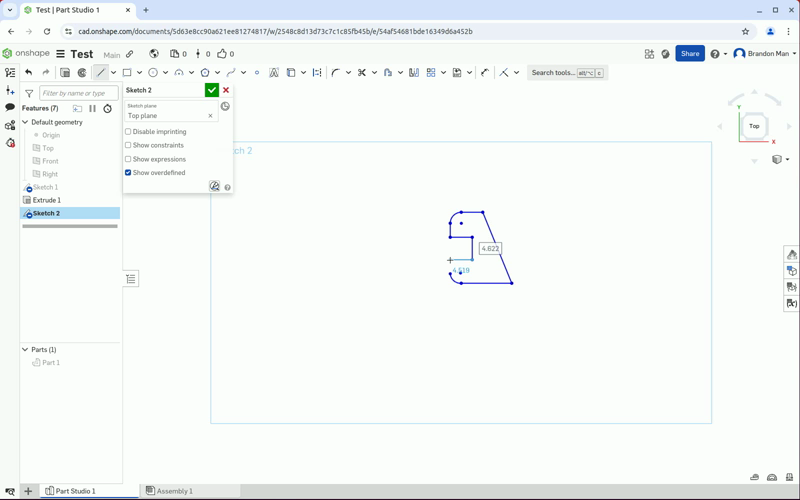
click(450, 259)
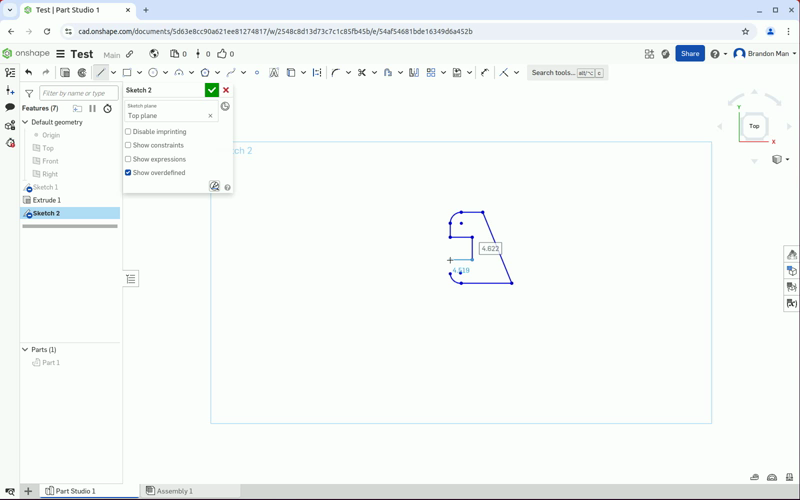
key_up(shift)
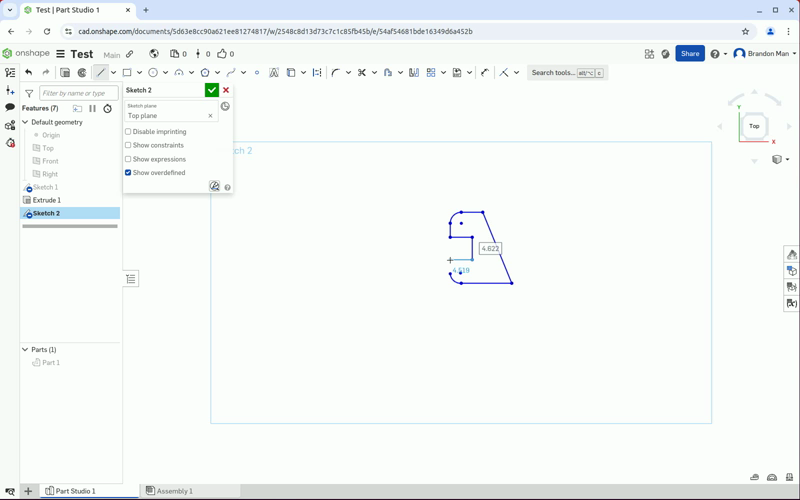
mouse_move(480, 259)
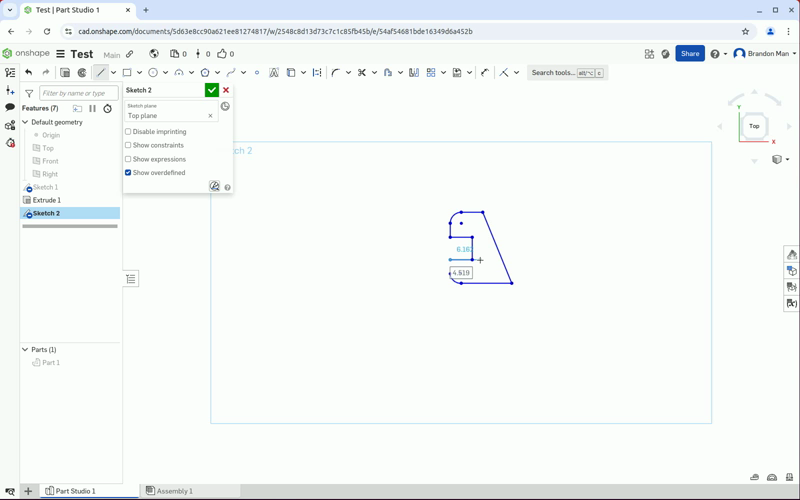
key_down(shift)
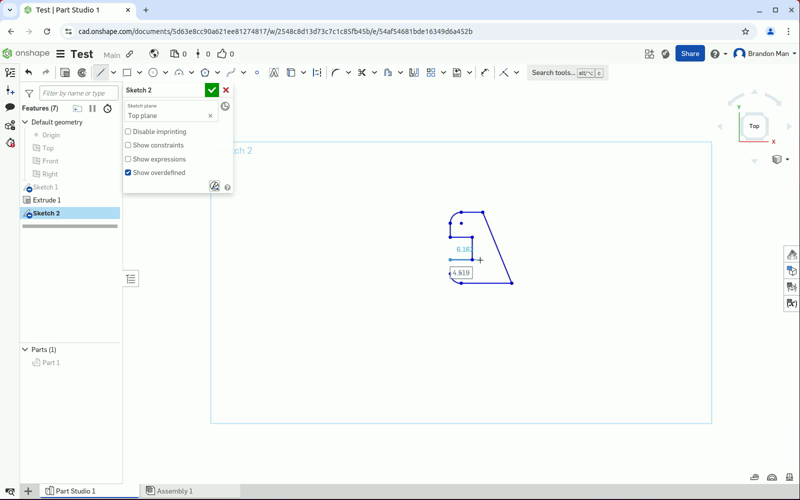
mouse_move(450, 273)
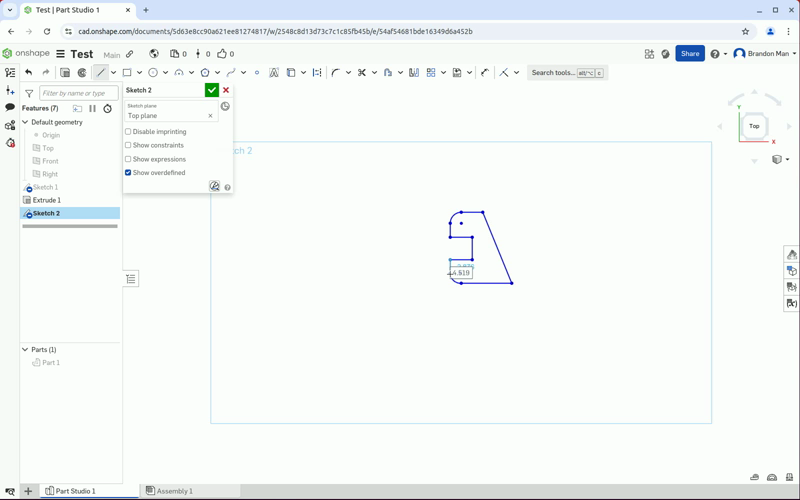
key_up(shift)
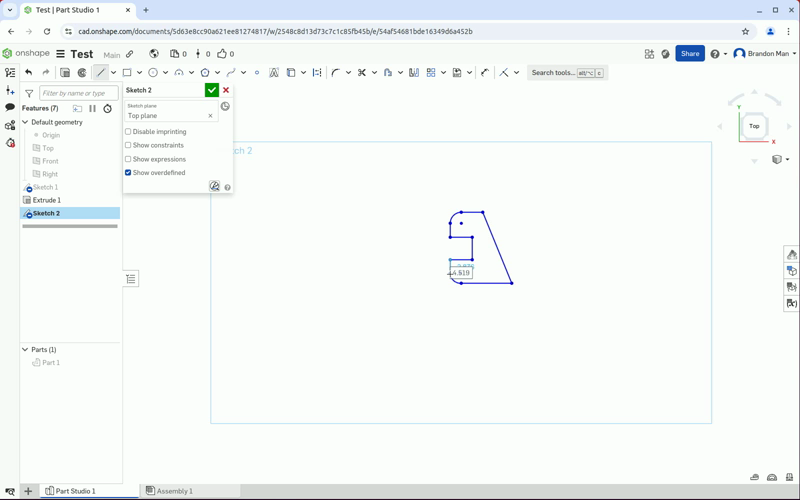
click(450, 273)
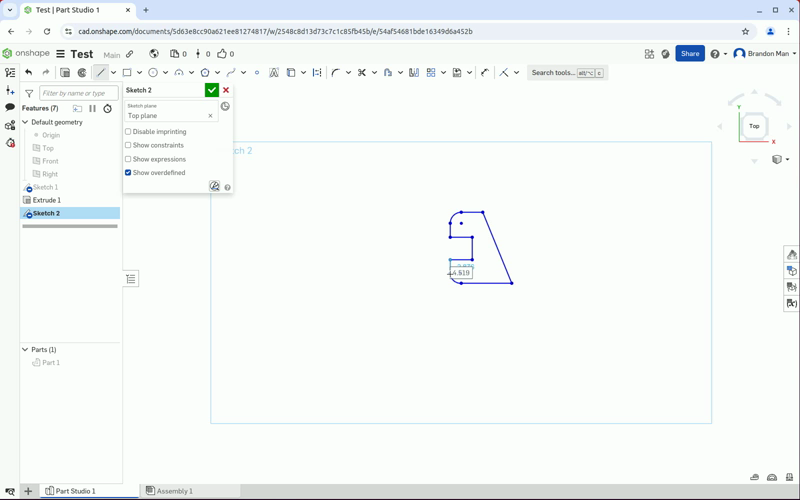
key(esc)
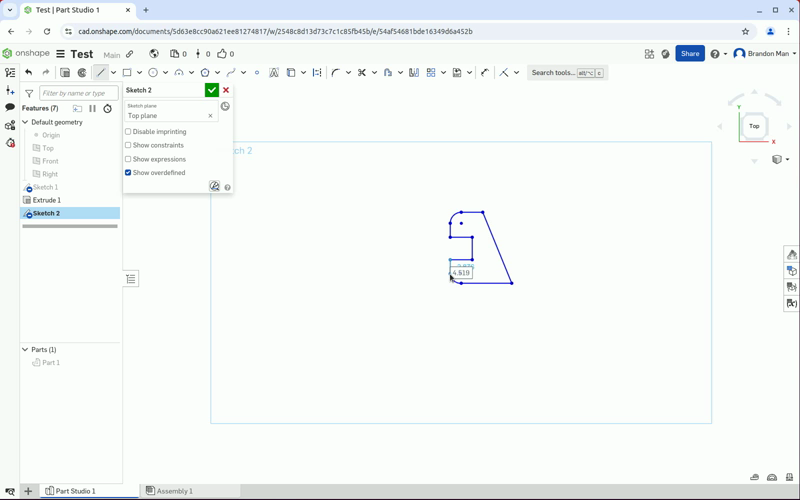
mouse_move(479, 226)
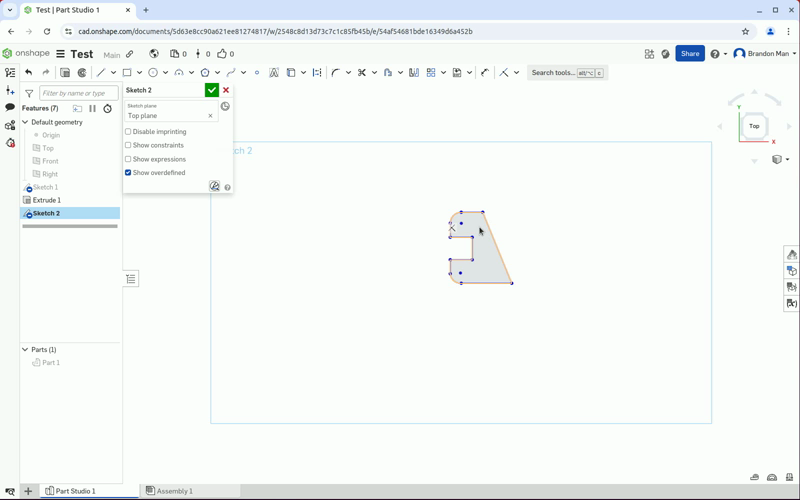
click(479, 226)
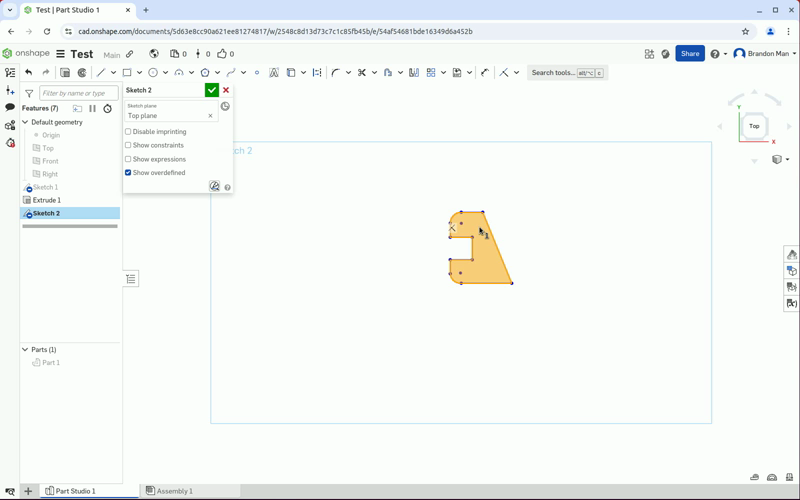
mouse_move(73, 352)
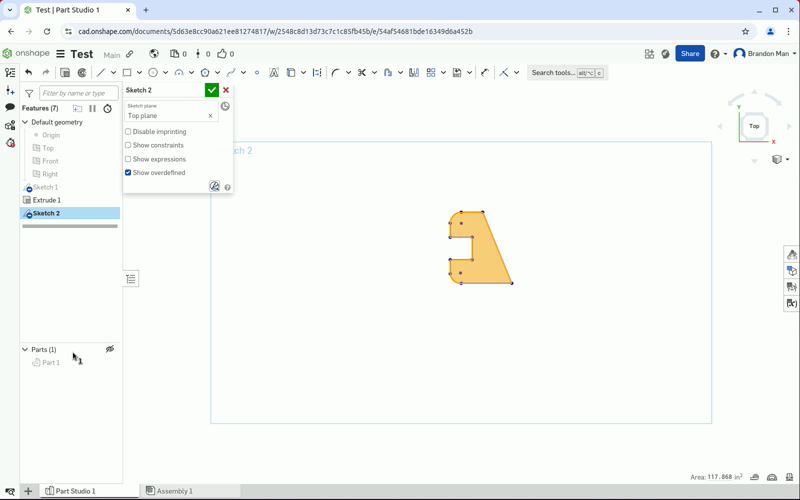
key(shift+y)
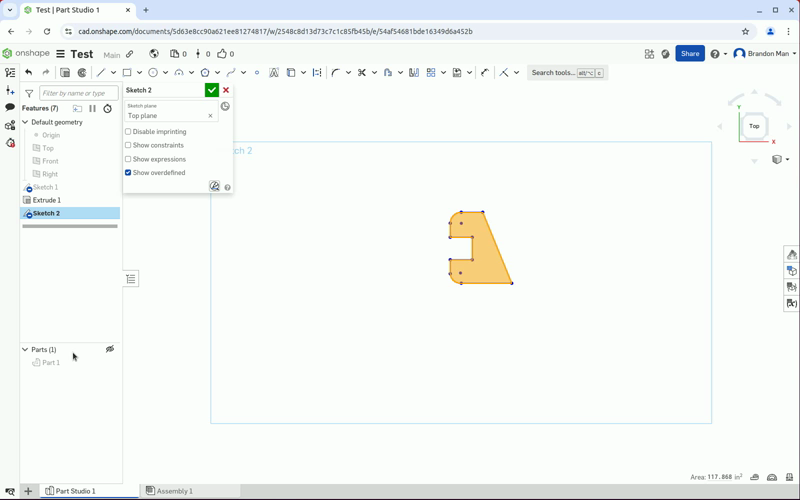
key(shift+e)
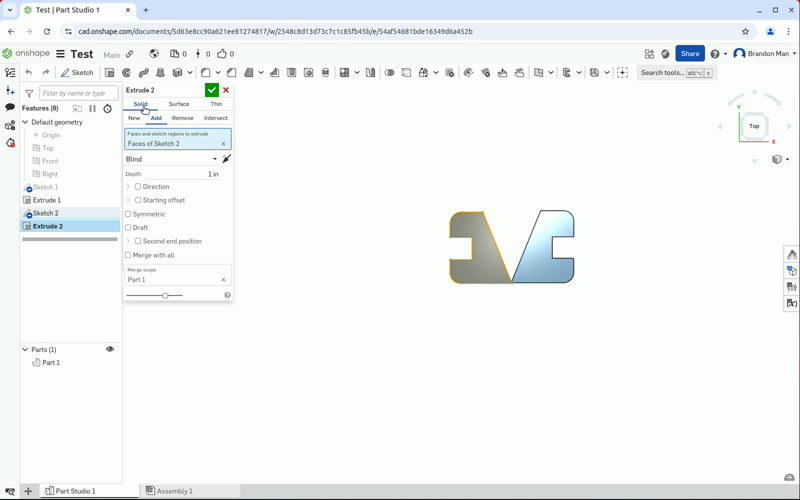
mouse_move(143, 106)
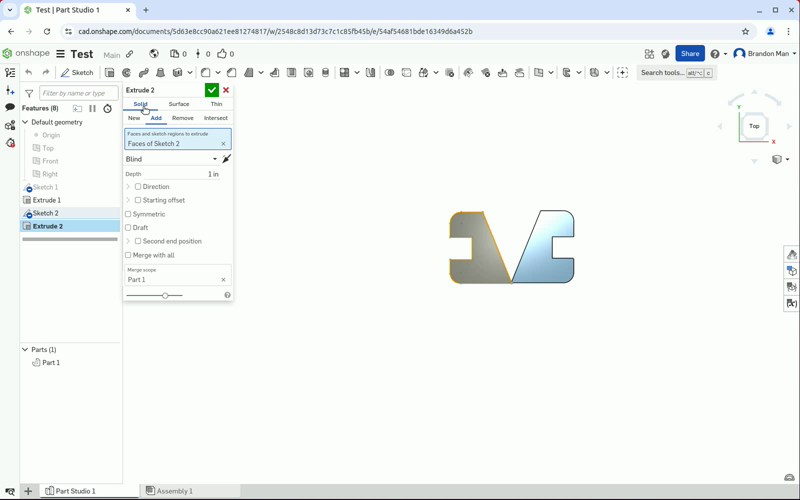
click(143, 106)
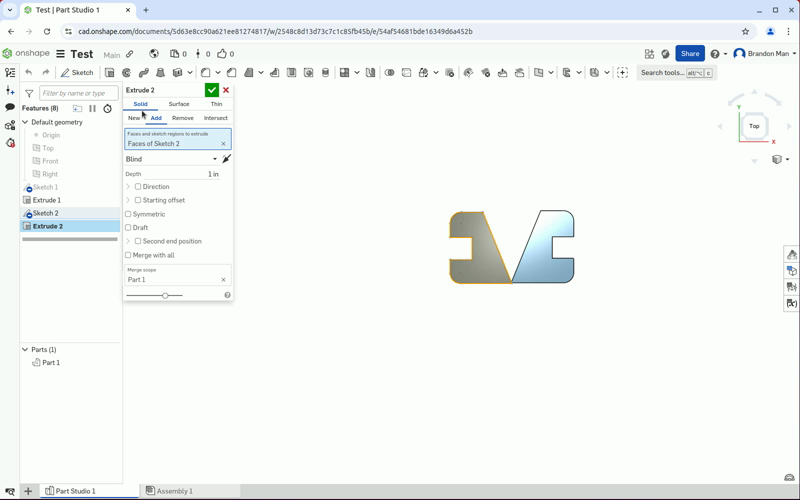
mouse_move(137, 120)
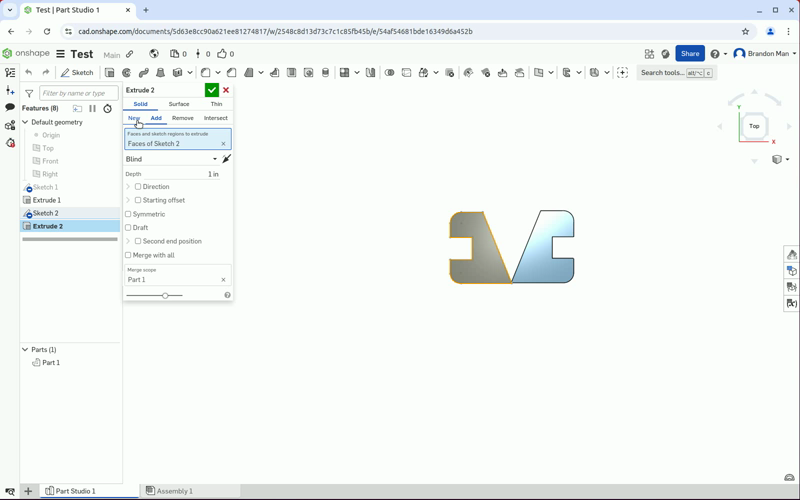
click(137, 120)
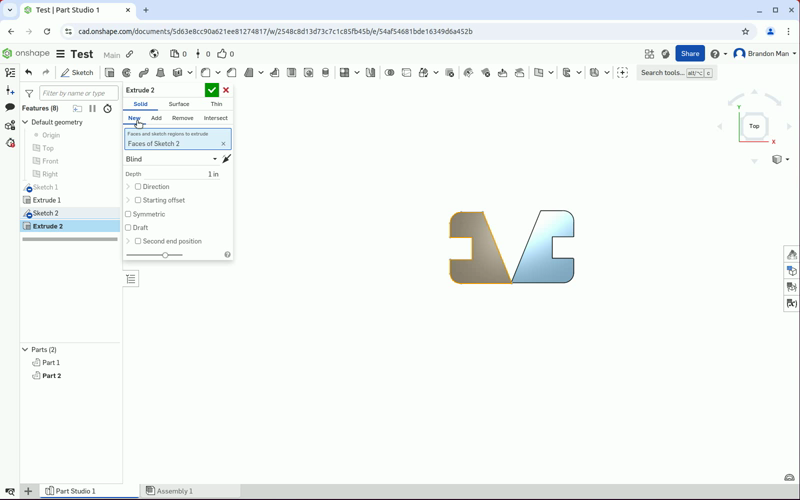
key(tab, 4)
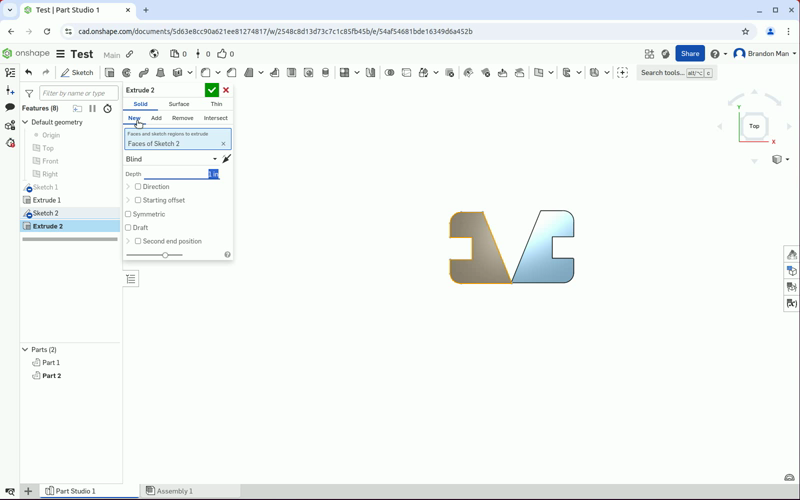
text(2.889)
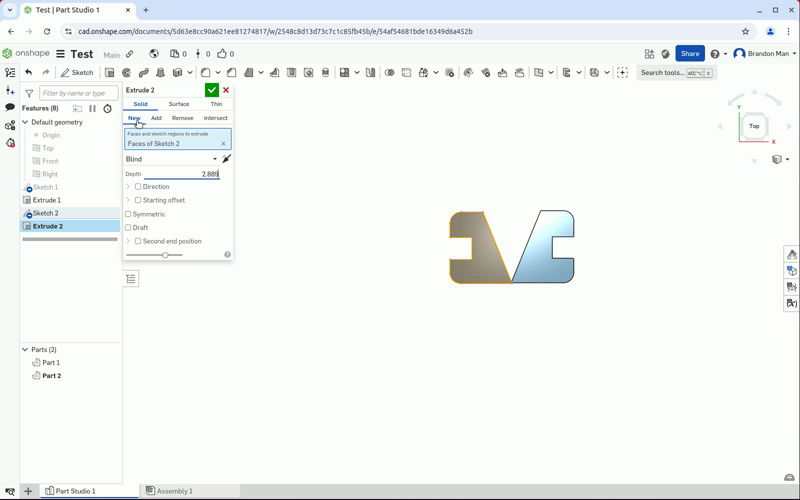
key(enter)
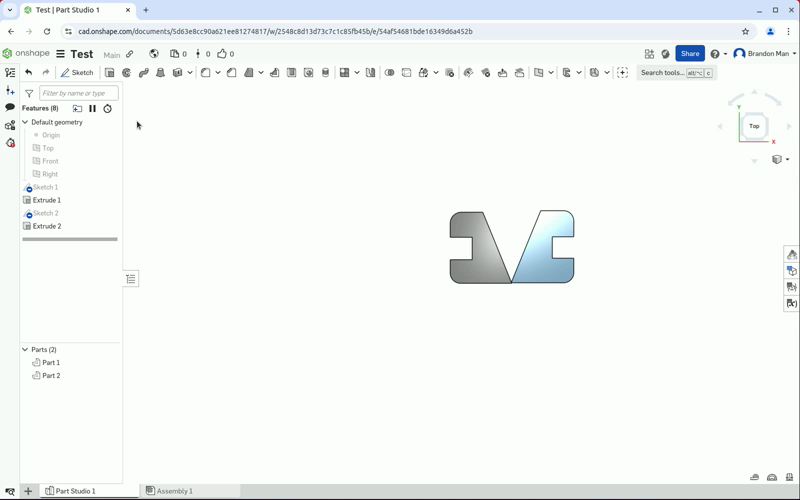
key(shift+h)
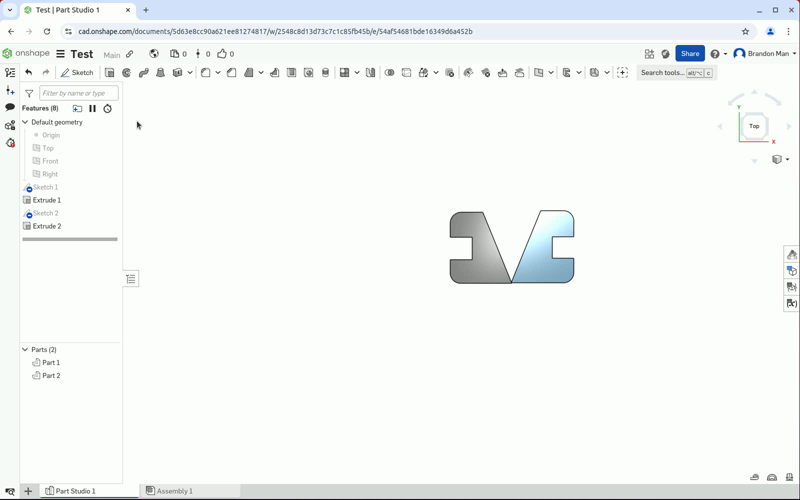
key(shift+h)
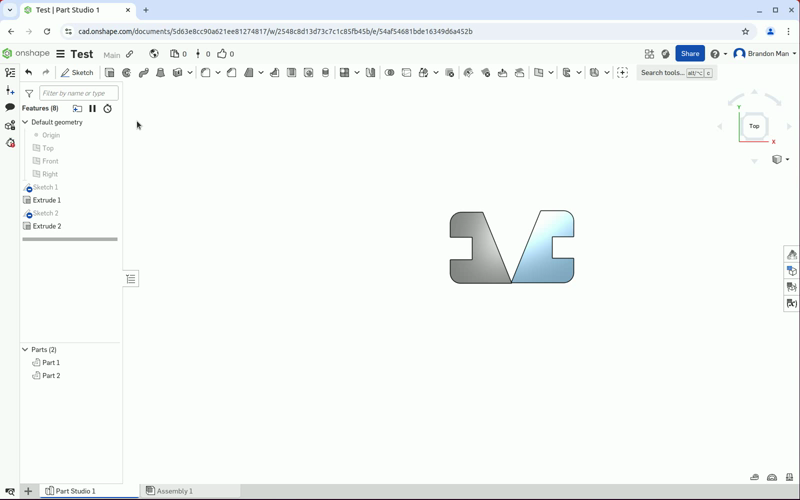
mouse_move(73, 189)
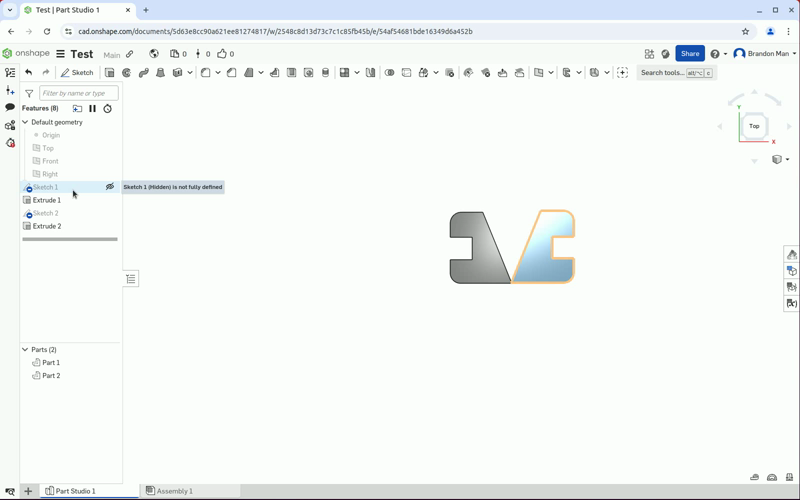
click(73, 189)
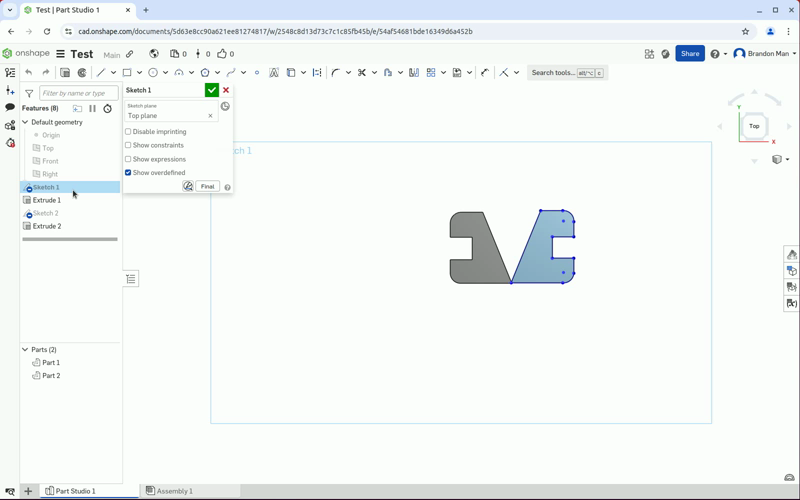
mouse_move(229, 92)
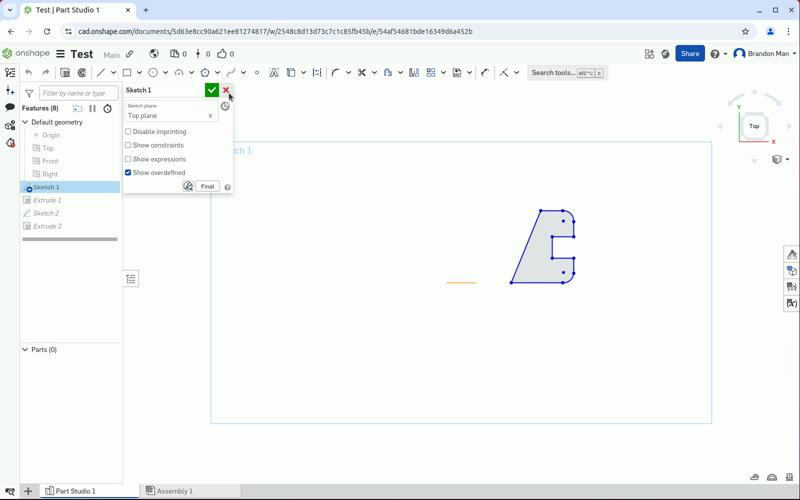
click(229, 92)
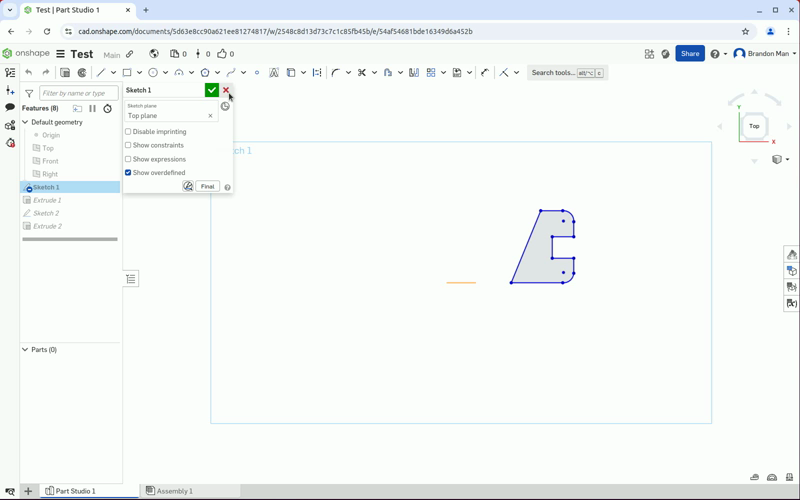
key(shift+s)
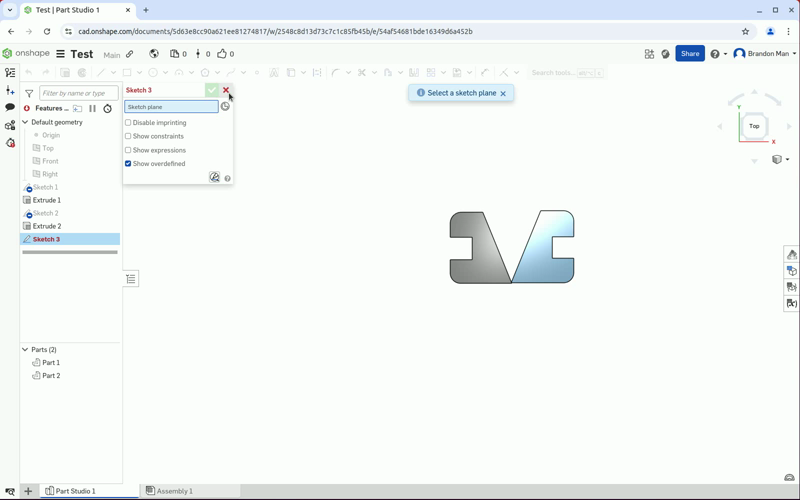
mouse_move(73, 150)
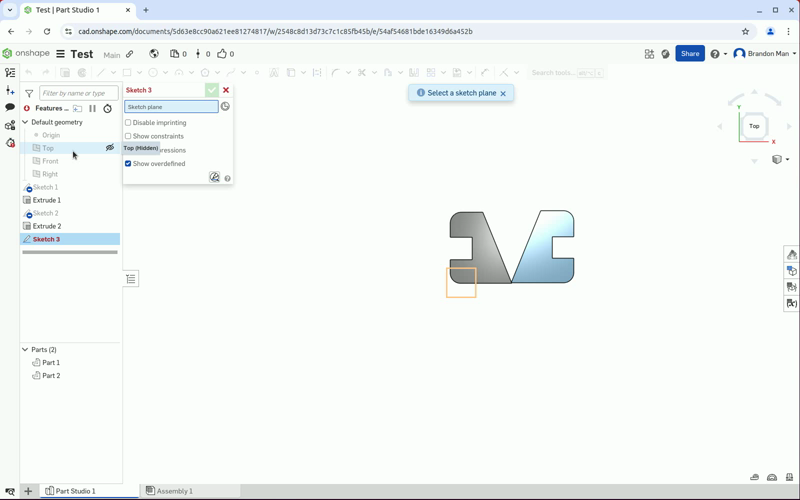
click(73, 150)
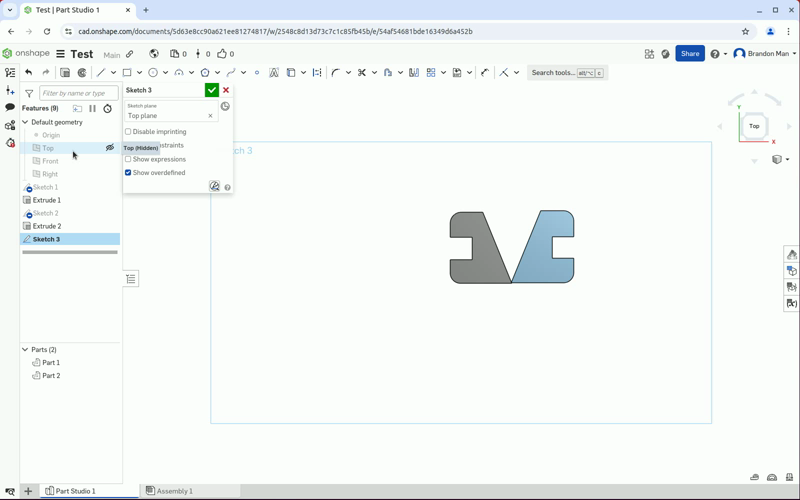
mouse_move(73, 352)
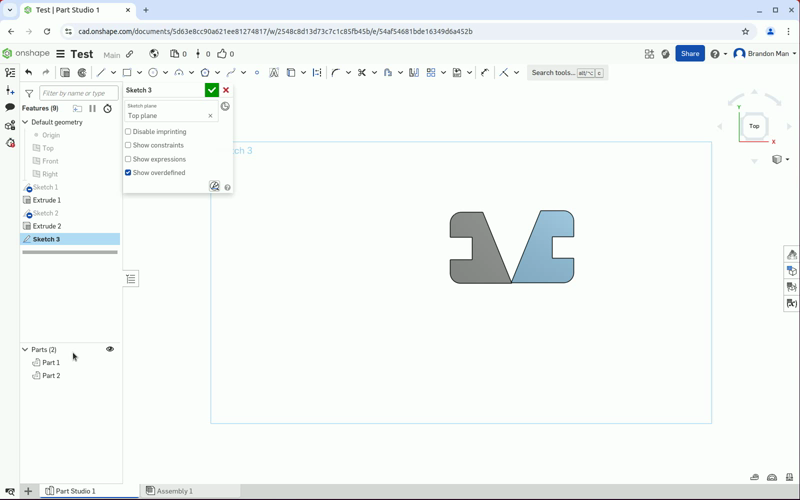
key(y)
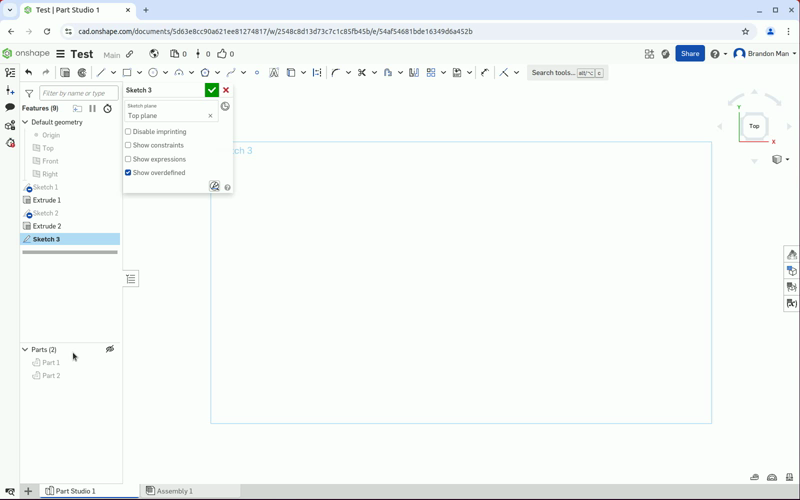
key(l)
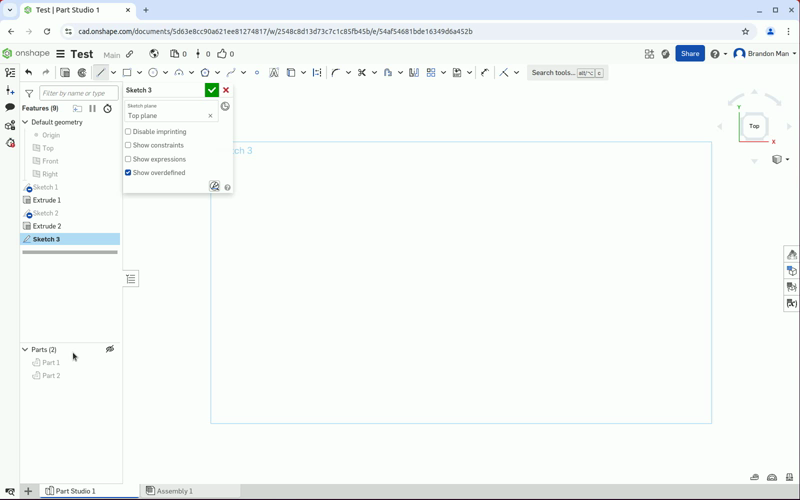
key_down(shift)
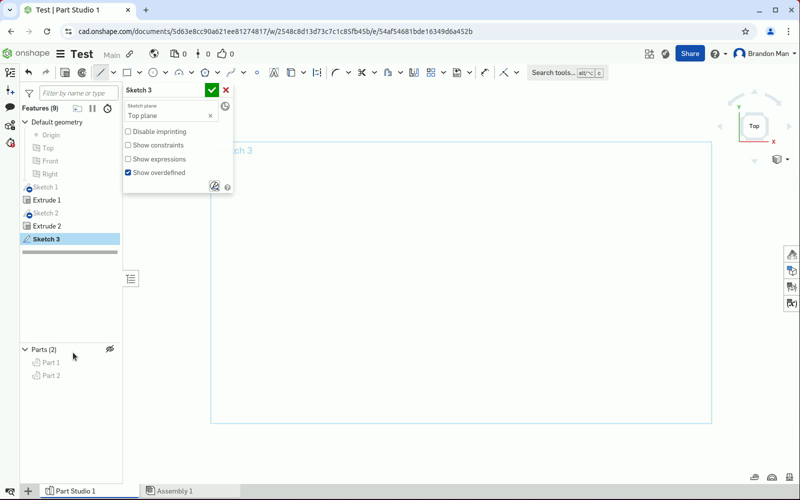
mouse_move(483, 211)
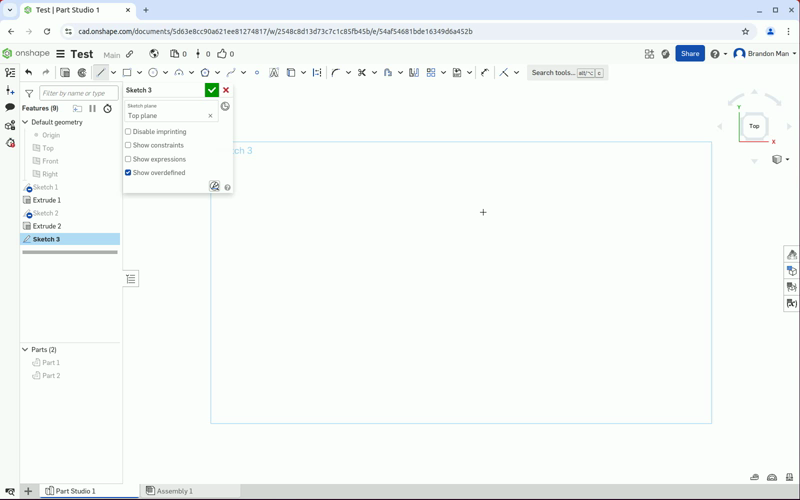
click(483, 211)
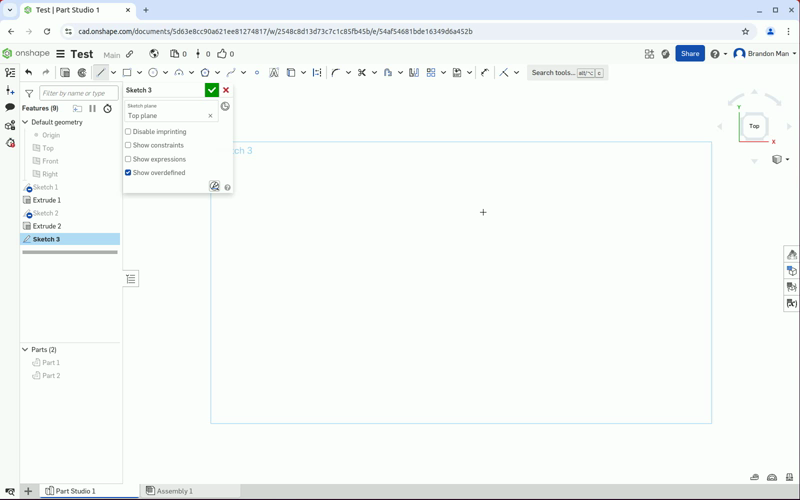
key_up(shift)
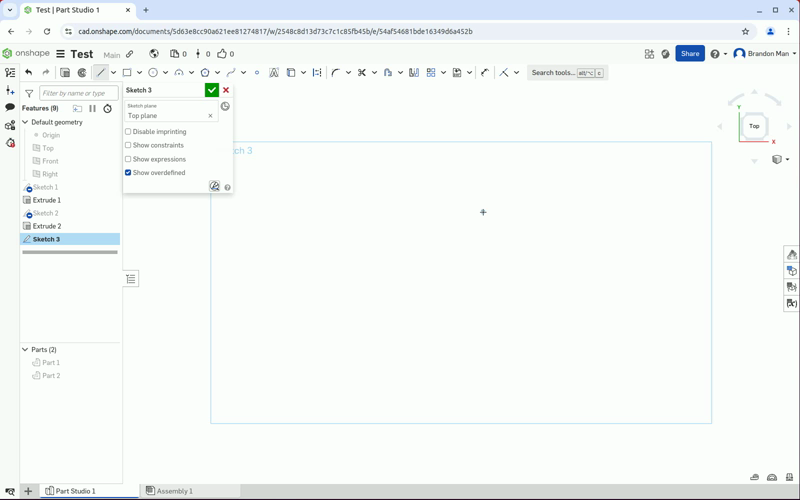
key_down(shift)
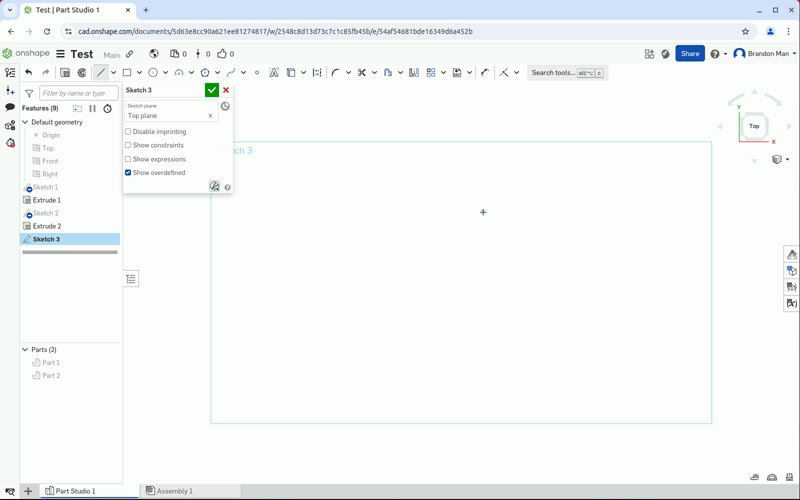
mouse_move(512, 283)
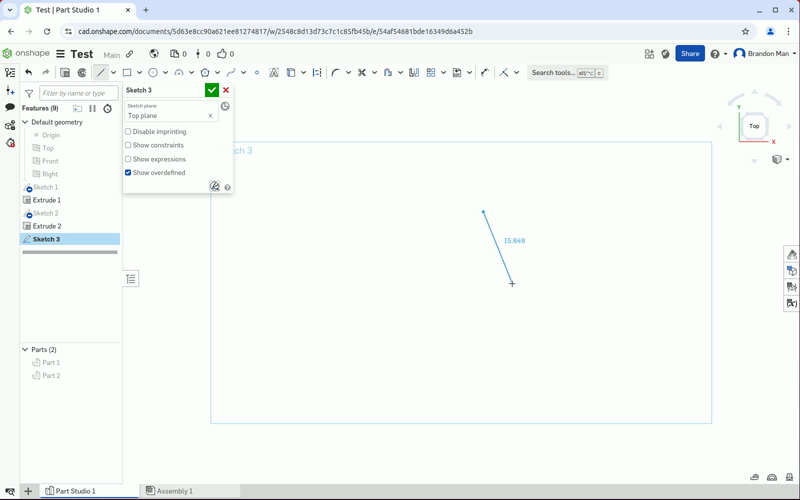
click(512, 283)
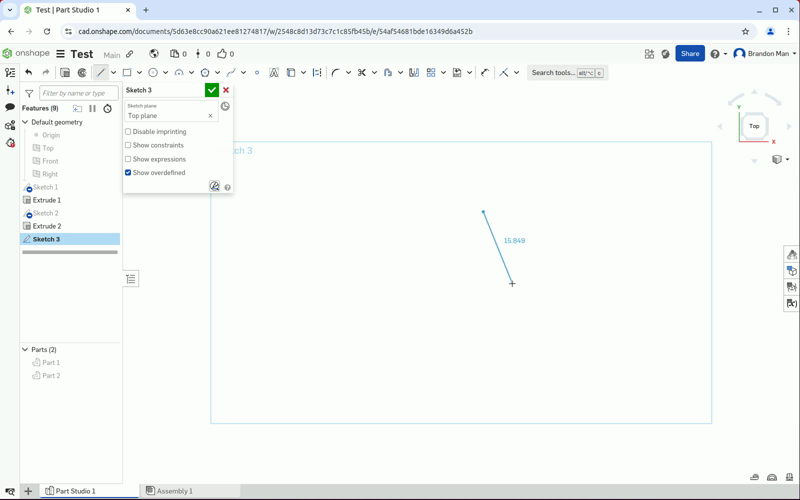
key_up(shift)
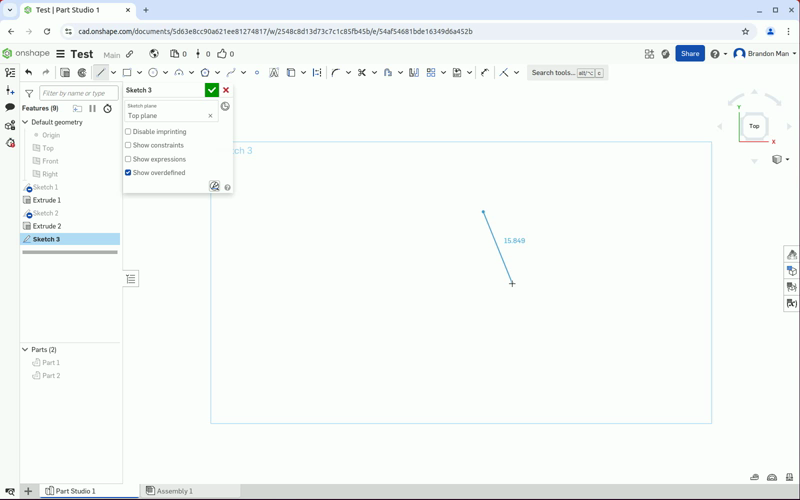
key_down(shift)
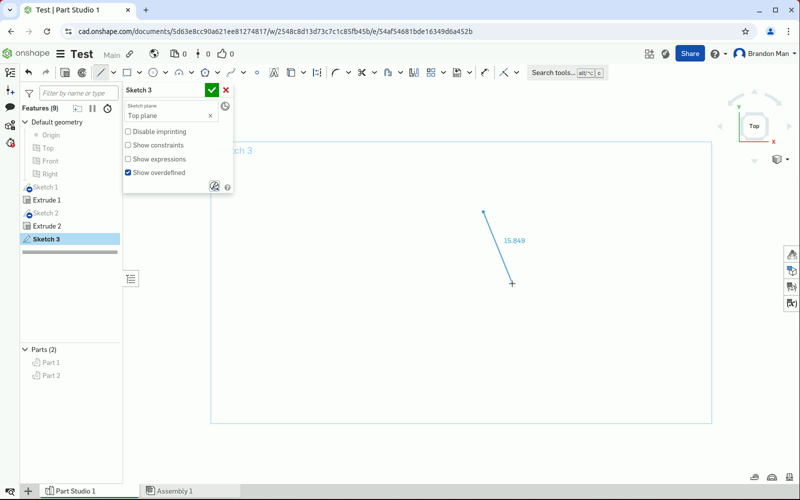
mouse_move(541, 211)
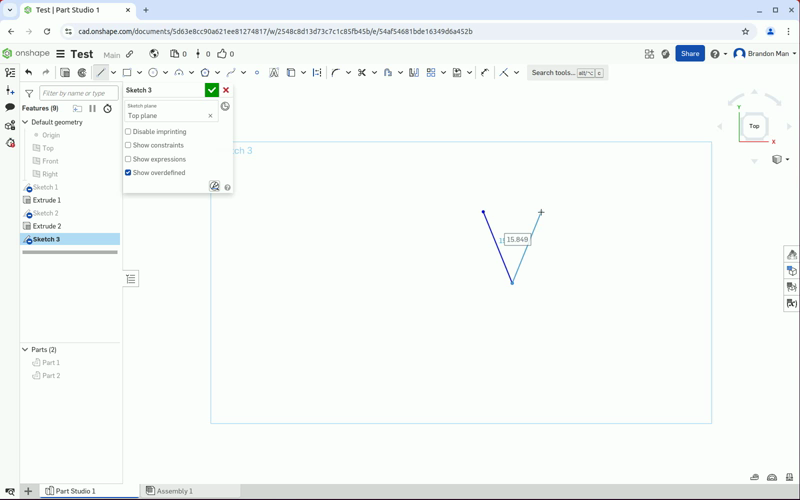
click(541, 211)
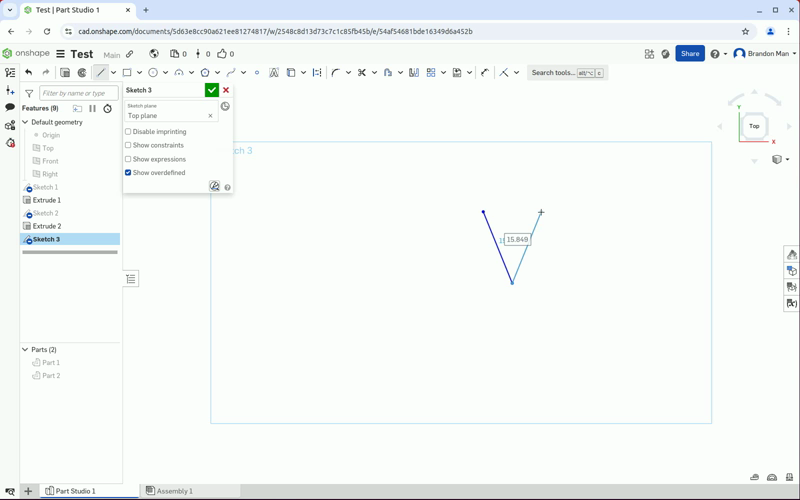
key_up(shift)
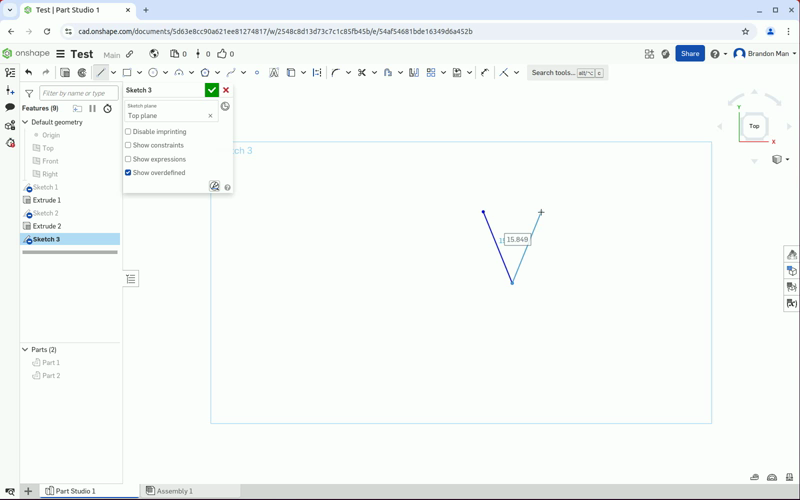
key_down(shift)
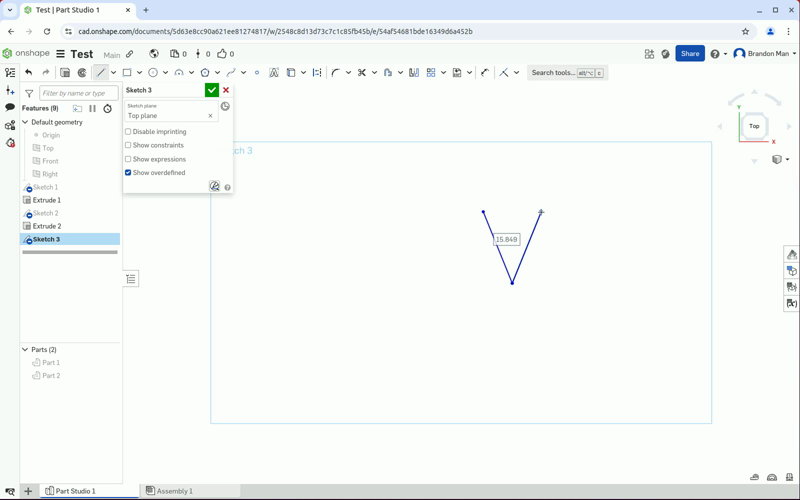
mouse_move(571, 211)
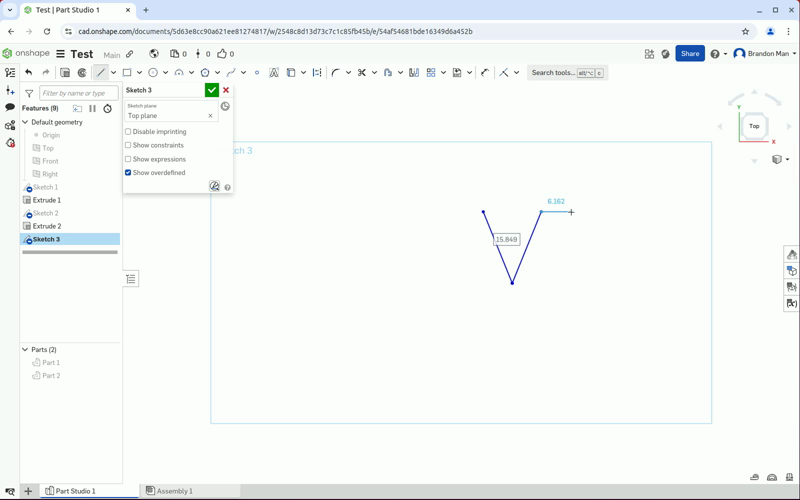
mouse_move(512, 211)
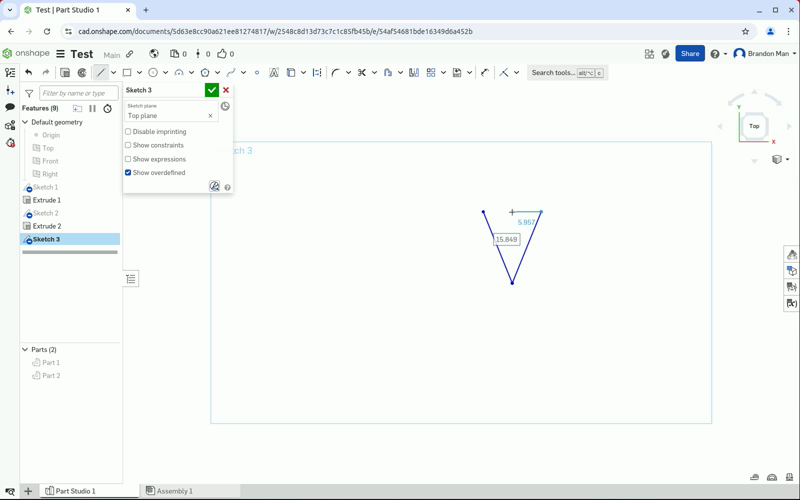
click(512, 211)
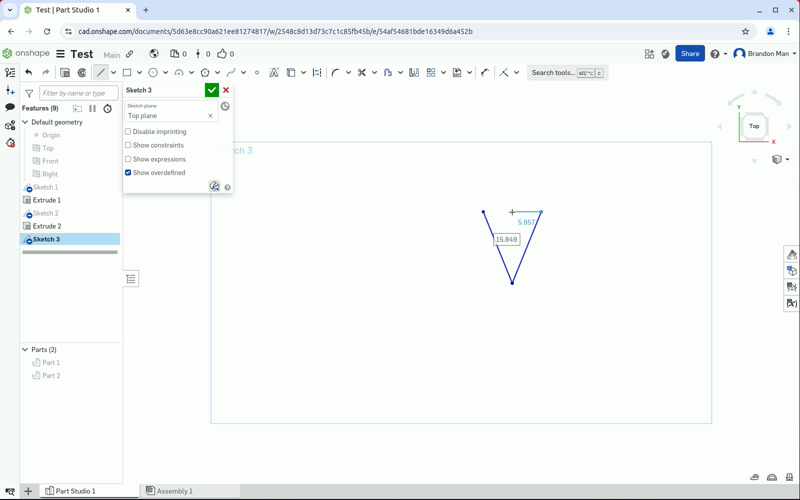
key_up(shift)
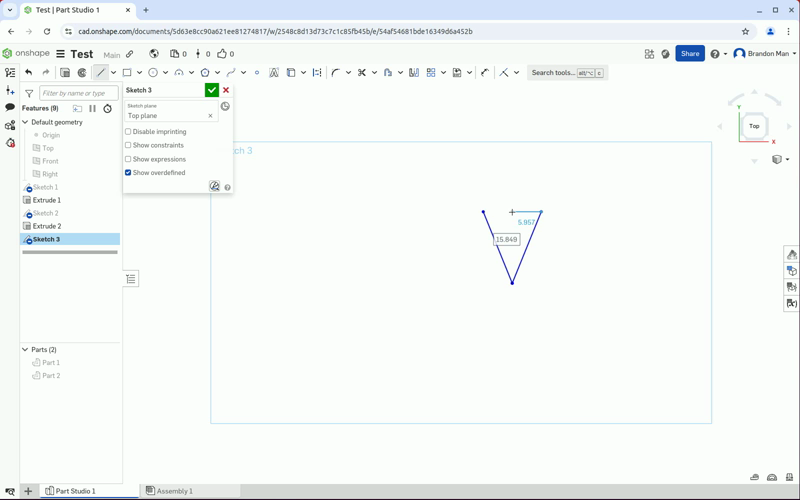
mouse_move(542, 211)
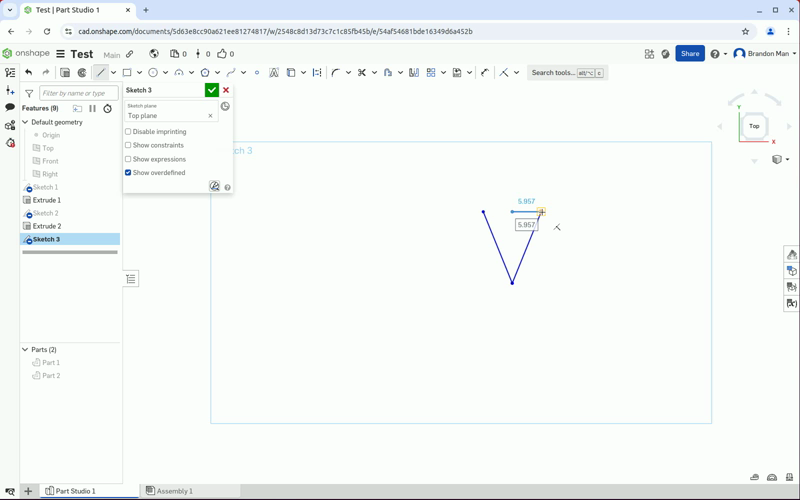
key_down(shift)
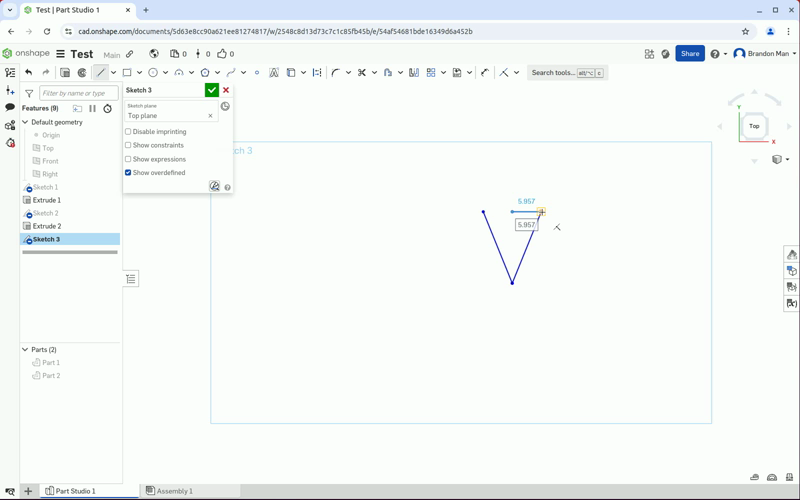
mouse_move(483, 211)
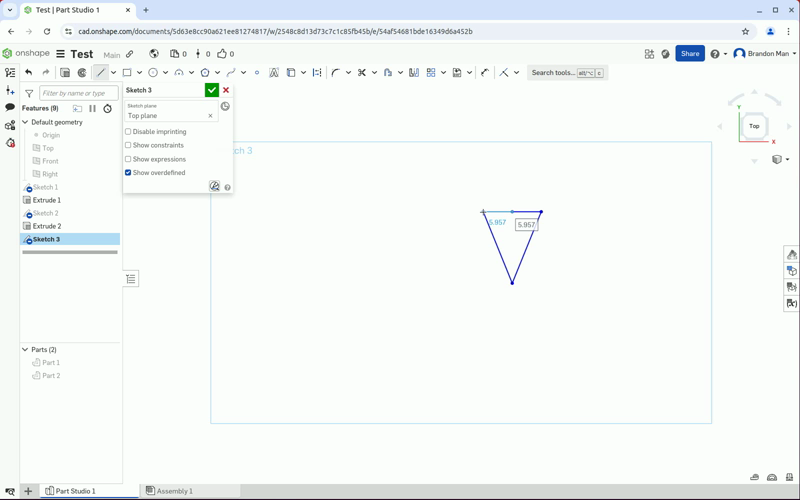
key_up(shift)
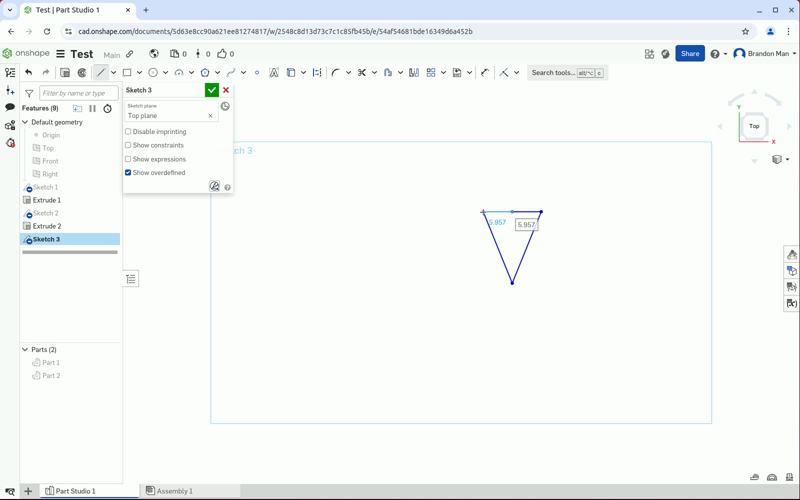
click(483, 211)
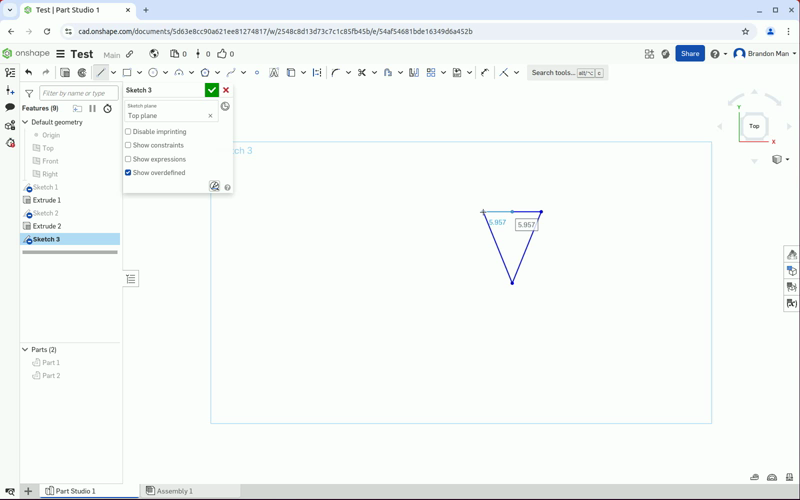
key(esc)
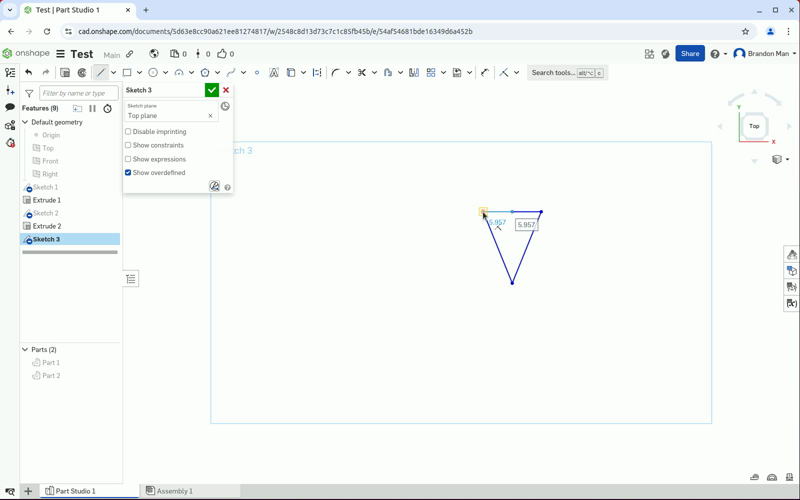
mouse_move(533, 216)
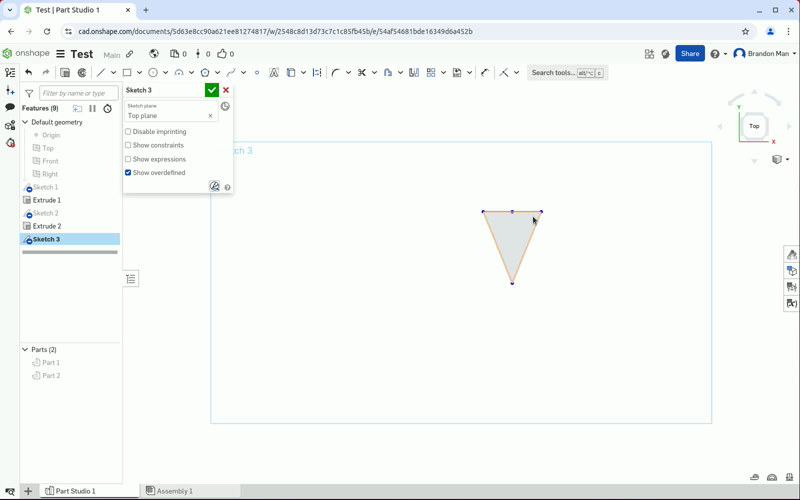
click(533, 216)
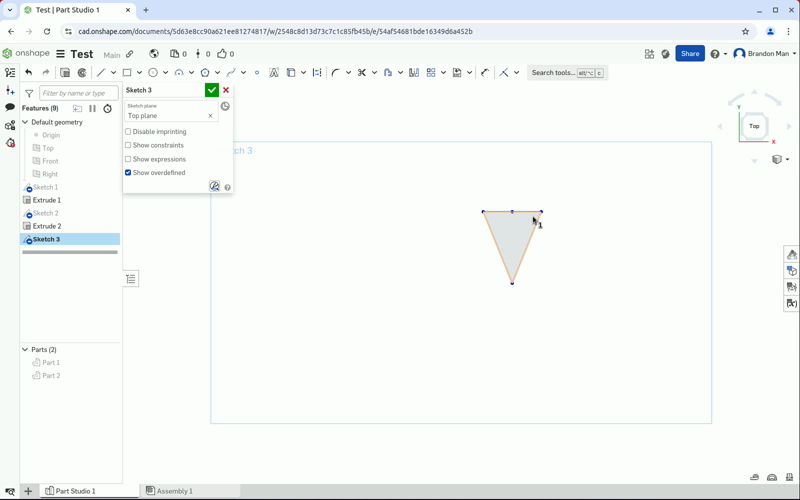
mouse_move(73, 352)
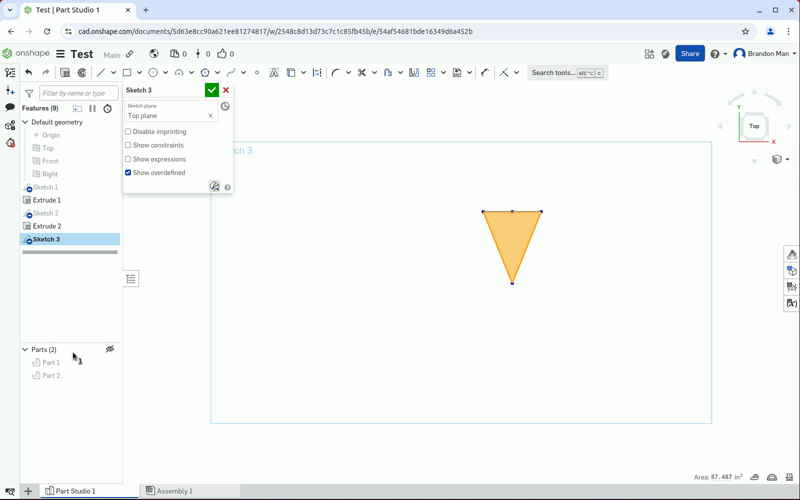
key(shift+y)
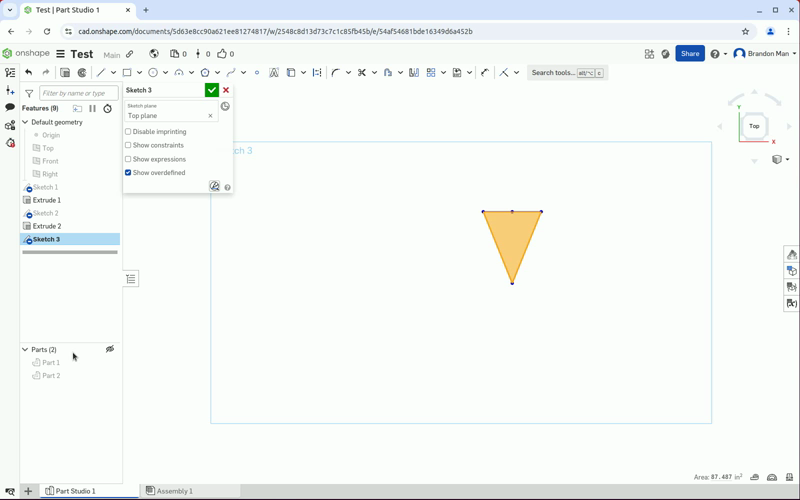
key(shift+e)
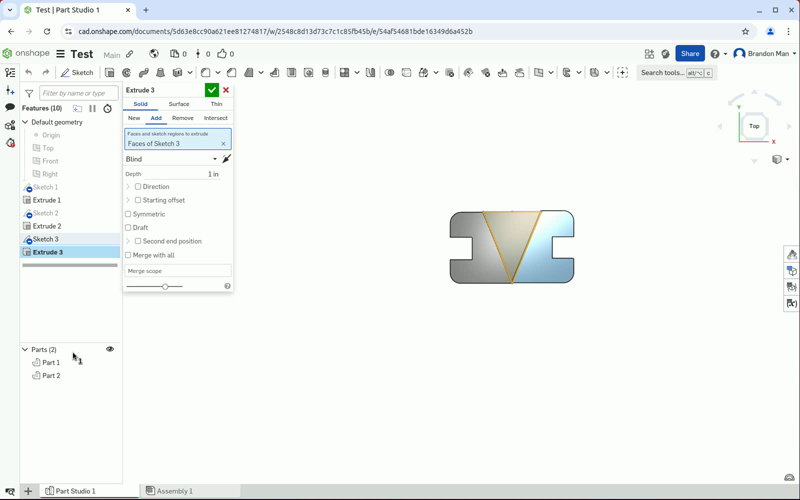
mouse_move(143, 106)
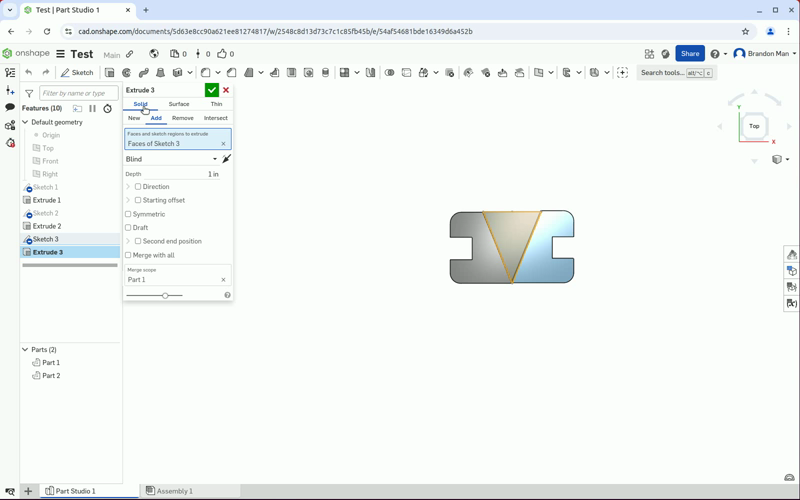
click(143, 106)
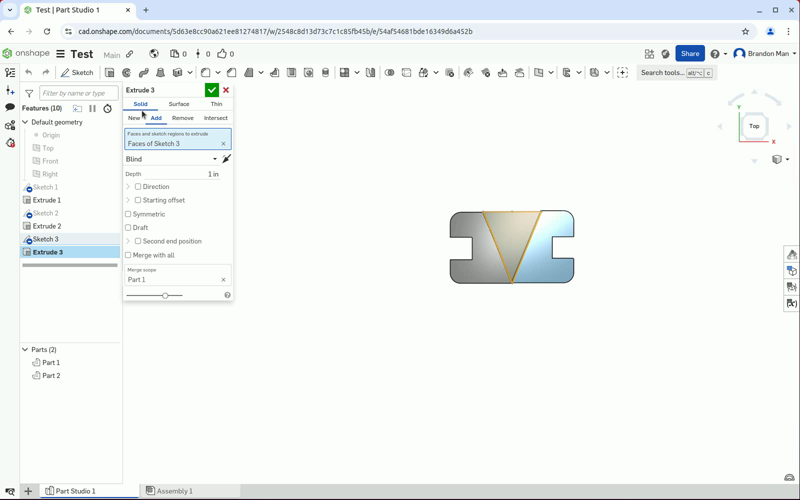
mouse_move(137, 120)
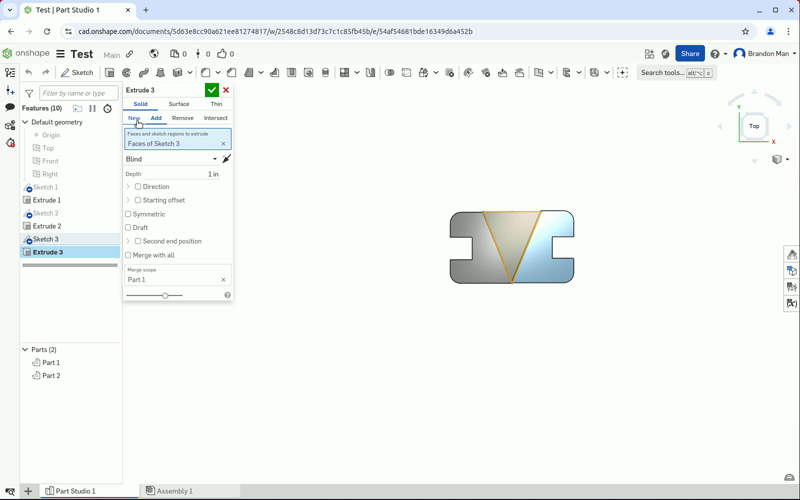
click(137, 120)
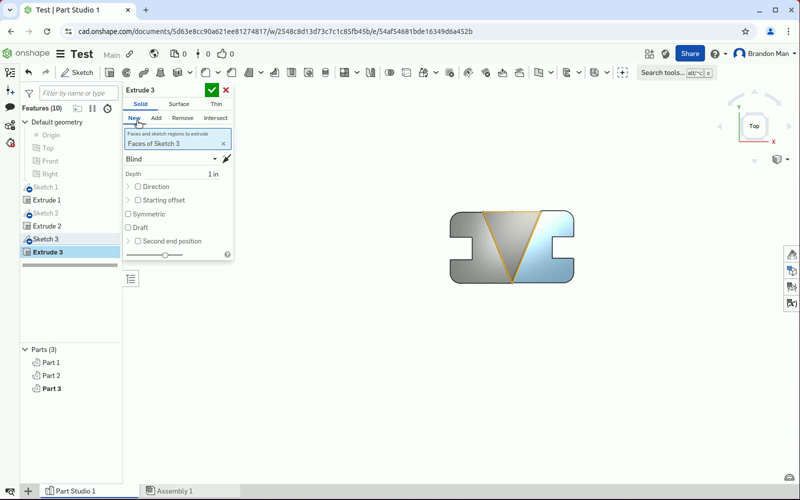
key(tab, 4)
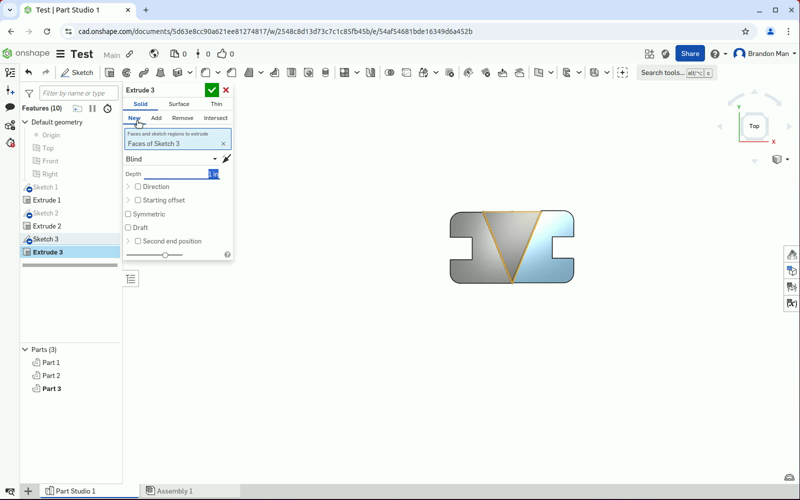
text(11.795)
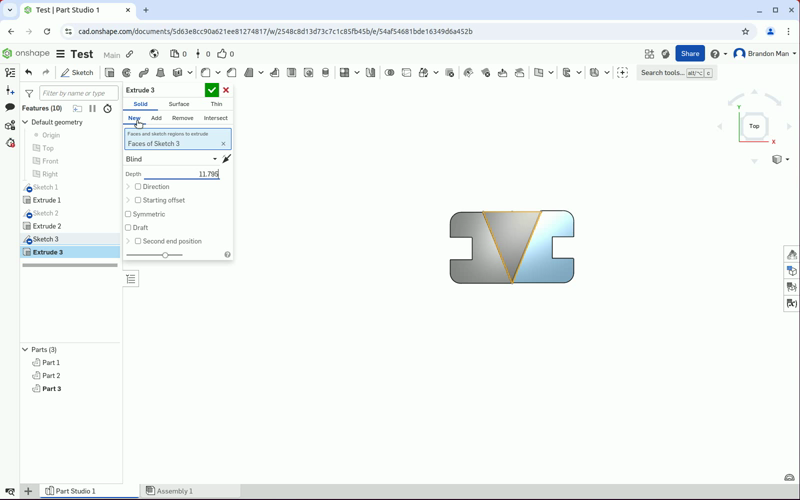
key(enter)
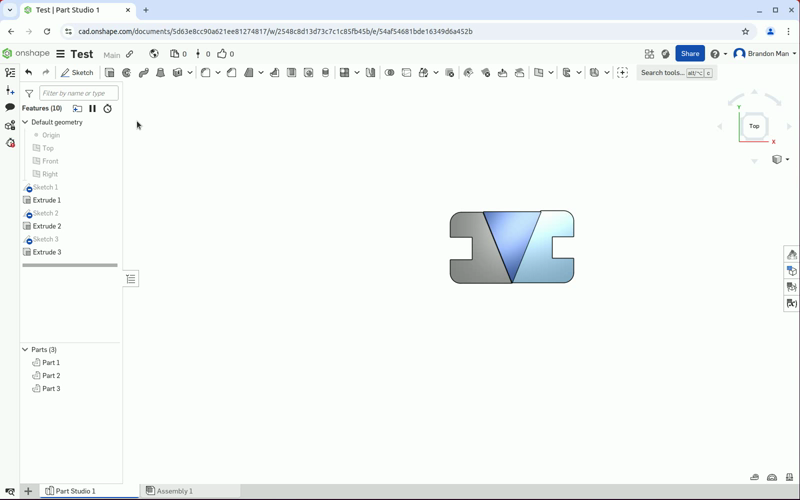
key(shift+h)
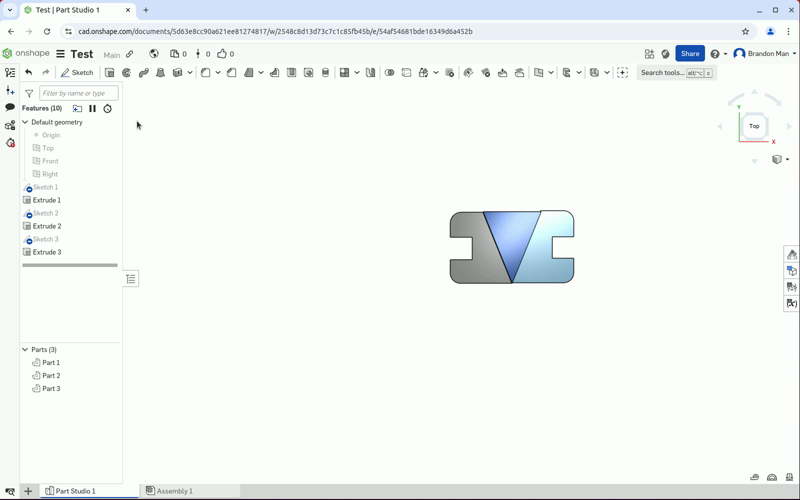
key(shift+h)
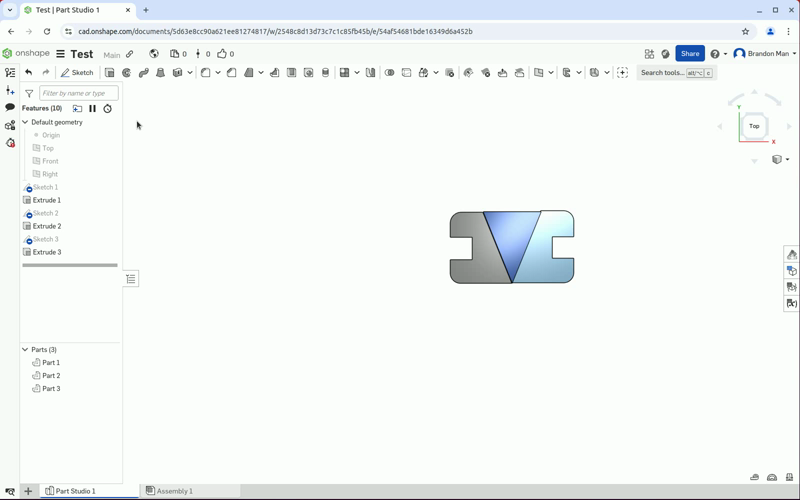
mouse_move(73, 189)
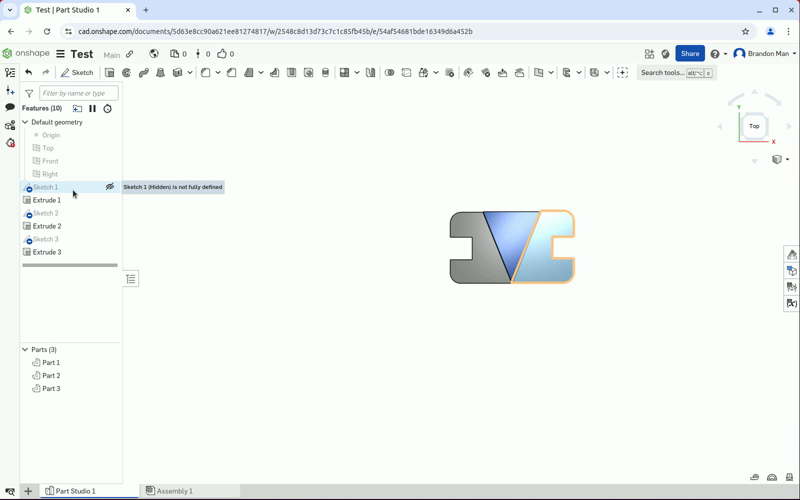
click(73, 189)
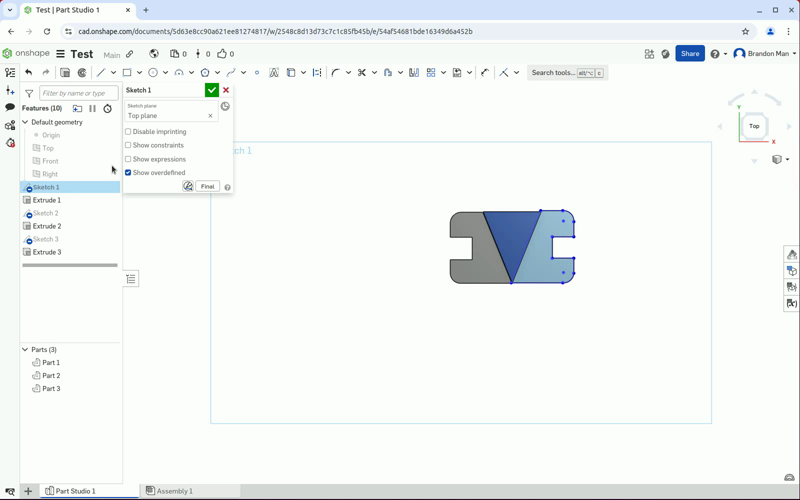
mouse_move(229, 92)
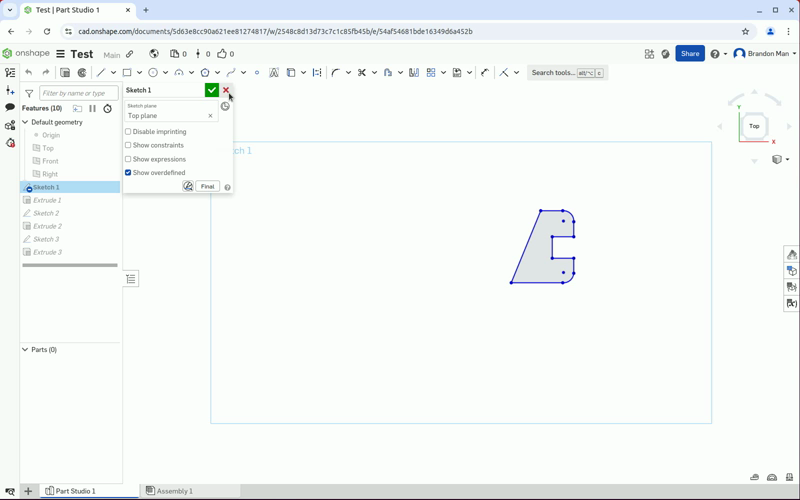
click(229, 92)
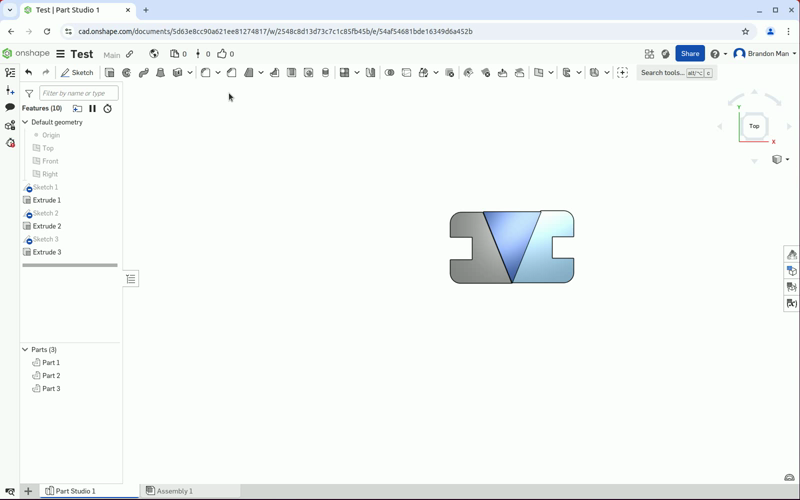
mouse_move(73, 352)
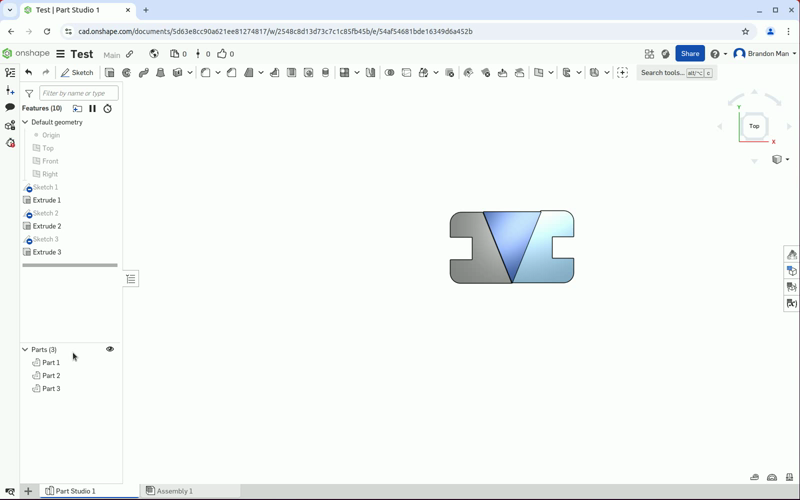
key(y)
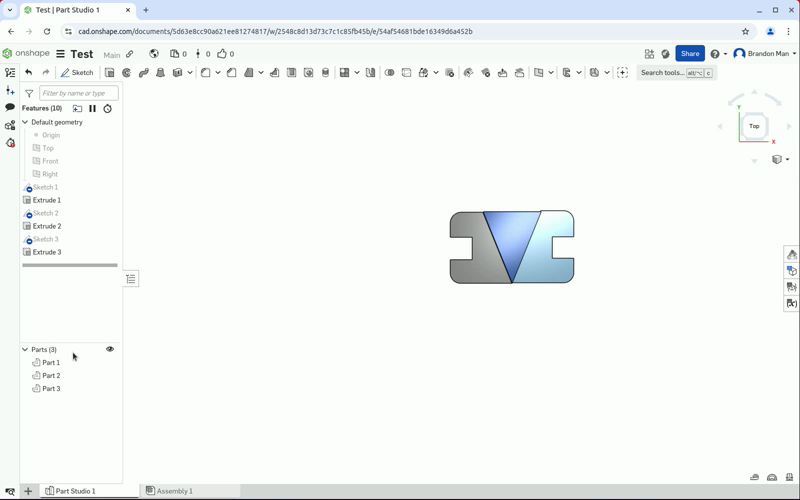
key(shift+p)
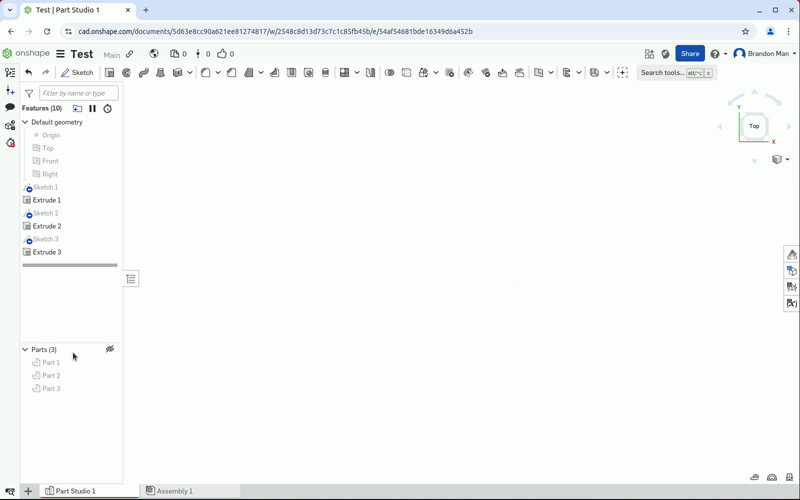
key(space)
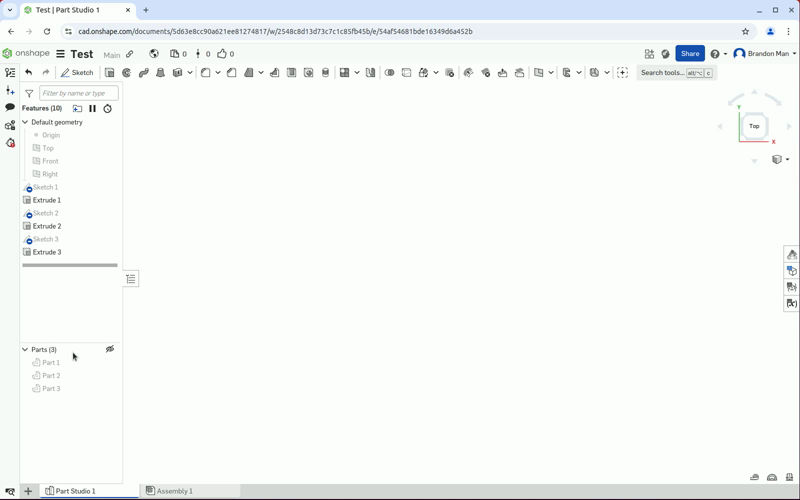
key_down(shift)
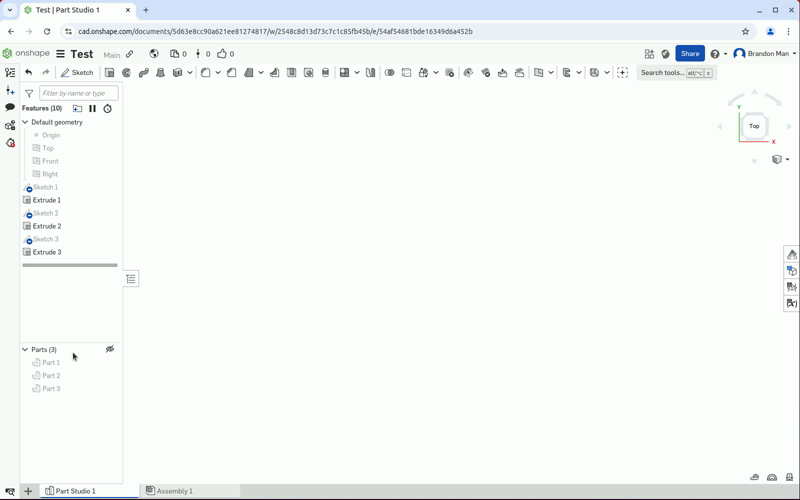
key(up)
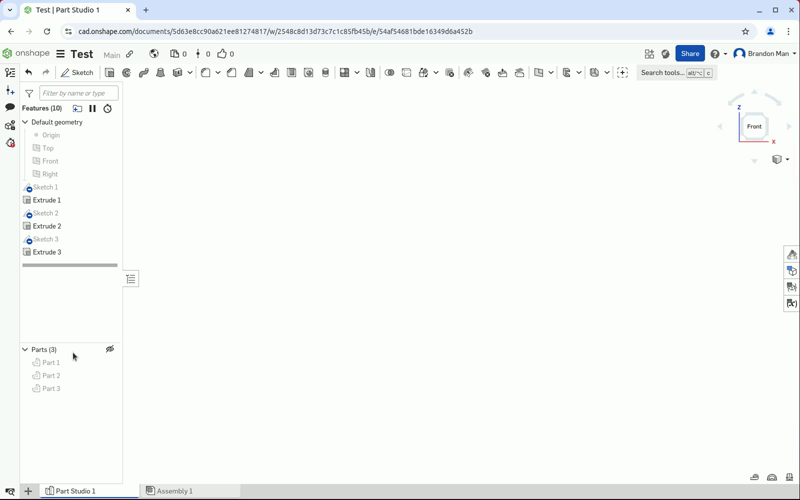
key_up(shift)
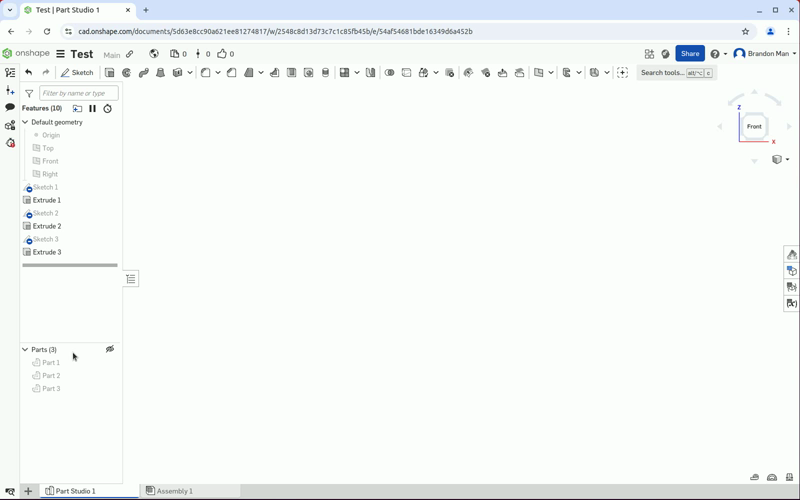
mouse_move(73, 352)
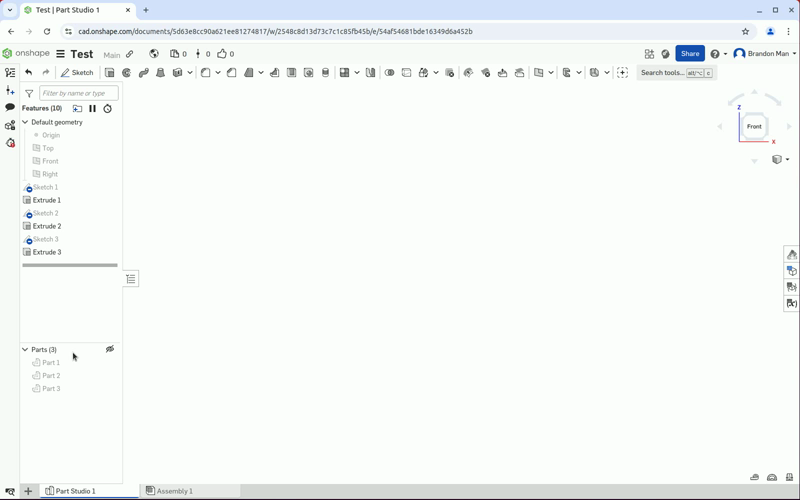
key(shift+y)
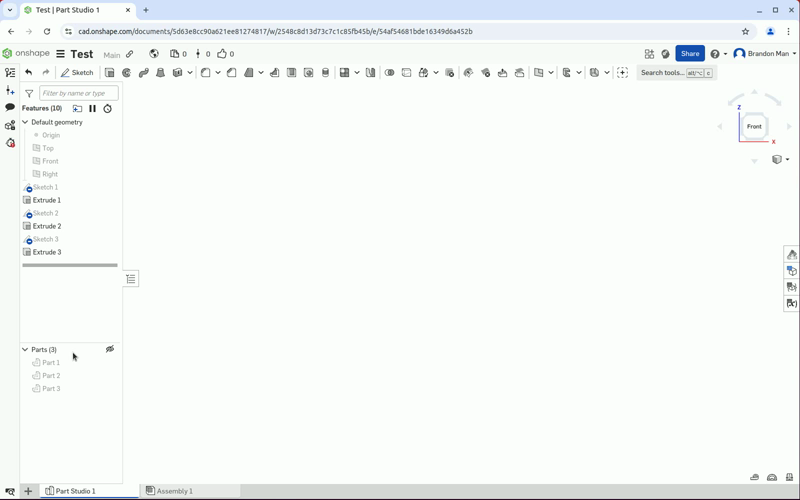
key(shift+s)
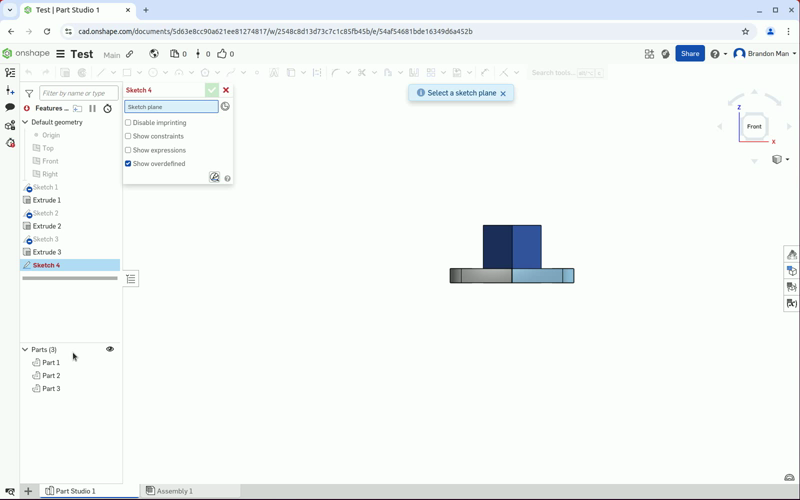
mouse_move(73, 163)
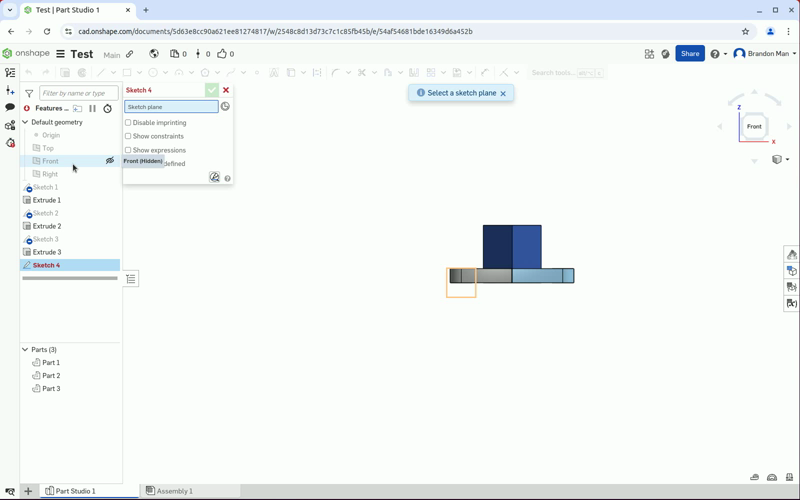
click(73, 163)
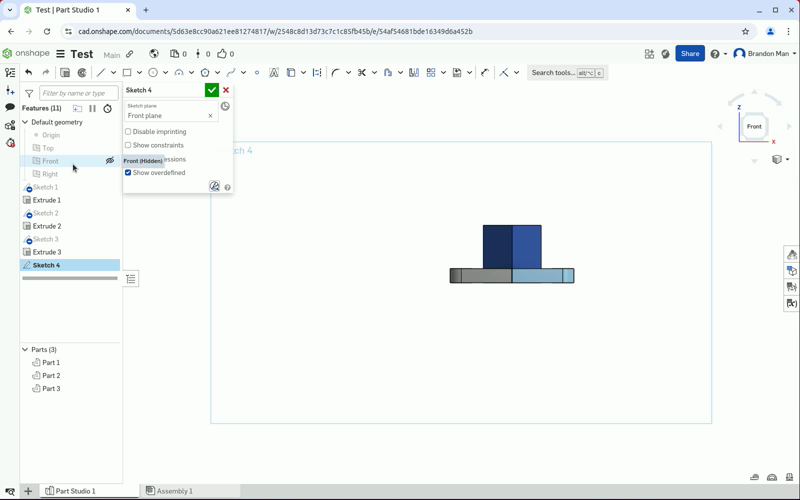
mouse_move(73, 352)
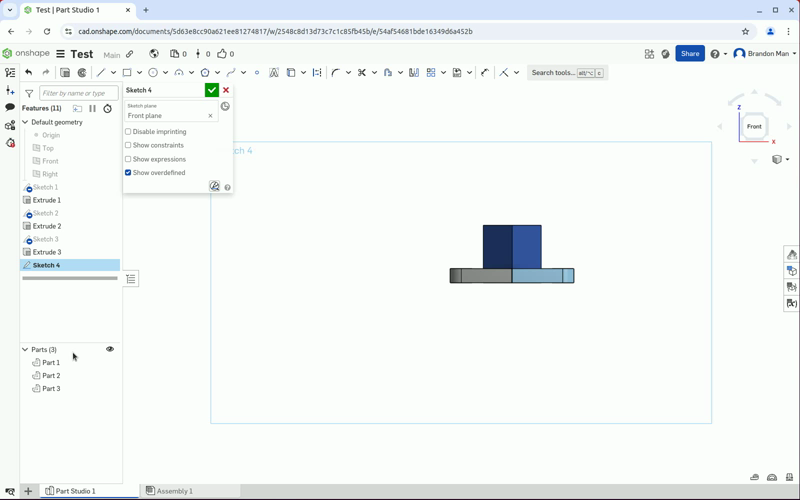
key(y)
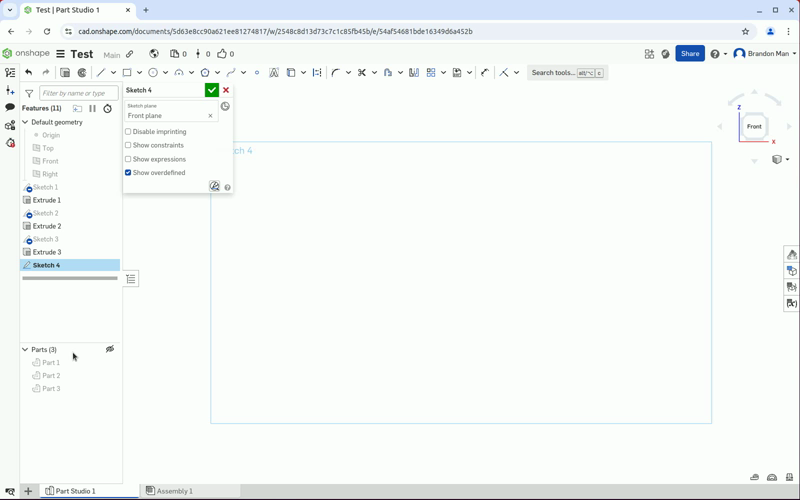
key(a)
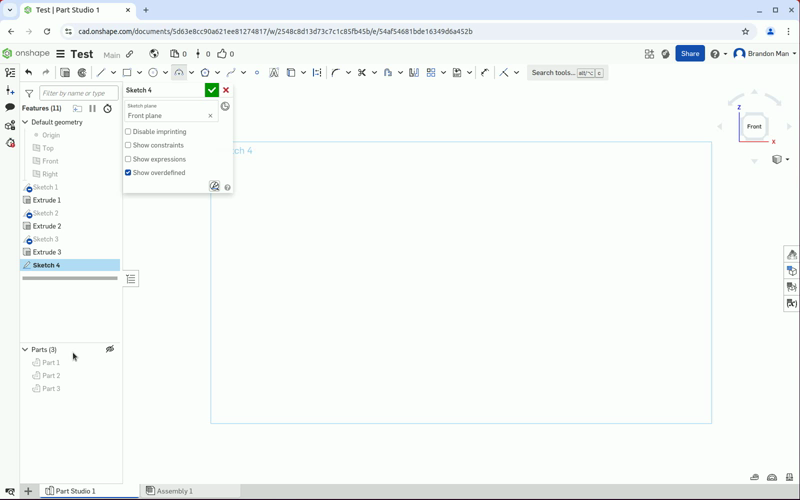
key_down(shift)
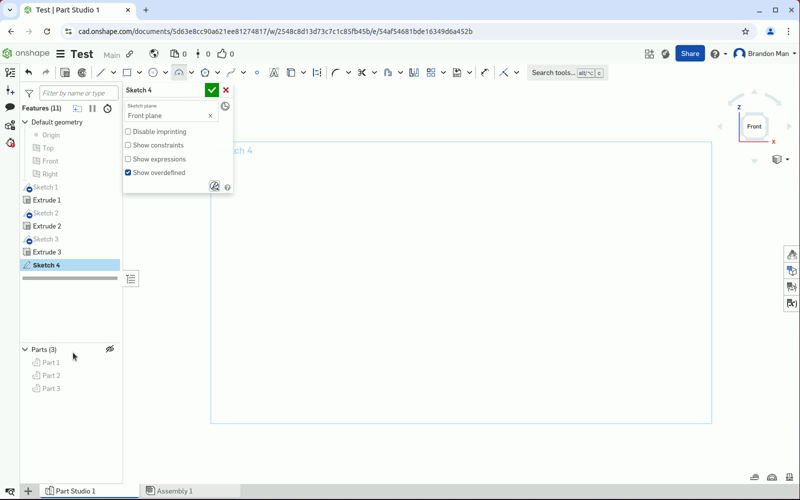
mouse_move(526, 282)
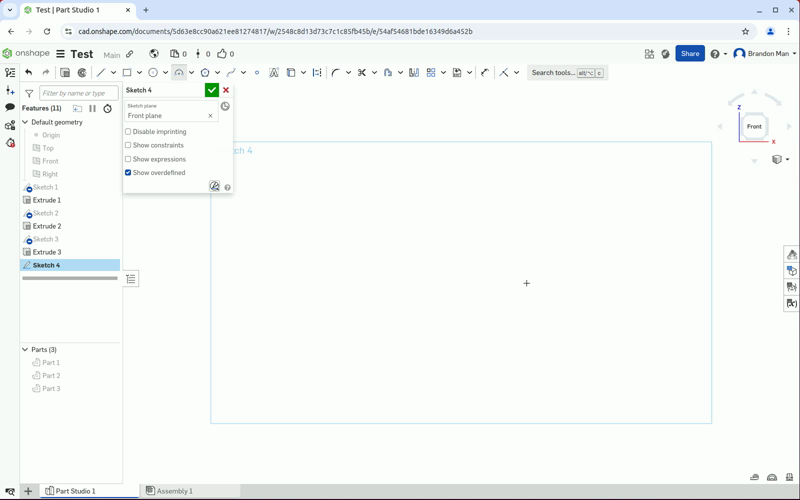
click(526, 282)
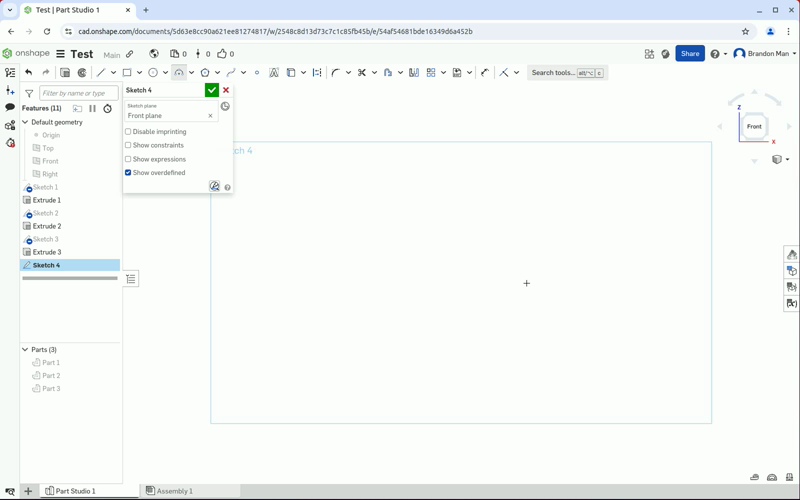
key_up(shift)
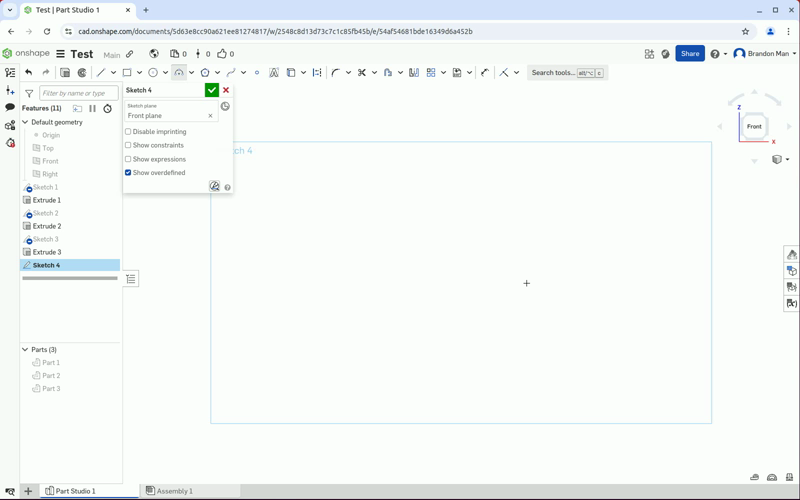
key_down(shift)
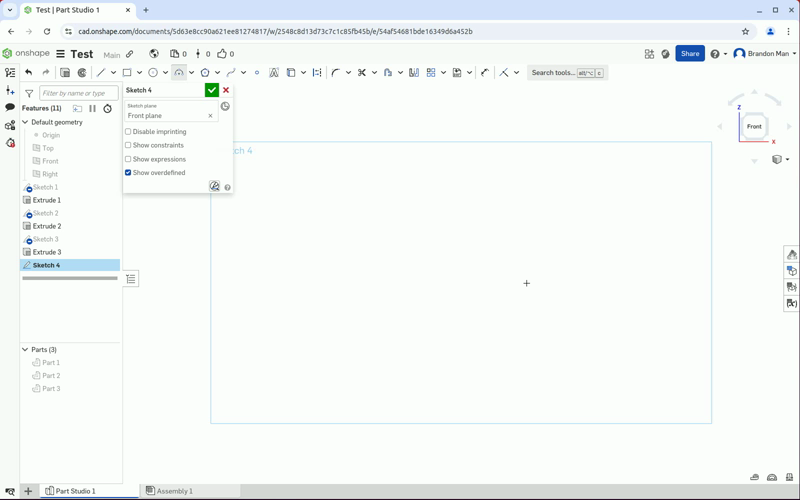
mouse_move(538, 290)
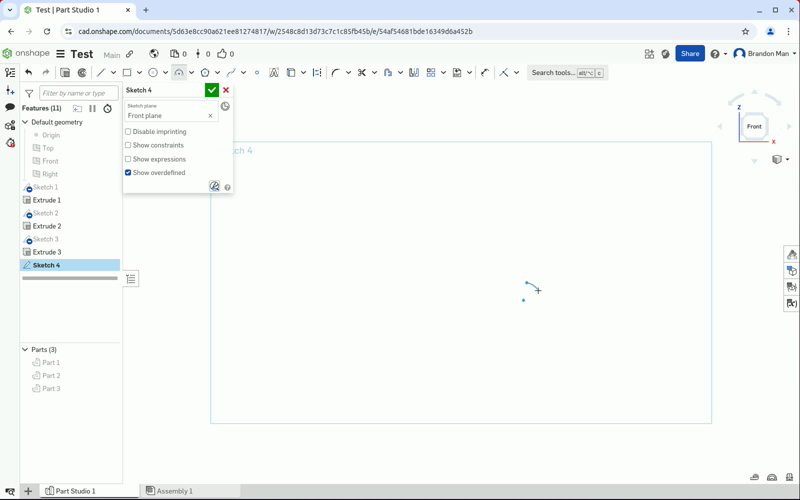
click(538, 290)
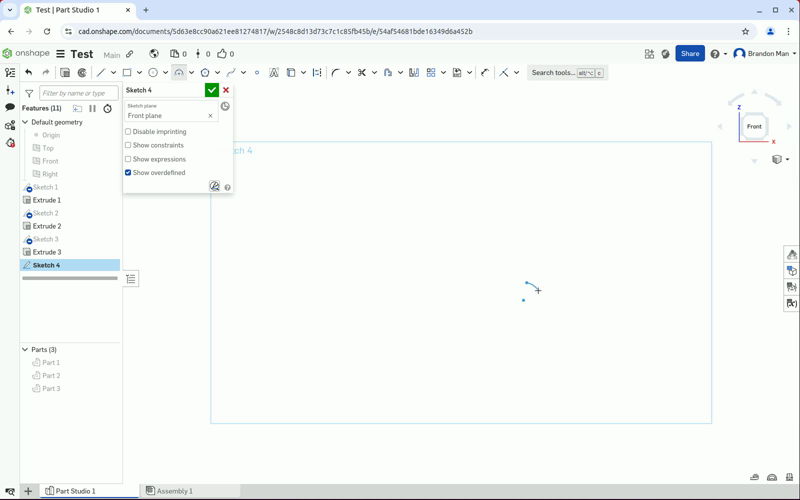
mouse_move(533, 285)
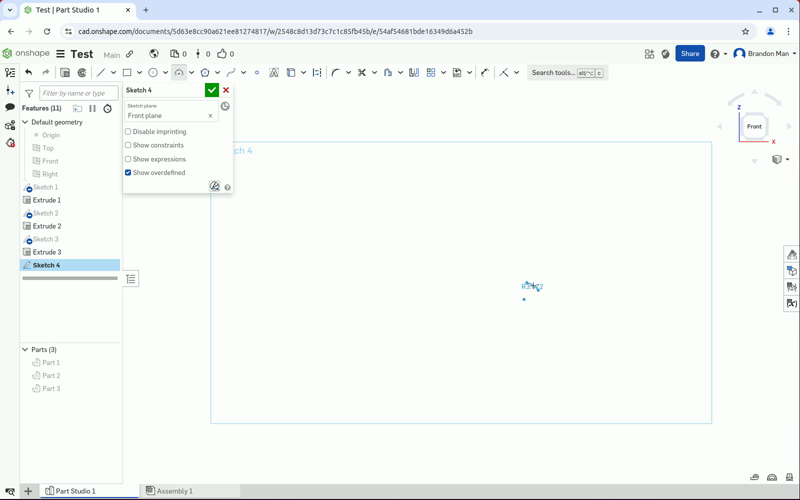
click(533, 285)
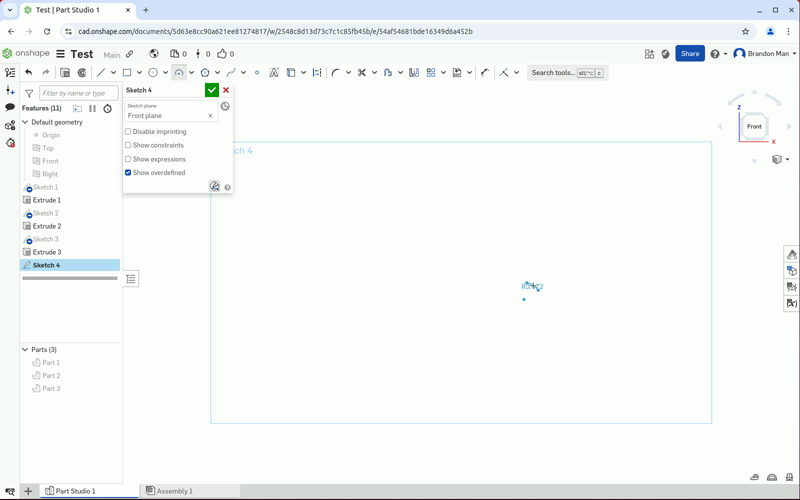
key_up(shift)
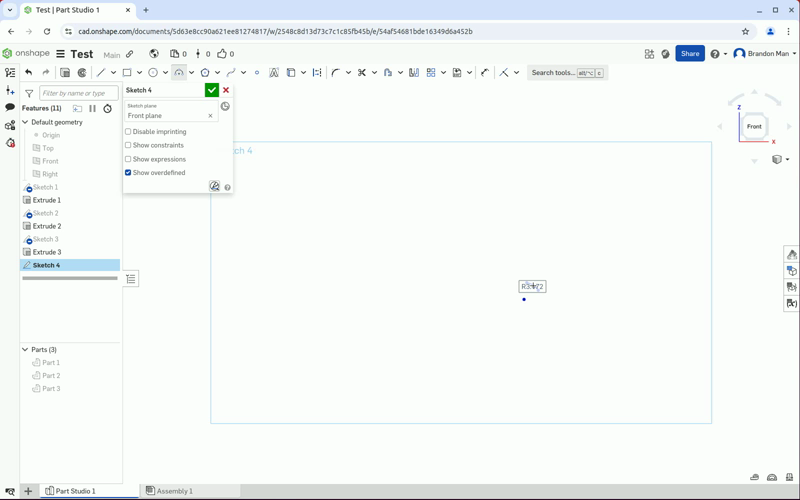
key(esc)
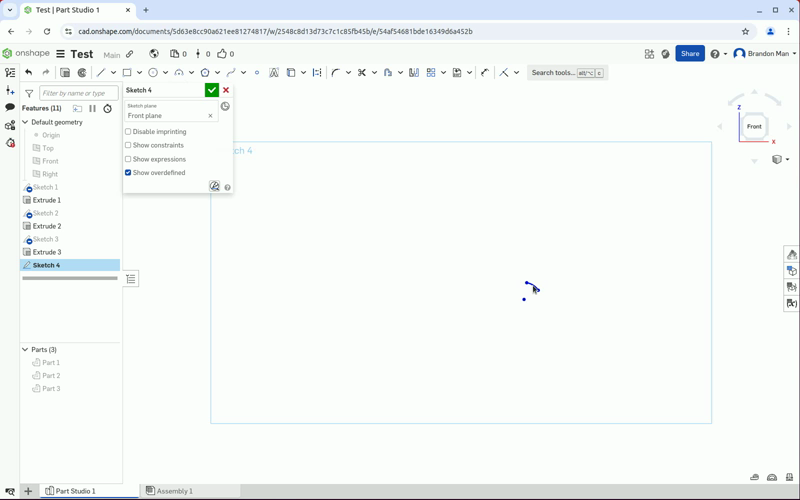
key(l)
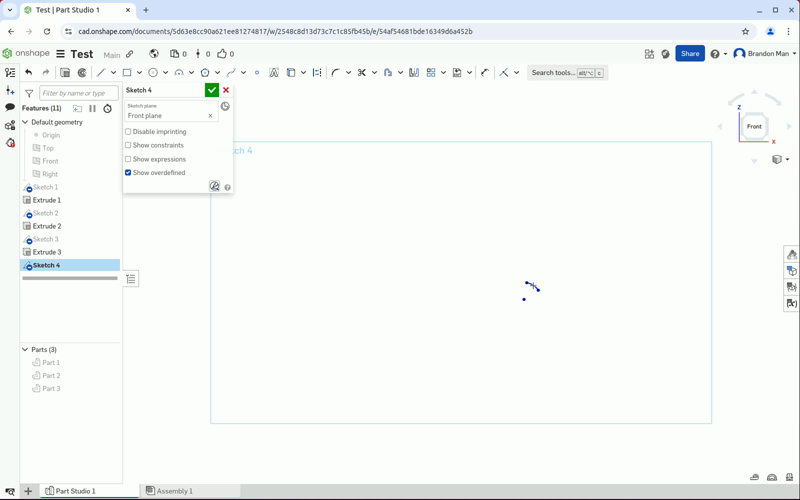
mouse_move(538, 290)
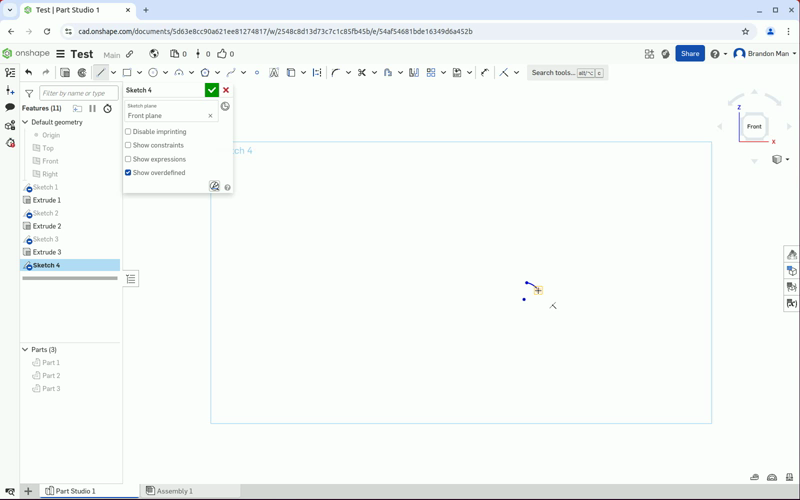
click(538, 290)
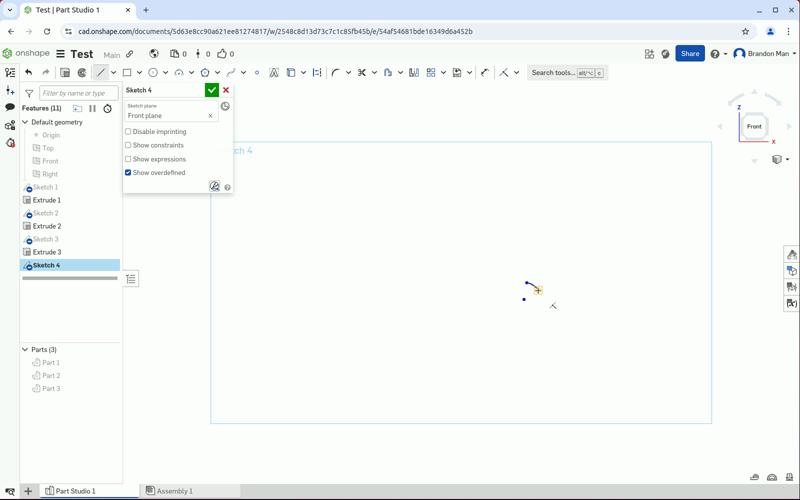
key_down(shift)
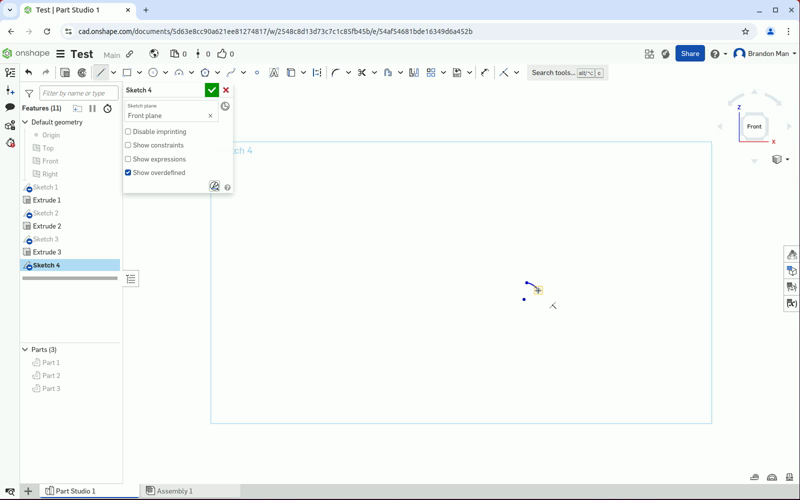
mouse_move(568, 290)
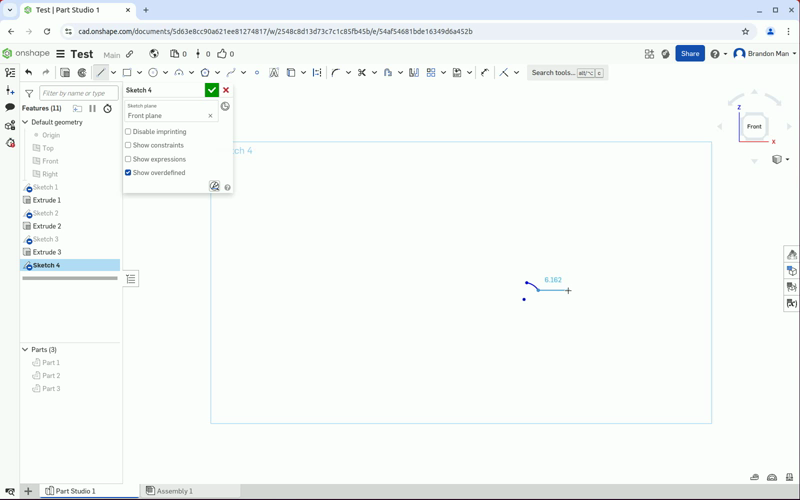
mouse_move(538, 297)
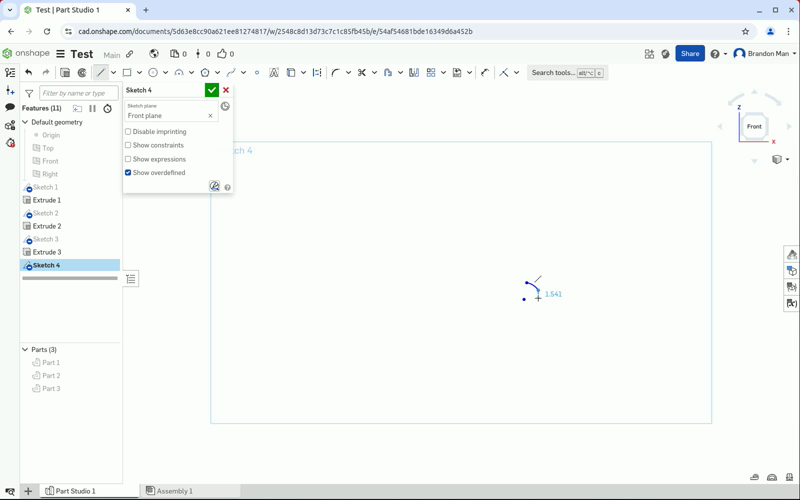
scroll(6)
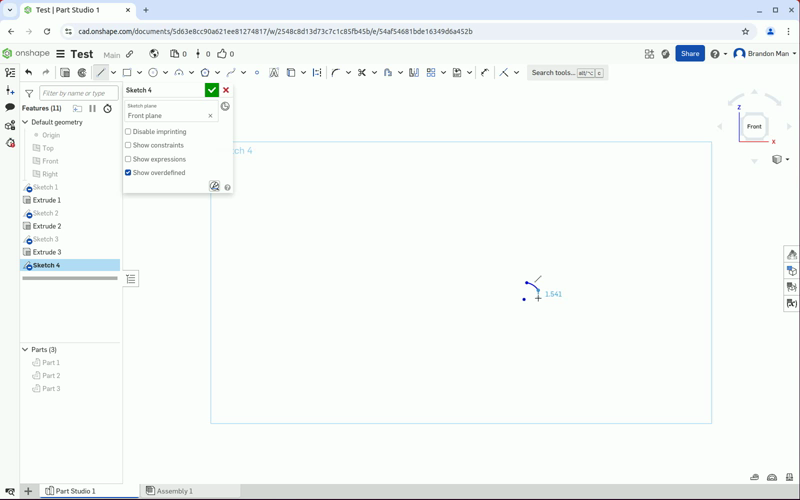
scroll(6)
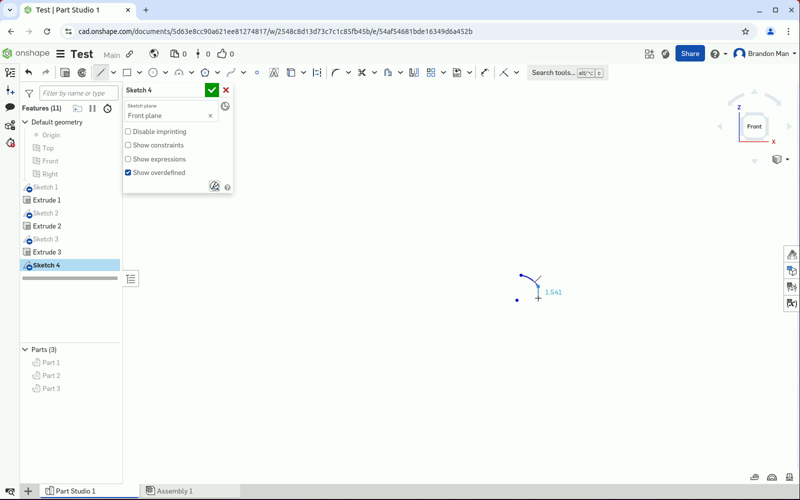
scroll(6)
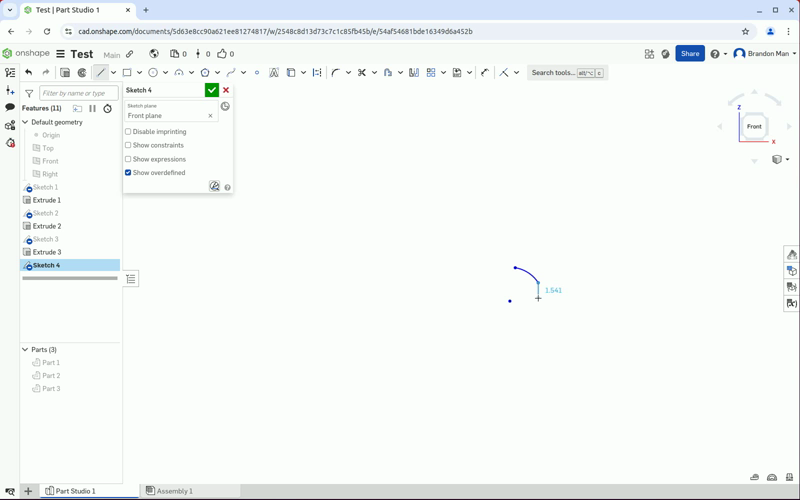
scroll(6)
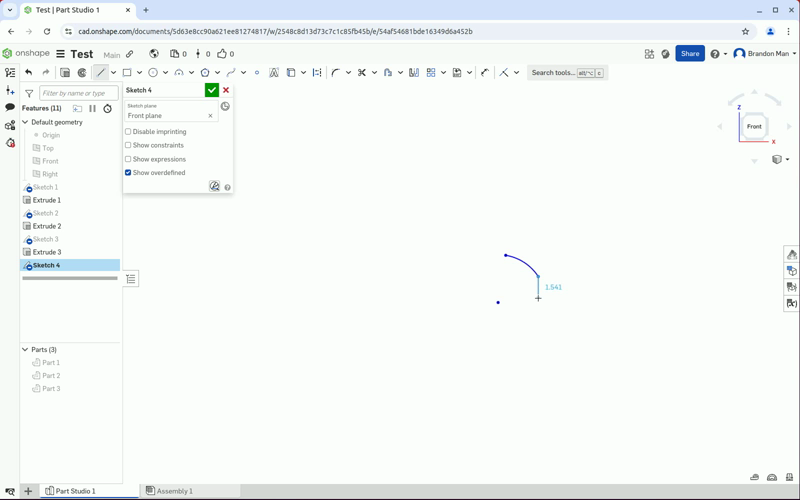
scroll(6)
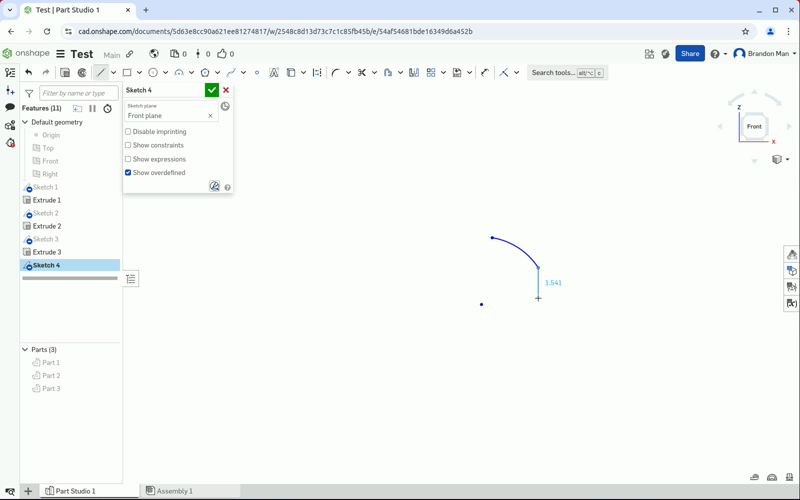
scroll(6)
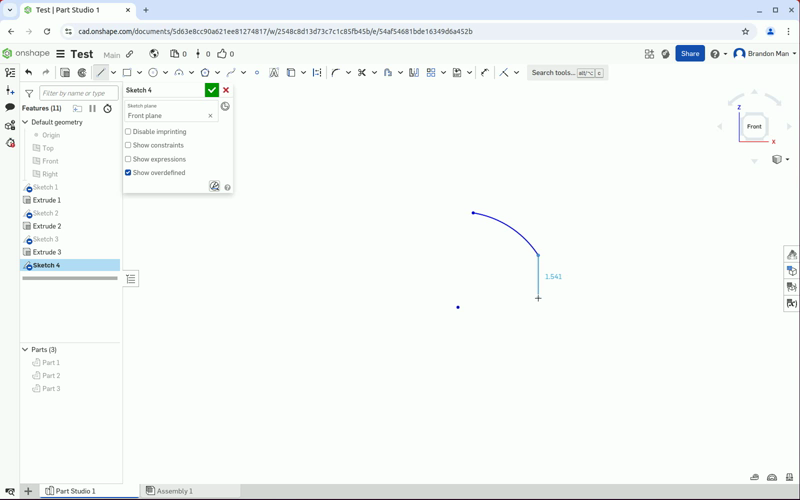
scroll(6)
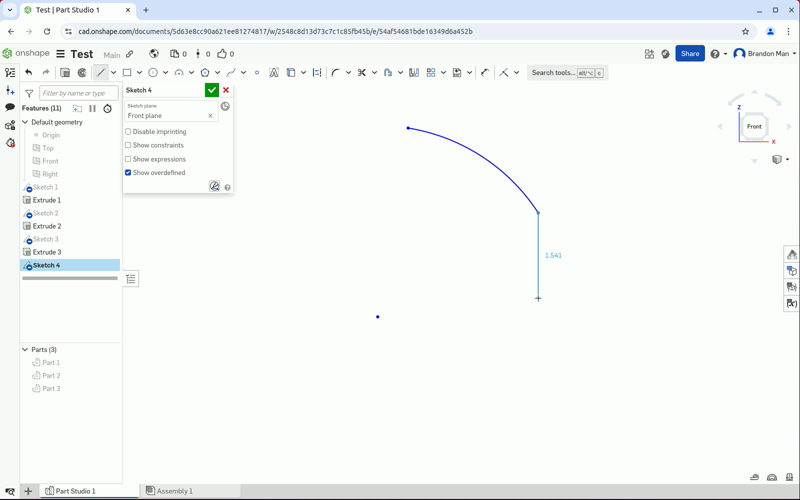
click(538, 297)
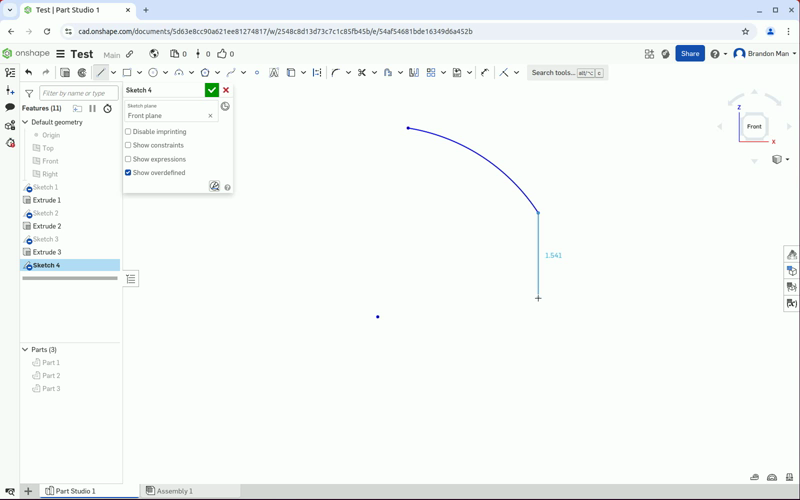
scroll(-6)
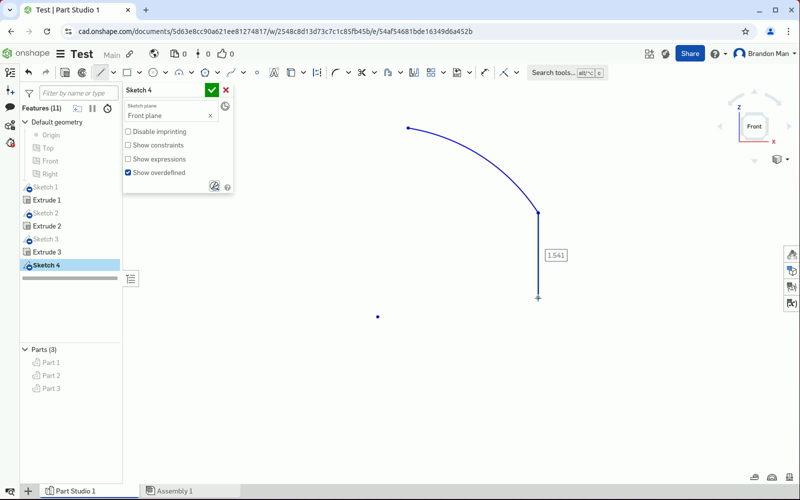
scroll(-6)
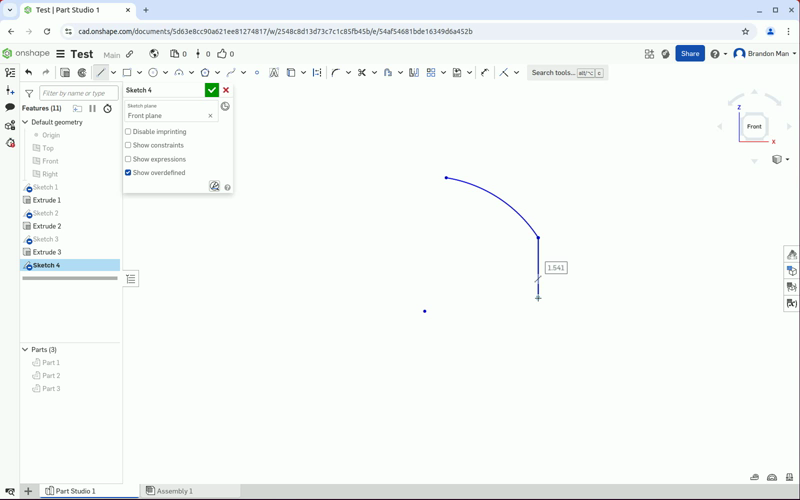
scroll(-6)
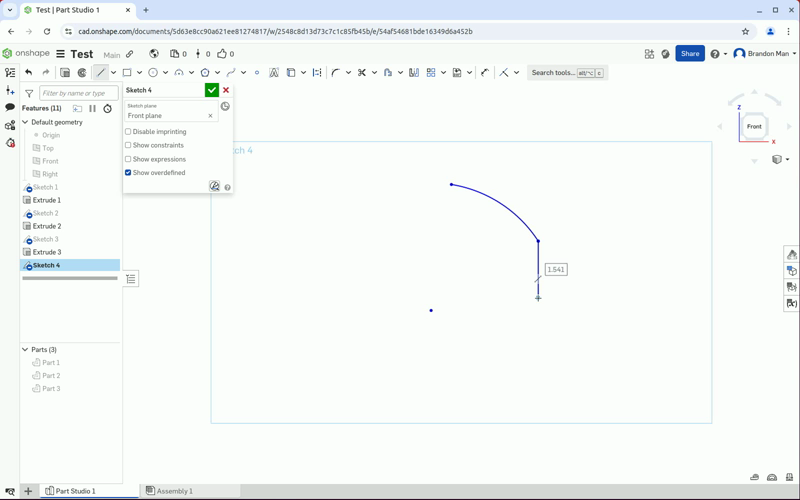
scroll(-6)
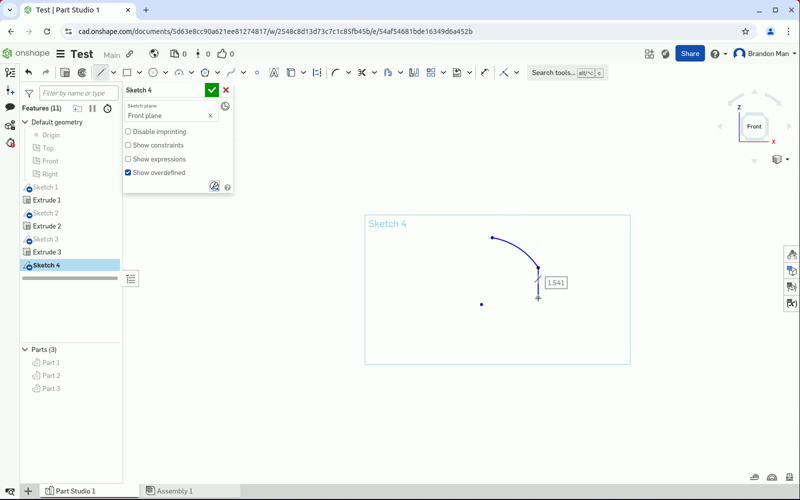
scroll(-6)
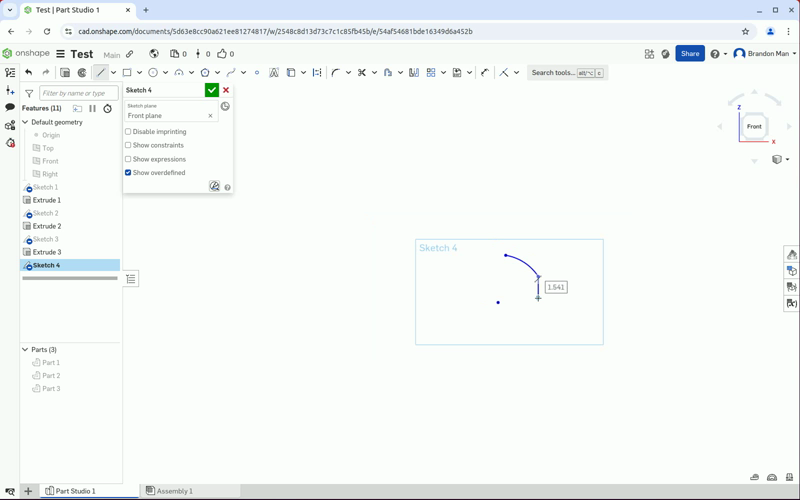
scroll(-6)
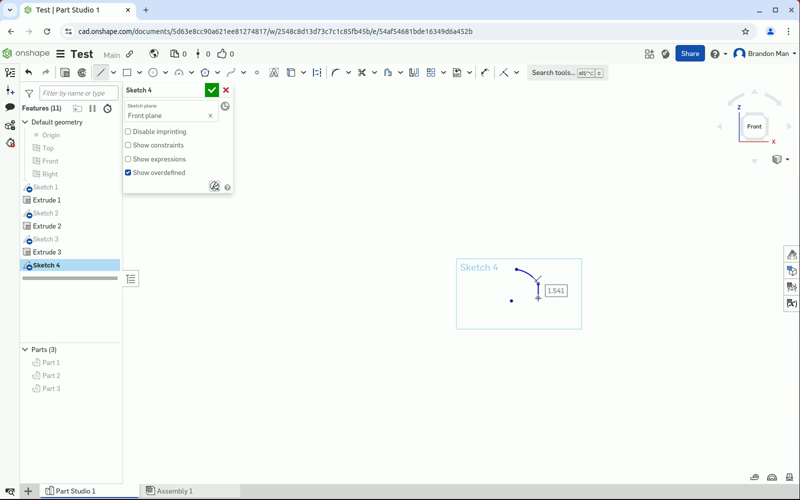
scroll(-6)
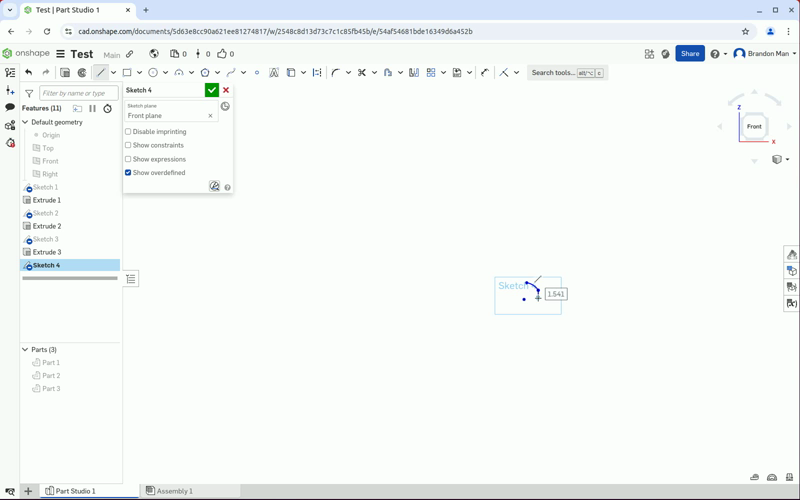
key_up(shift)
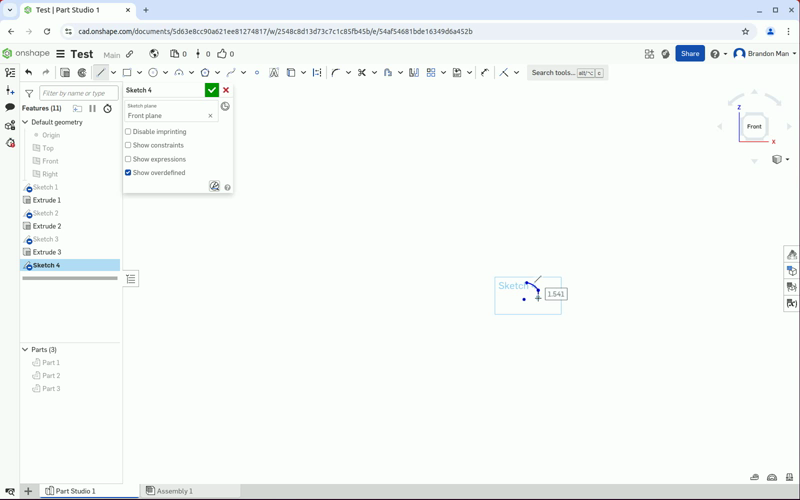
key_down(shift)
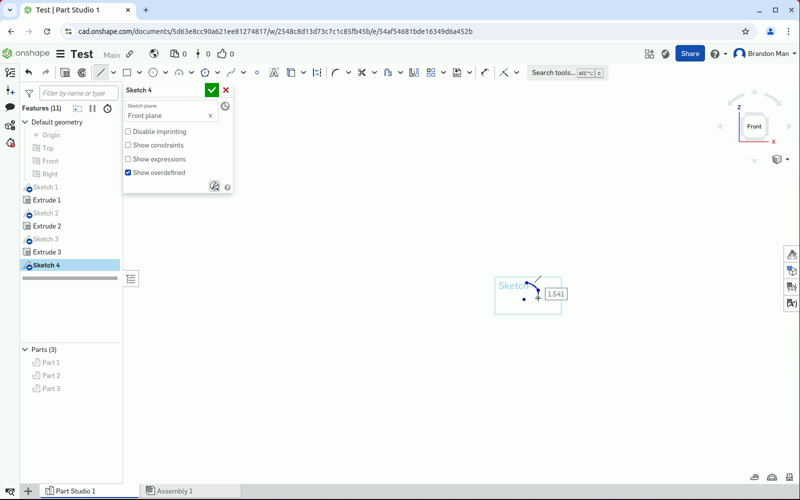
mouse_move(568, 297)
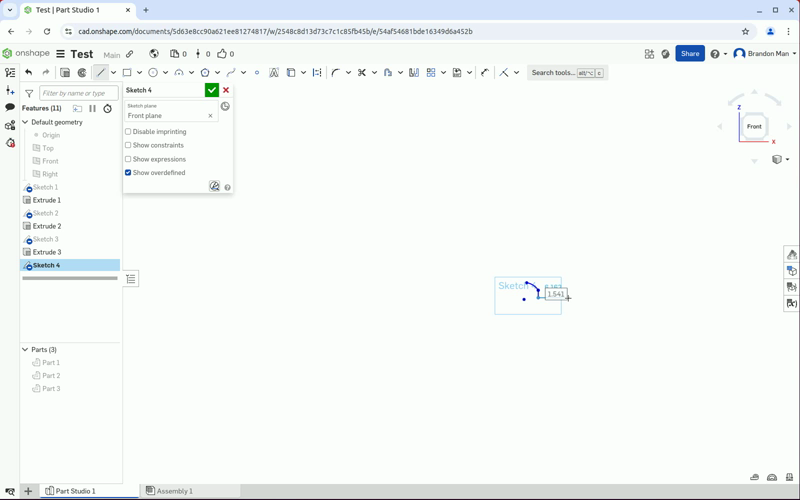
mouse_move(553, 297)
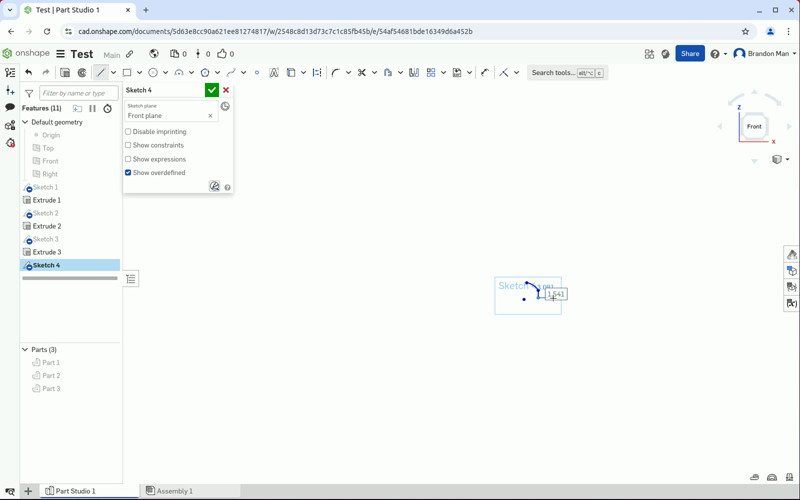
click(553, 297)
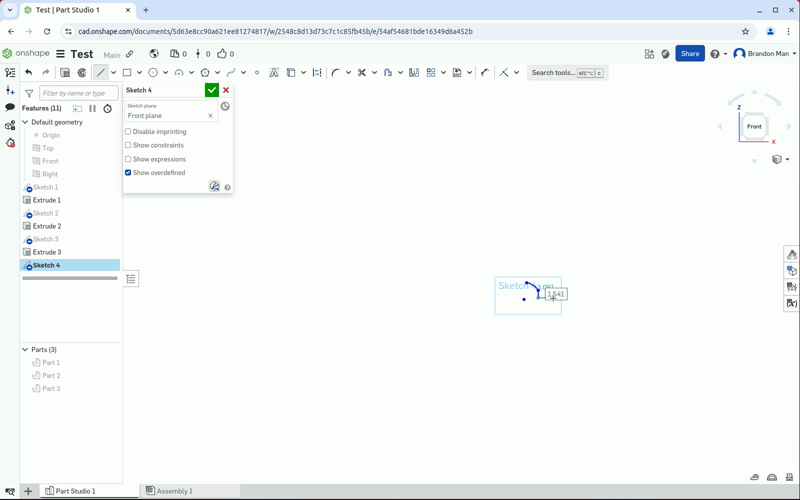
key_up(shift)
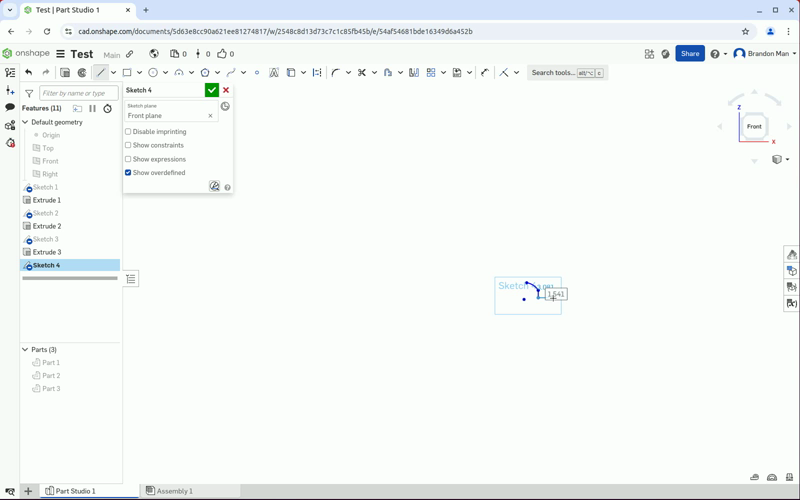
key_down(shift)
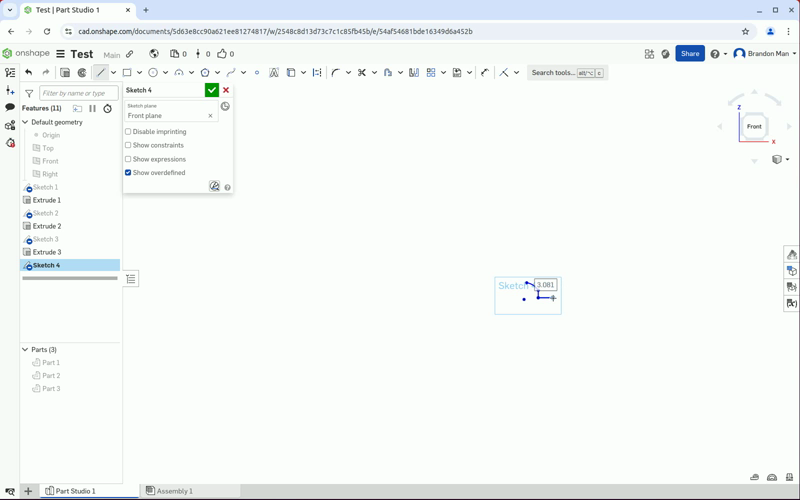
mouse_move(583, 297)
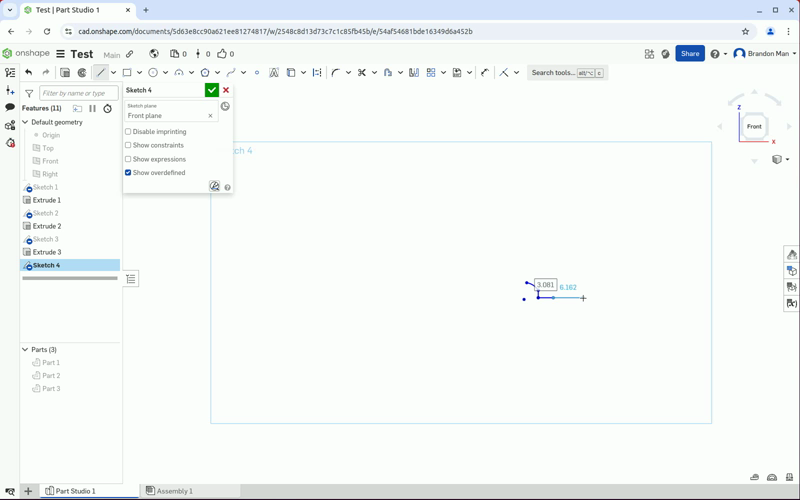
mouse_move(553, 282)
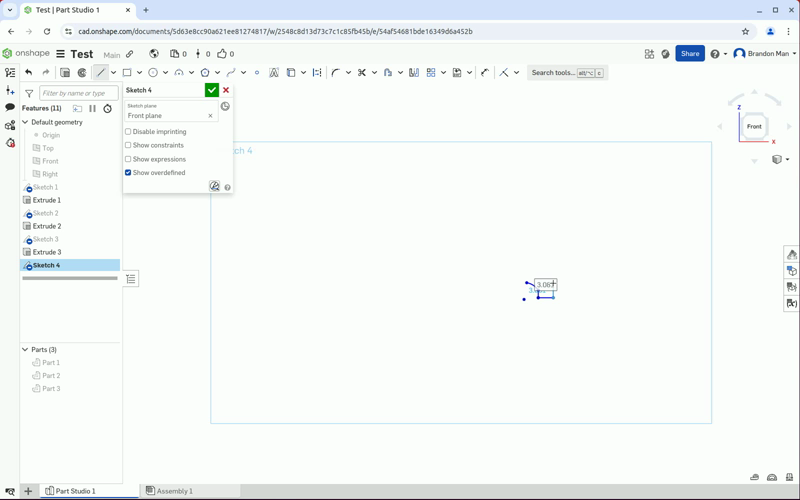
click(553, 282)
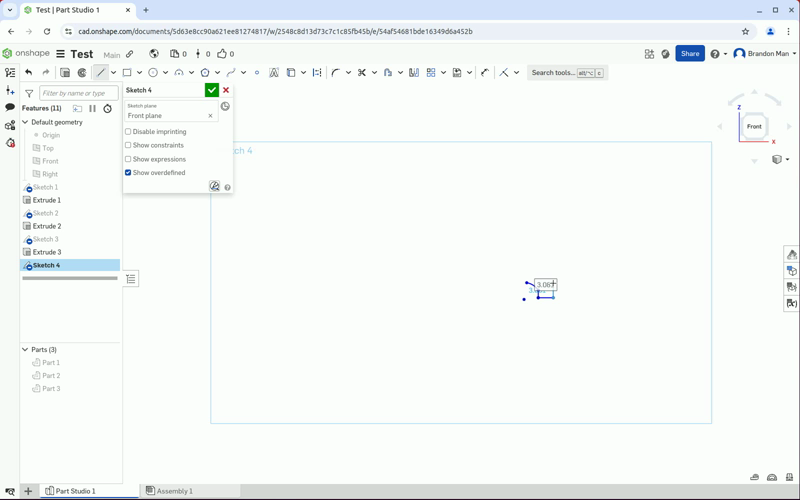
key_up(shift)
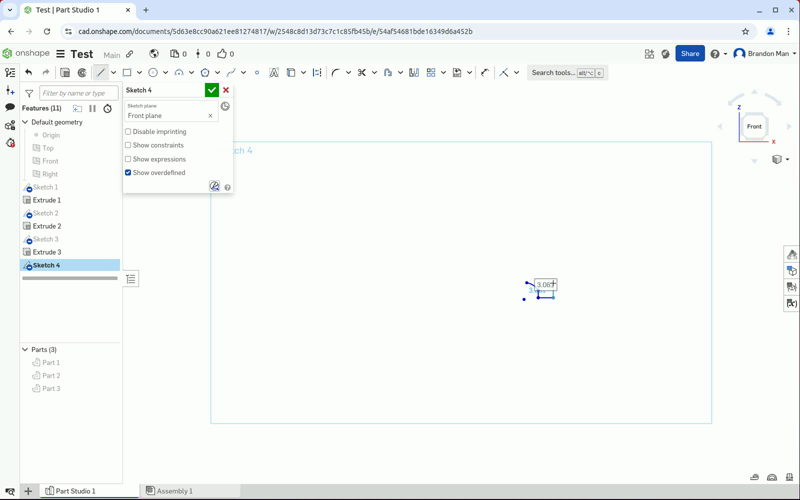
mouse_move(583, 282)
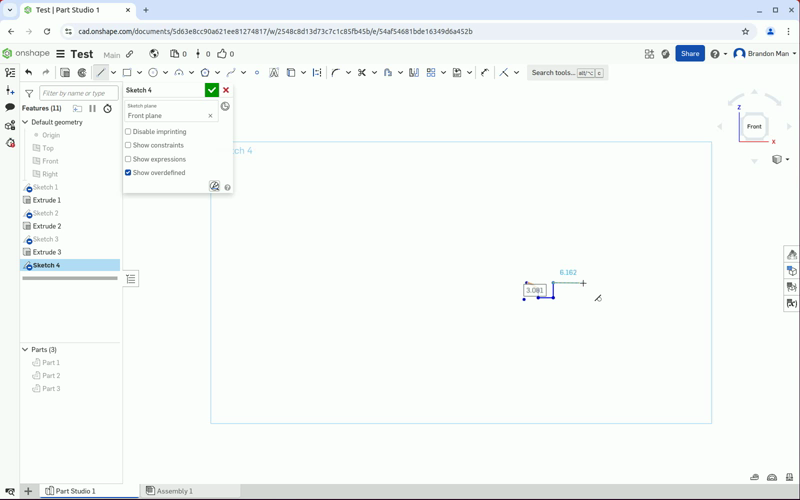
key_down(shift)
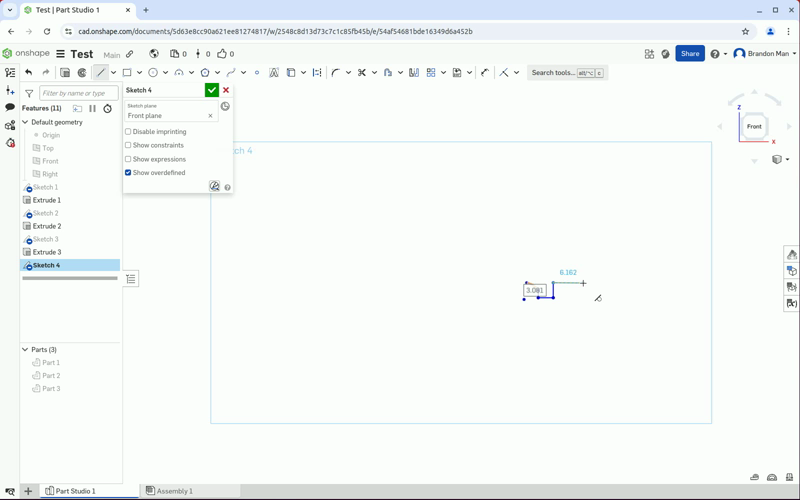
mouse_move(526, 282)
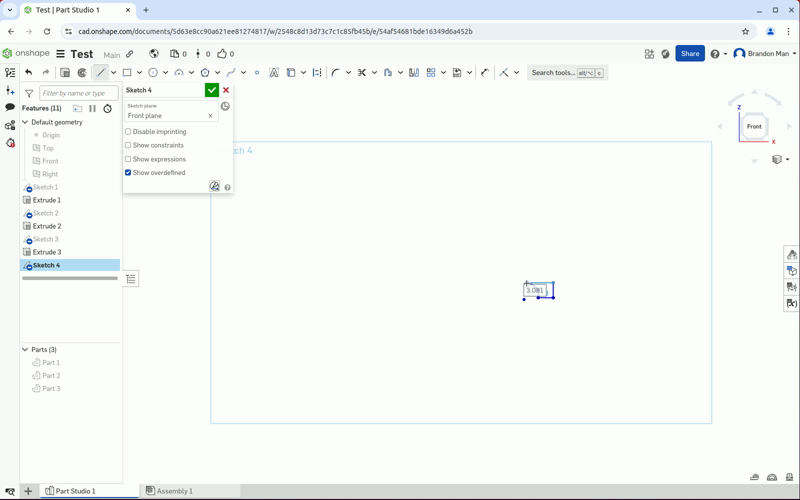
key_up(shift)
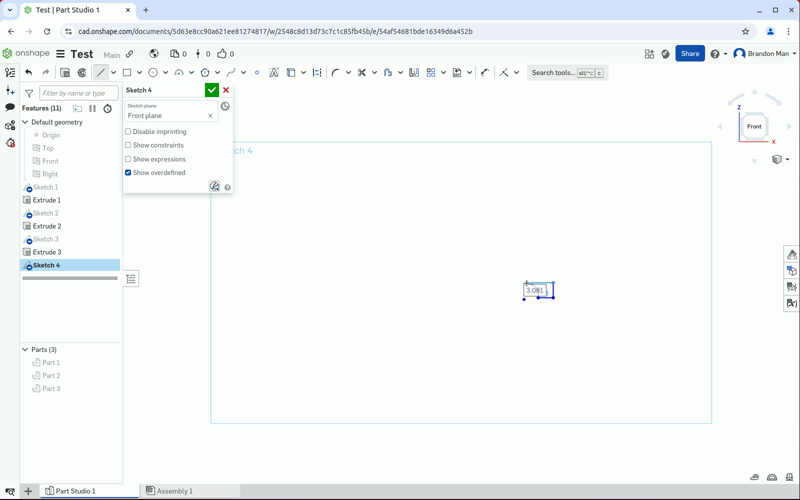
click(526, 282)
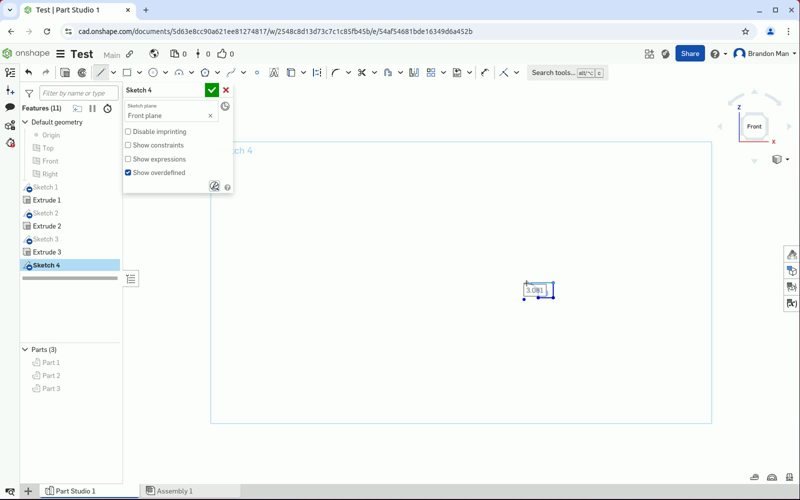
key(esc)
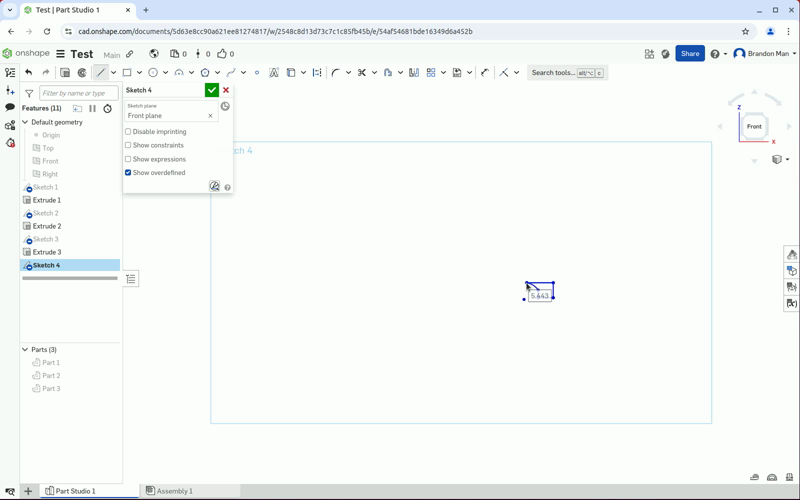
mouse_move(548, 286)
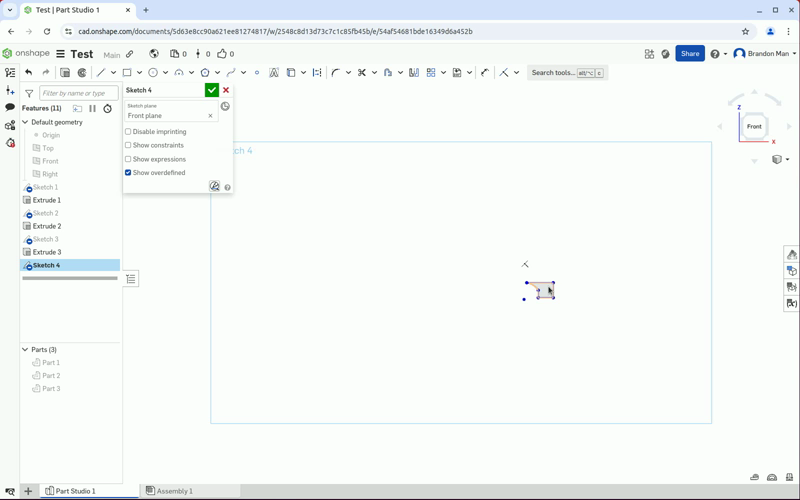
scroll(6)
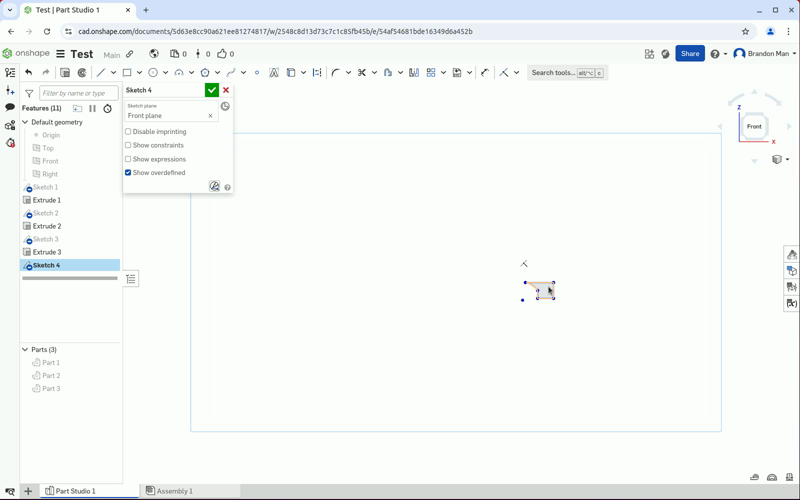
scroll(6)
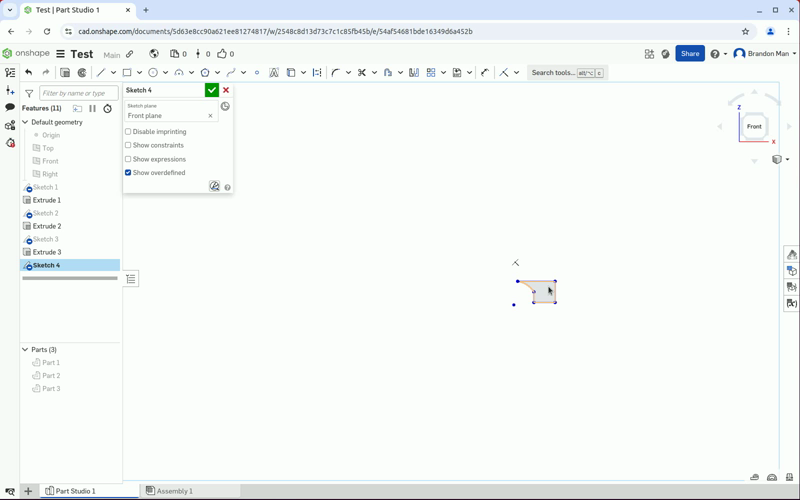
scroll(6)
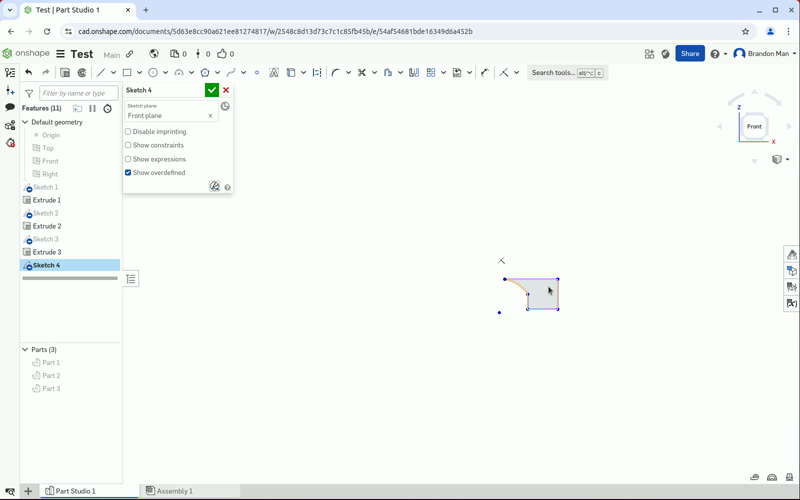
scroll(6)
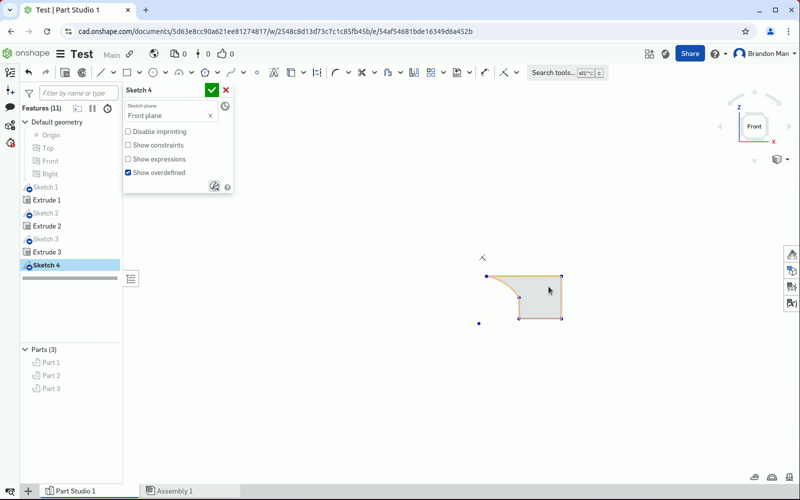
scroll(6)
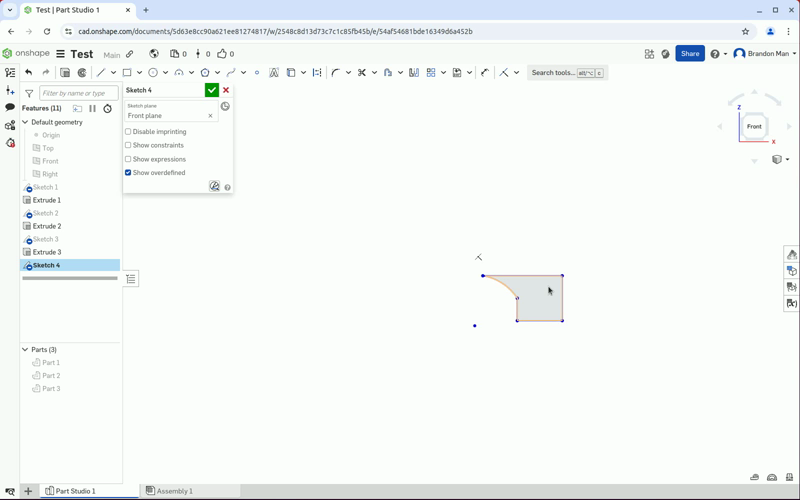
scroll(6)
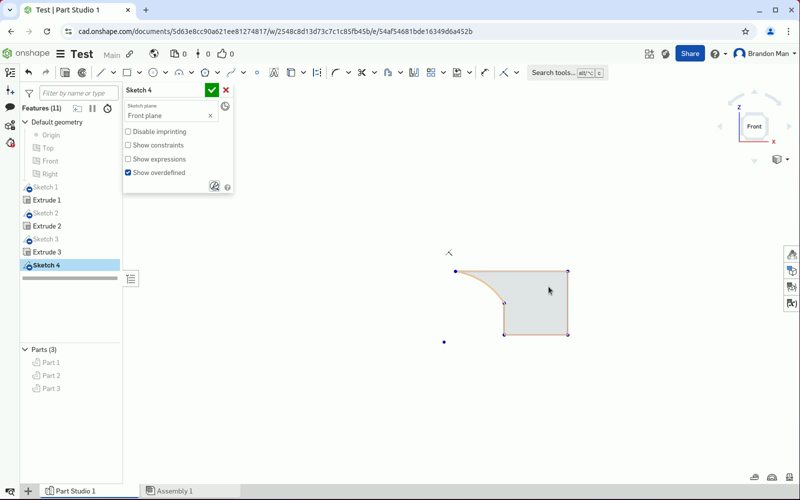
scroll(6)
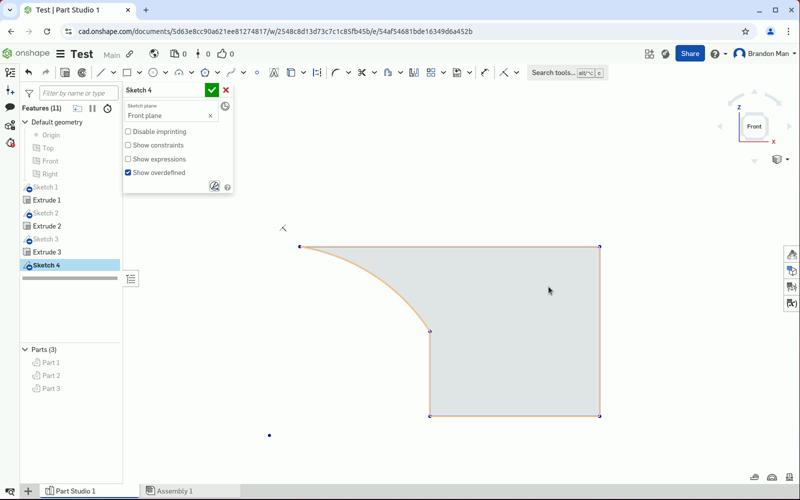
click(548, 286)
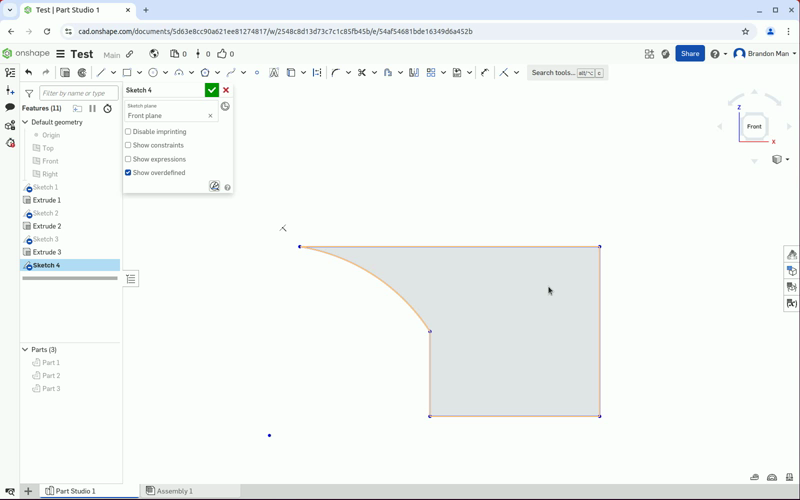
scroll(-6)
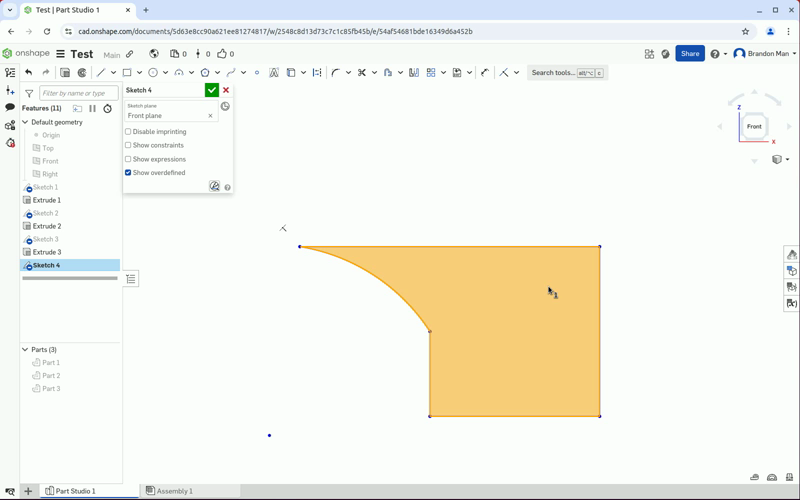
scroll(-6)
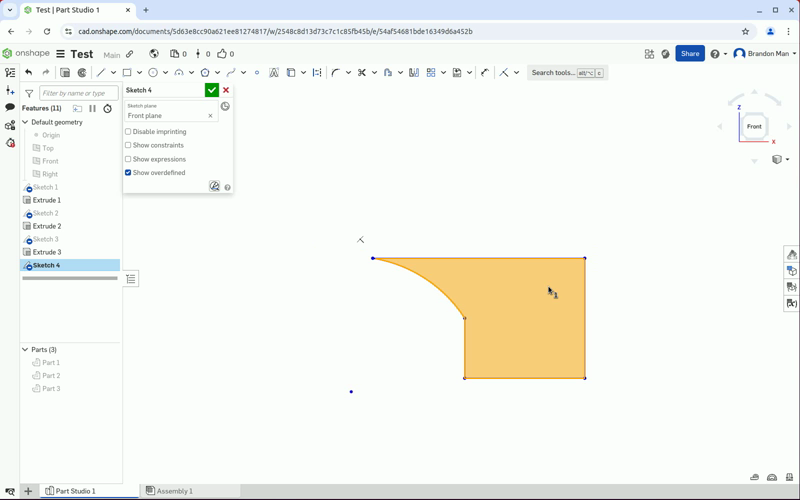
scroll(-6)
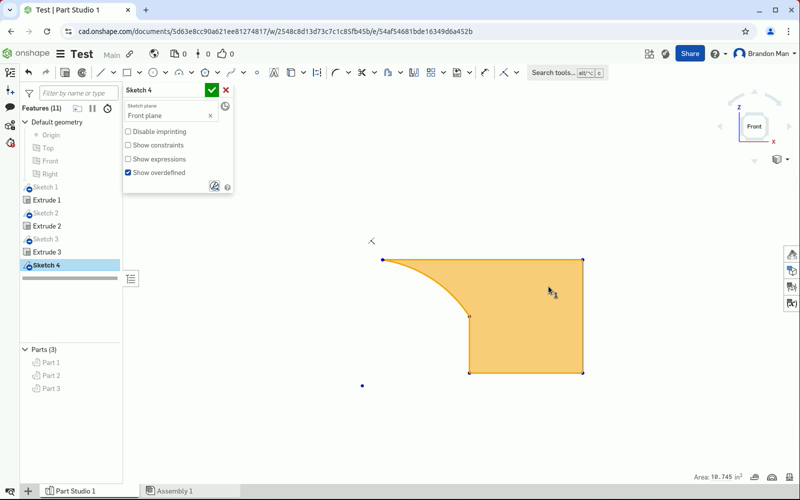
scroll(-6)
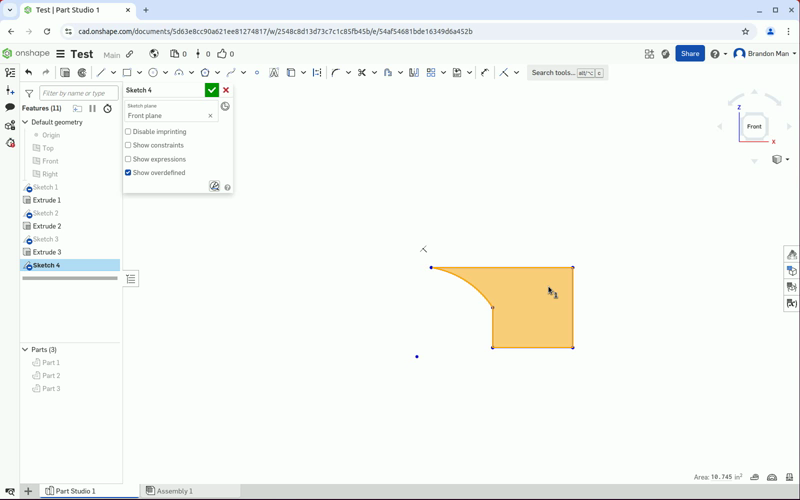
scroll(-6)
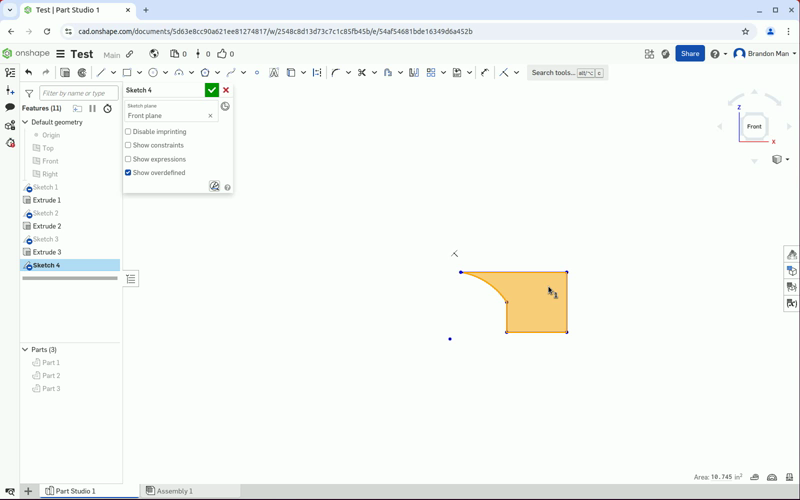
scroll(-6)
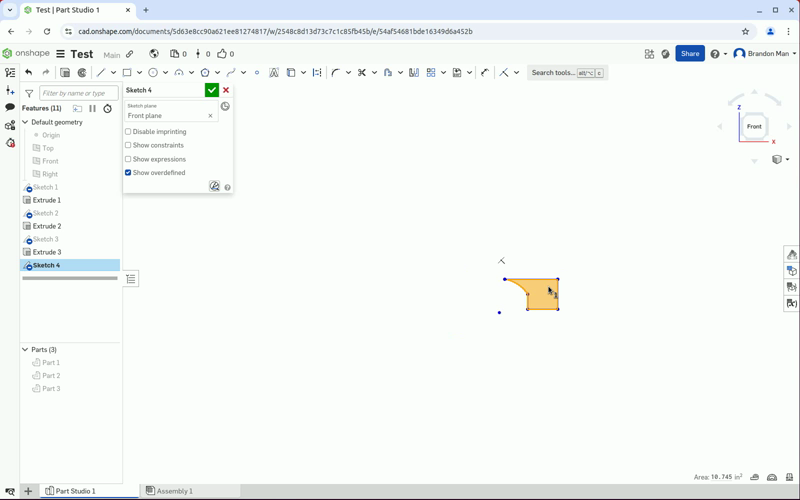
scroll(-6)
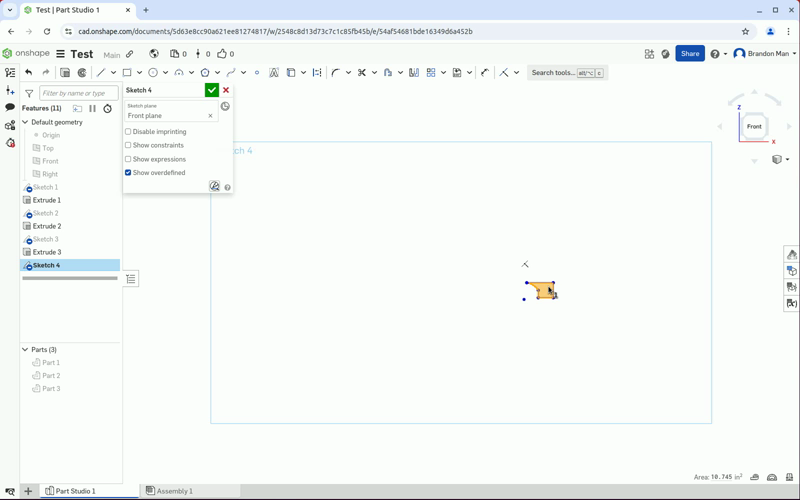
mouse_move(73, 352)
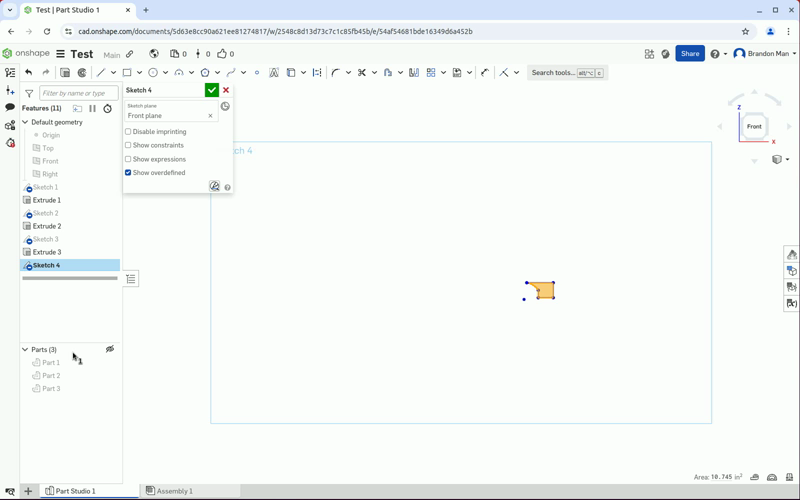
key(shift+y)
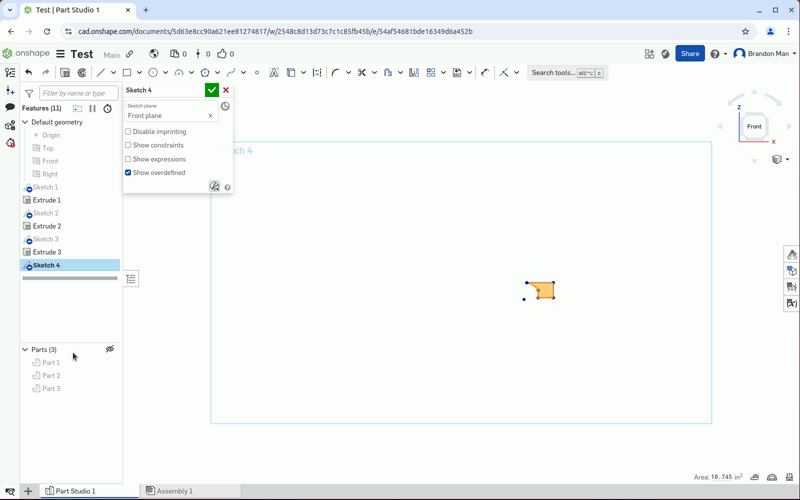
key(shift+e)
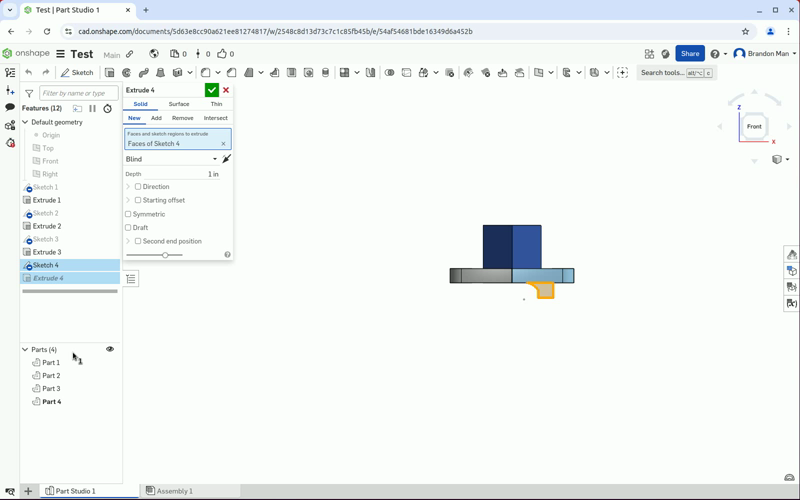
mouse_move(143, 106)
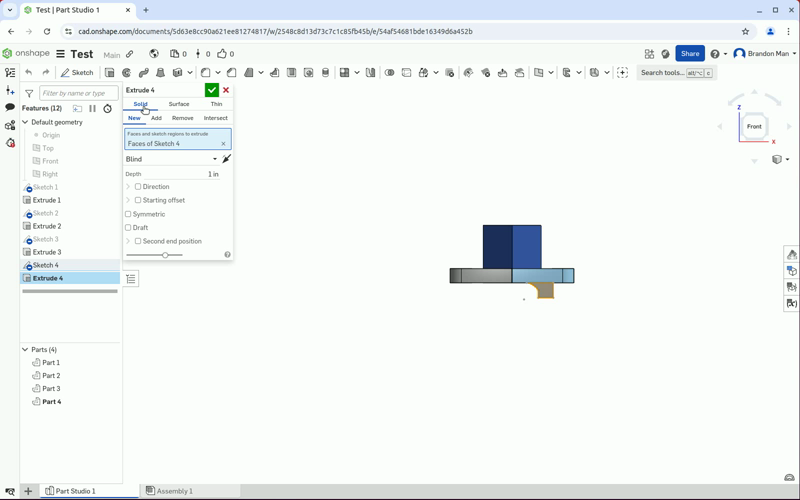
click(143, 106)
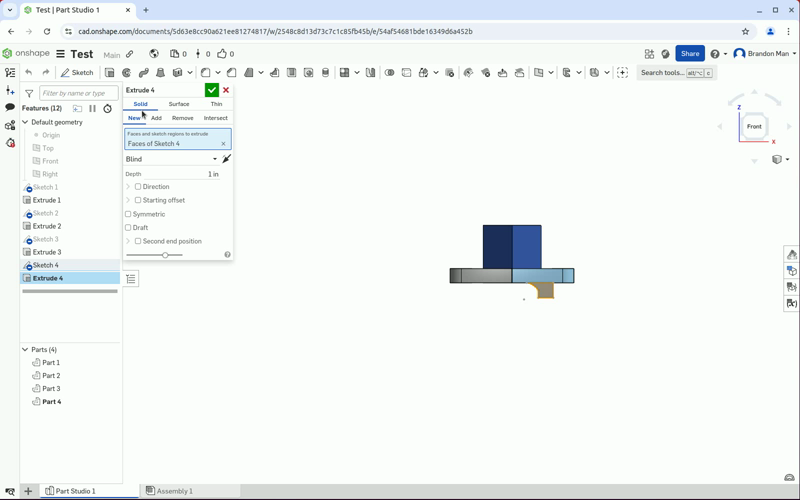
mouse_move(137, 120)
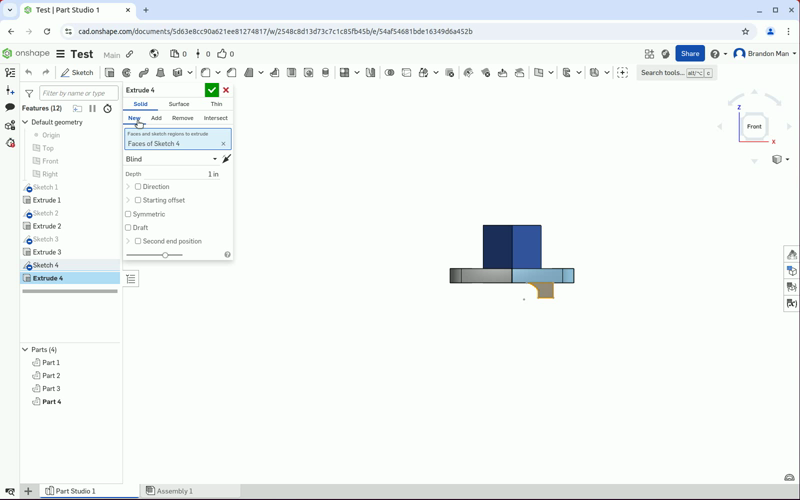
click(137, 120)
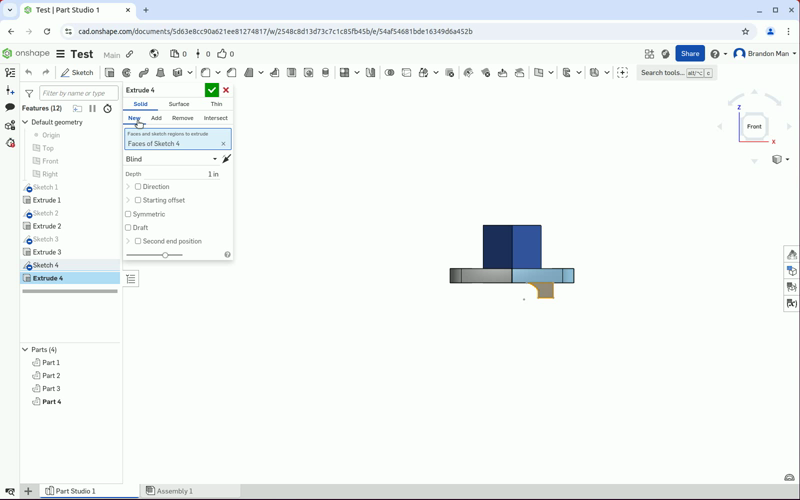
key(tab, 4)
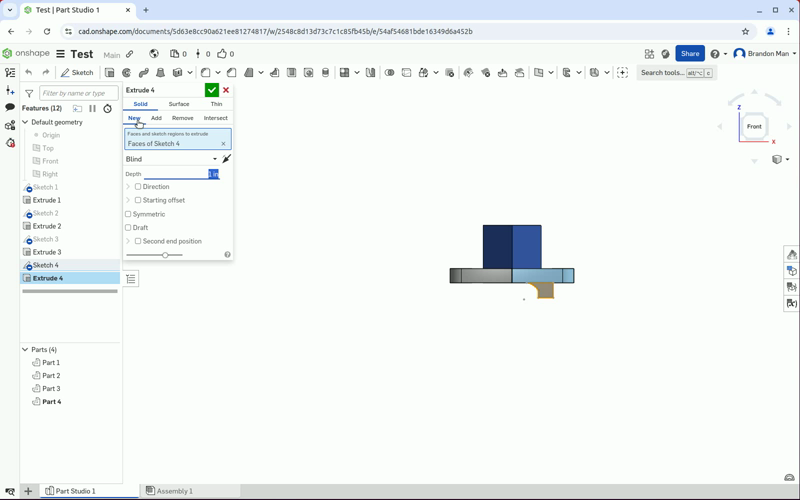
text(-14.924)
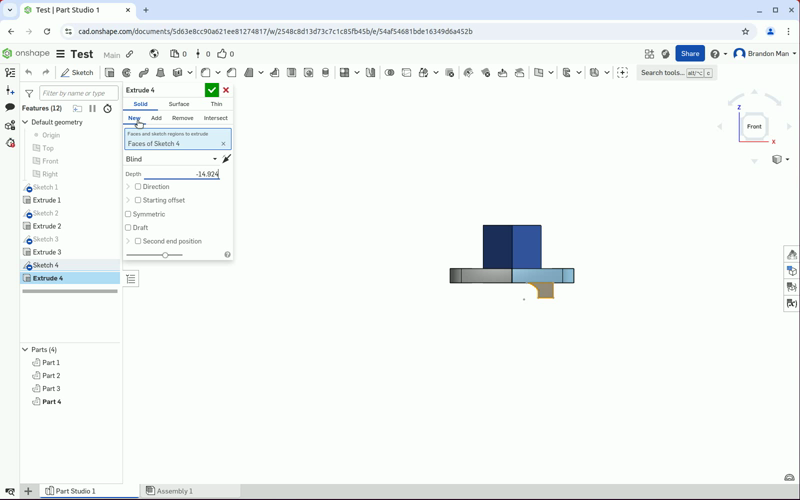
key(enter)
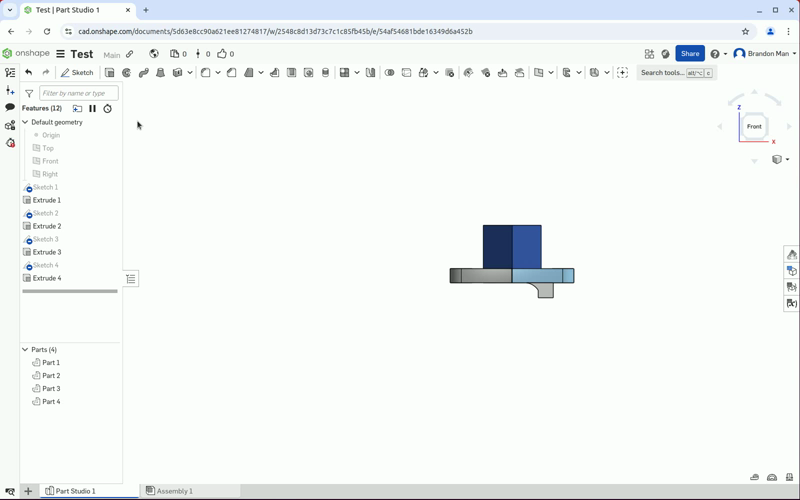
key(shift+h)
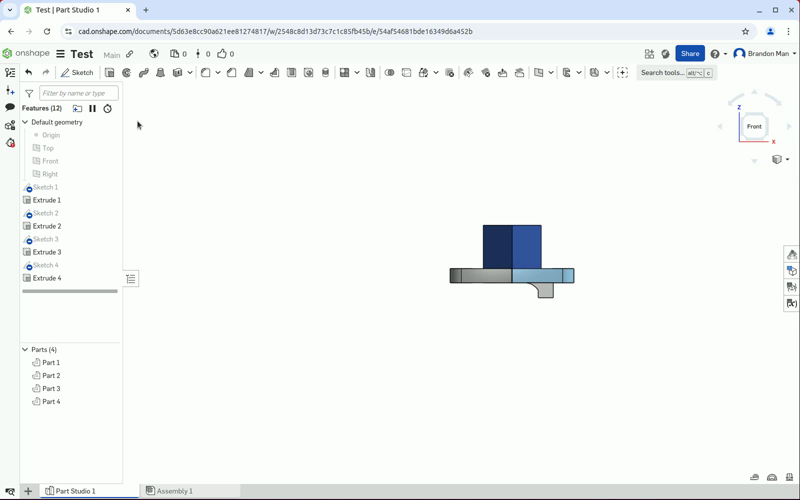
key(shift+h)
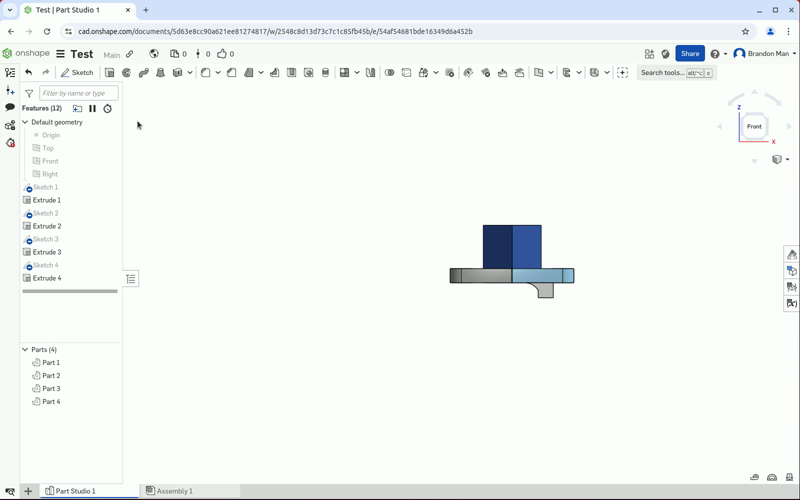
mouse_move(73, 189)
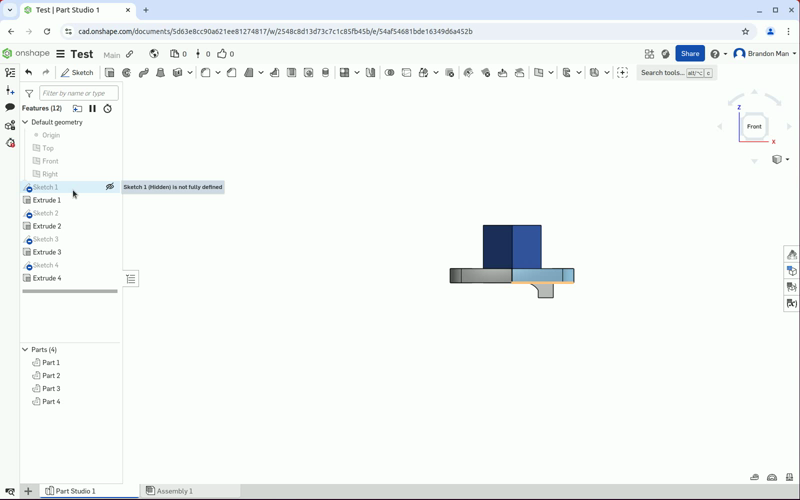
click(73, 189)
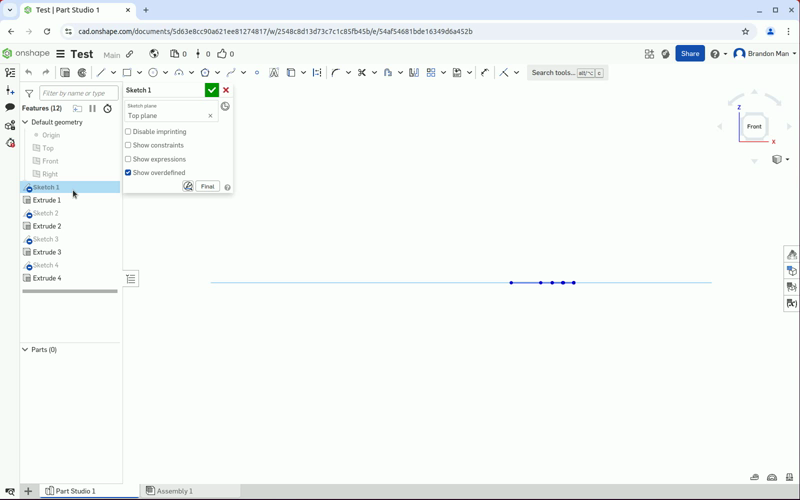
mouse_move(229, 92)
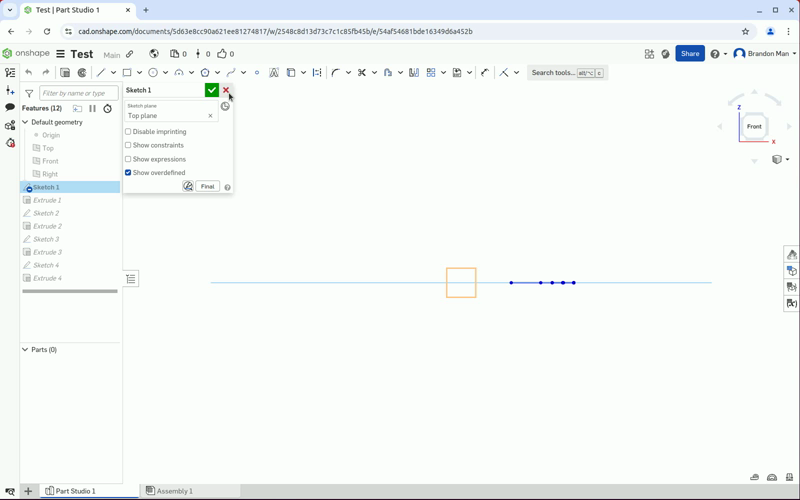
click(229, 92)
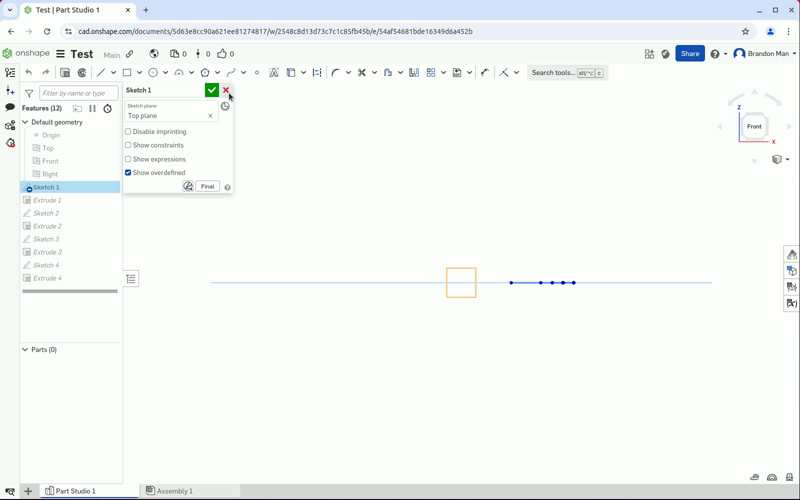
key(shift+s)
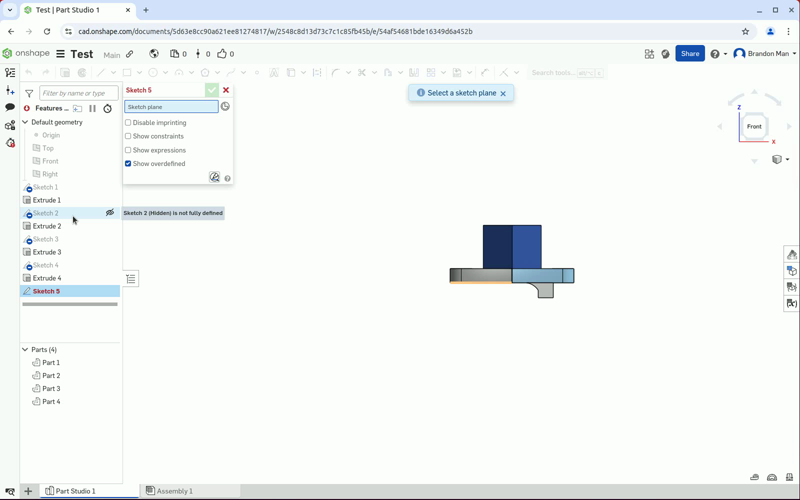
scroll(3)
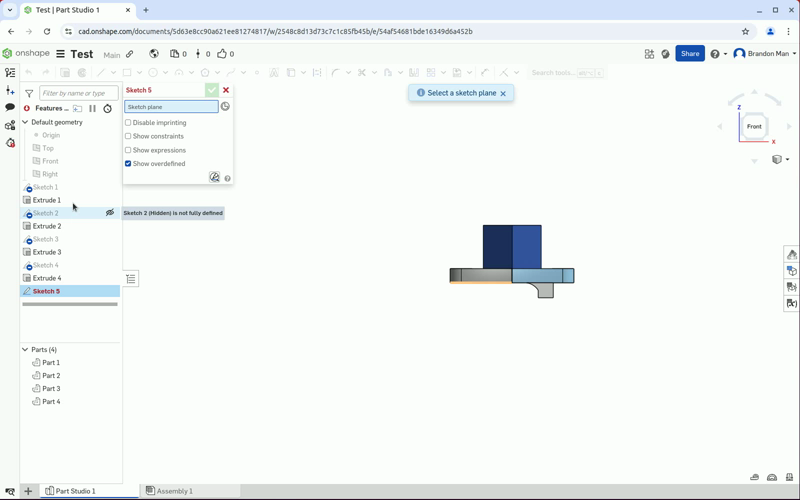
mouse_move(73, 163)
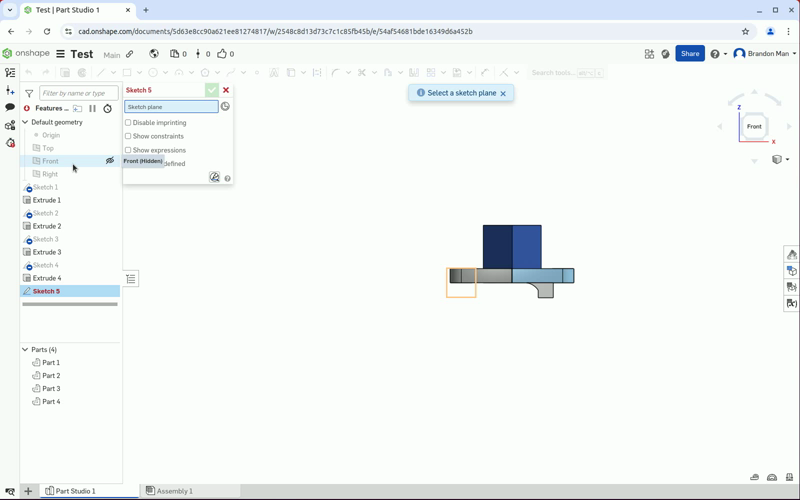
click(73, 163)
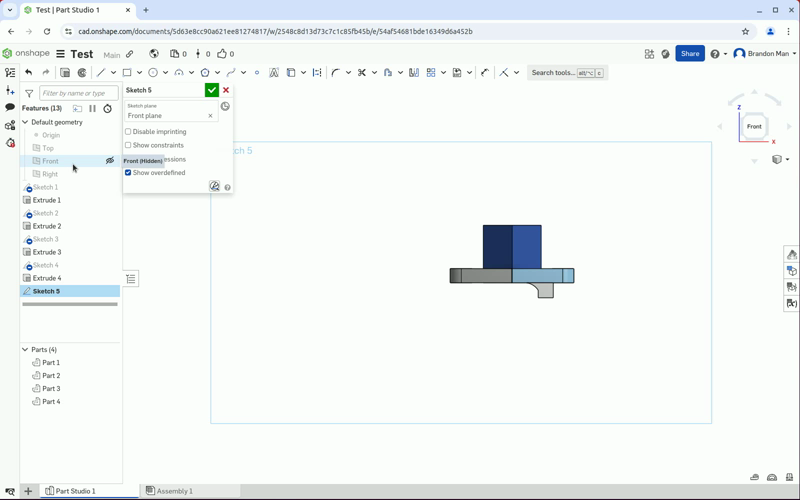
mouse_move(73, 352)
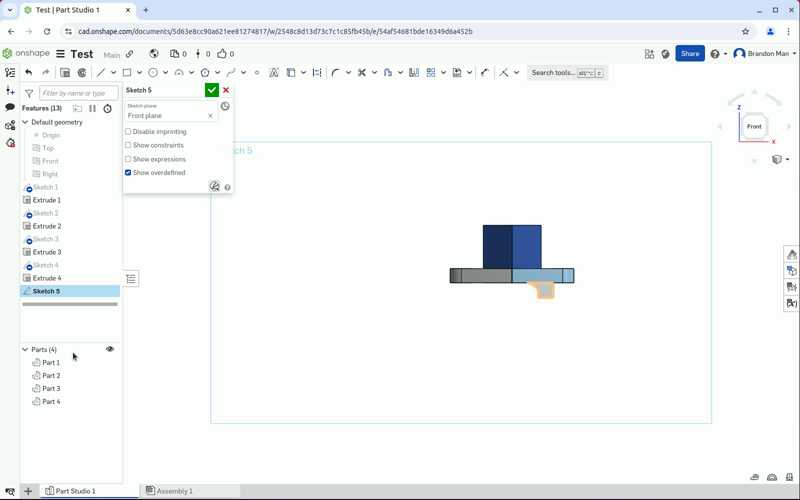
key(y)
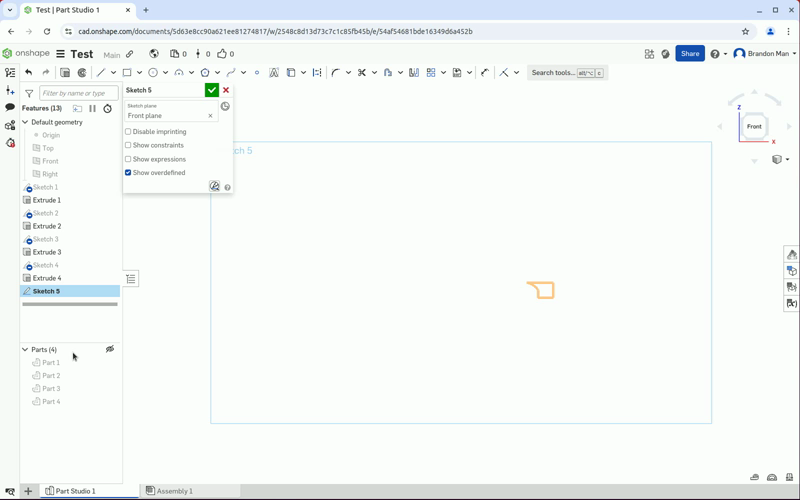
key(l)
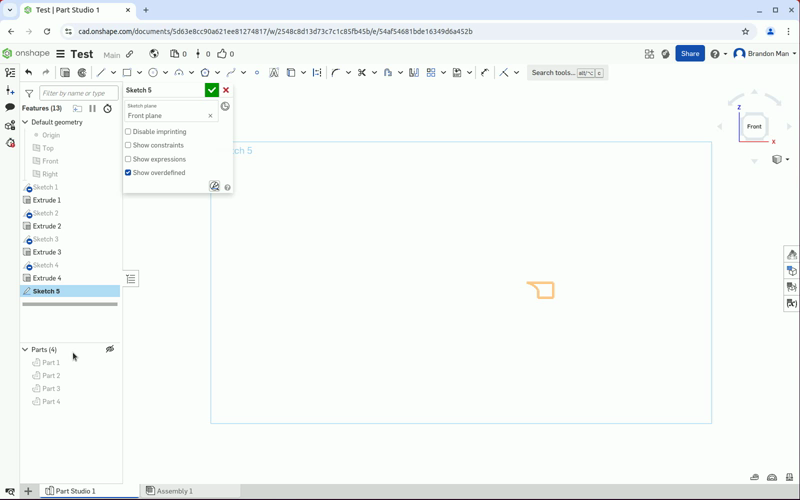
key_down(shift)
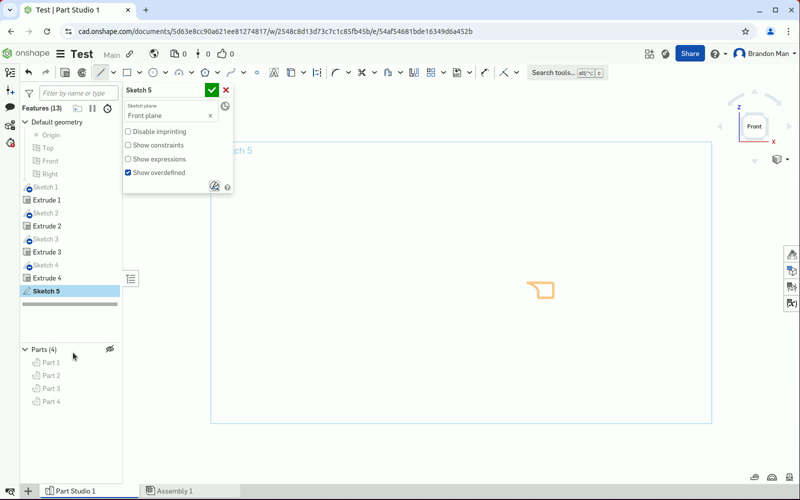
mouse_move(471, 297)
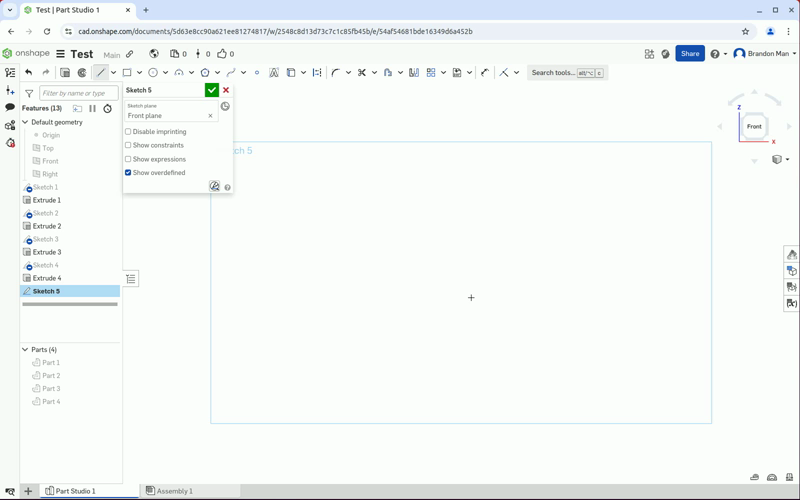
click(471, 297)
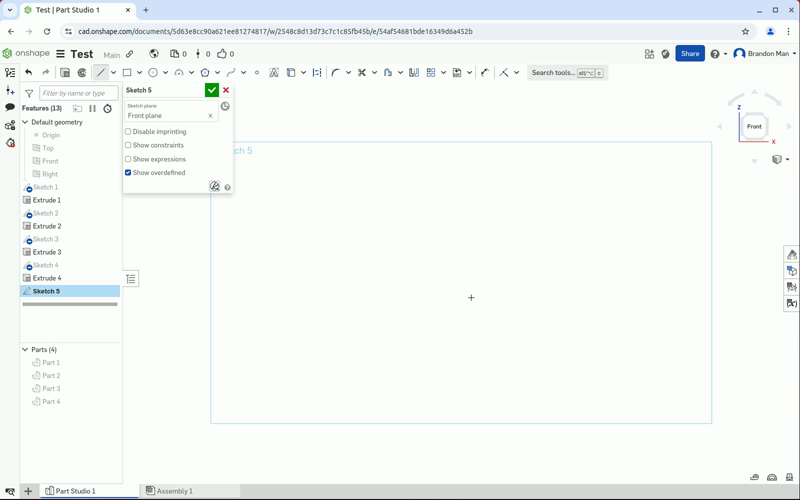
key_up(shift)
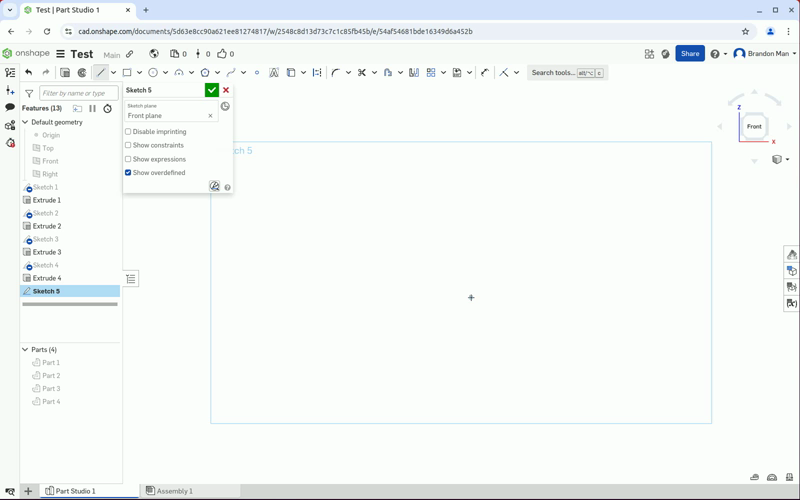
key_down(shift)
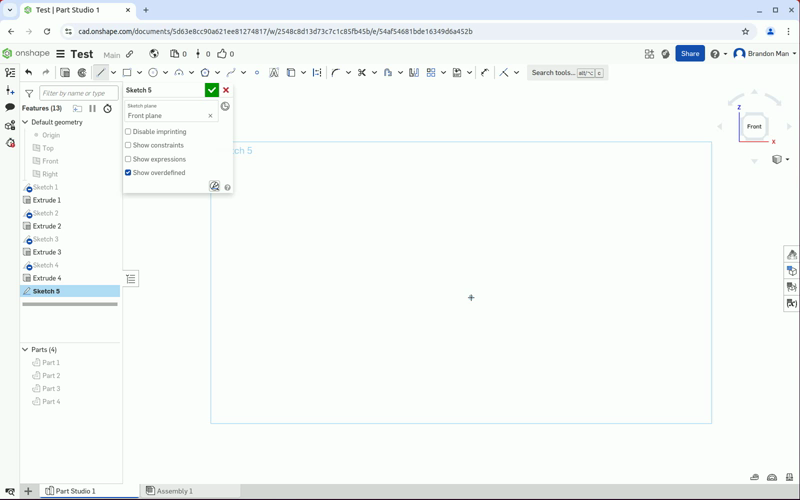
mouse_move(501, 297)
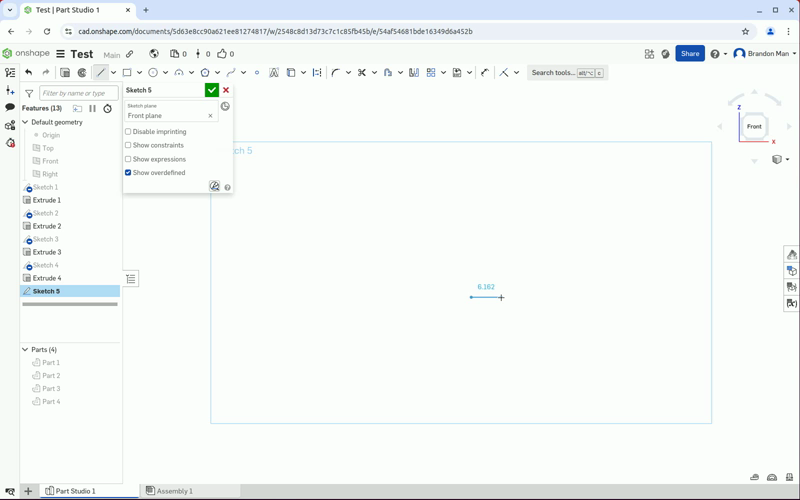
mouse_move(486, 297)
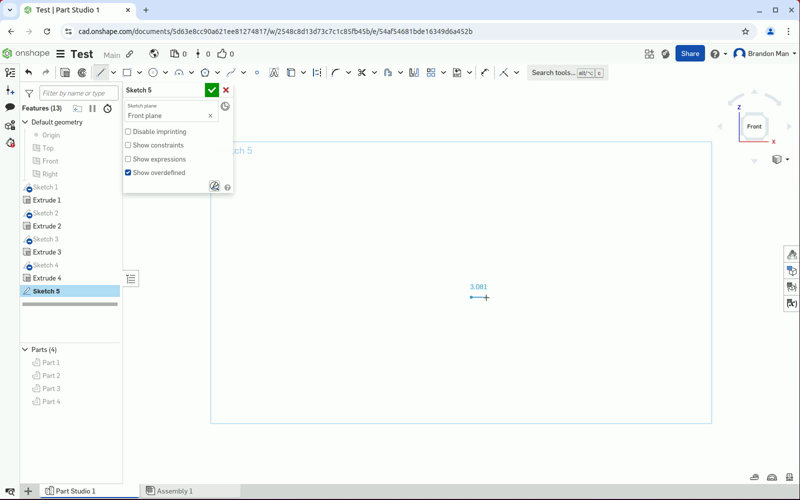
click(486, 297)
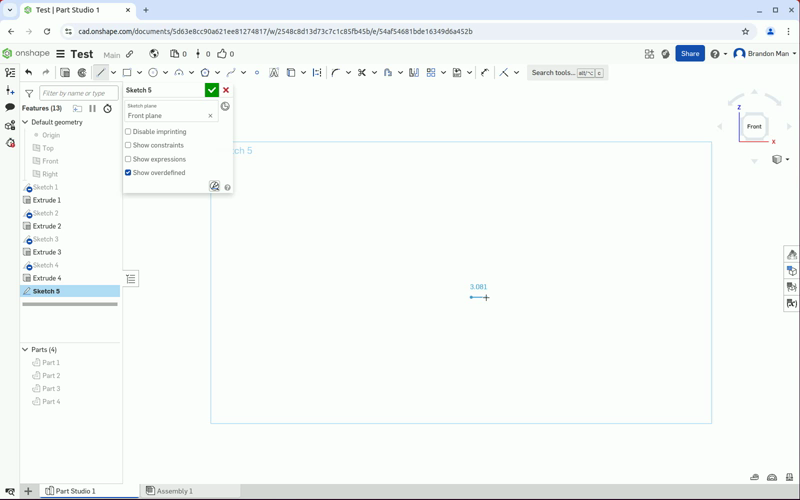
key_up(shift)
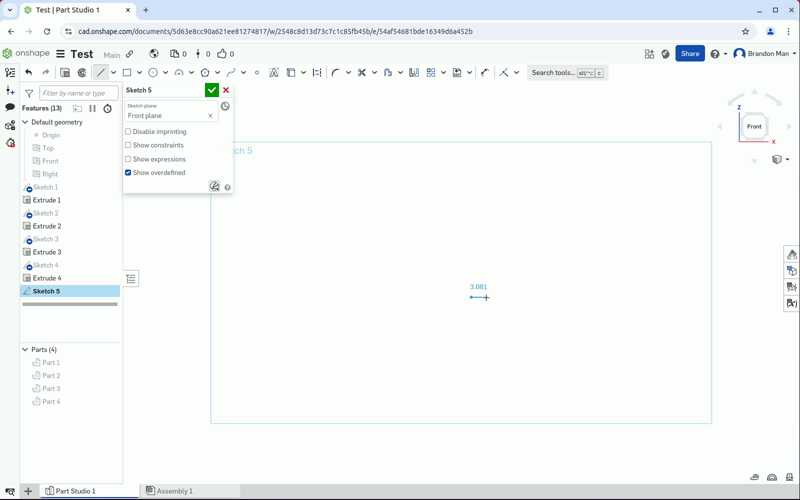
key_down(shift)
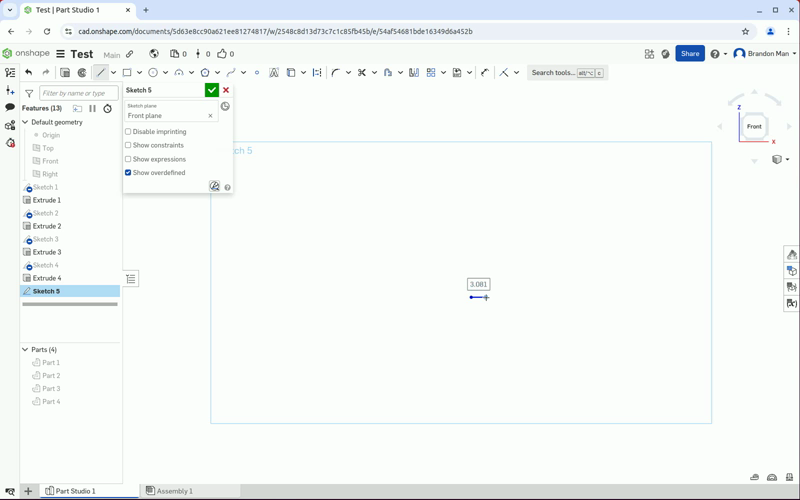
mouse_move(516, 297)
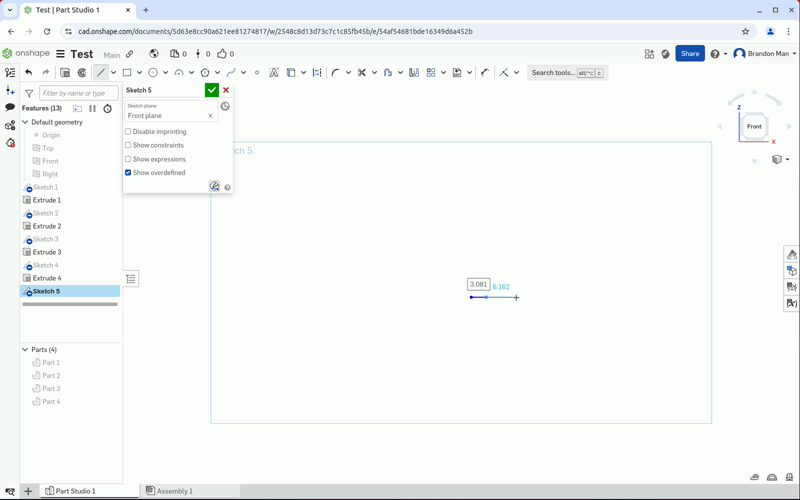
mouse_move(486, 289)
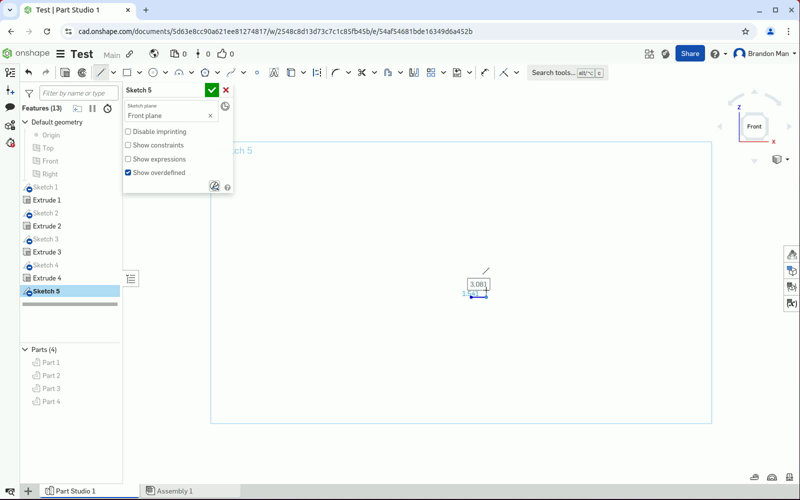
scroll(6)
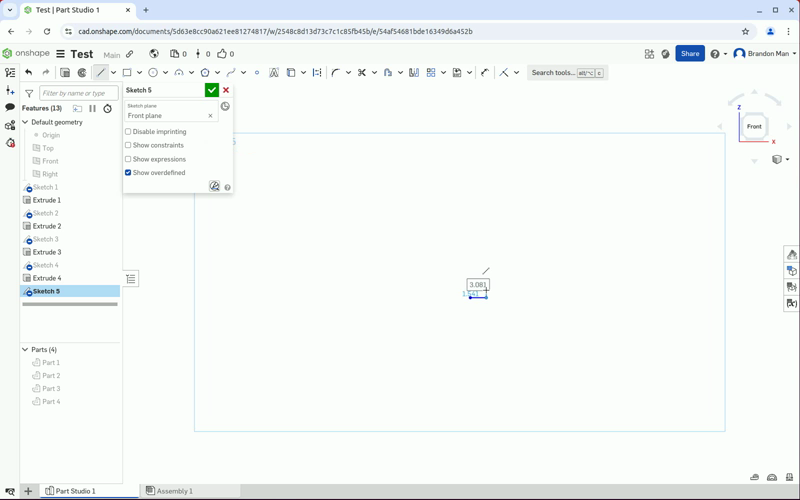
scroll(6)
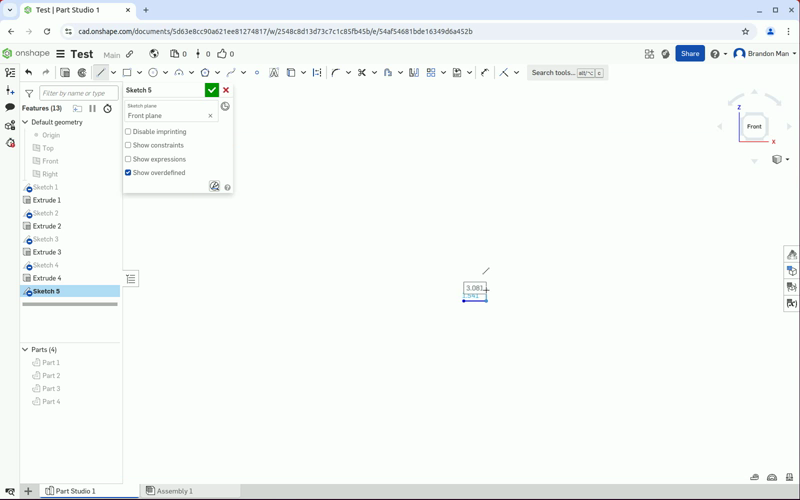
scroll(6)
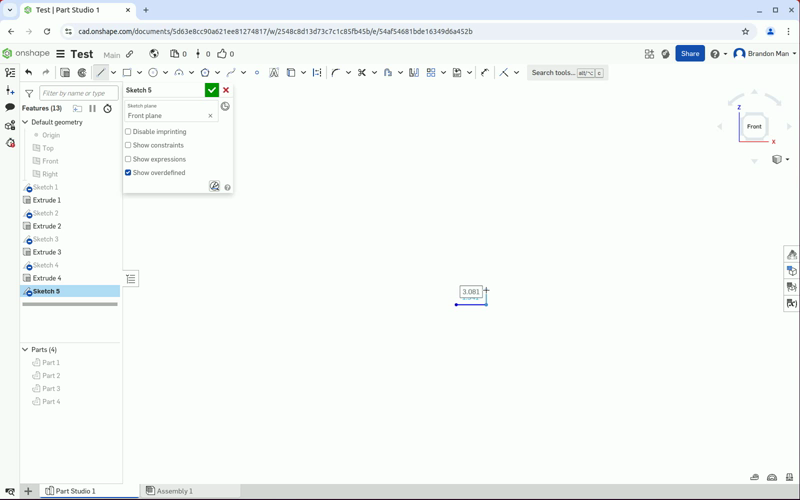
scroll(6)
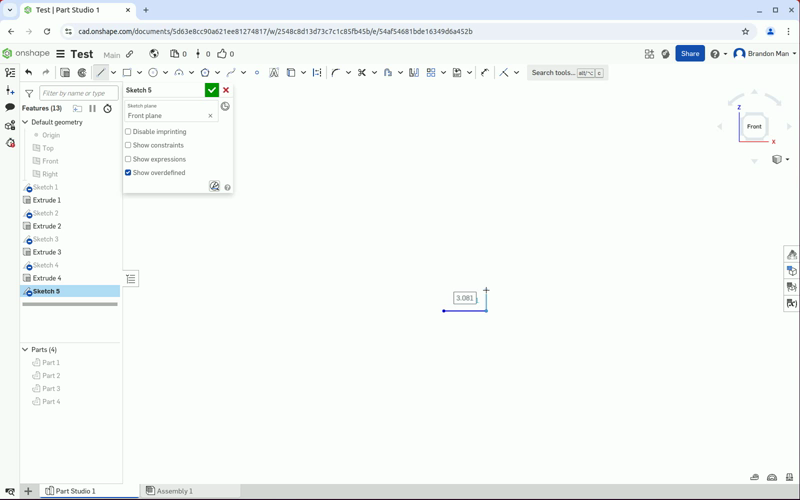
scroll(6)
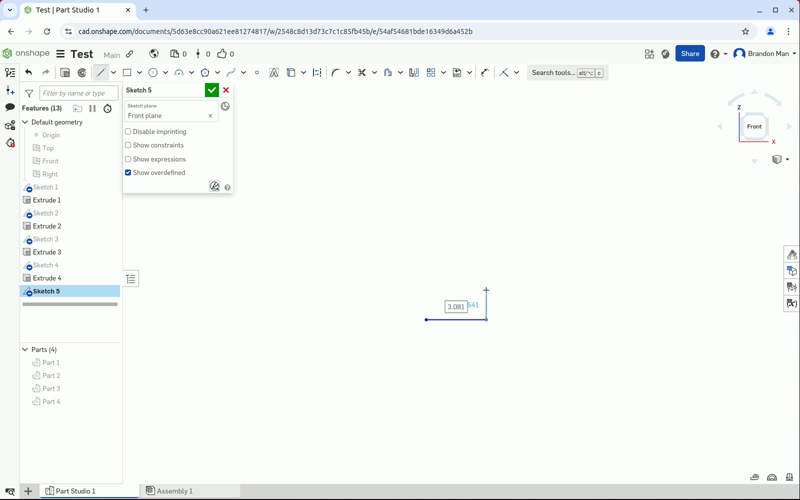
scroll(6)
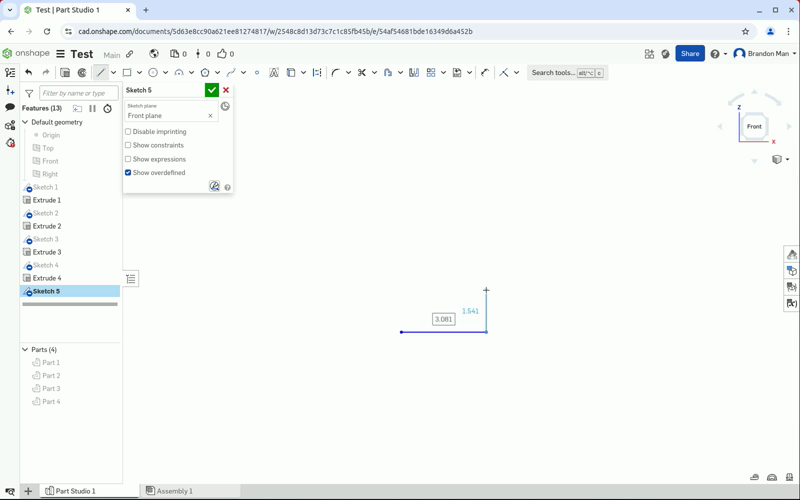
scroll(6)
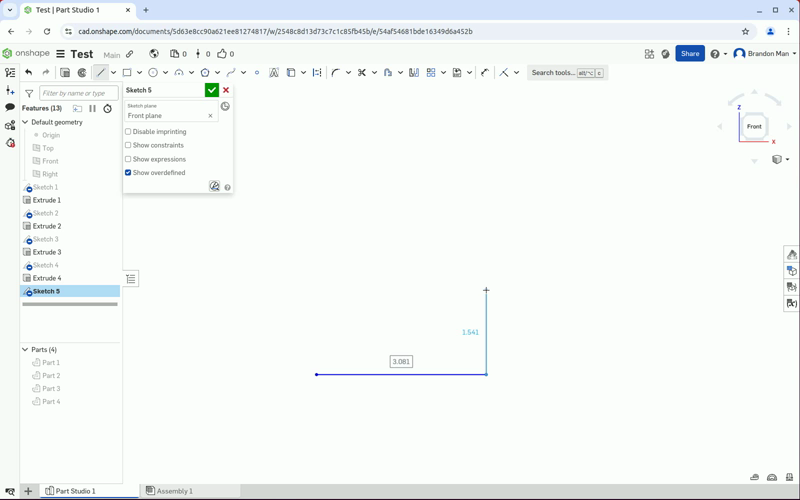
click(486, 289)
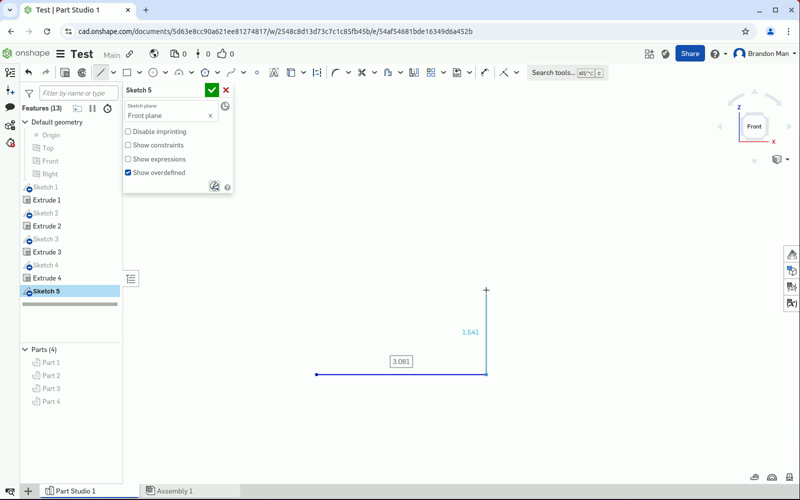
scroll(-6)
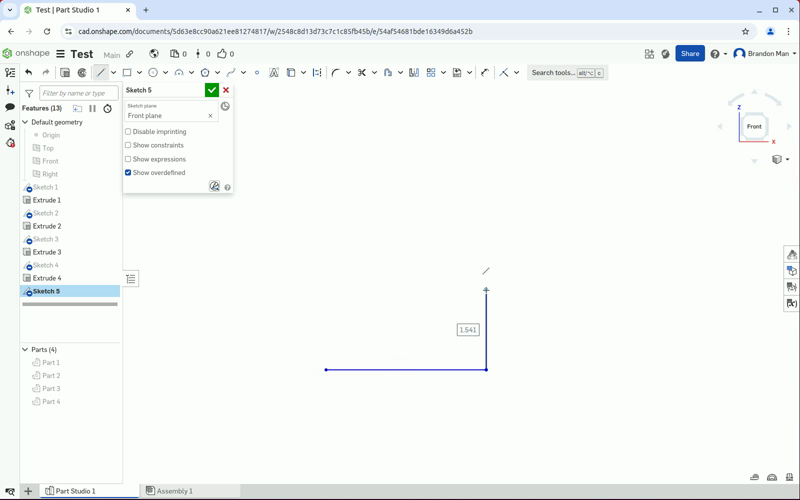
scroll(-6)
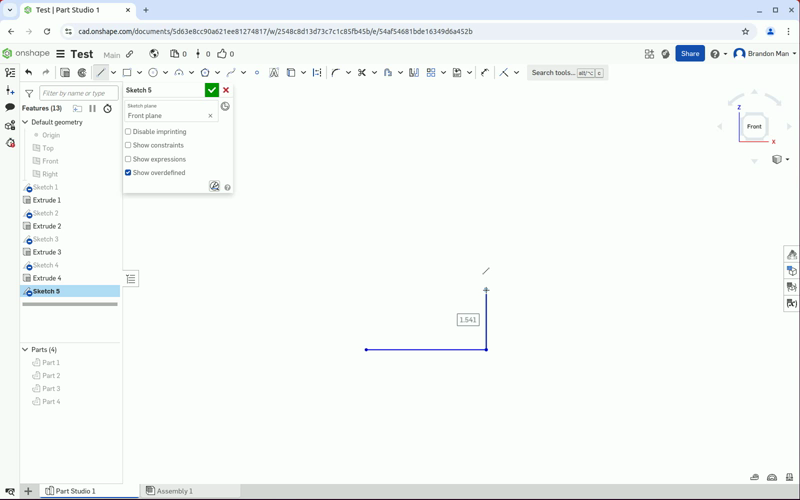
scroll(-6)
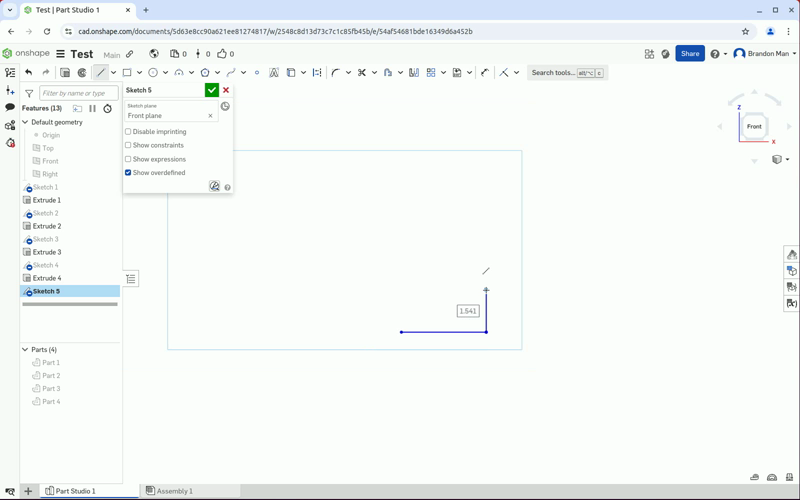
scroll(-6)
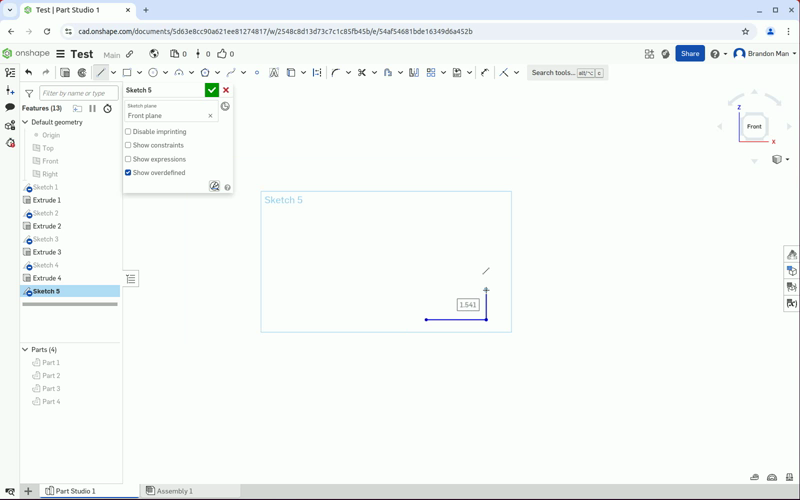
scroll(-6)
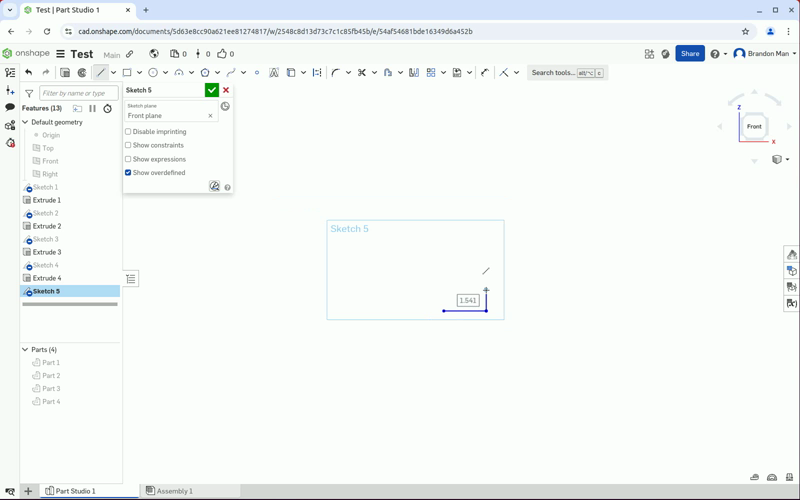
scroll(-6)
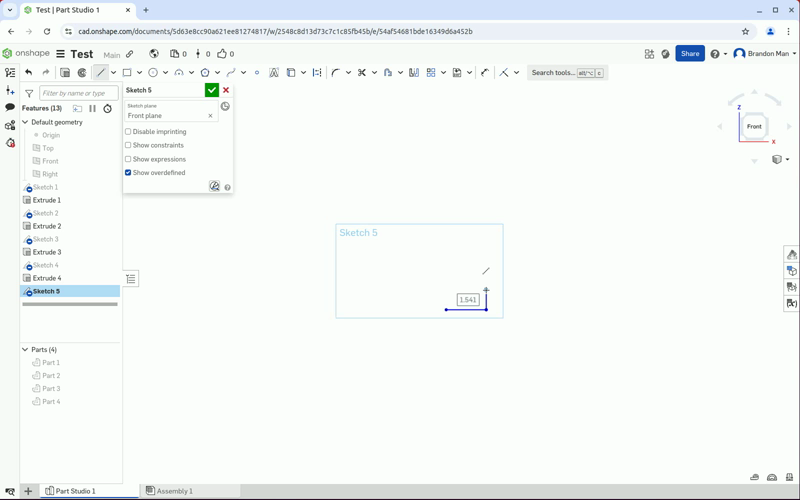
scroll(-6)
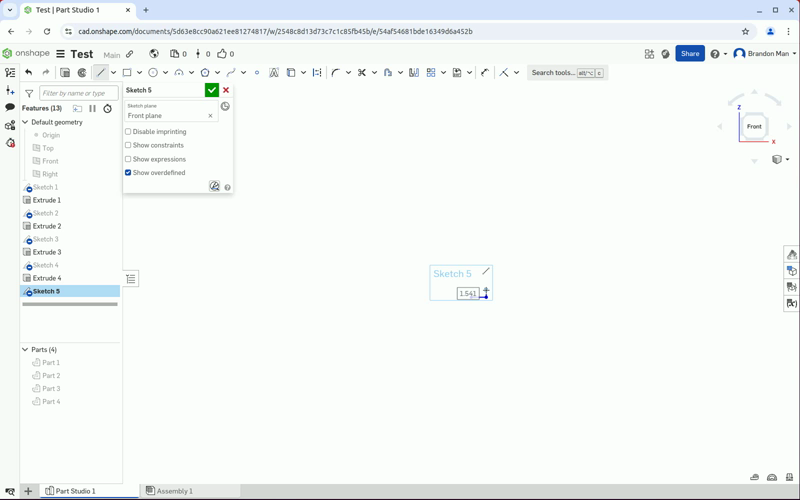
key_up(shift)
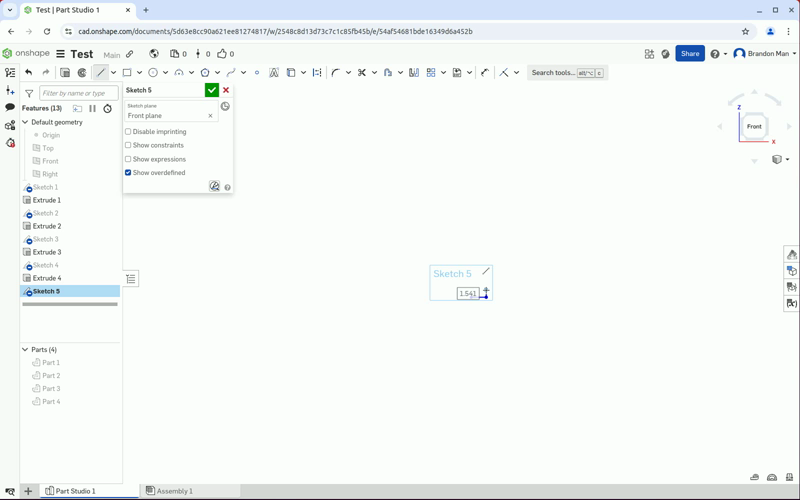
key(esc)
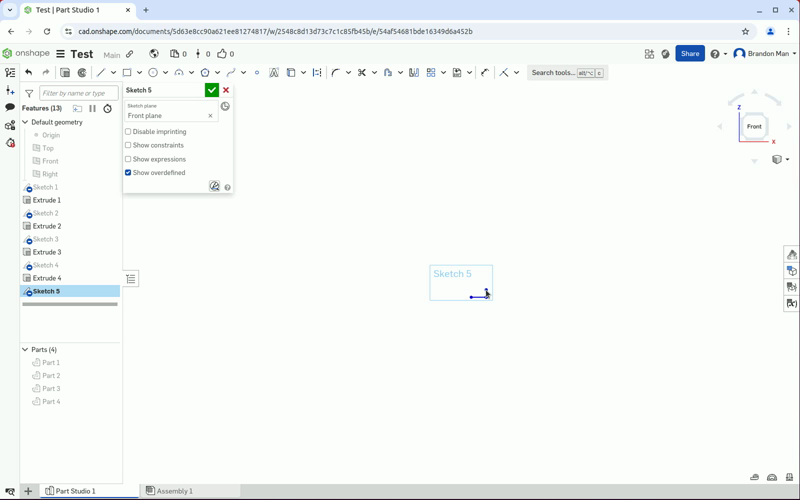
key(a)
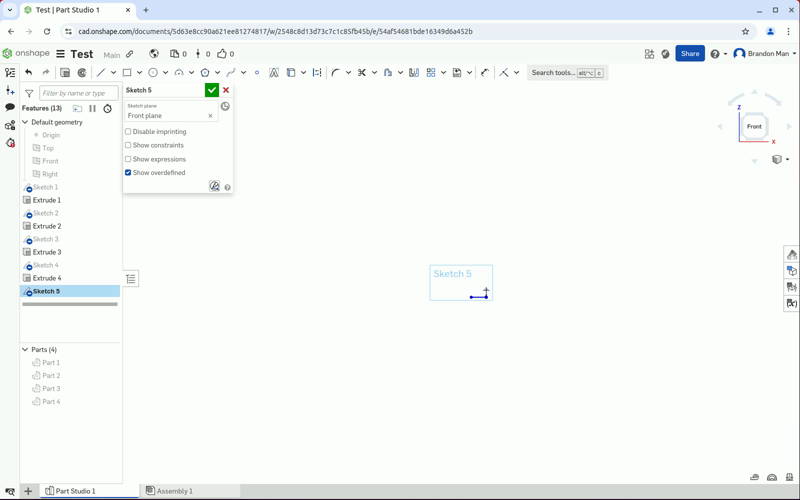
mouse_move(486, 289)
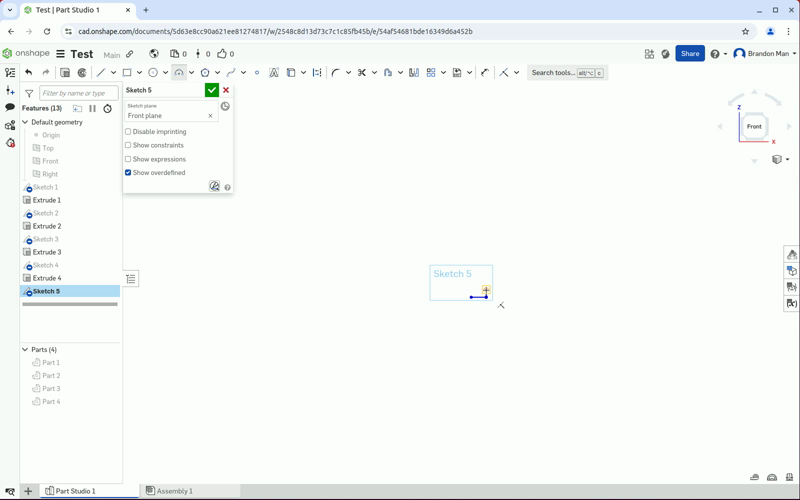
click(486, 289)
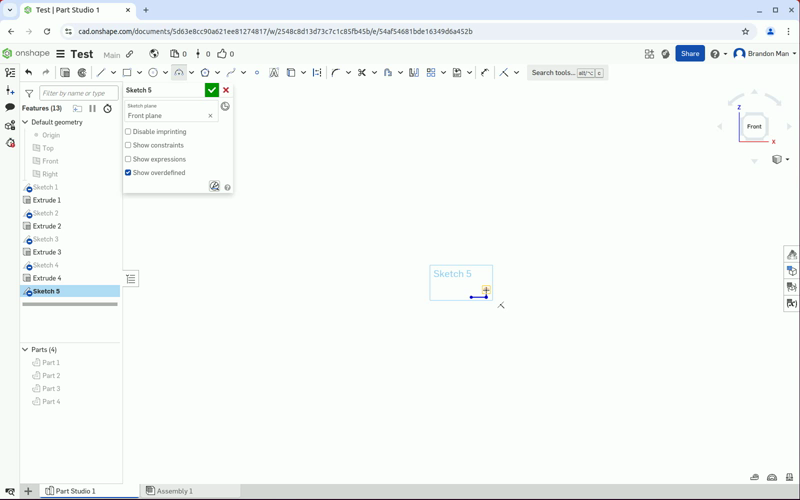
key_down(shift)
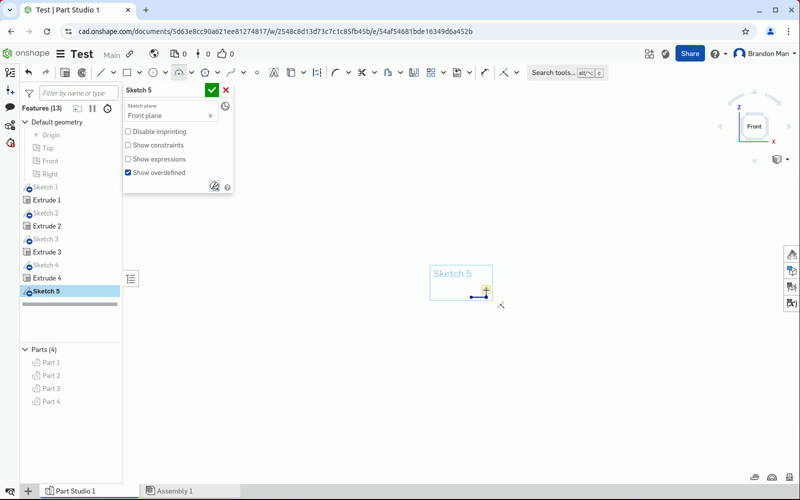
mouse_move(498, 282)
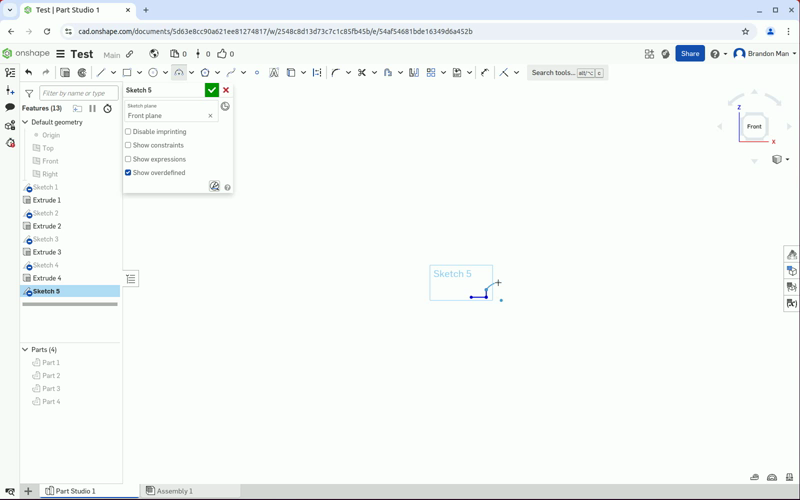
click(498, 282)
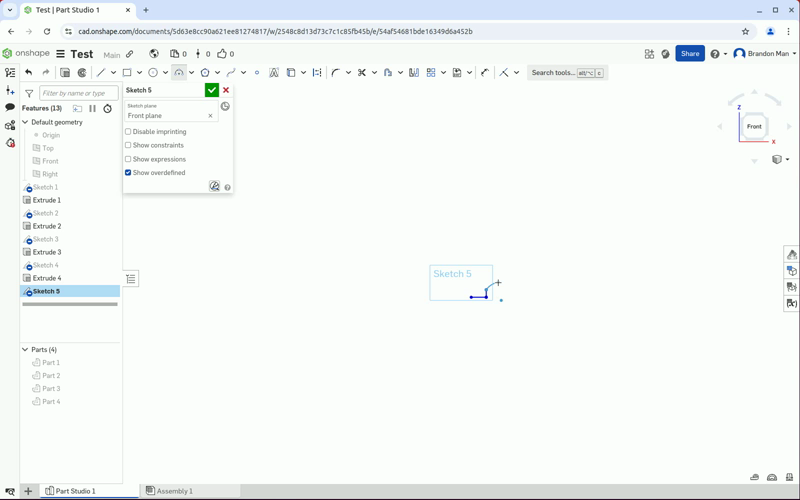
mouse_move(491, 284)
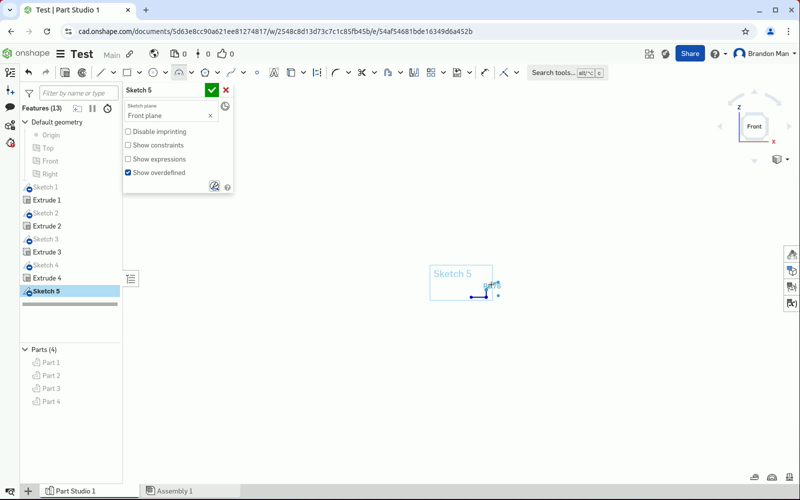
click(491, 284)
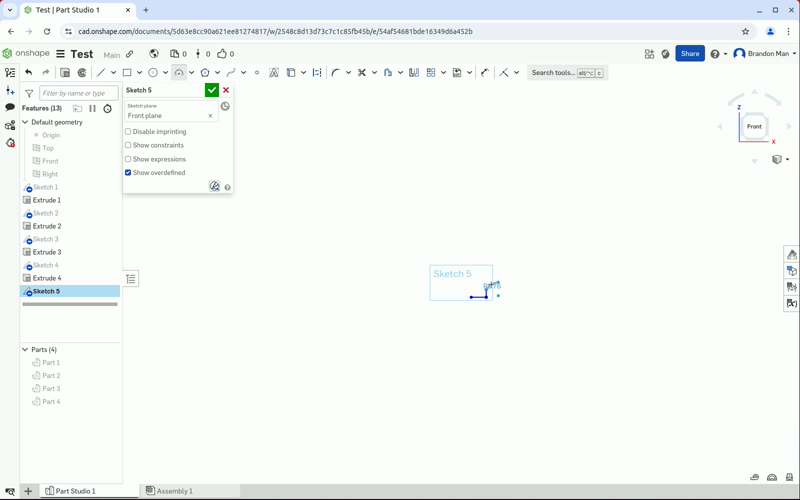
key_up(shift)
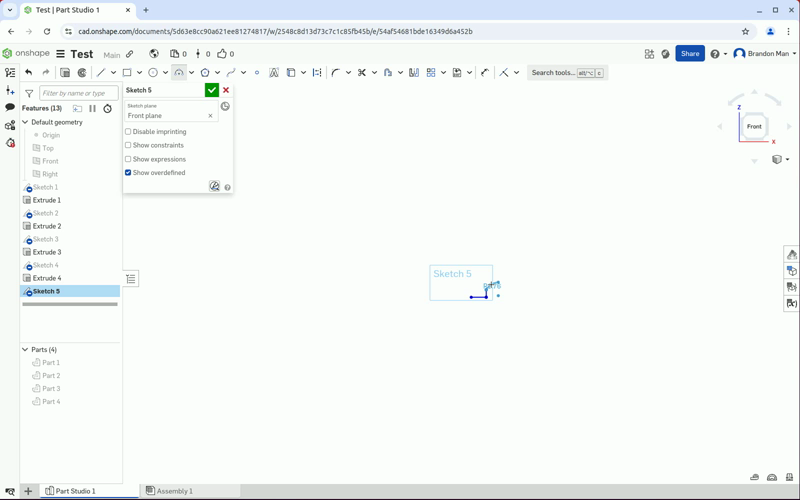
key(esc)
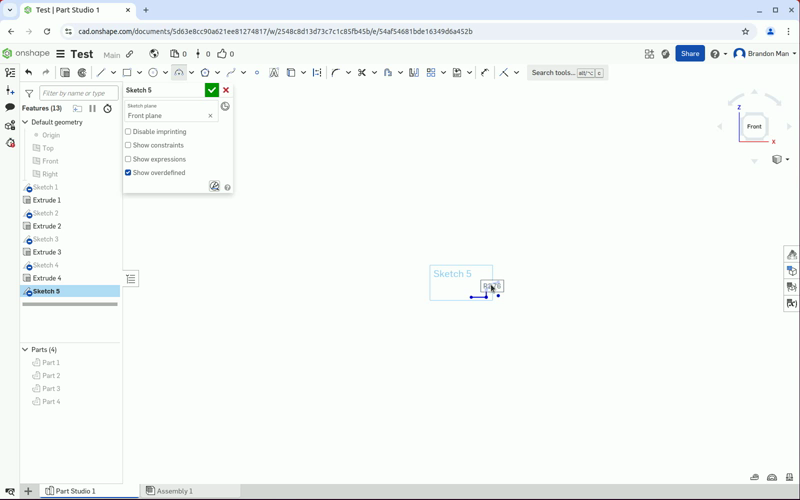
key(l)
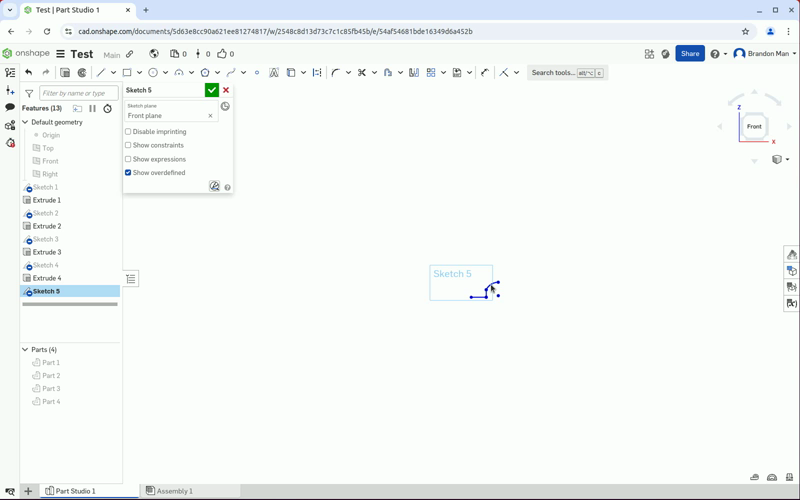
mouse_move(498, 282)
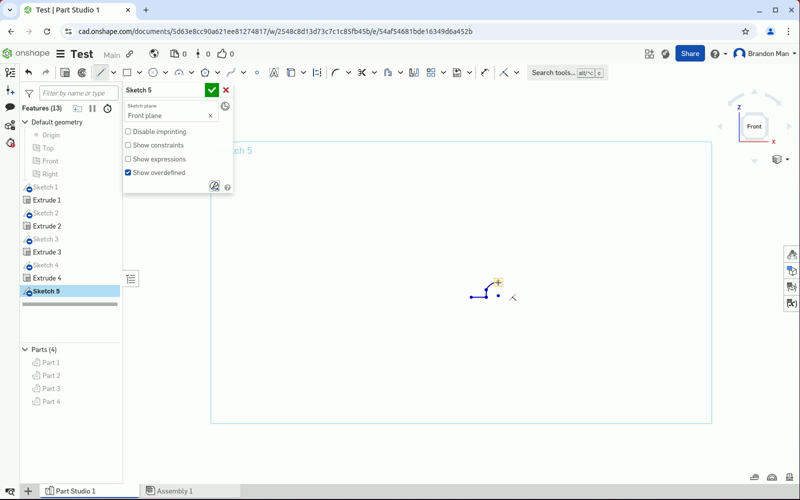
click(498, 282)
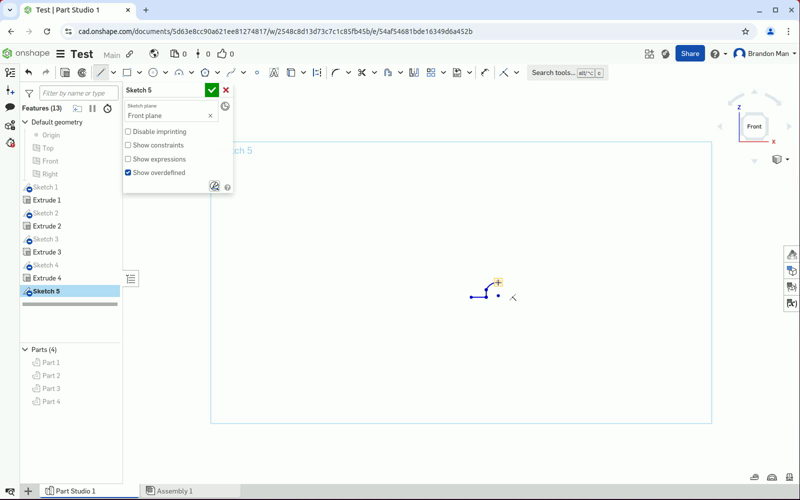
key_down(shift)
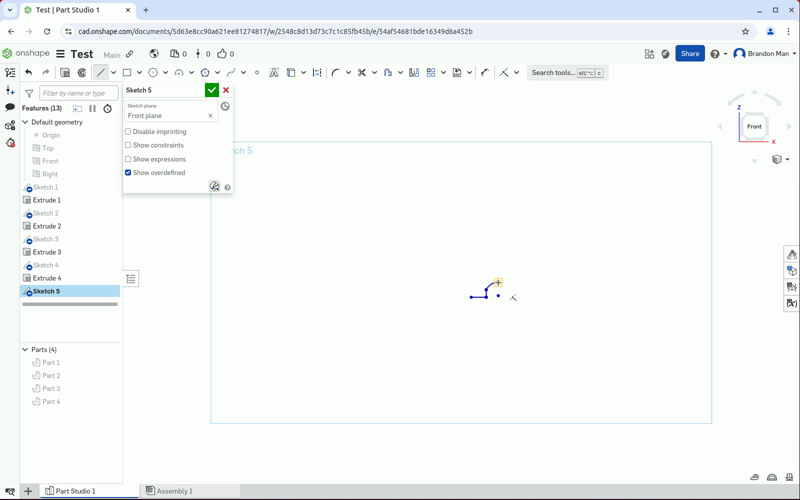
mouse_move(528, 282)
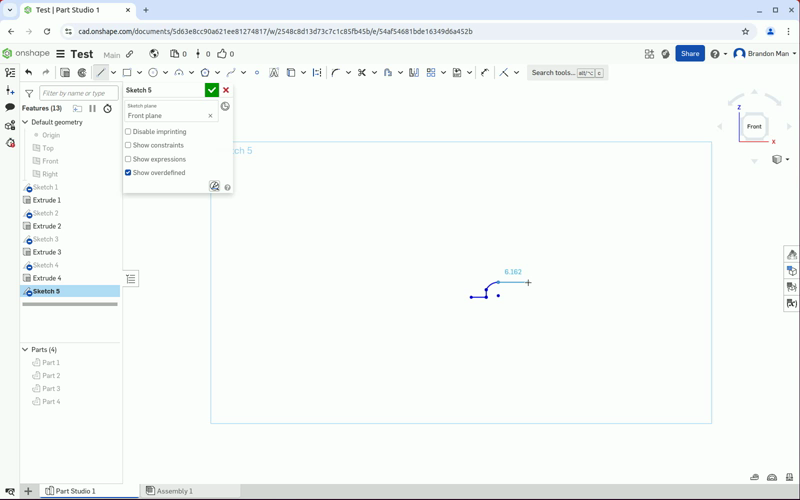
mouse_move(471, 282)
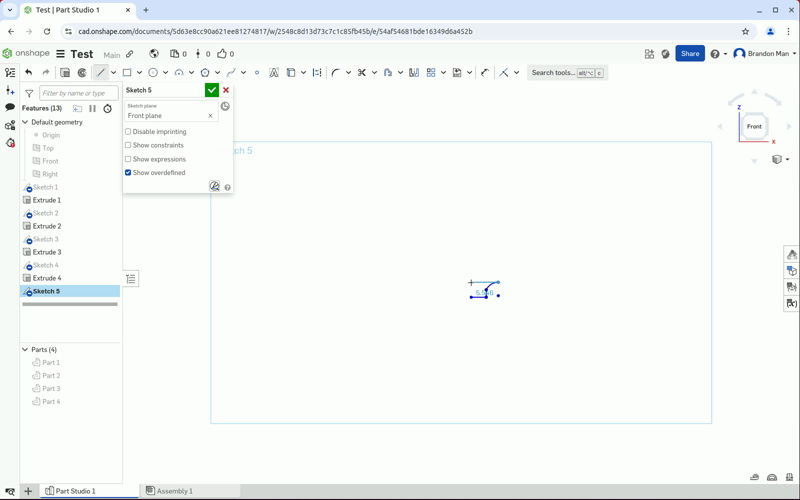
click(471, 282)
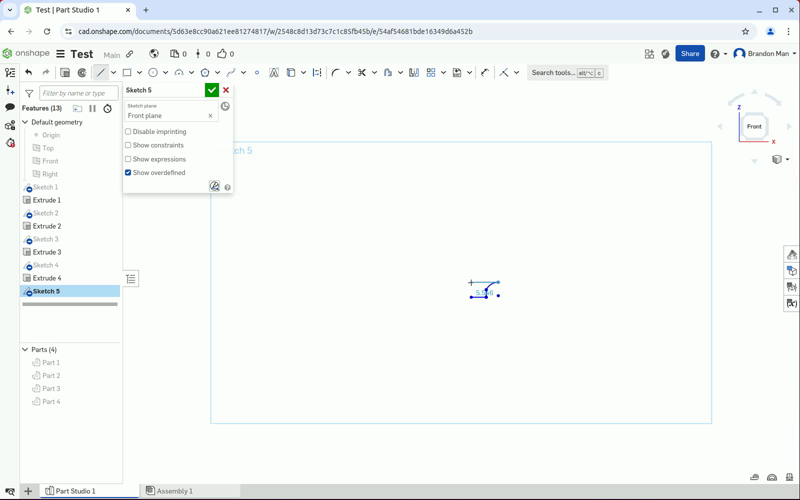
key_up(shift)
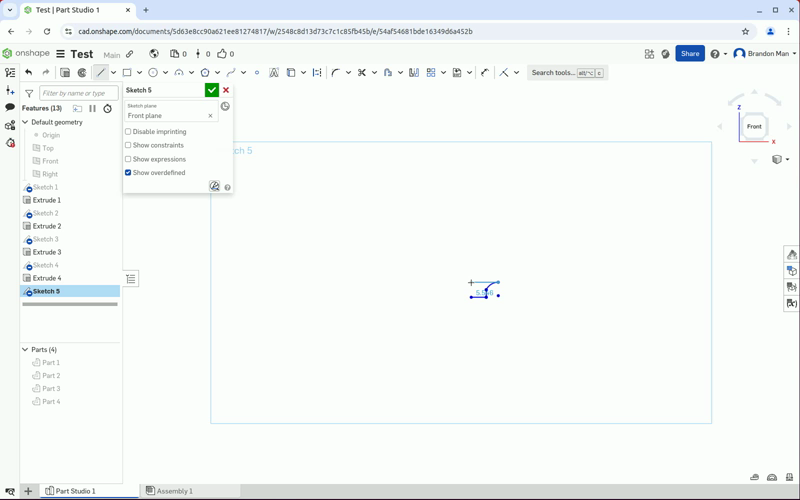
mouse_move(501, 282)
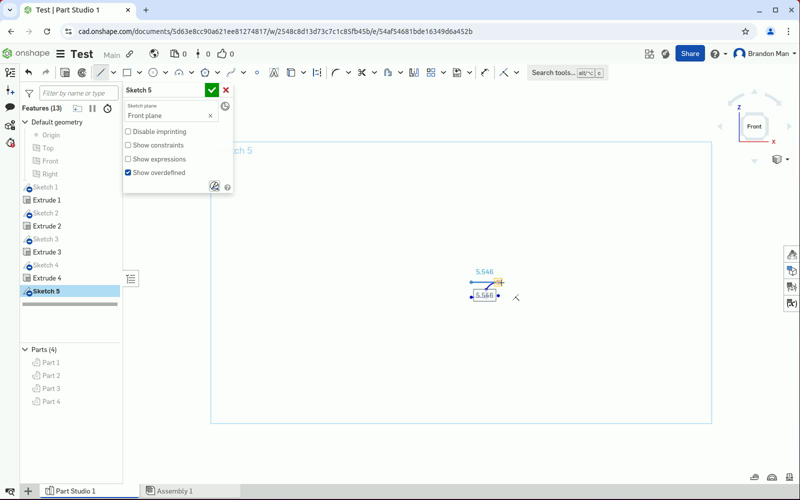
key_down(shift)
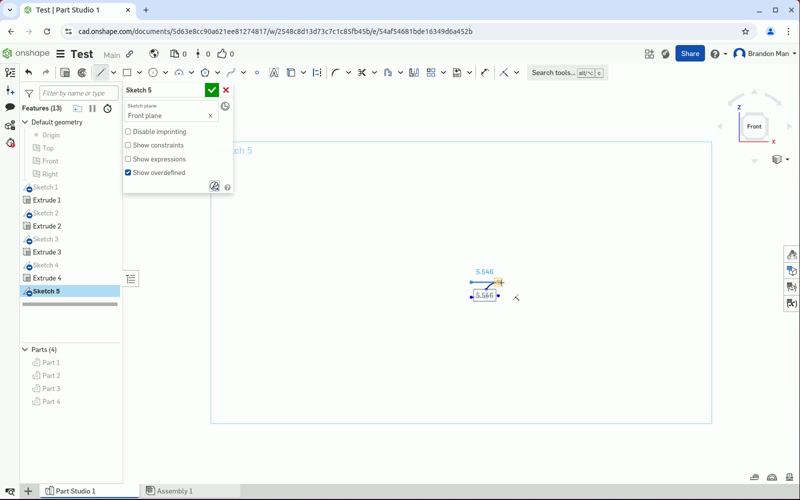
mouse_move(471, 297)
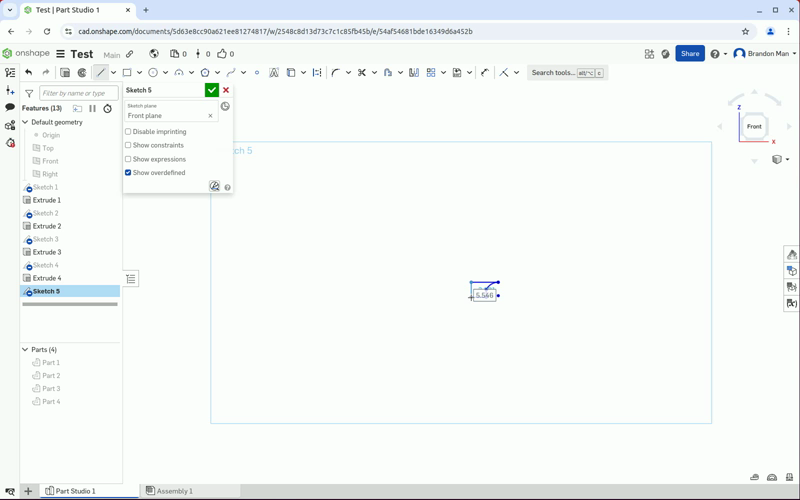
key_up(shift)
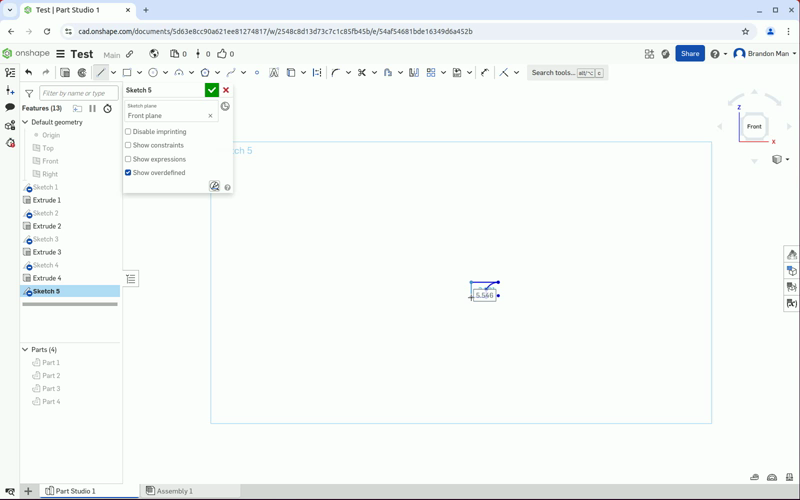
click(471, 297)
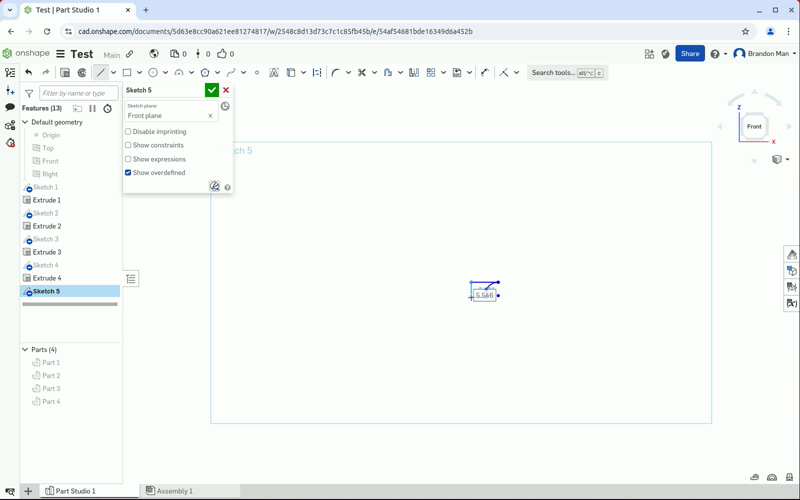
key(esc)
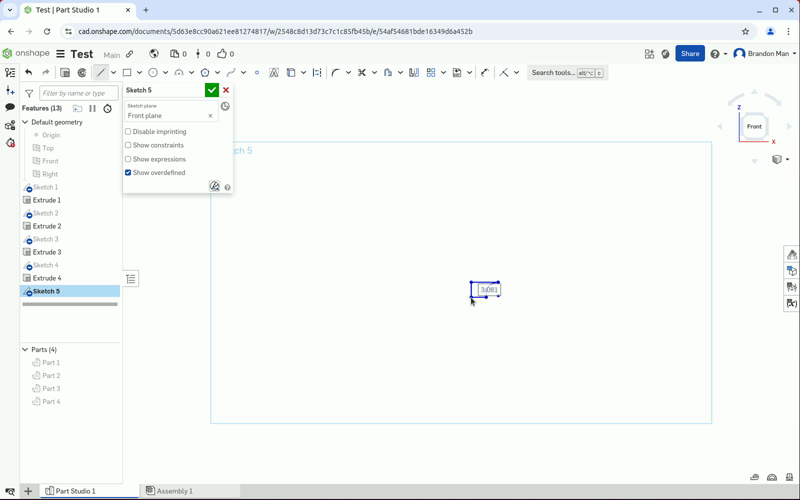
mouse_move(477, 292)
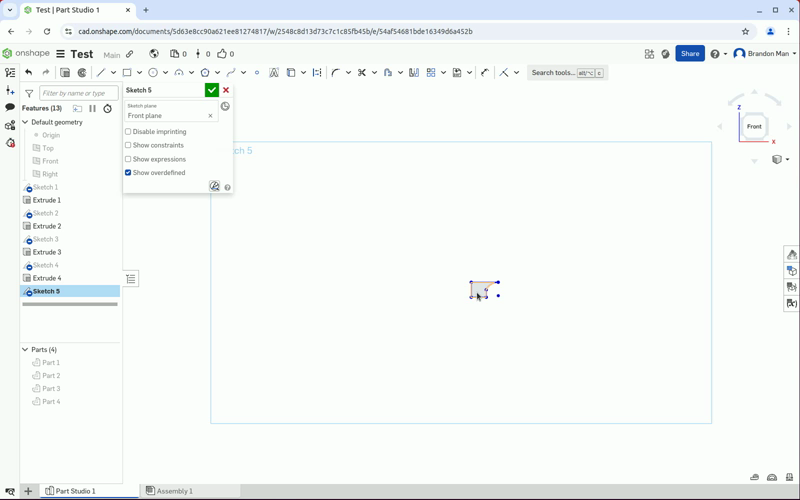
scroll(6)
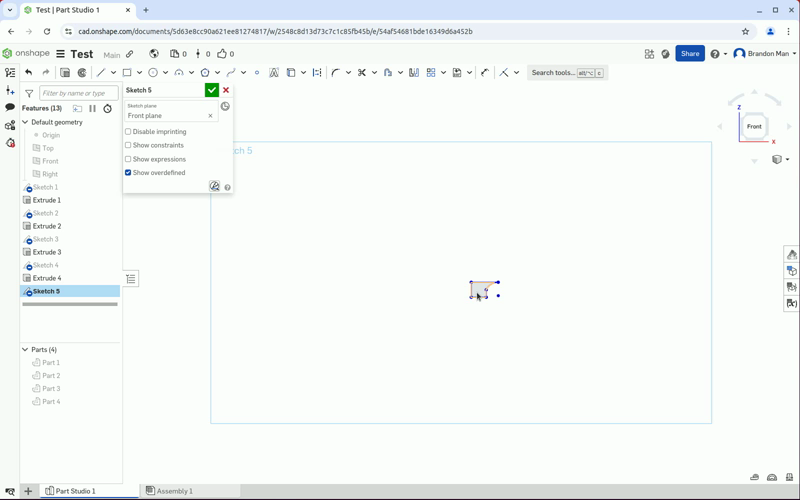
scroll(6)
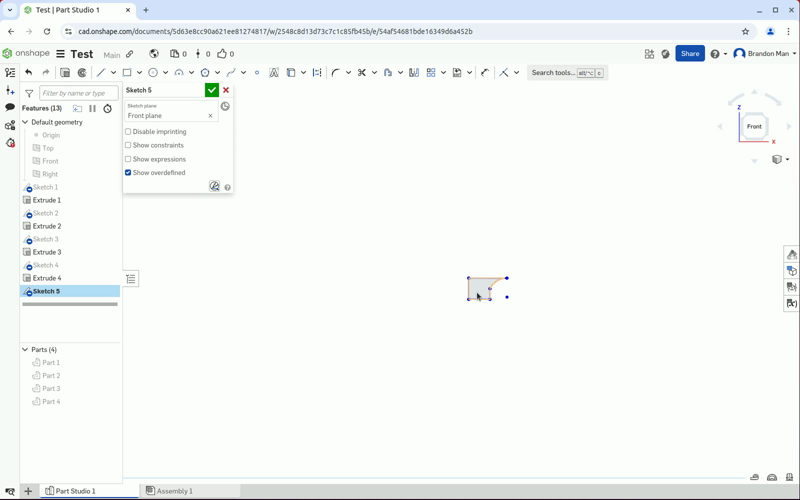
scroll(6)
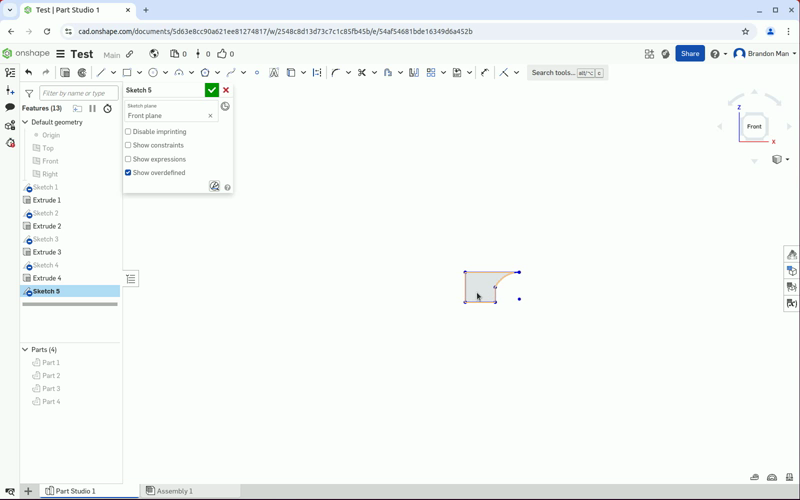
scroll(6)
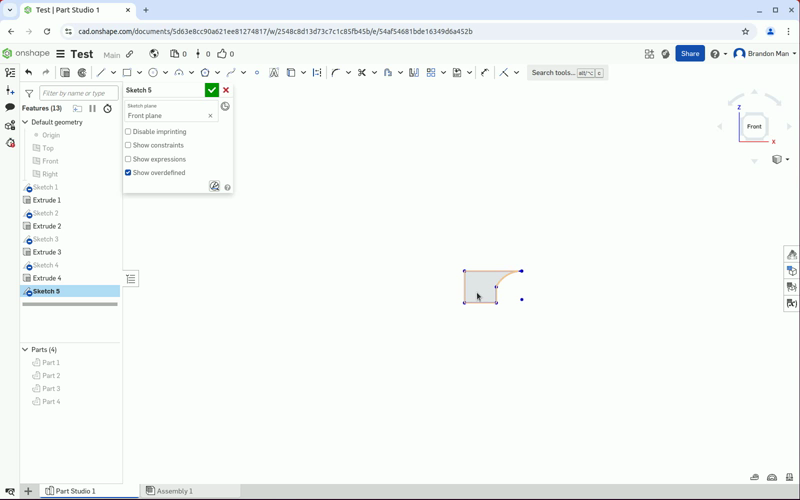
scroll(6)
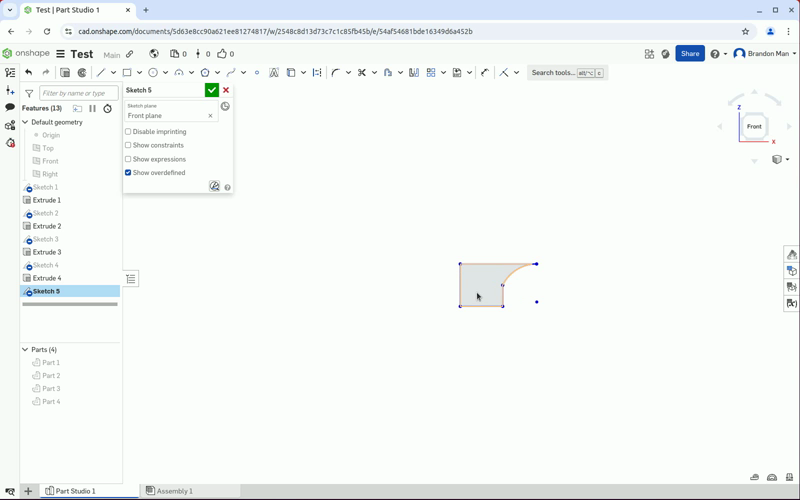
scroll(6)
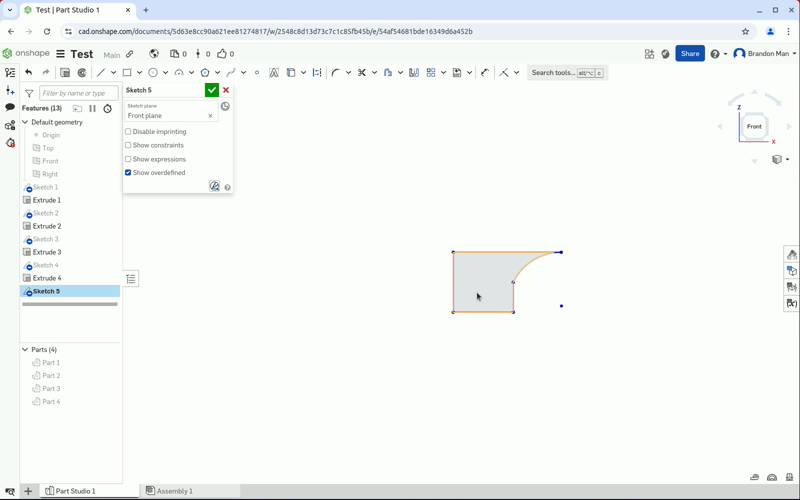
scroll(6)
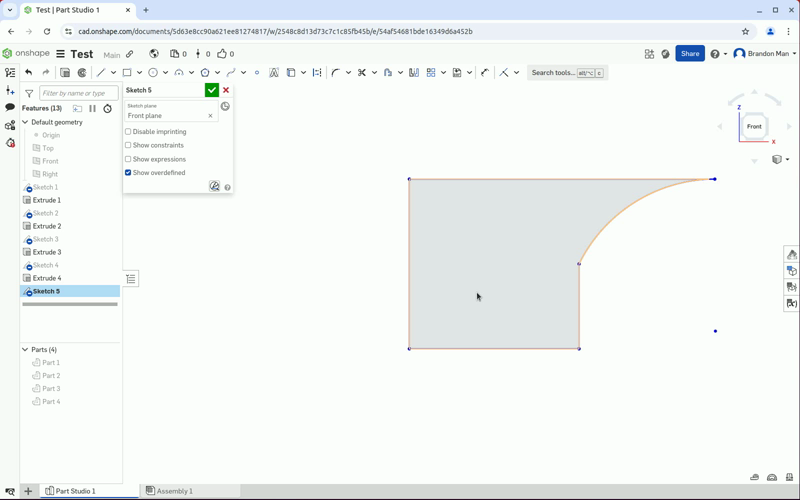
click(477, 292)
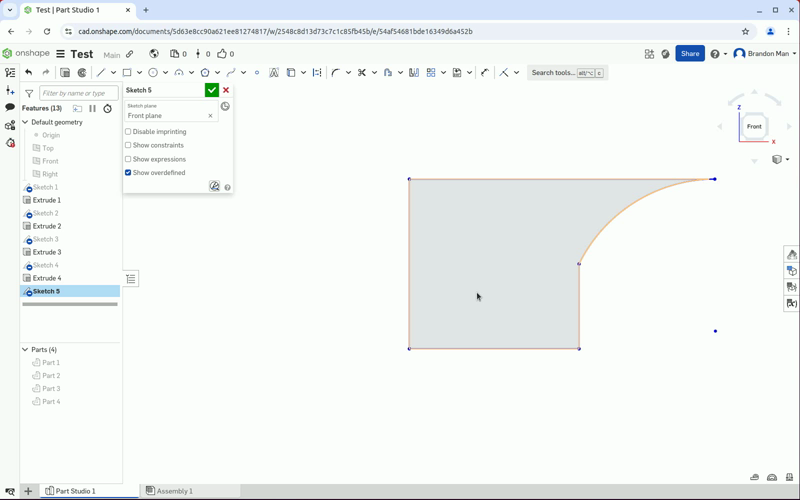
scroll(-6)
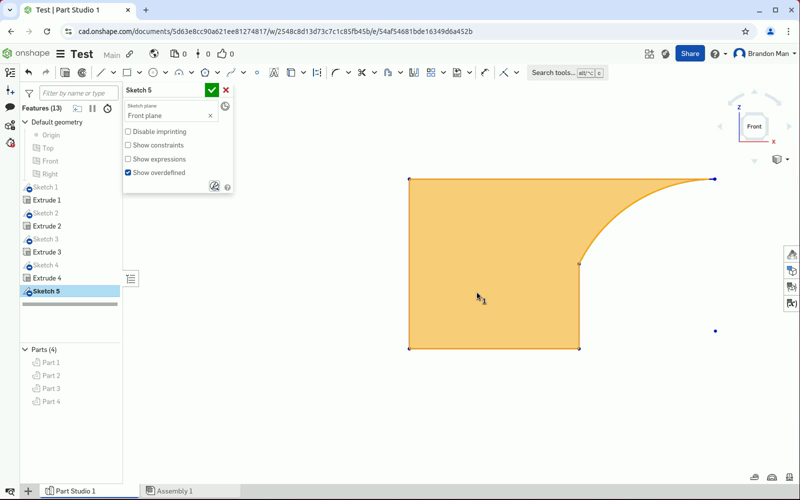
scroll(-6)
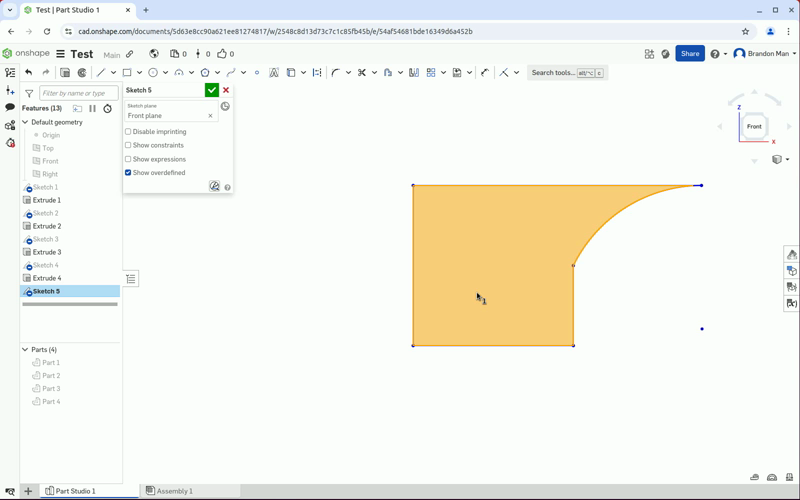
scroll(-6)
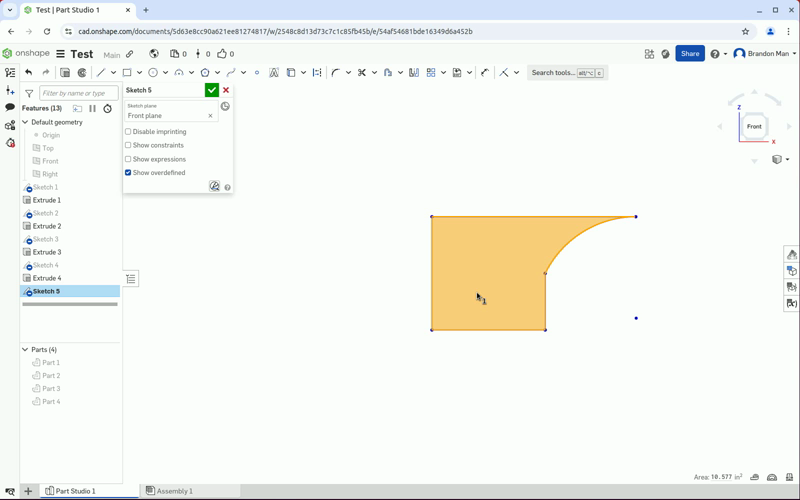
scroll(-6)
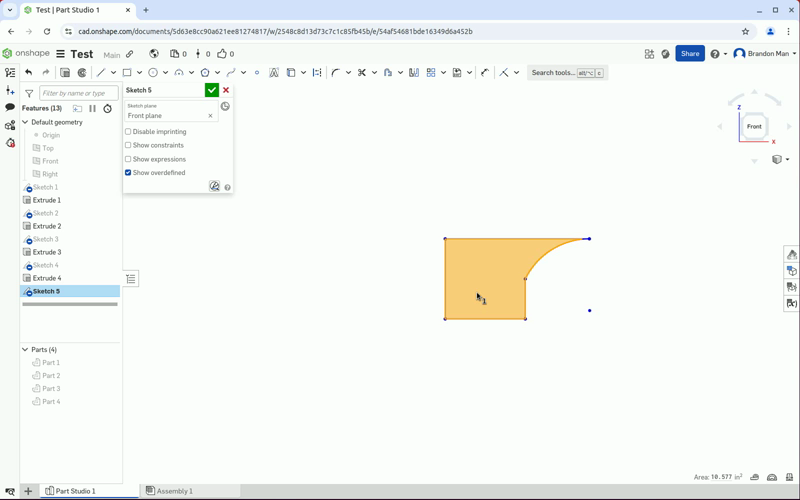
scroll(-6)
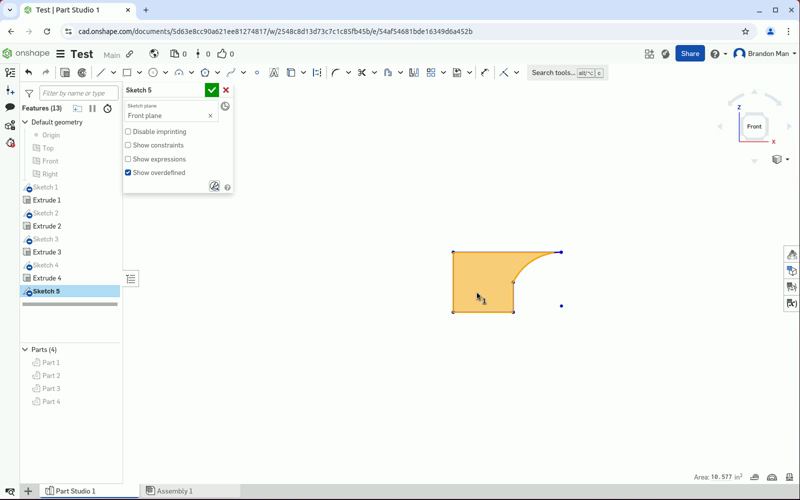
scroll(-6)
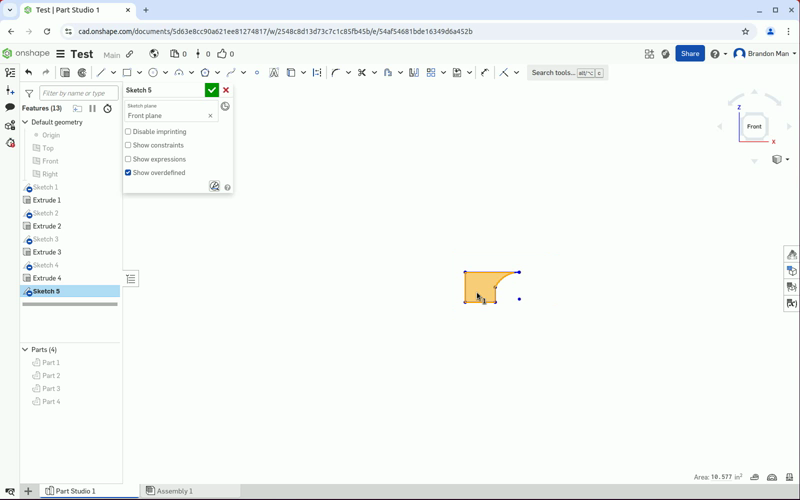
scroll(-6)
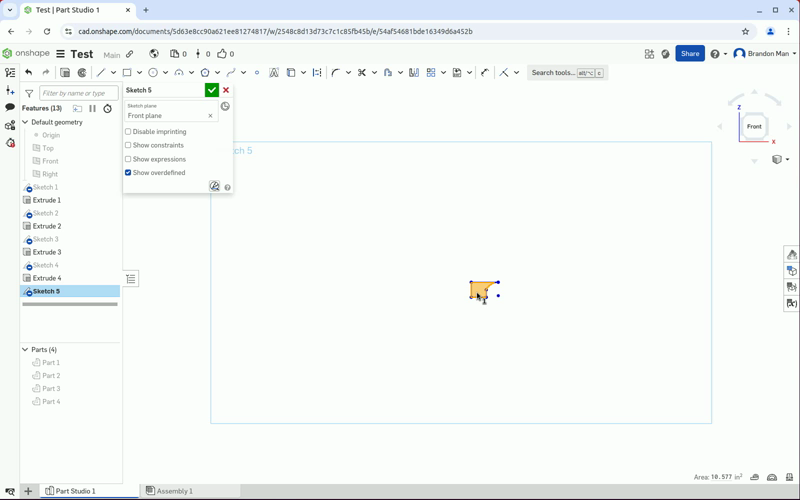
mouse_move(73, 352)
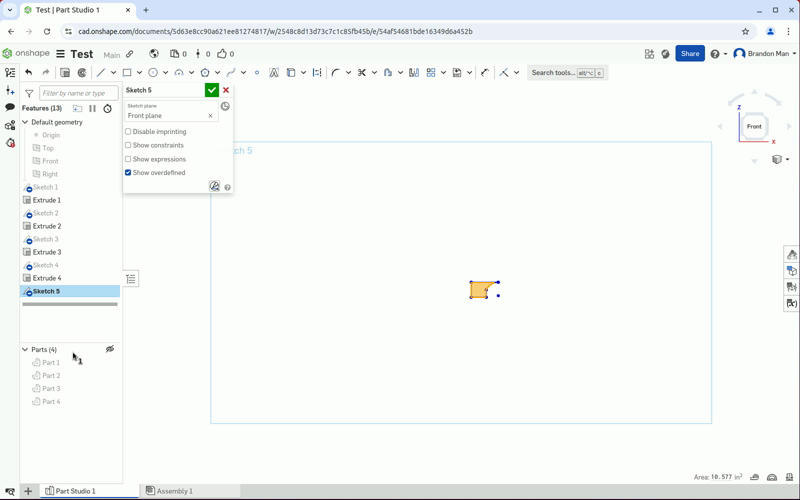
key(shift+y)
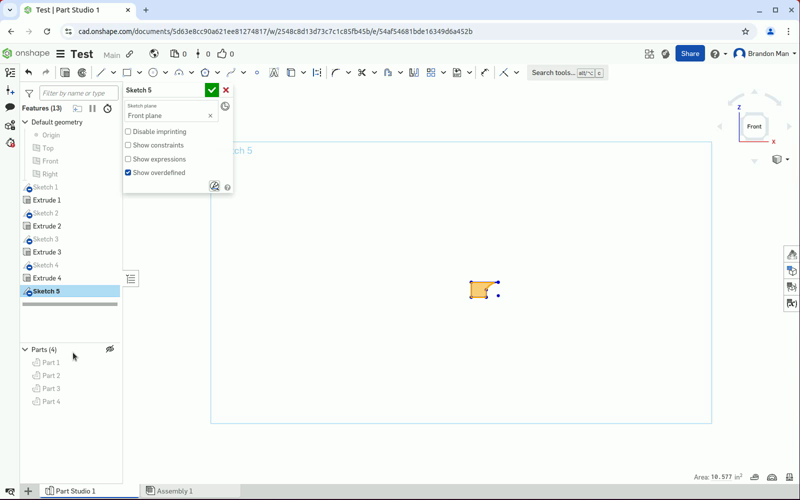
key(shift+e)
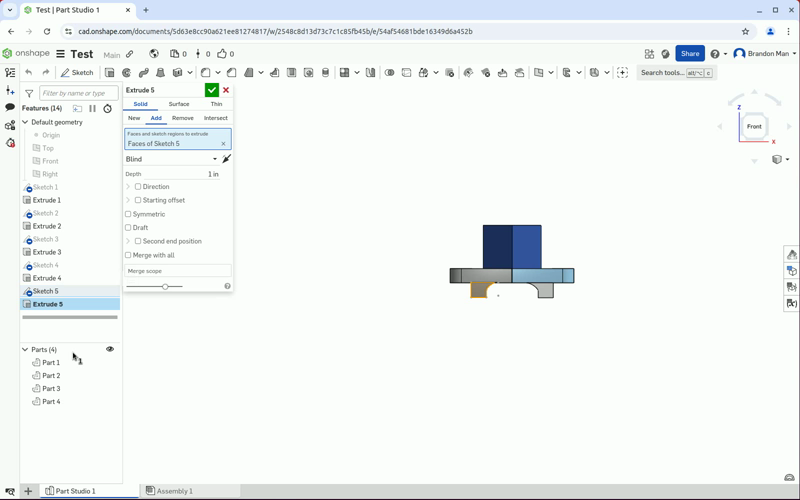
mouse_move(143, 106)
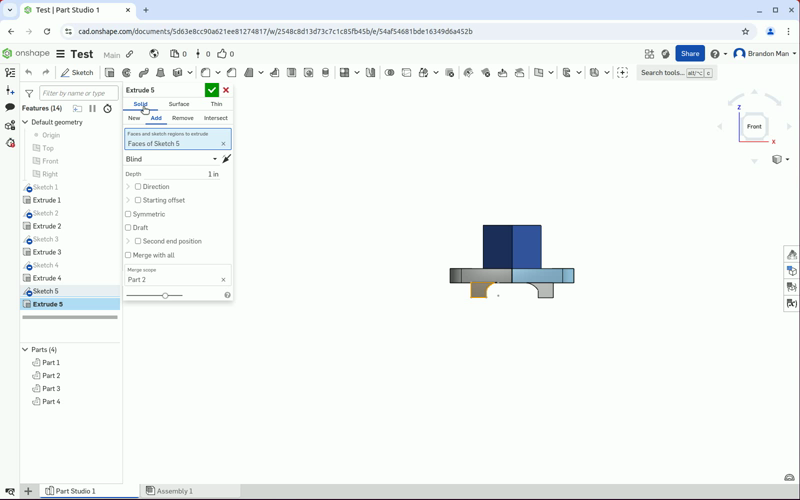
click(143, 106)
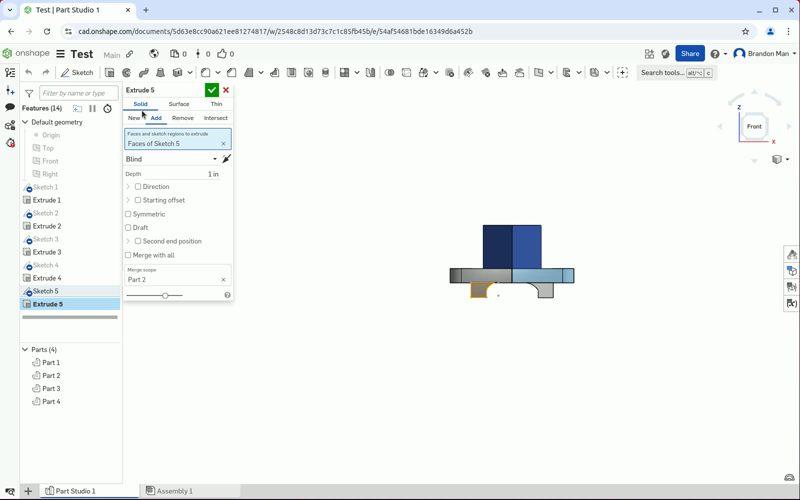
mouse_move(137, 120)
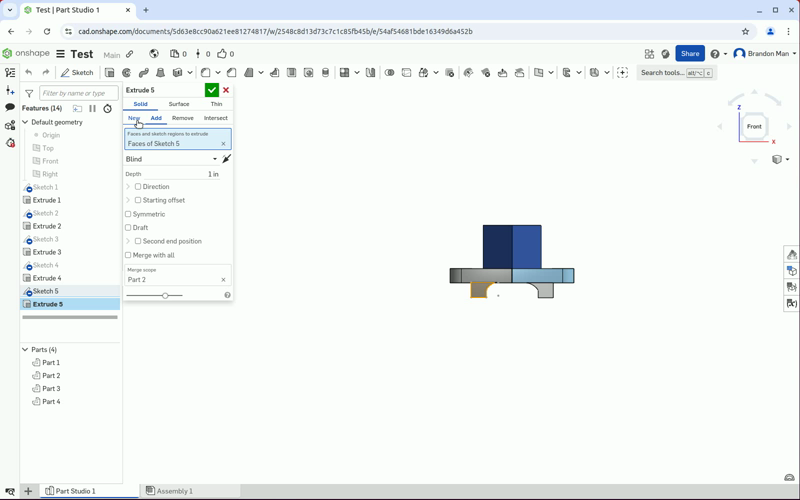
click(137, 120)
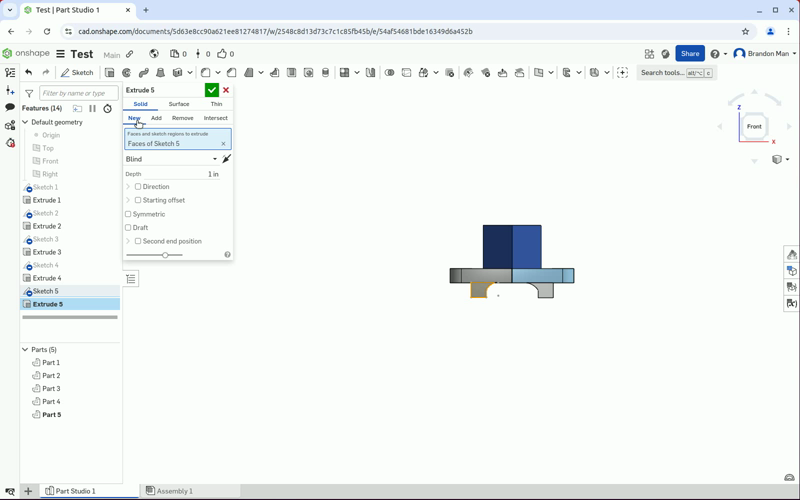
key(tab, 4)
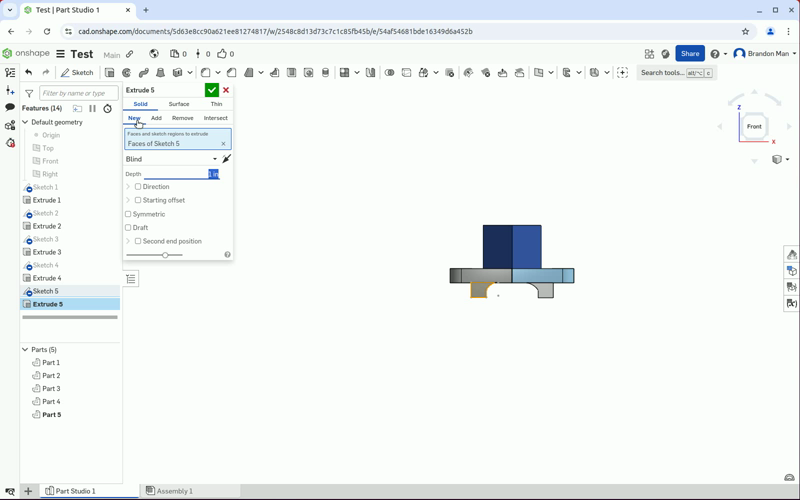
text(-14.924)
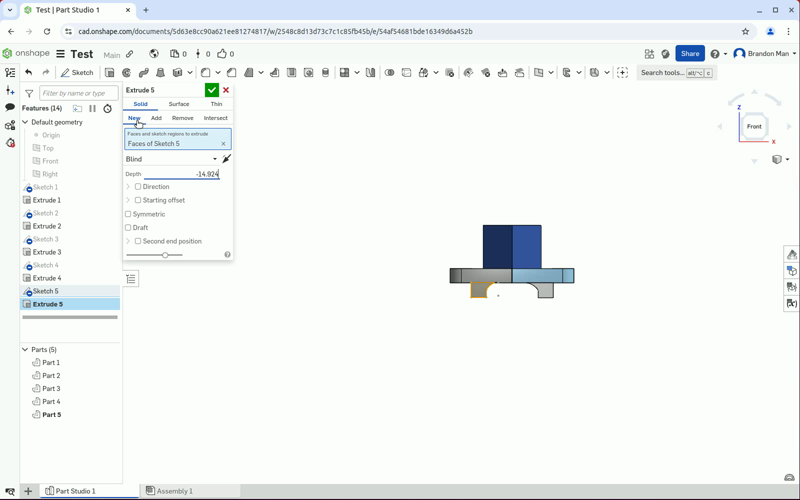
key(enter)
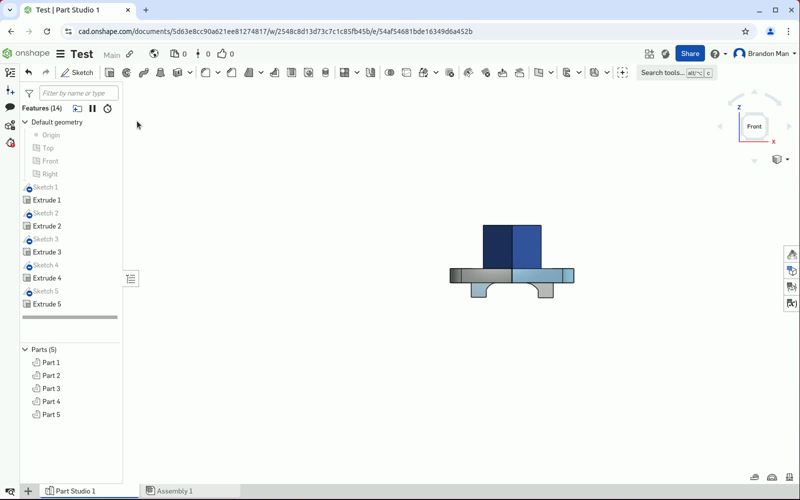
key(shift+h)
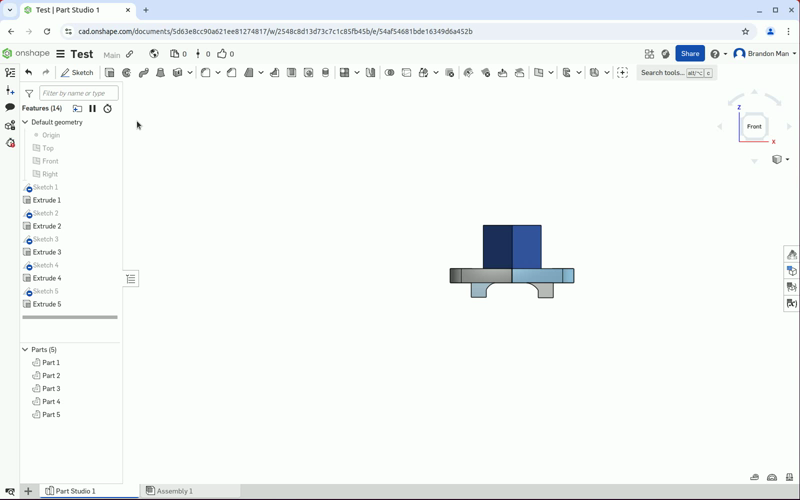
key(shift+h)
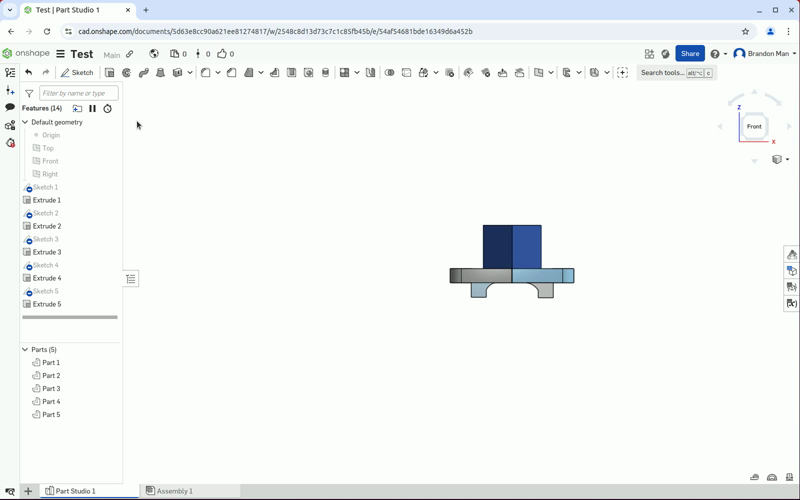
mouse_move(73, 189)
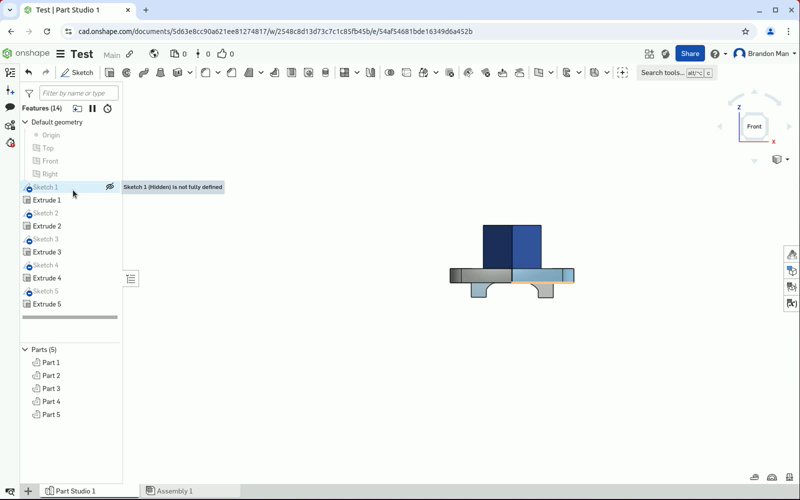
click(73, 189)
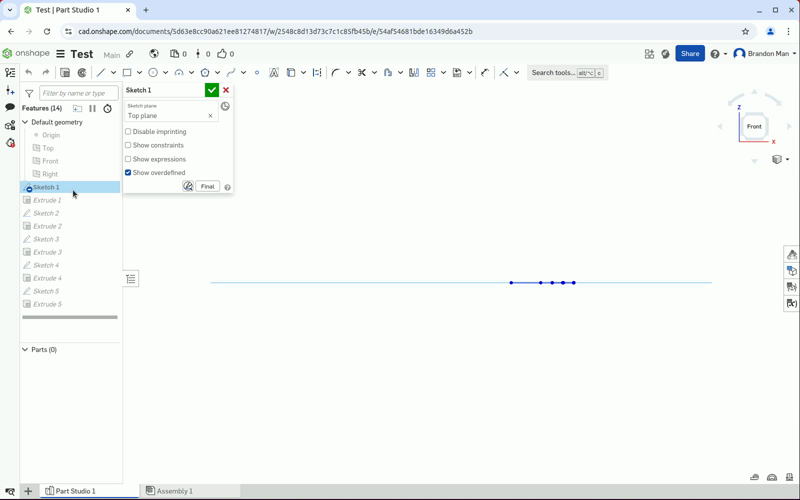
mouse_move(229, 92)
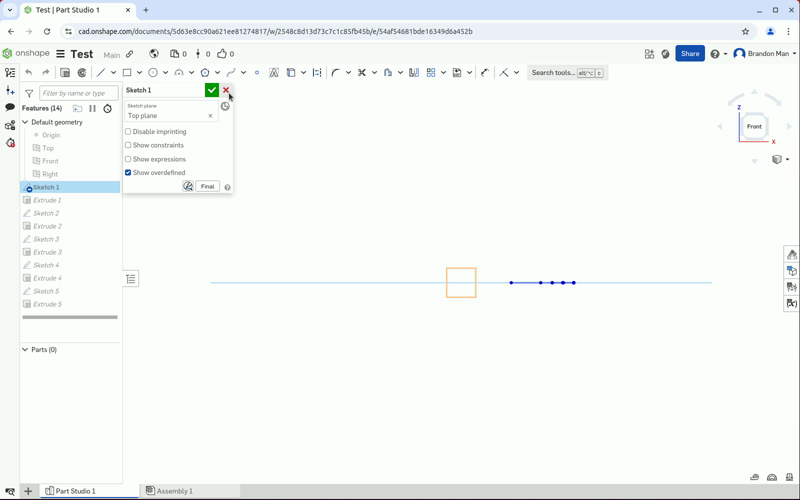
click(229, 92)
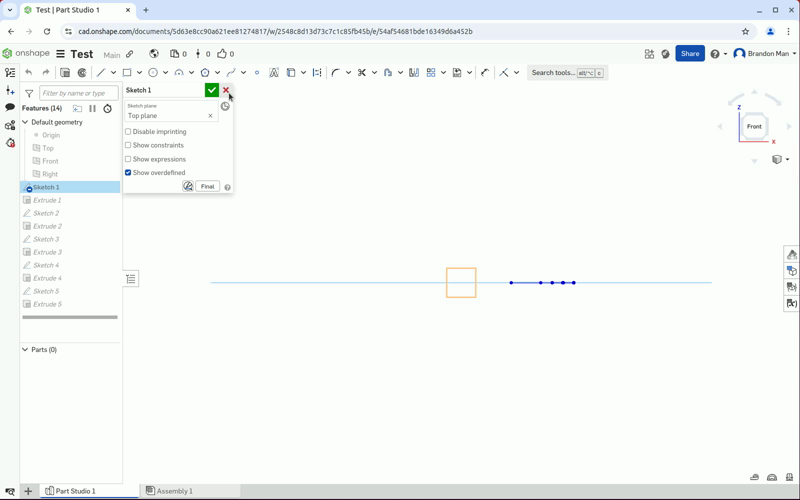
key(shift+s)
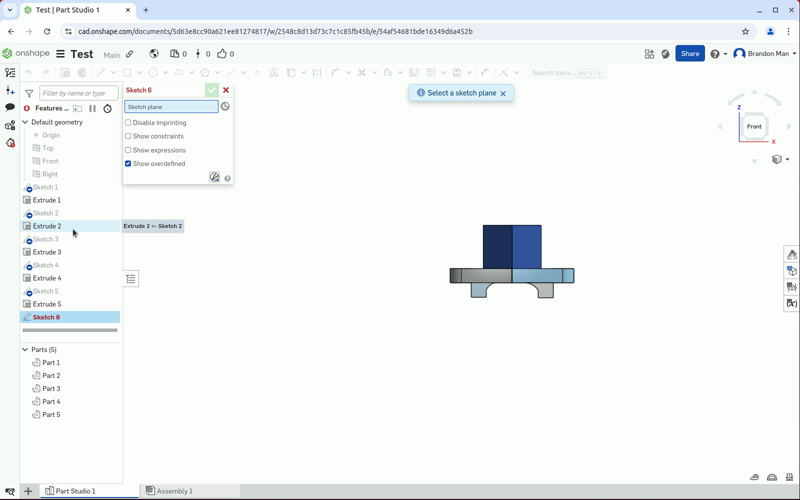
scroll(3)
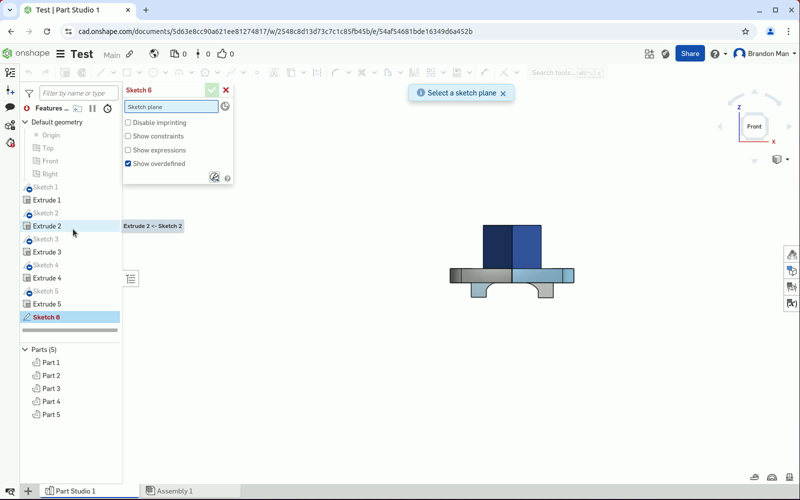
mouse_move(73, 163)
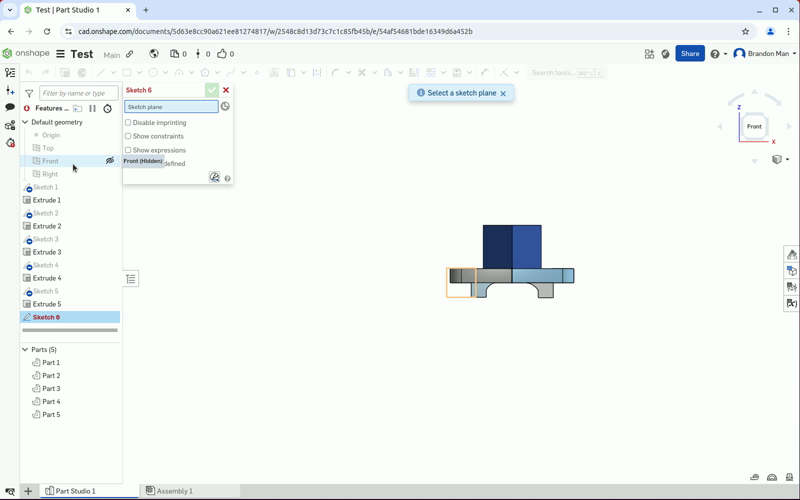
click(73, 163)
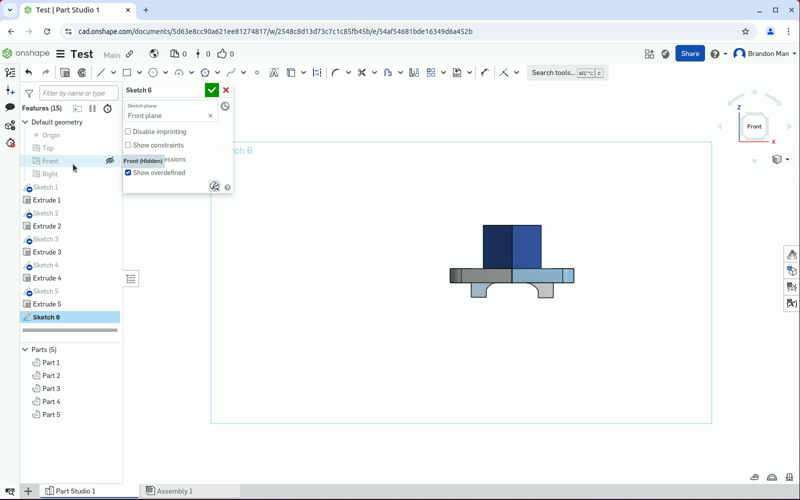
mouse_move(73, 352)
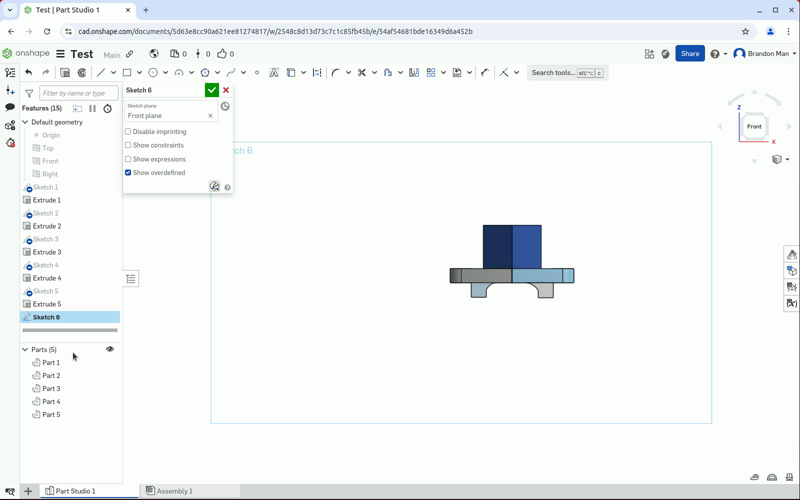
key(y)
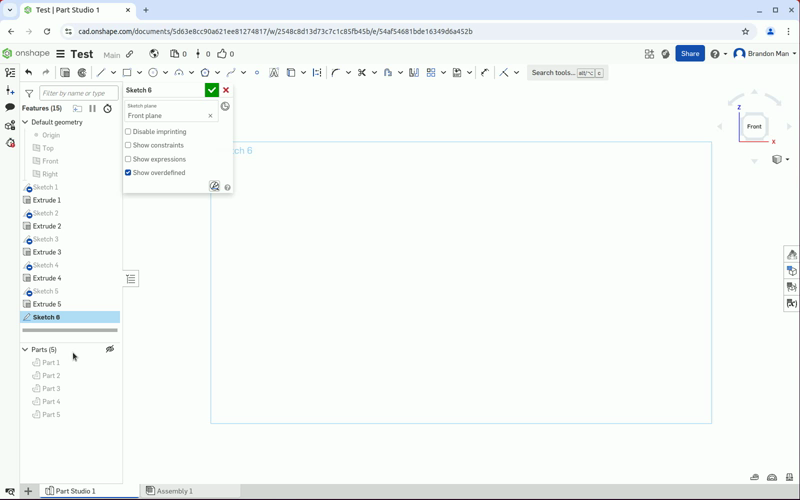
key(l)
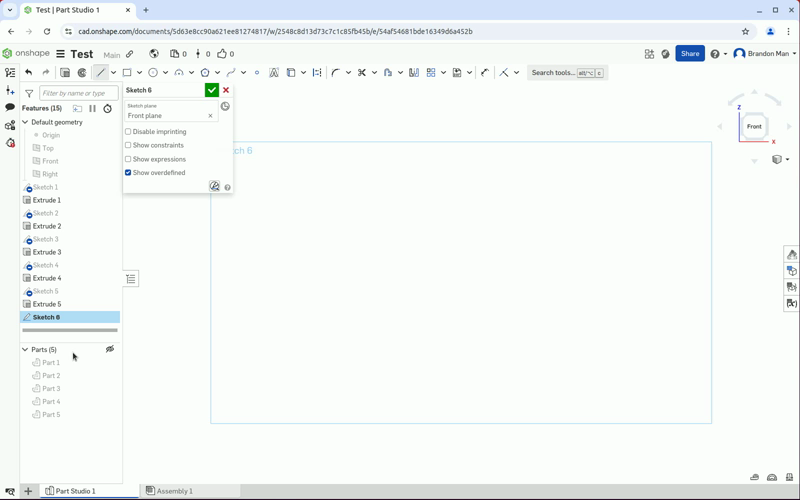
key_down(shift)
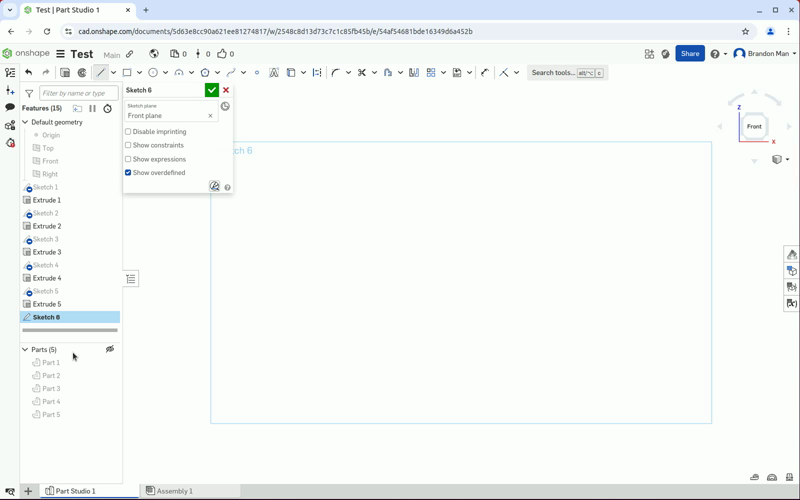
mouse_move(495, 254)
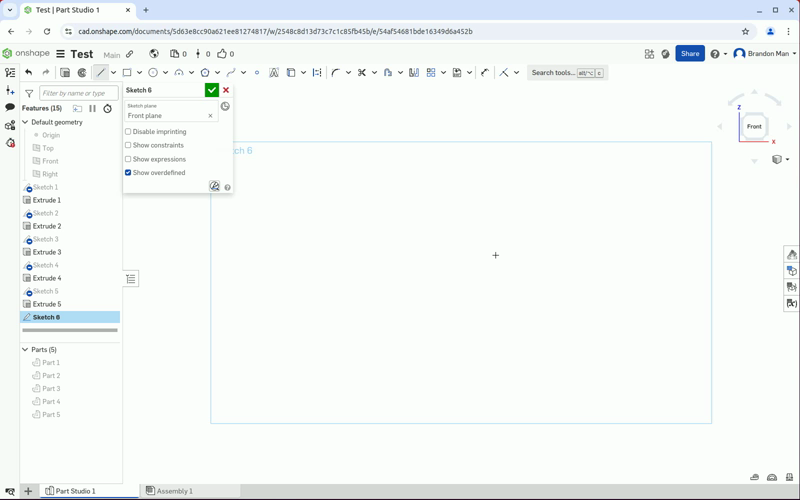
click(495, 254)
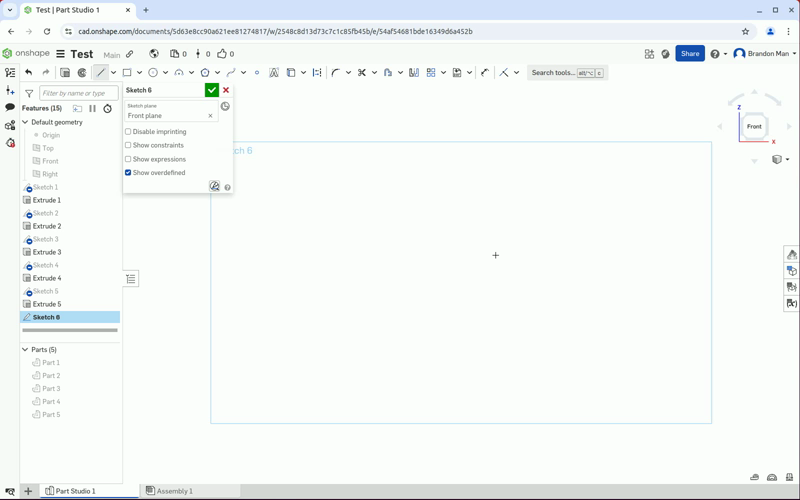
key_up(shift)
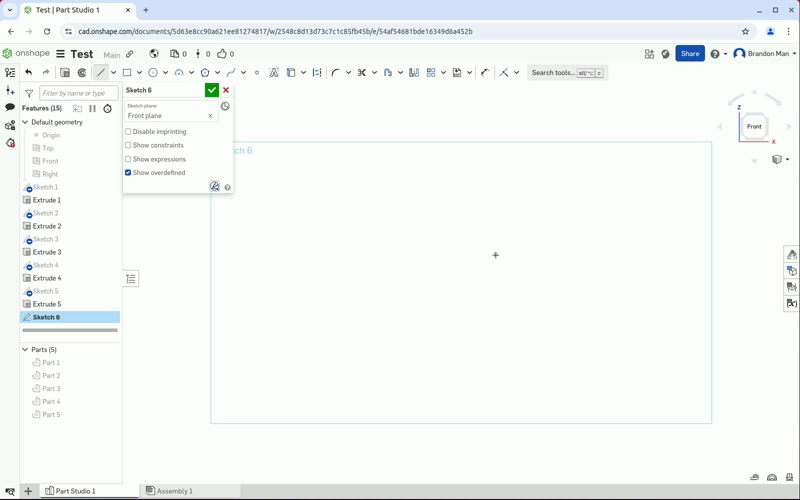
key_down(shift)
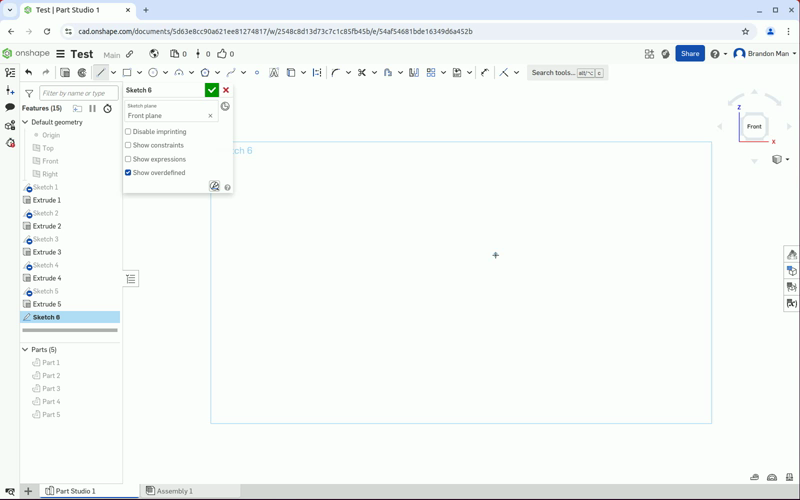
mouse_move(525, 254)
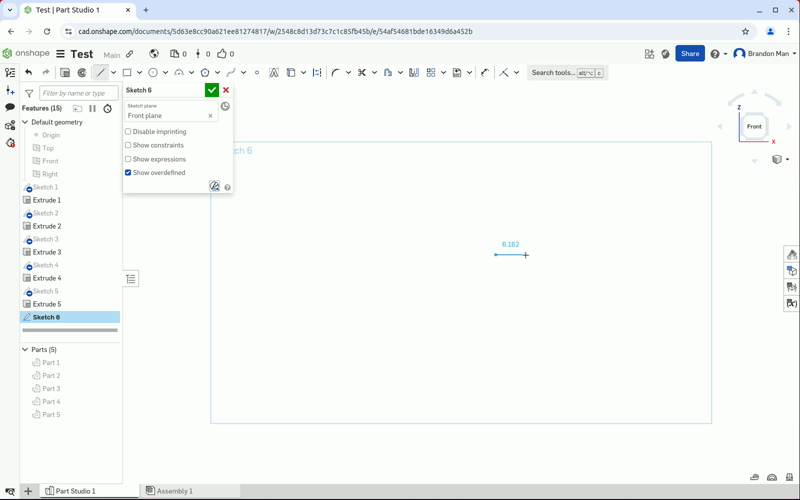
mouse_move(529, 254)
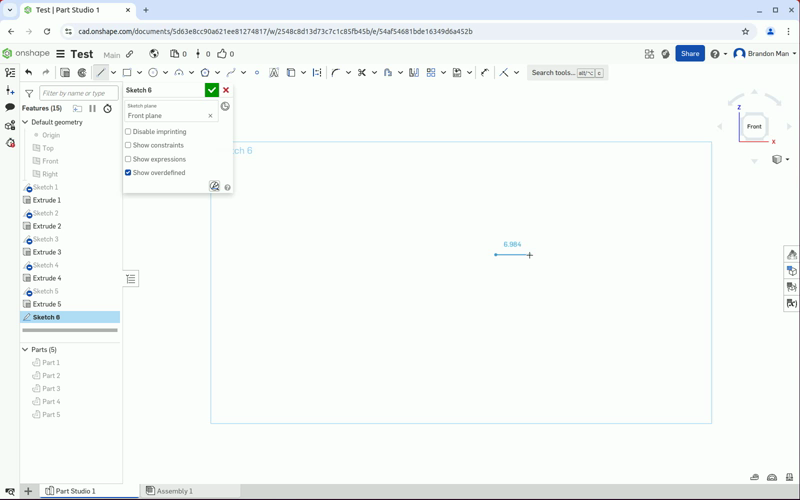
click(529, 254)
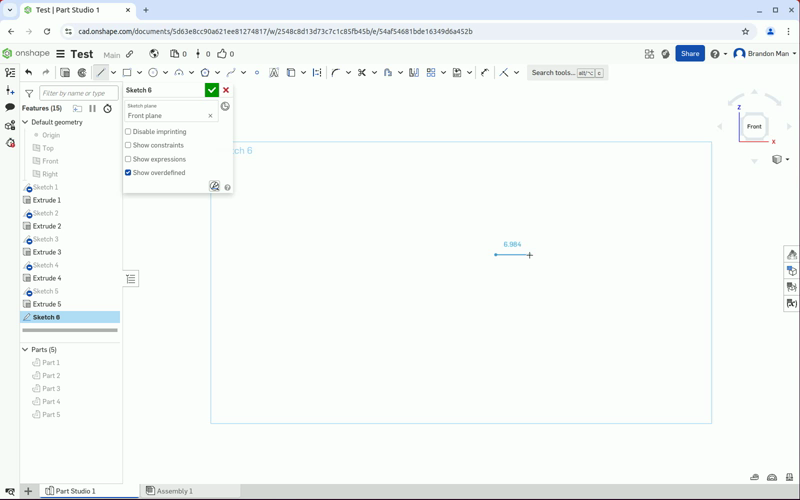
key_up(shift)
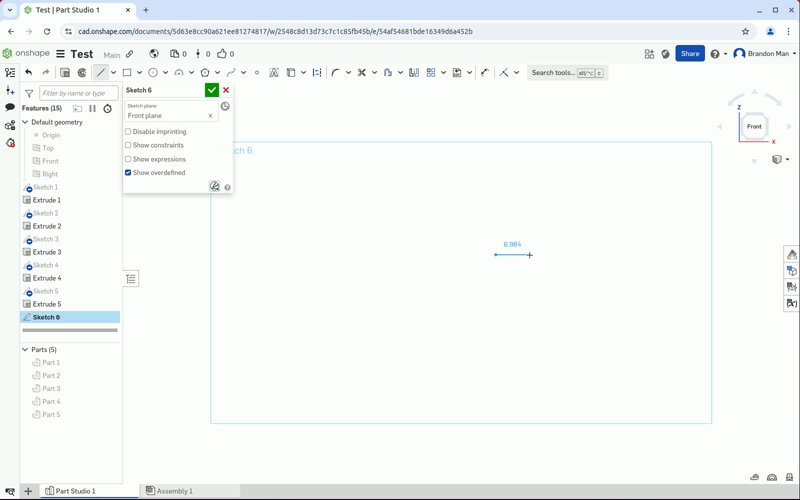
key_down(shift)
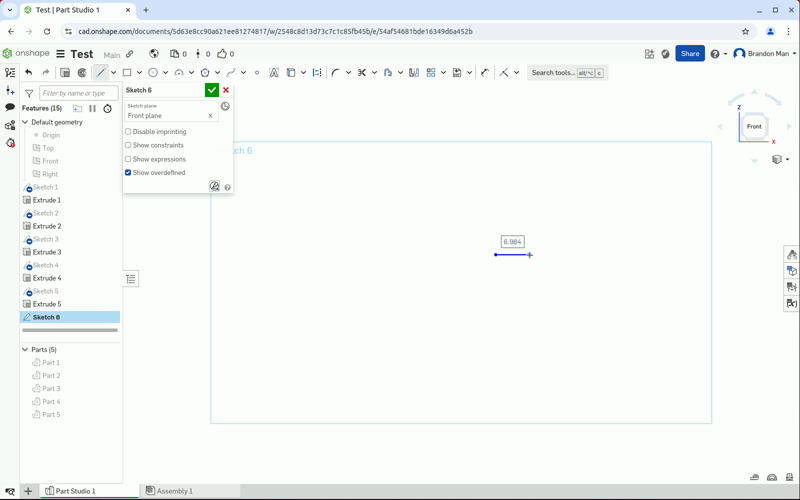
mouse_move(559, 254)
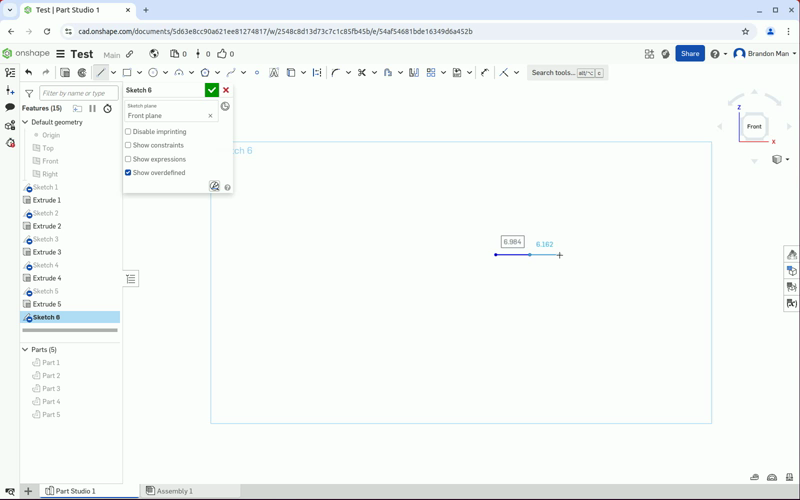
mouse_move(529, 239)
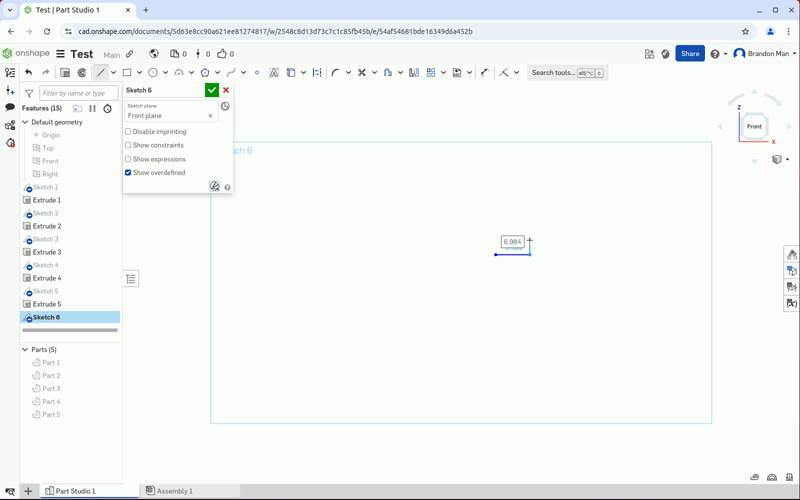
click(529, 239)
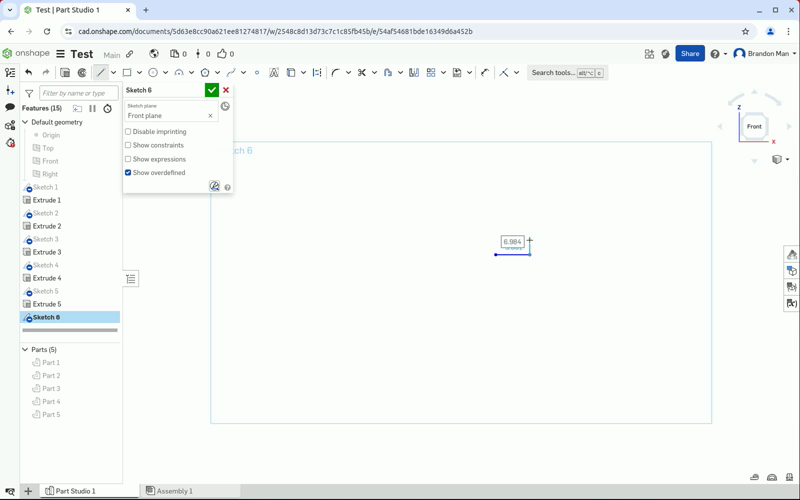
key_up(shift)
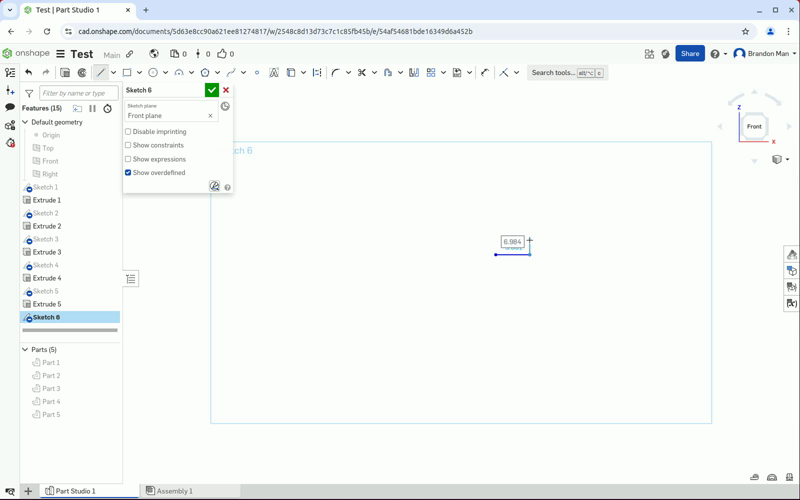
key_down(shift)
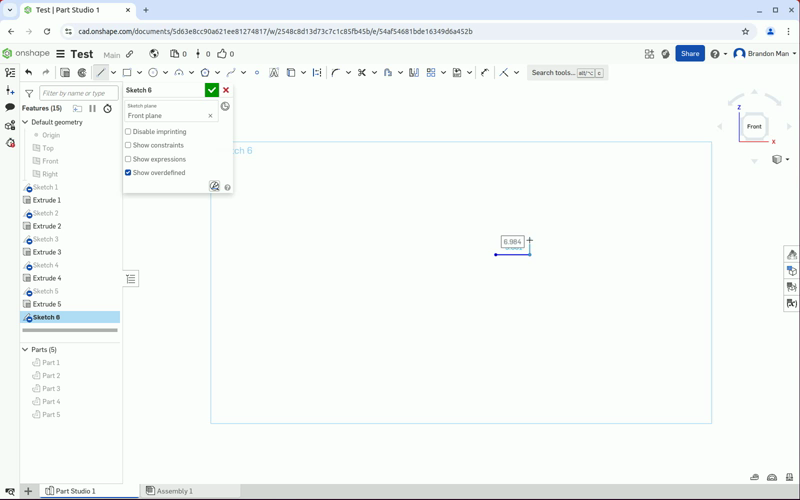
mouse_move(559, 239)
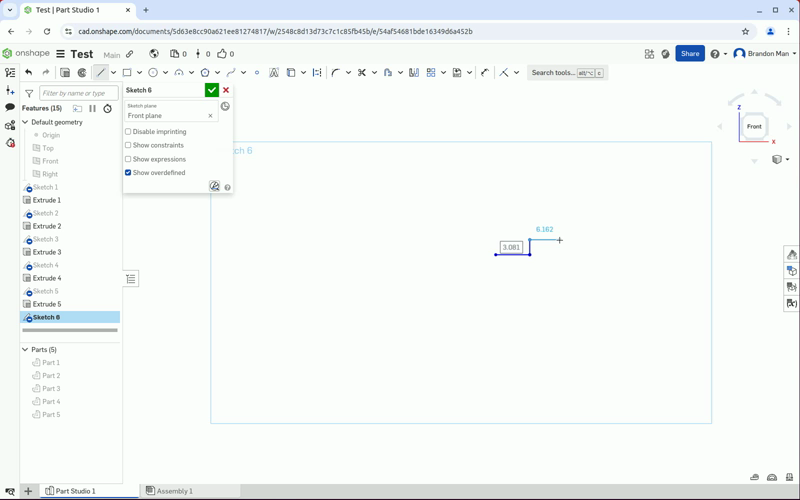
mouse_move(495, 239)
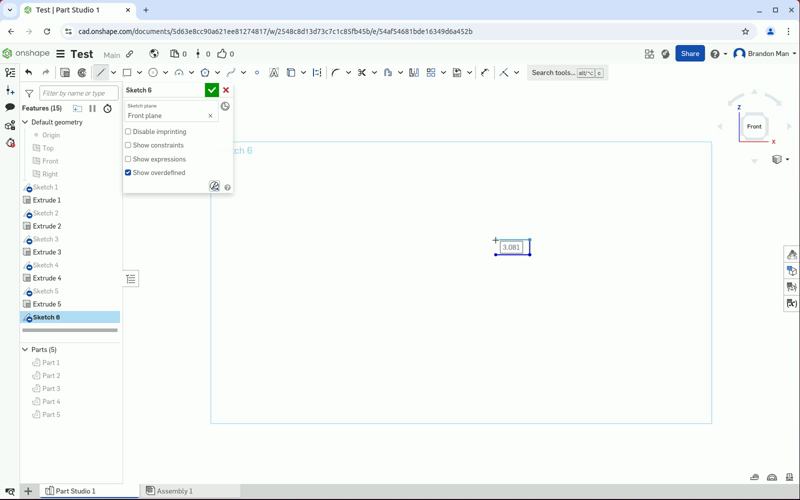
click(495, 239)
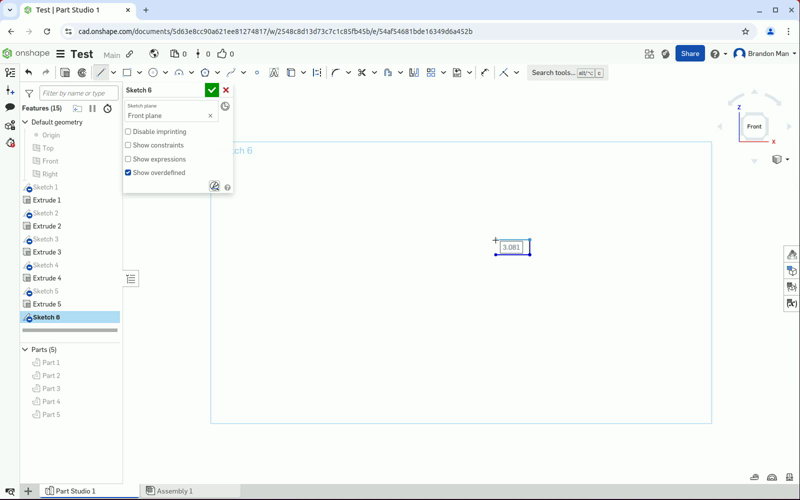
key_up(shift)
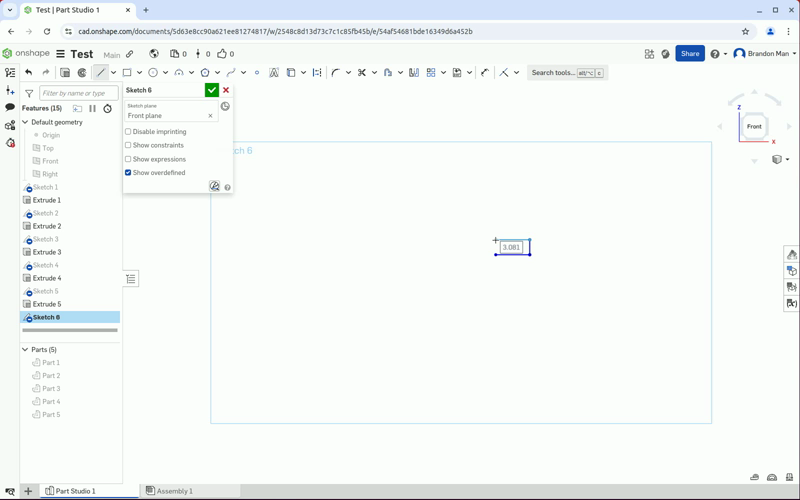
mouse_move(525, 239)
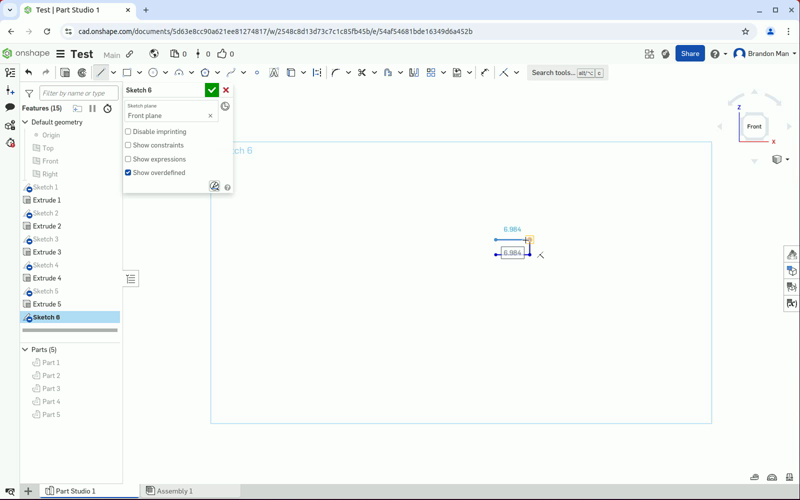
key_down(shift)
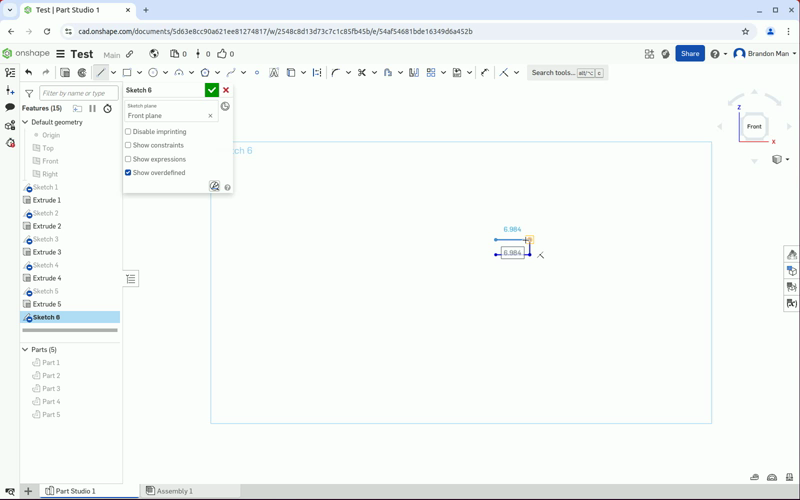
mouse_move(495, 254)
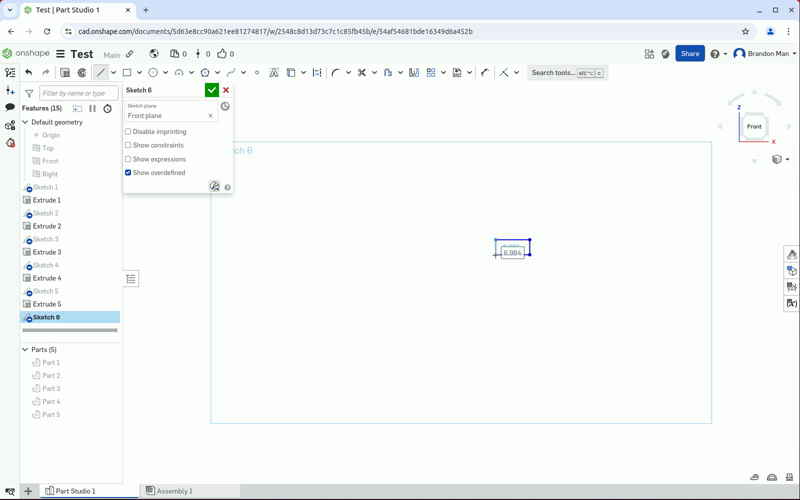
key_up(shift)
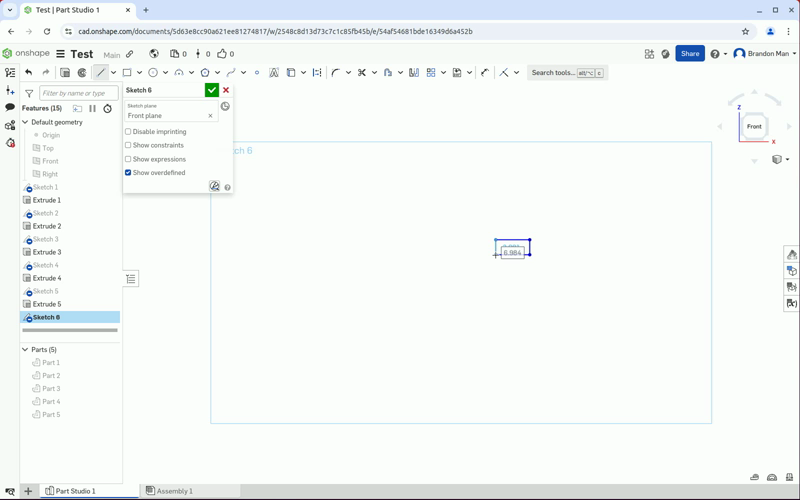
click(495, 254)
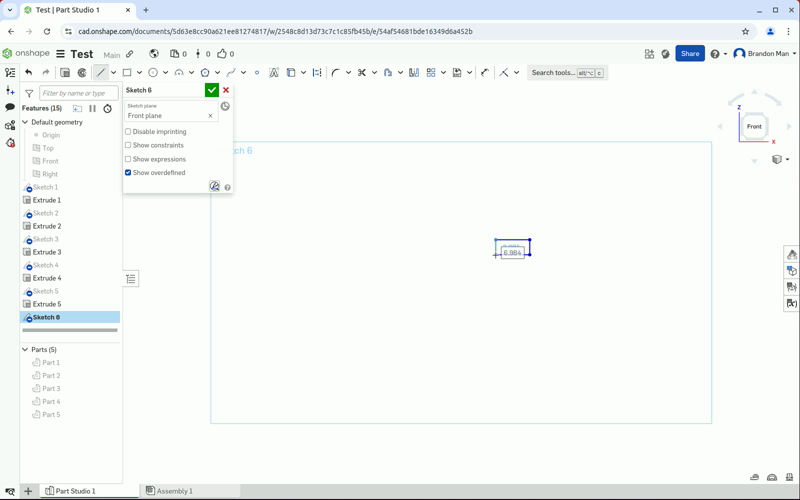
key(esc)
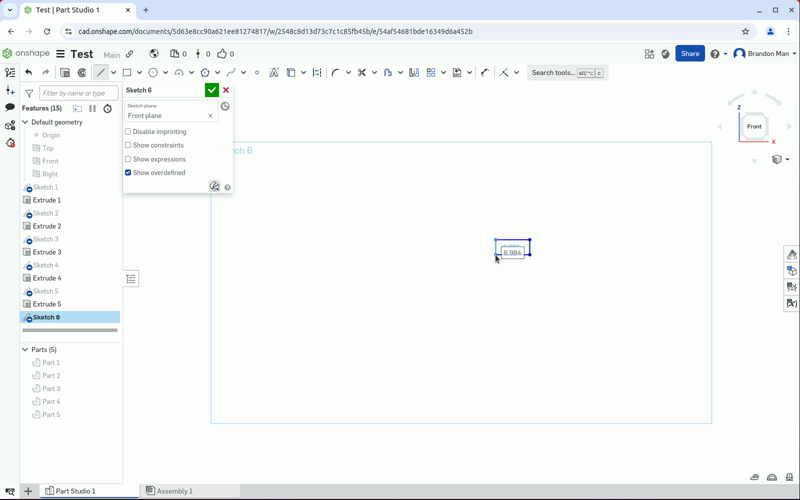
mouse_move(498, 249)
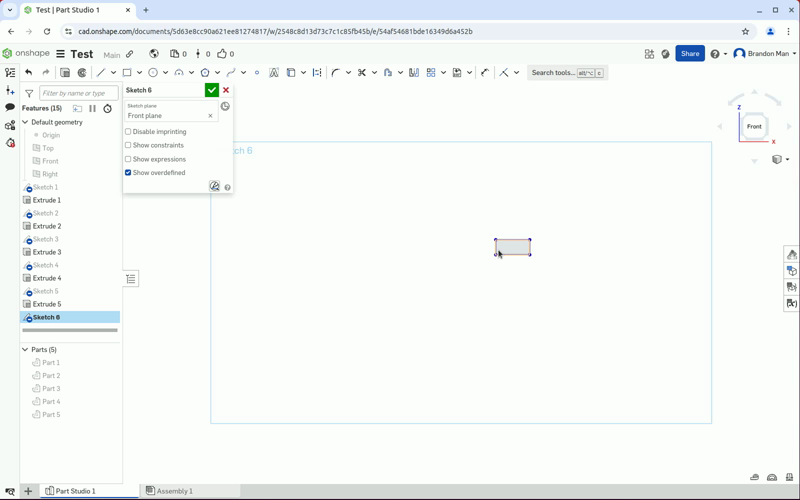
scroll(6)
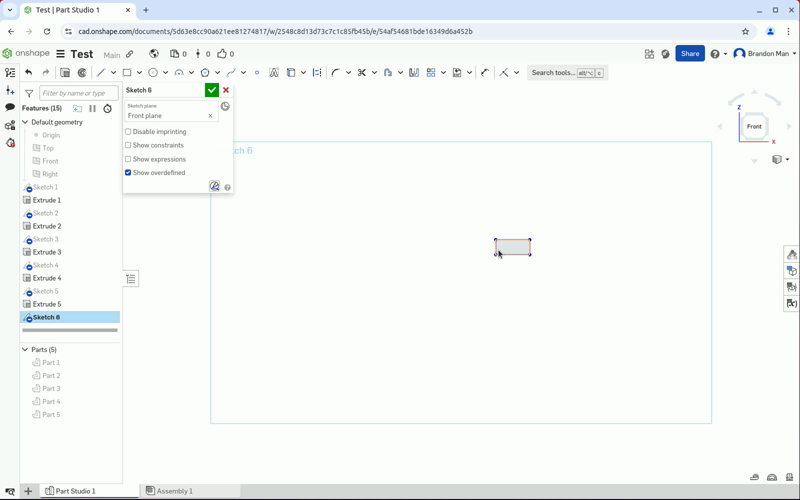
scroll(6)
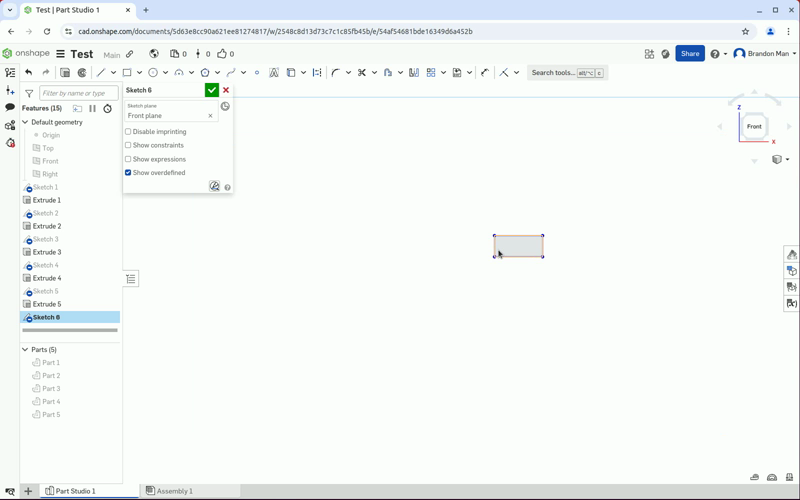
scroll(6)
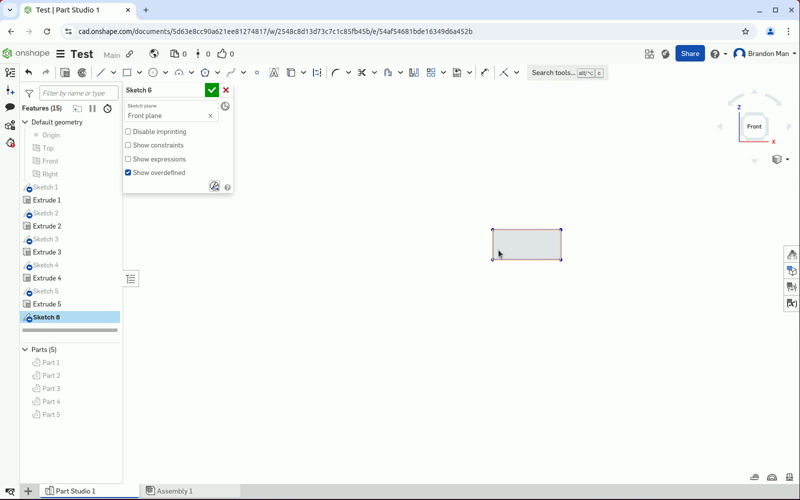
scroll(6)
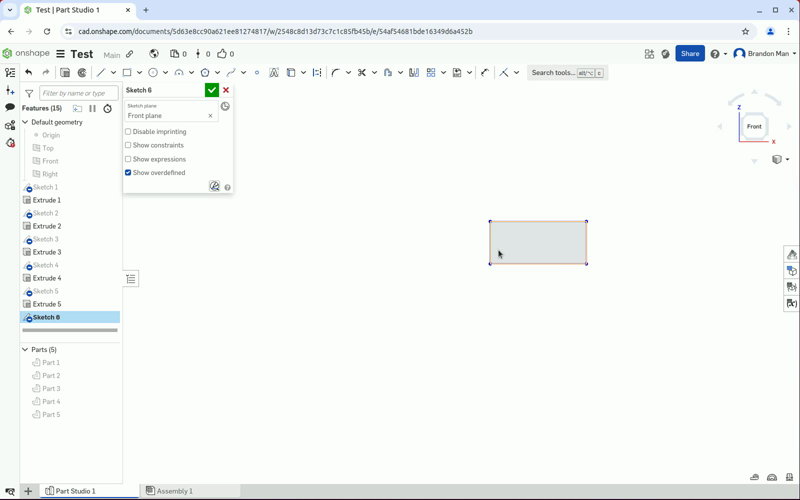
scroll(6)
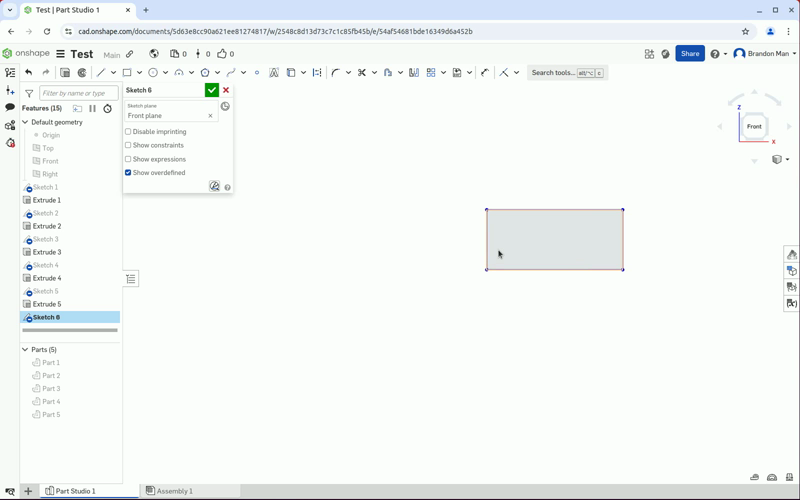
scroll(6)
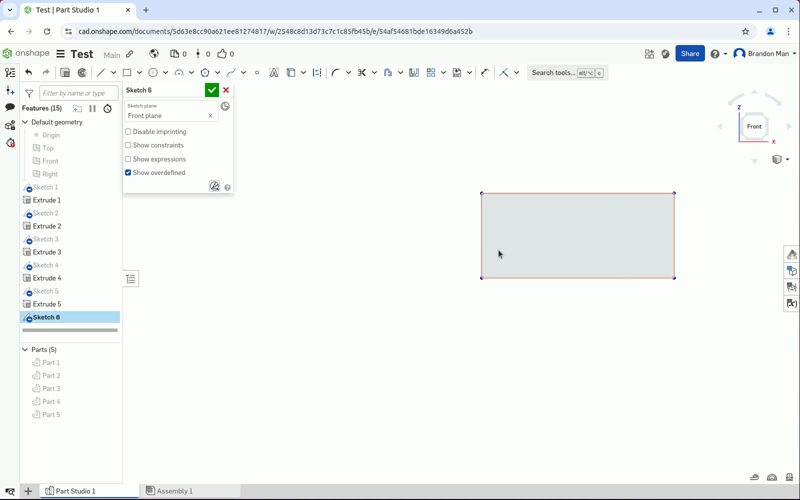
scroll(6)
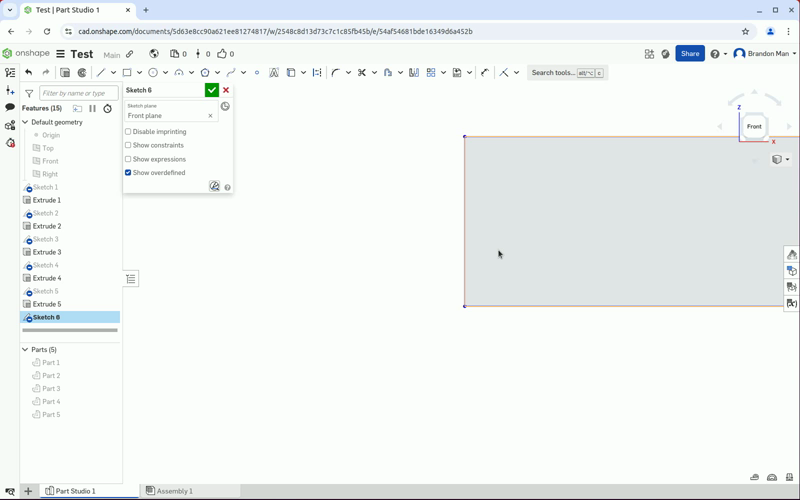
click(498, 249)
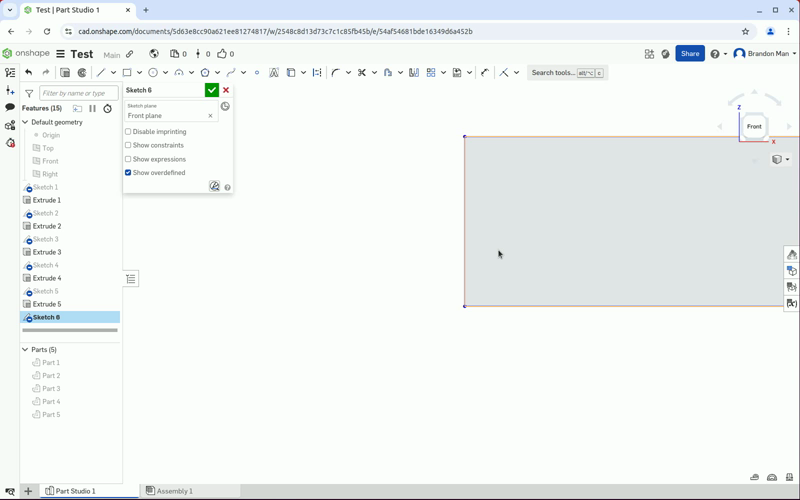
scroll(-6)
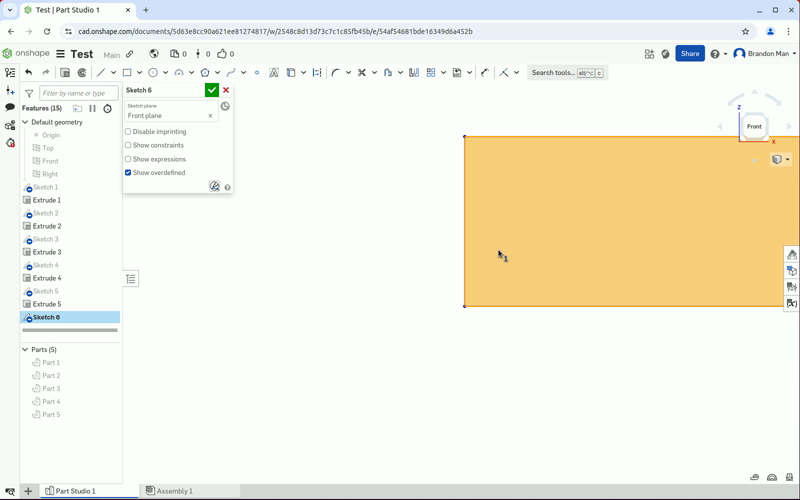
scroll(-6)
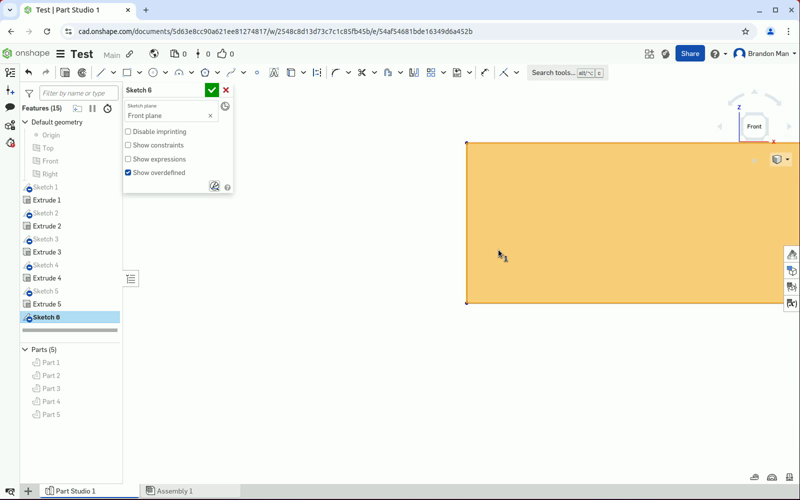
scroll(-6)
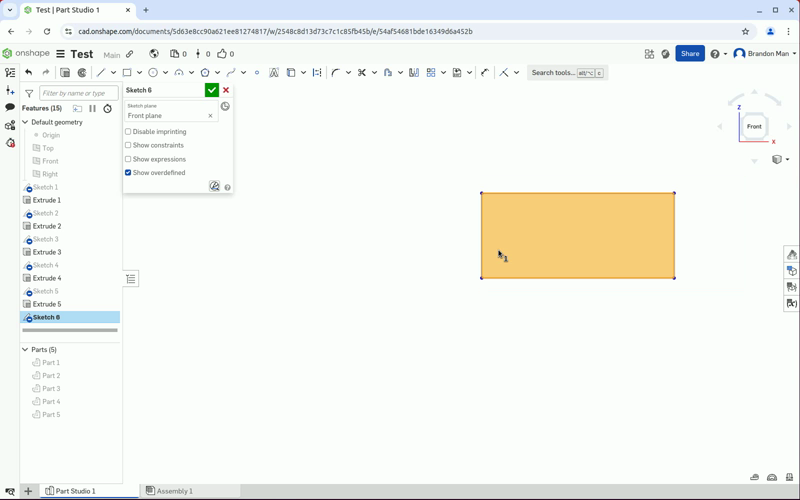
scroll(-6)
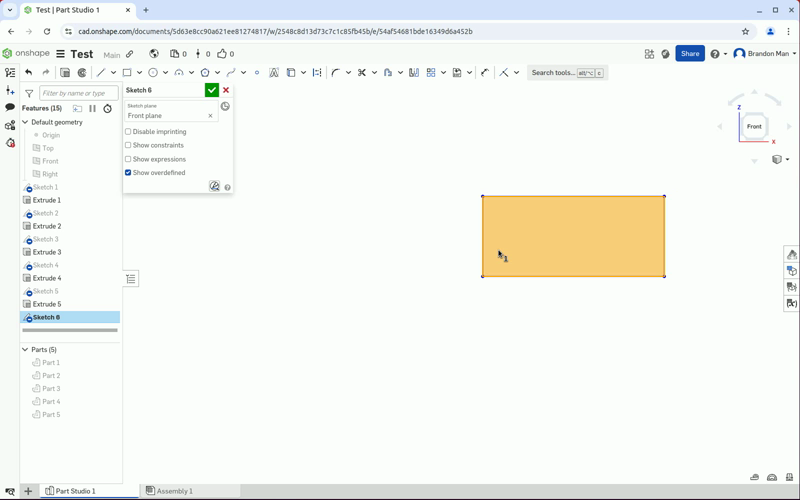
scroll(-6)
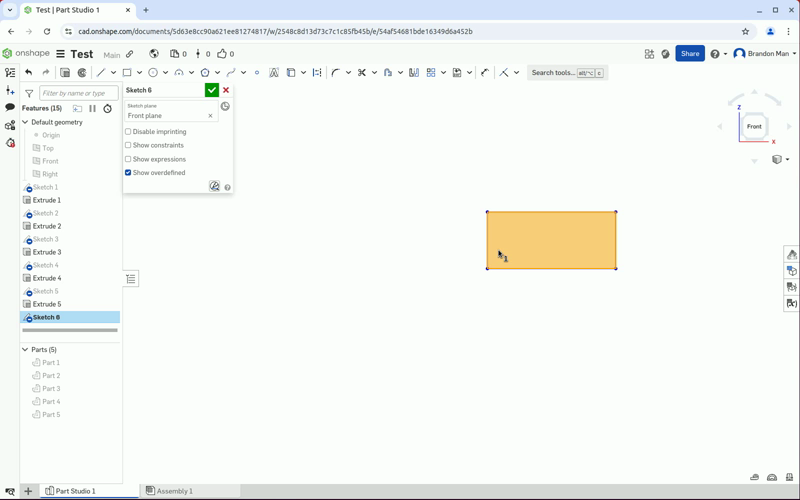
scroll(-6)
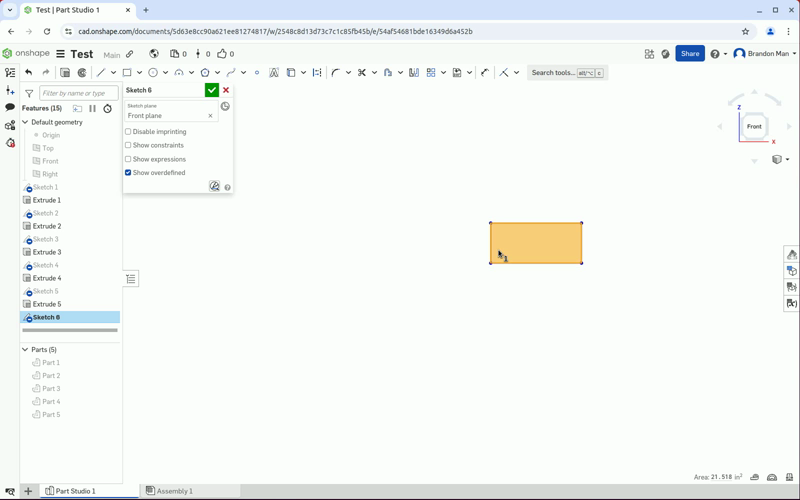
scroll(-6)
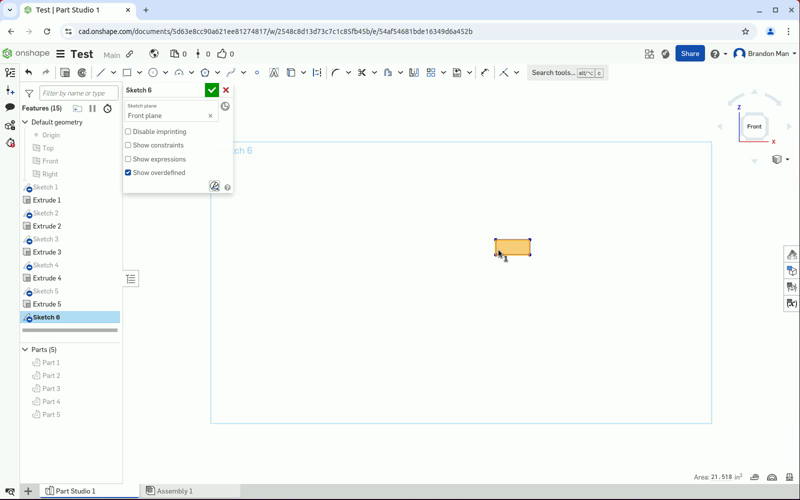
mouse_move(73, 352)
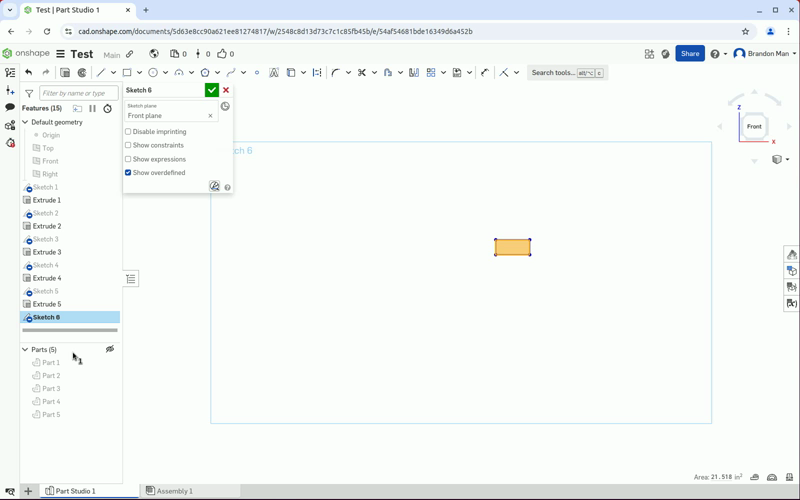
key(shift+y)
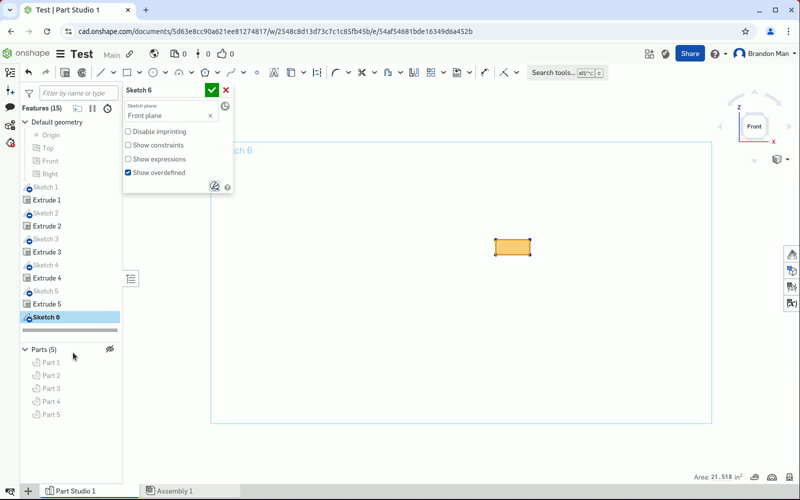
key(shift+e)
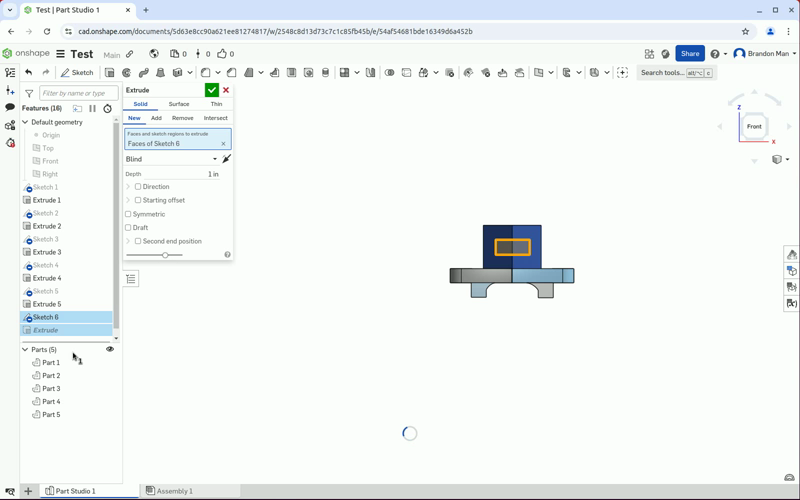
mouse_move(143, 106)
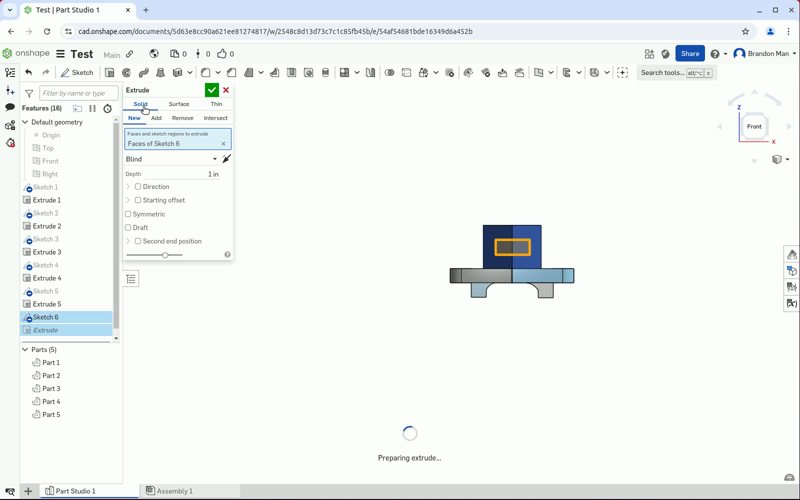
click(143, 106)
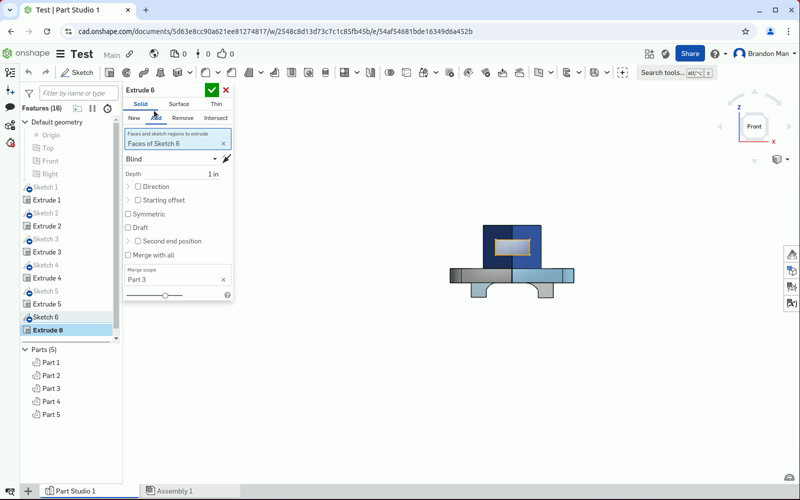
mouse_move(186, 120)
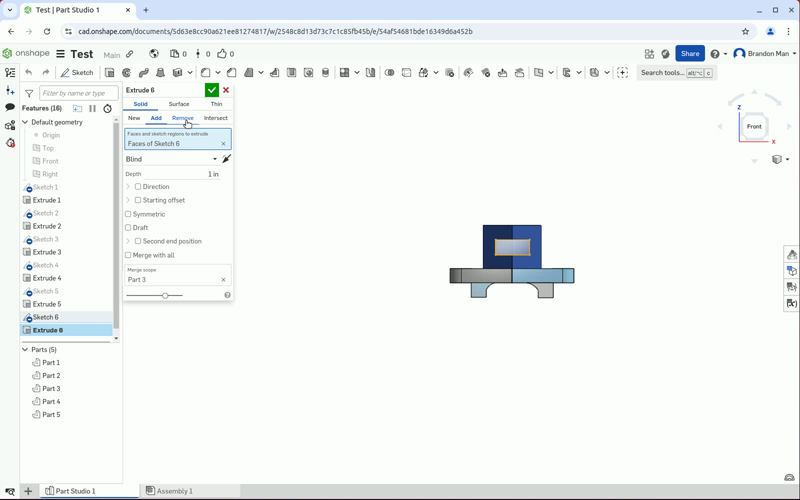
click(186, 120)
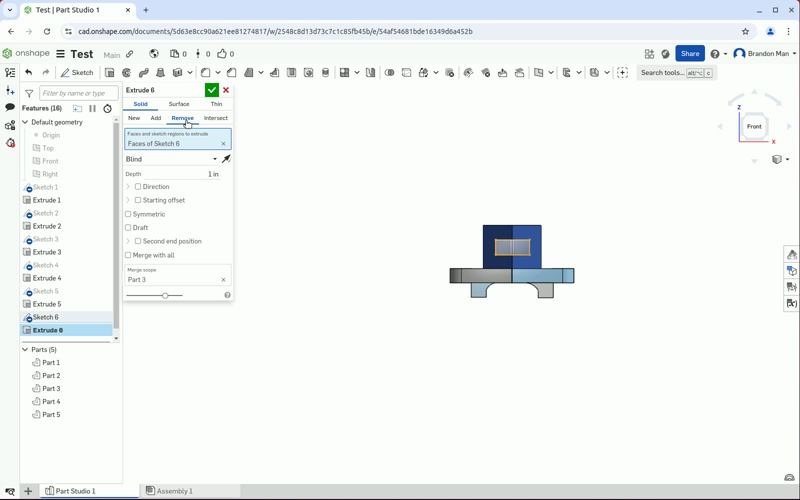
key(tab, 4)
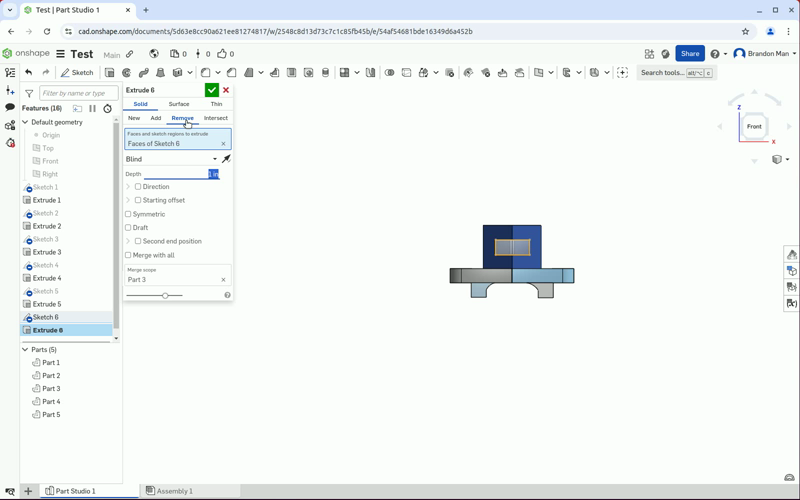
text(6.018)
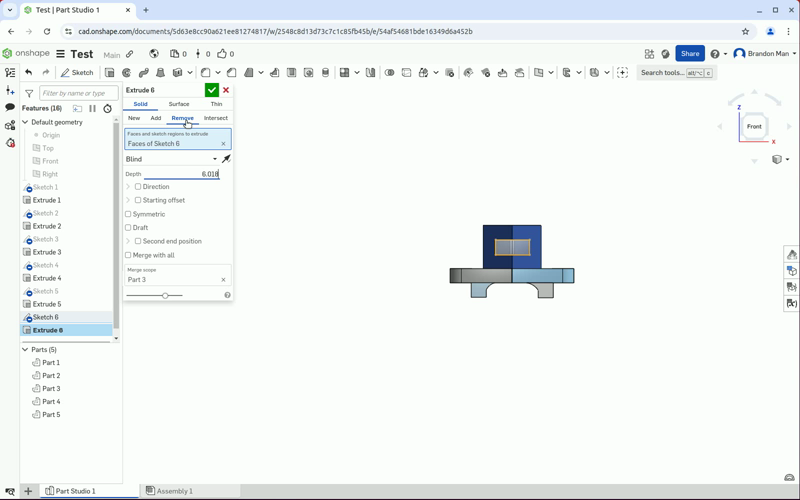
key(tab, 6)
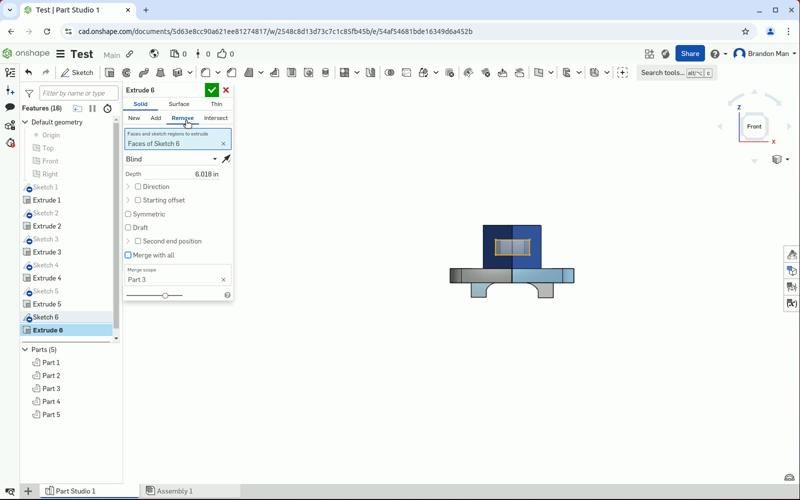
key(space)
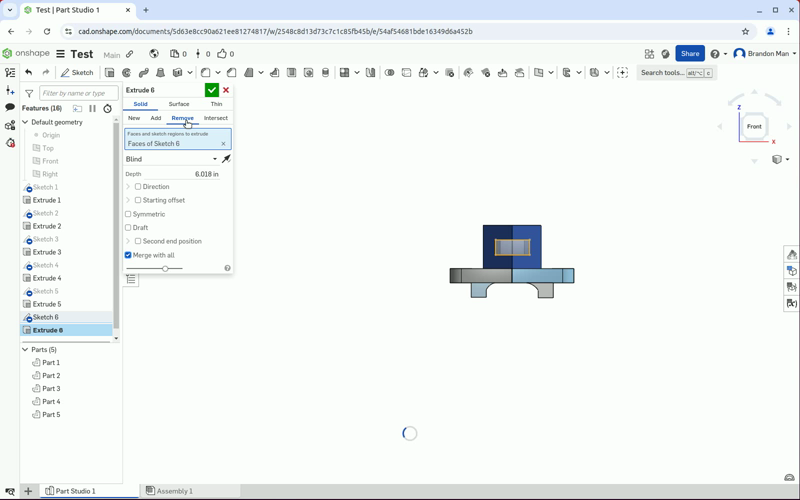
key(enter)
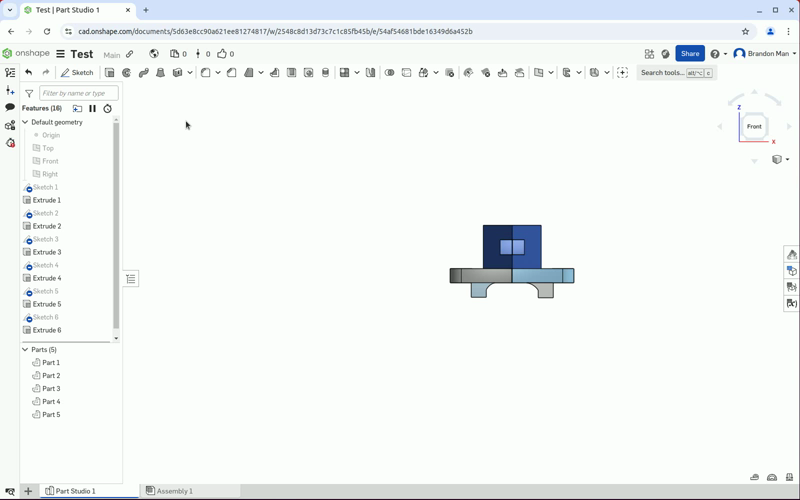
key(shift+h)
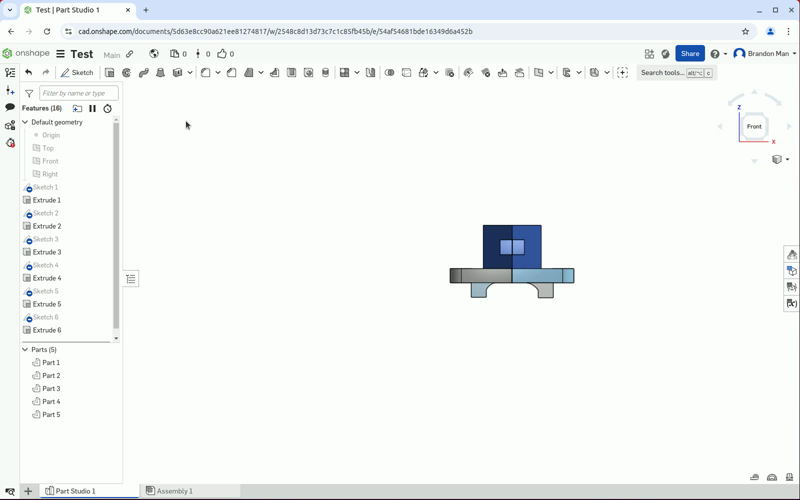
key(shift+h)
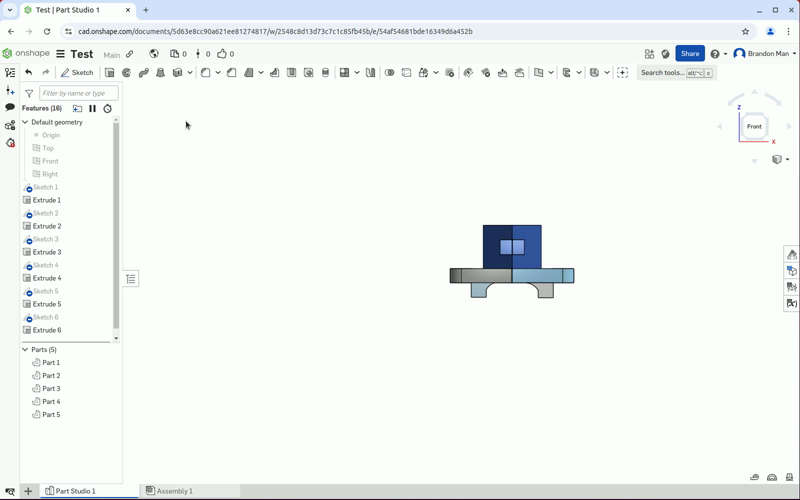
key(shift+7)
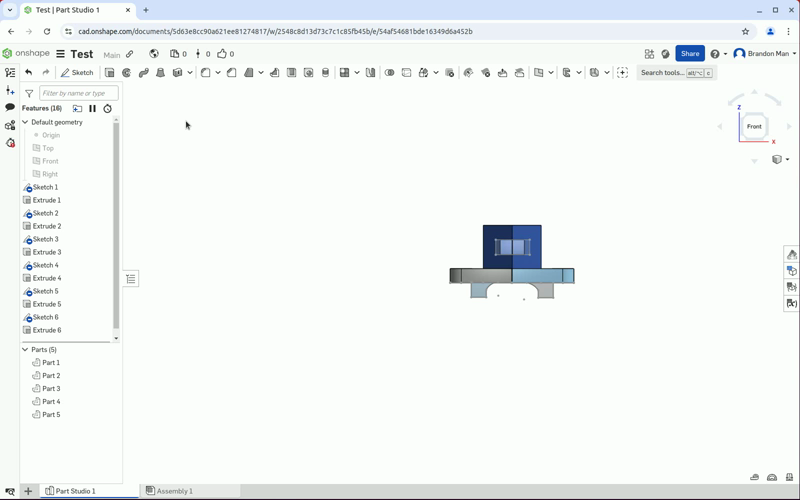
key(left, 2)
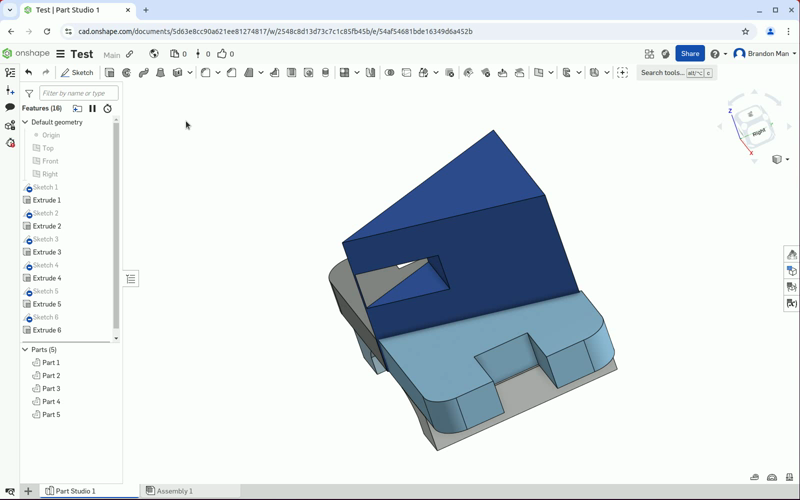
key(down, 2)
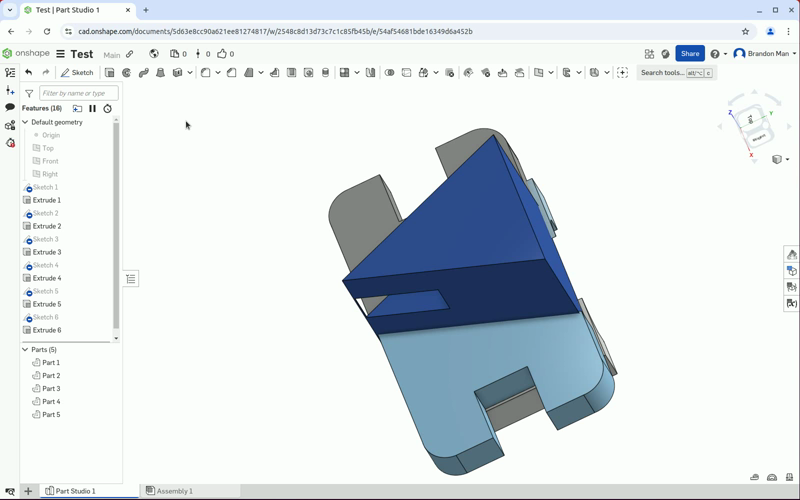
key(up, 2)
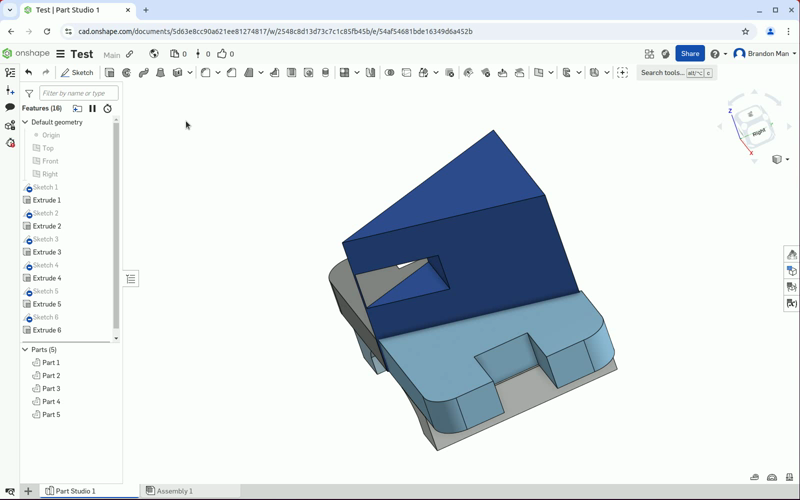
key(right, 2)
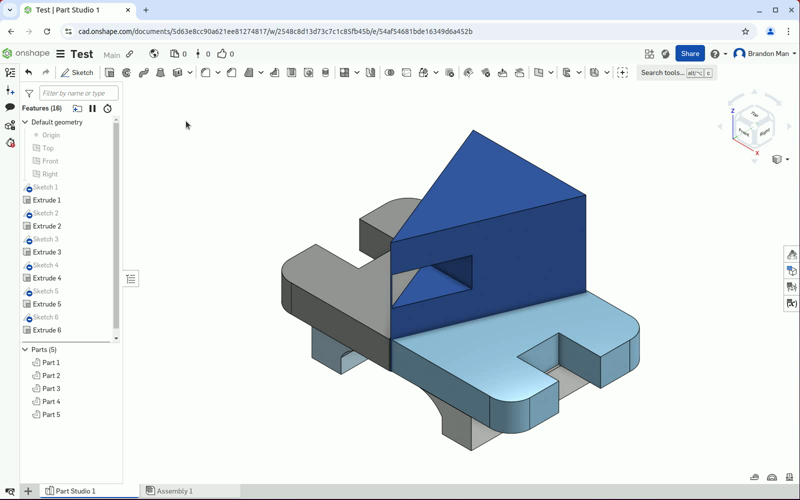
mouse_move(69, 189)
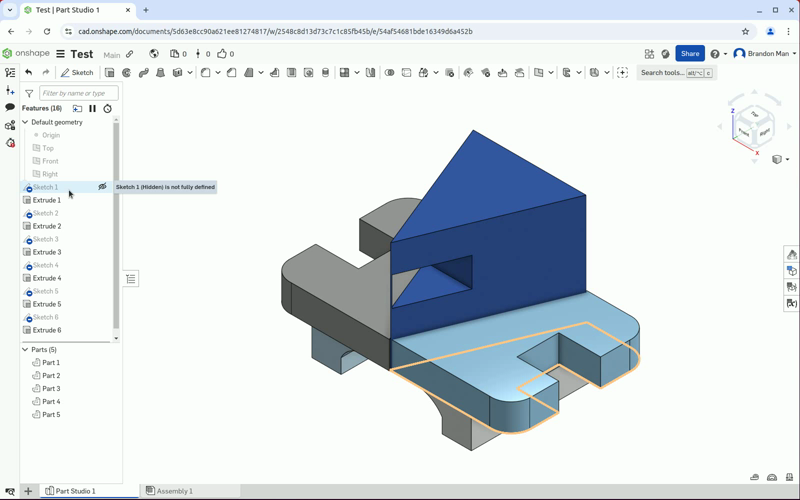
click(69, 189)